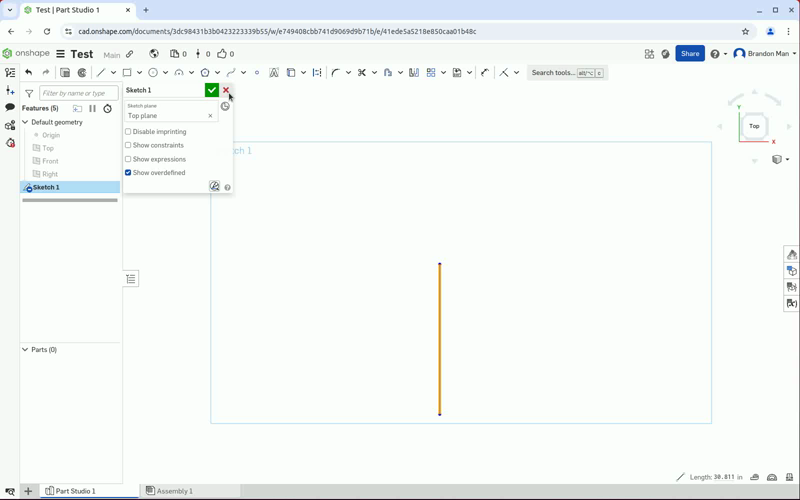
key(shift+h)
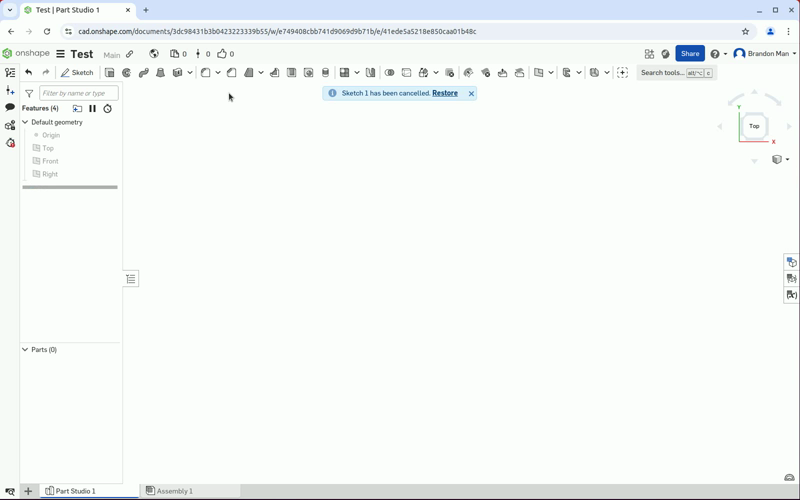
mouse_move(73, 352)
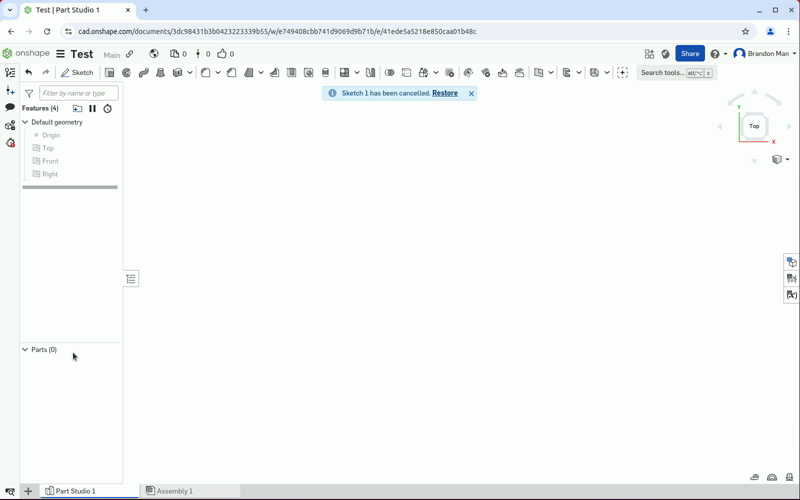
key(y)
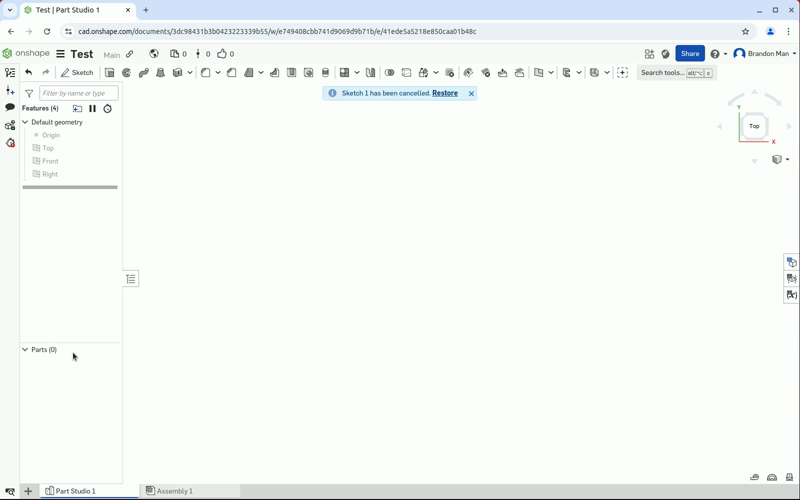
key(shift+p)
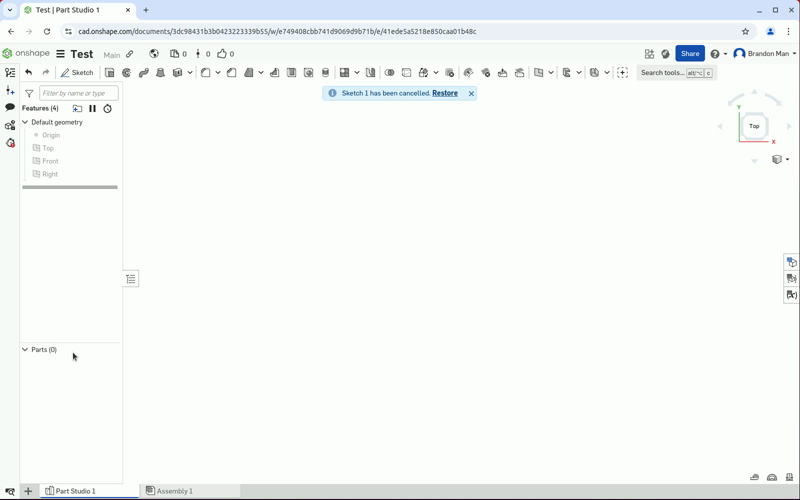
key(space)
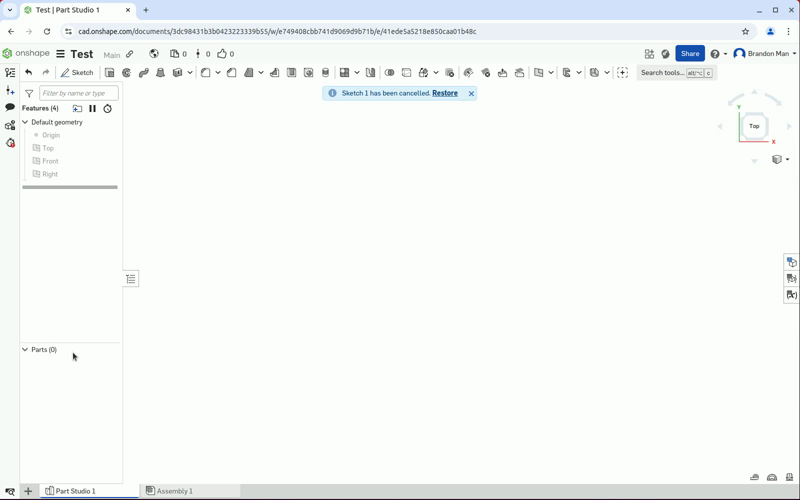
key_down(shift)
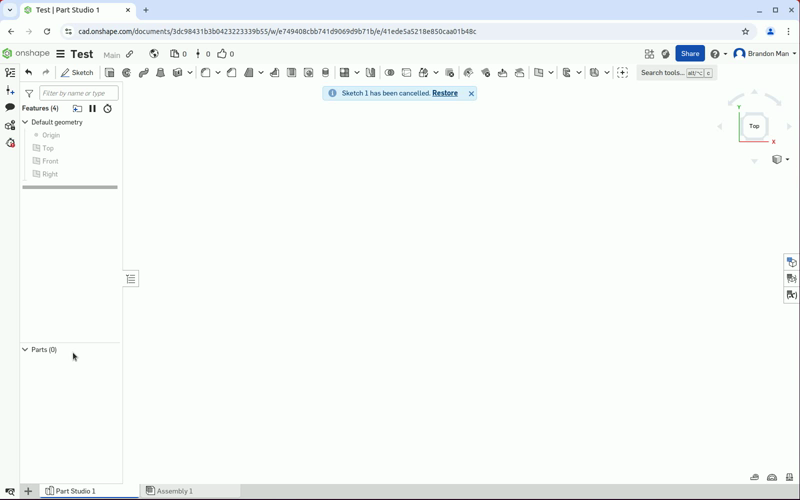
key(up)
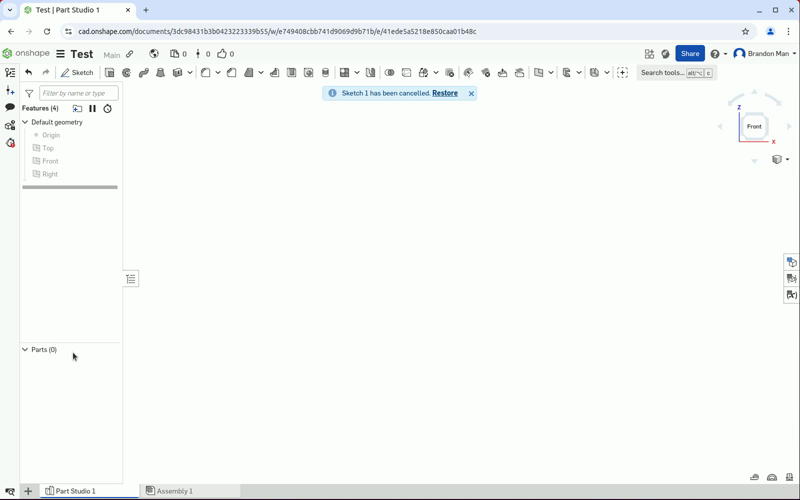
key_up(shift)
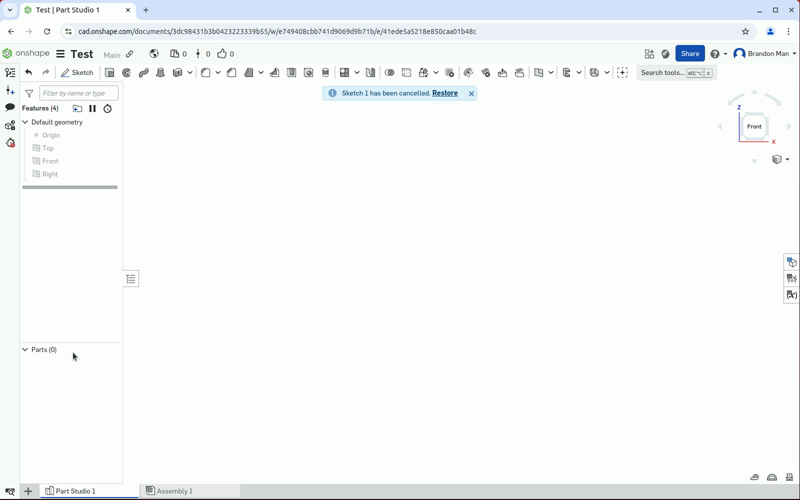
mouse_move(73, 352)
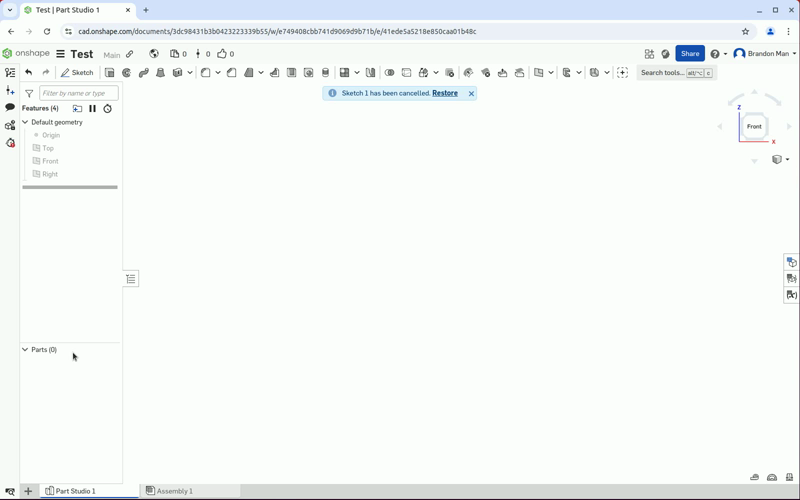
key(shift+y)
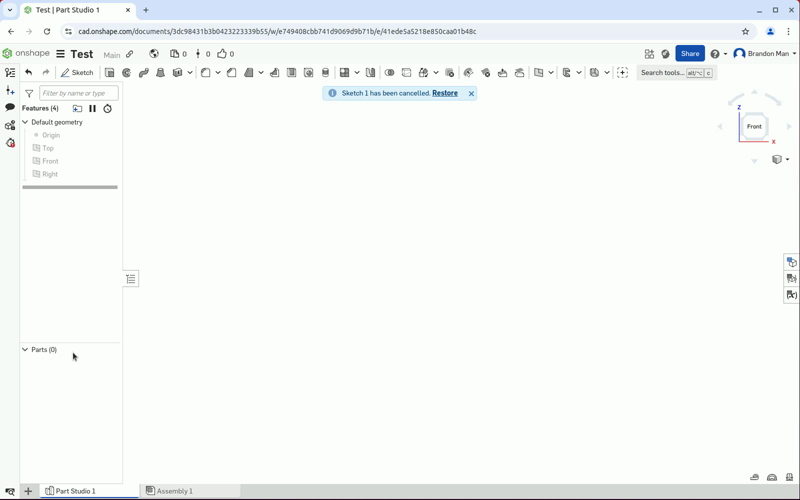
key(shift+s)
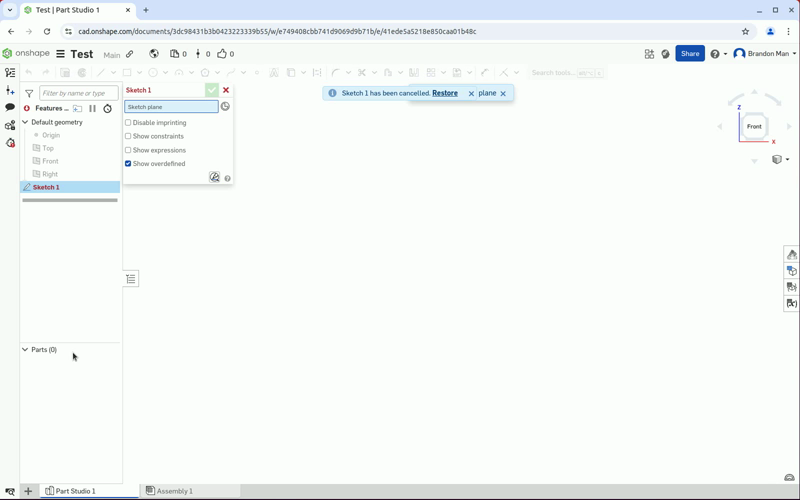
mouse_move(73, 163)
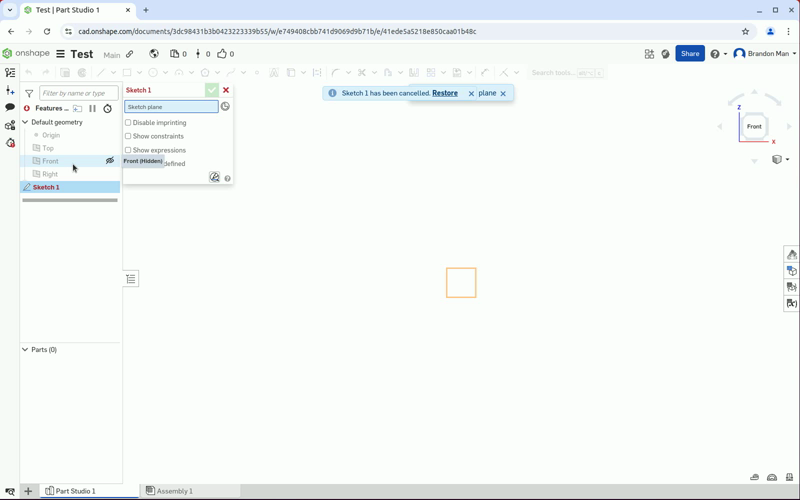
click(73, 163)
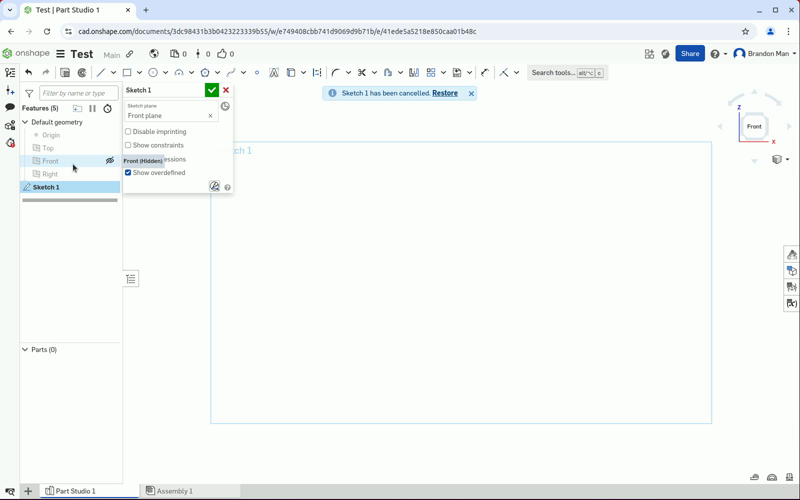
mouse_move(73, 352)
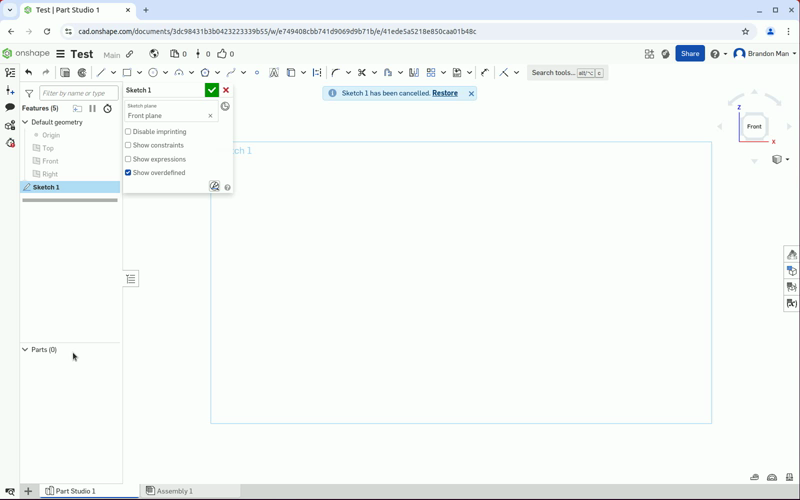
key(y)
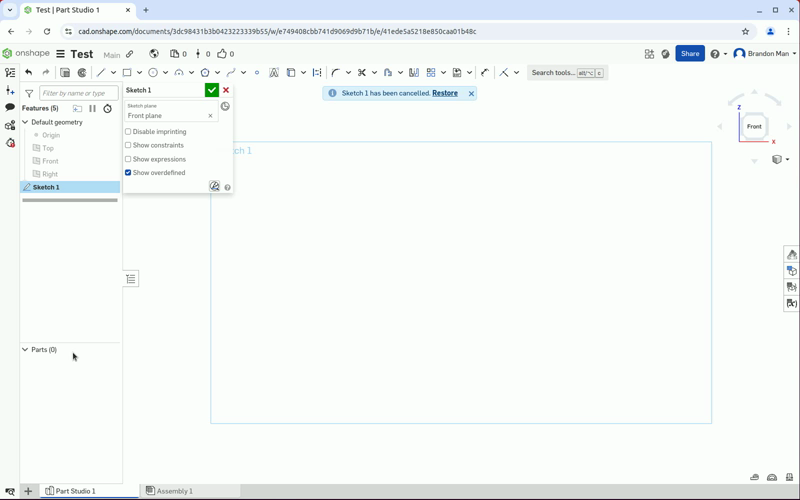
key(l)
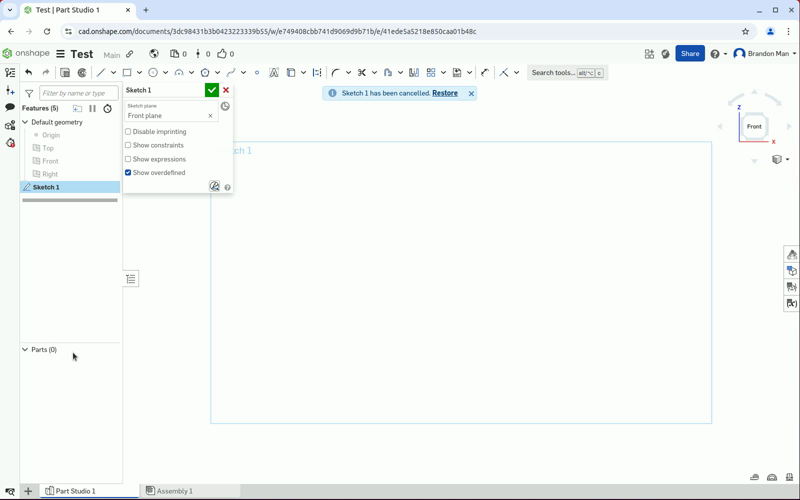
key_down(shift)
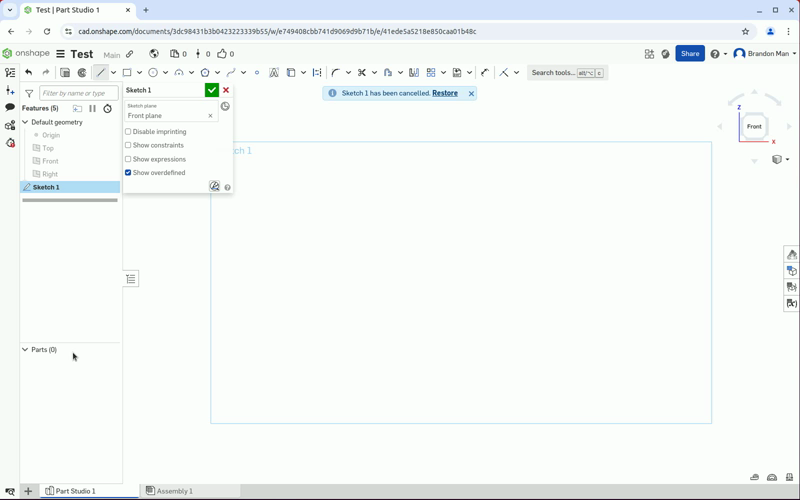
mouse_move(432, 334)
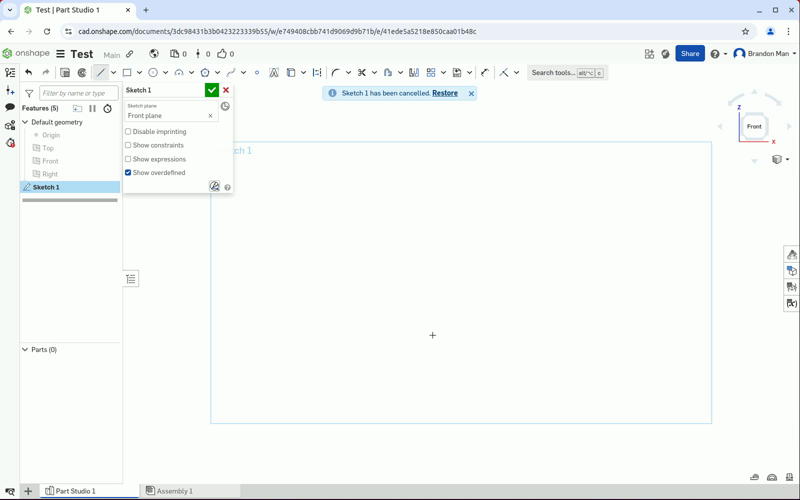
click(432, 334)
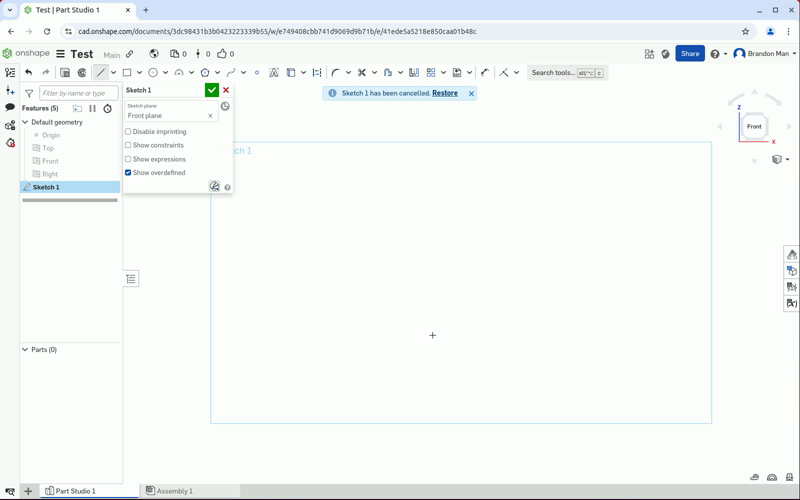
key_up(shift)
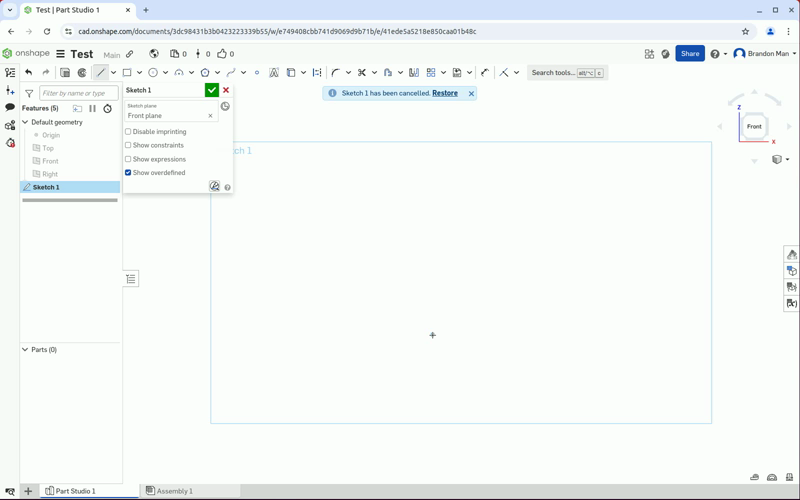
key_down(shift)
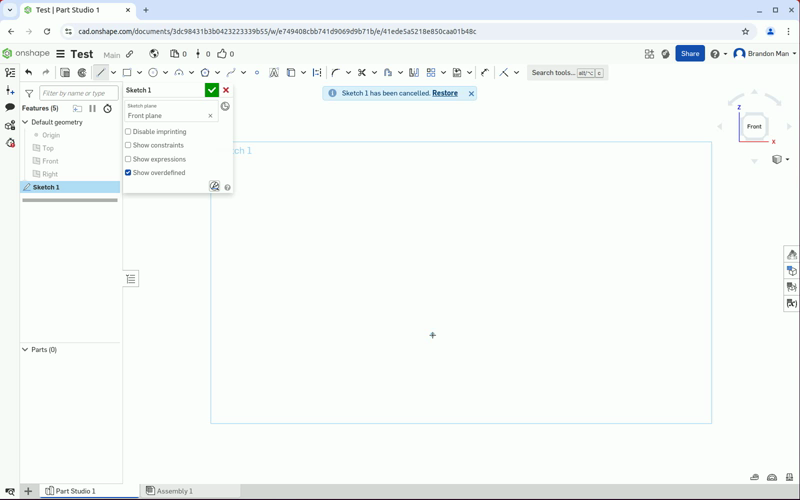
mouse_move(514, 334)
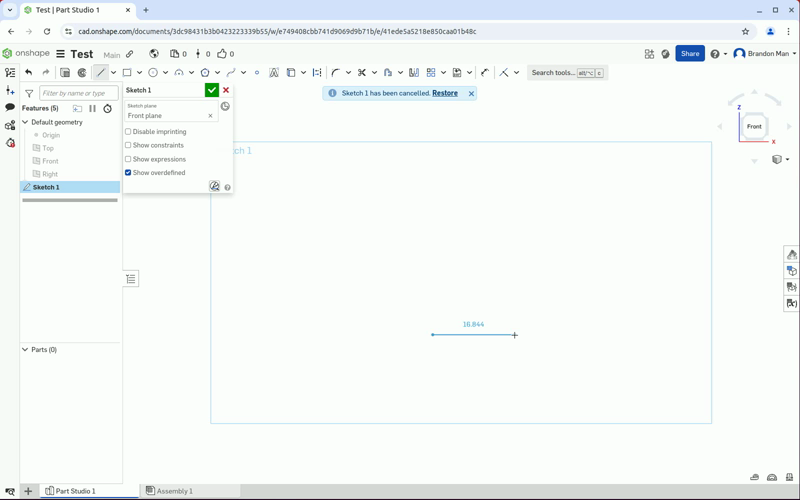
click(514, 334)
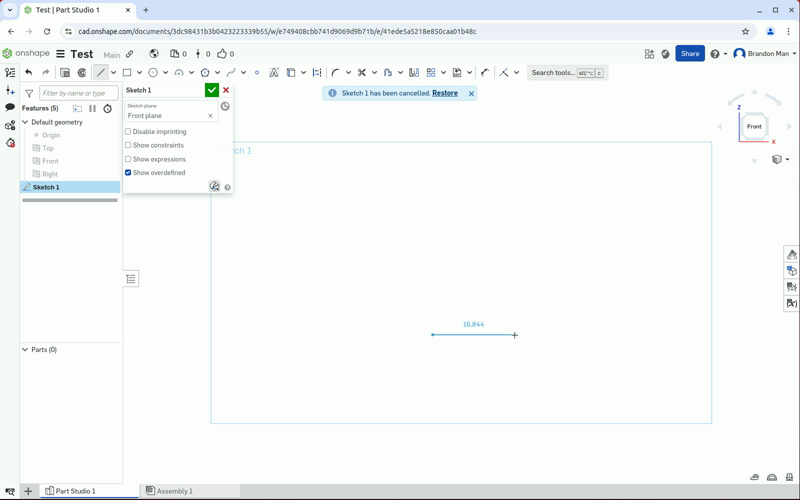
key_up(shift)
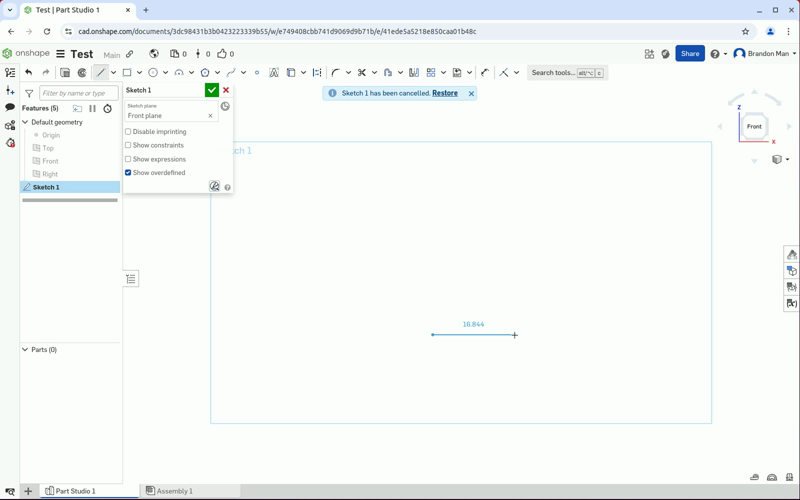
key_down(shift)
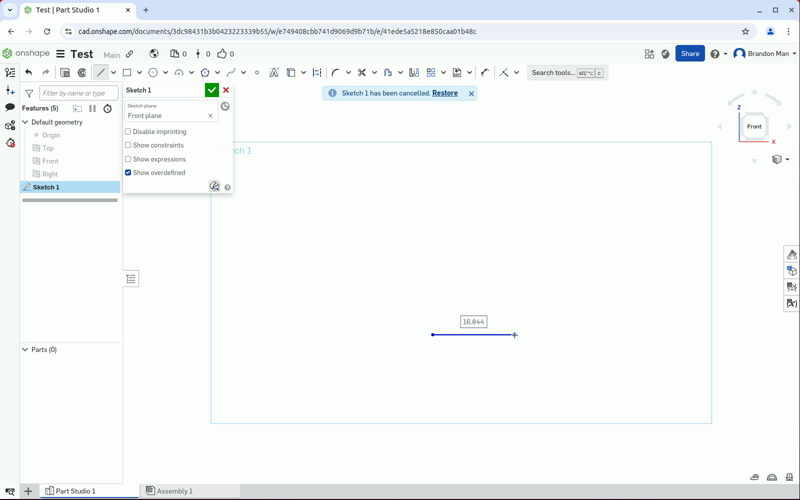
mouse_move(514, 240)
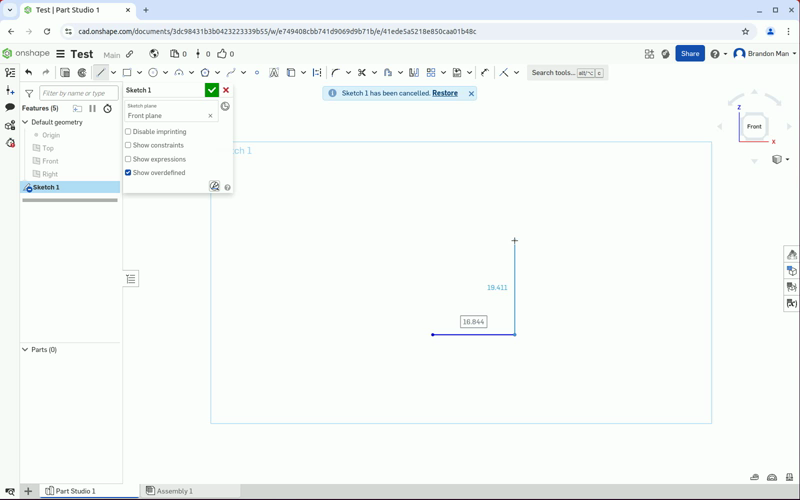
click(514, 240)
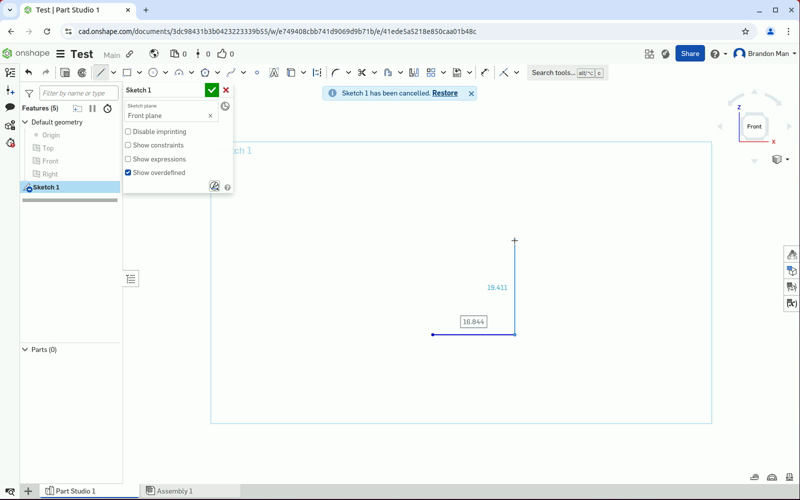
key_up(shift)
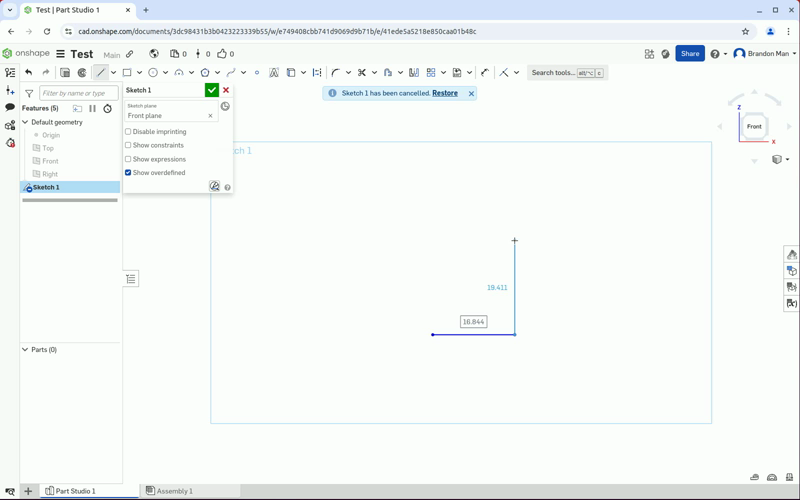
key_down(shift)
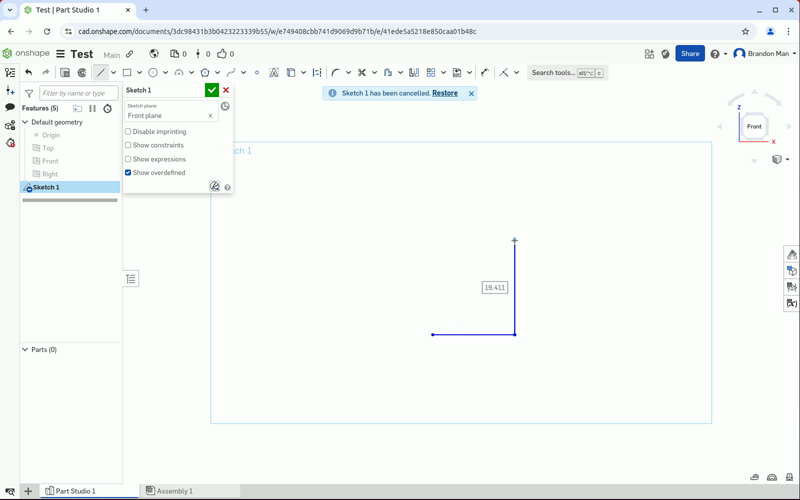
mouse_move(544, 240)
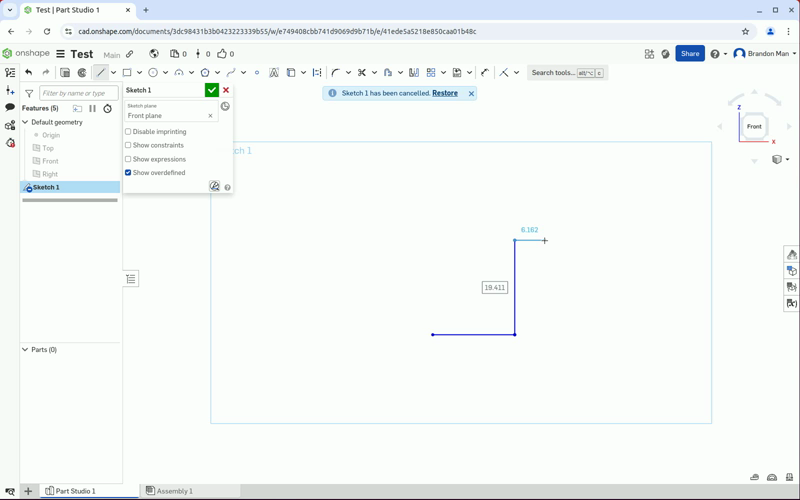
mouse_move(514, 204)
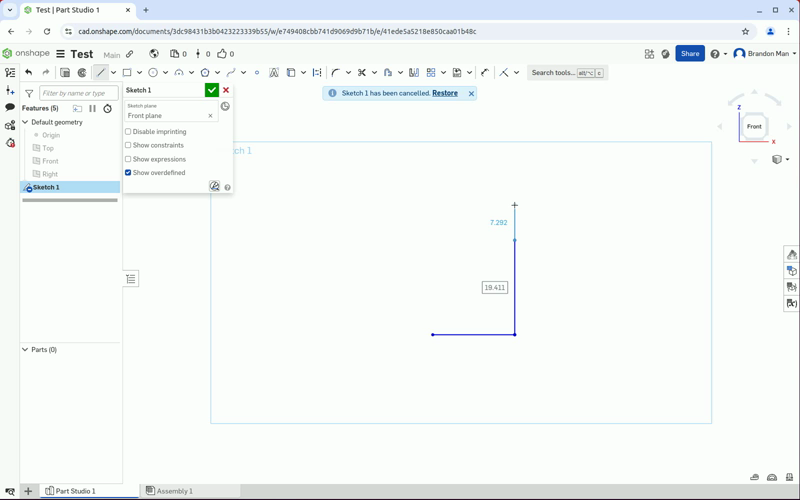
click(514, 204)
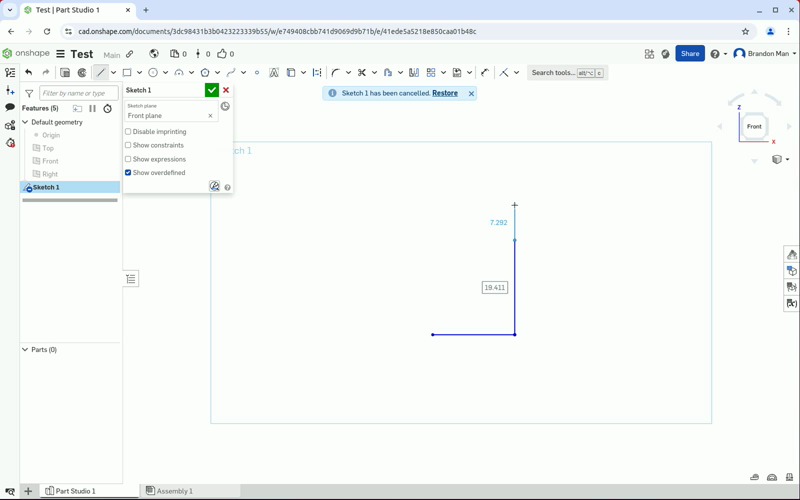
key_up(shift)
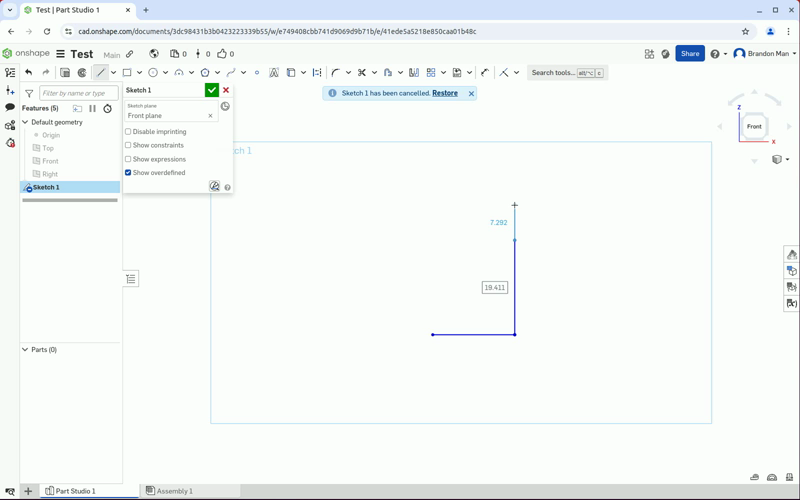
key_down(shift)
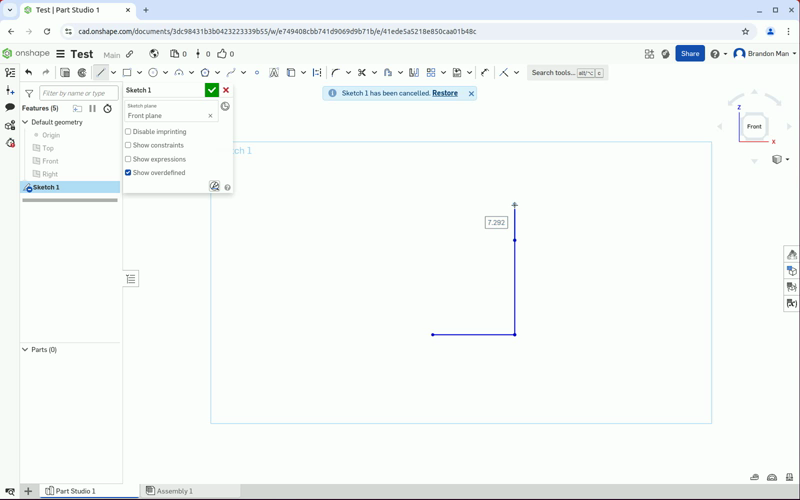
mouse_move(544, 204)
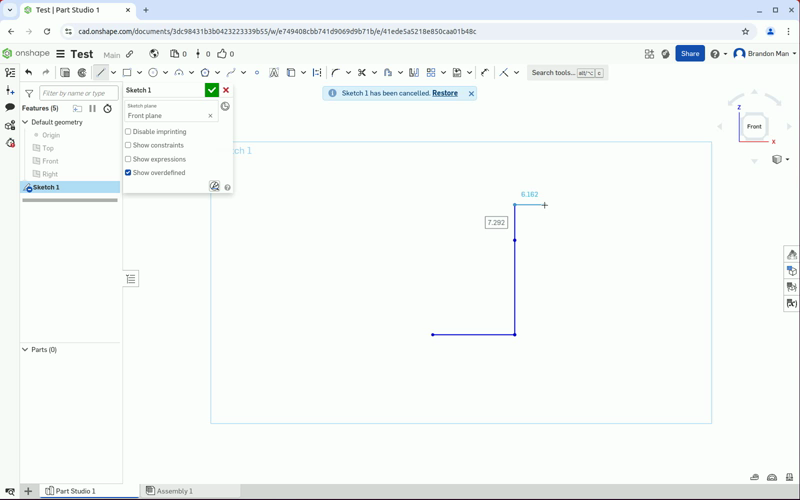
mouse_move(473, 204)
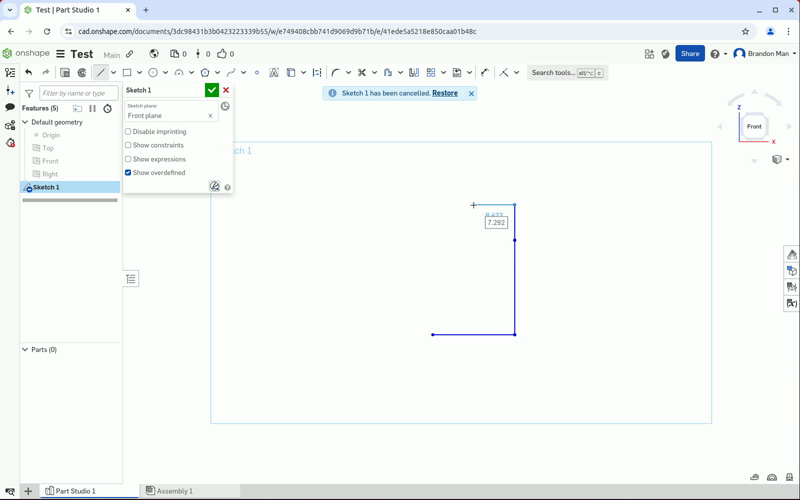
click(473, 204)
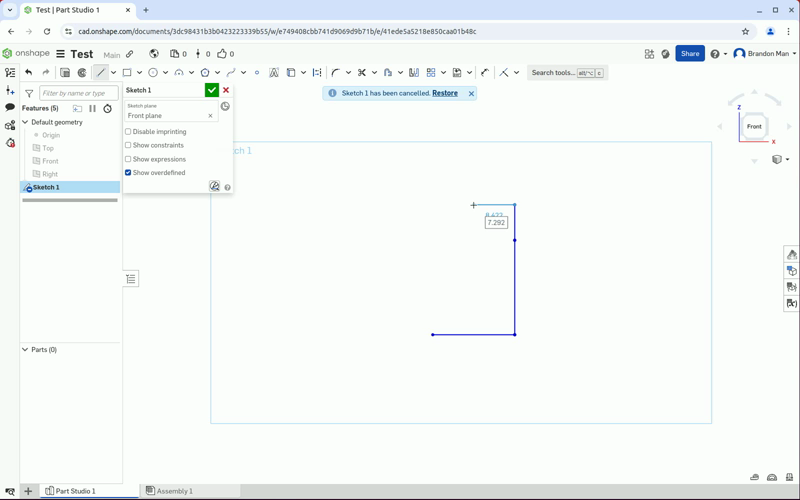
key_up(shift)
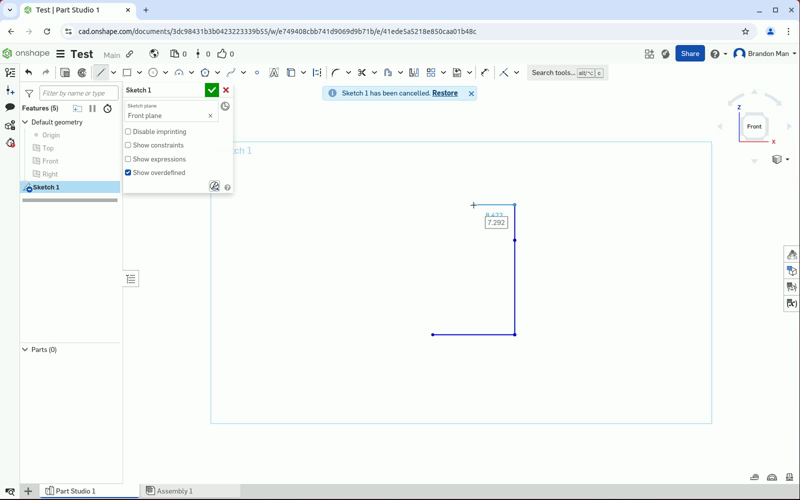
key_down(shift)
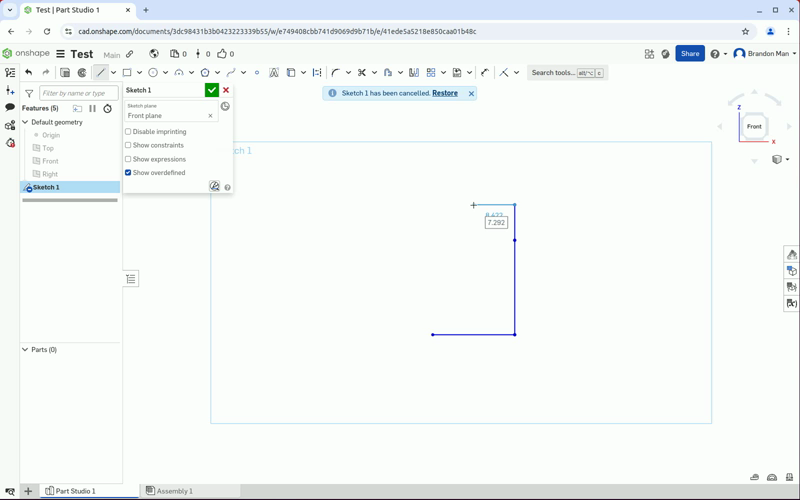
mouse_move(503, 204)
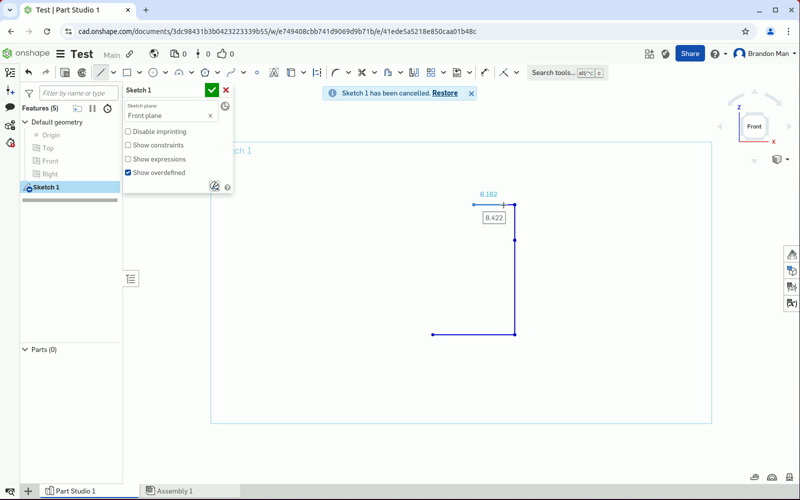
mouse_move(473, 236)
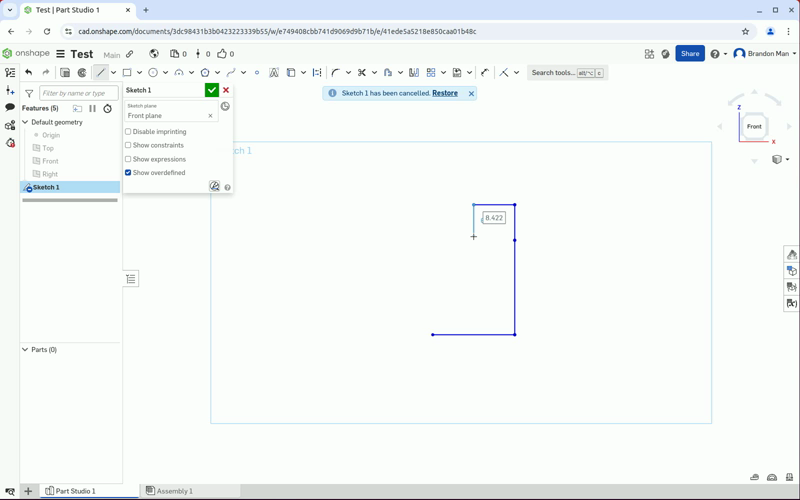
click(473, 236)
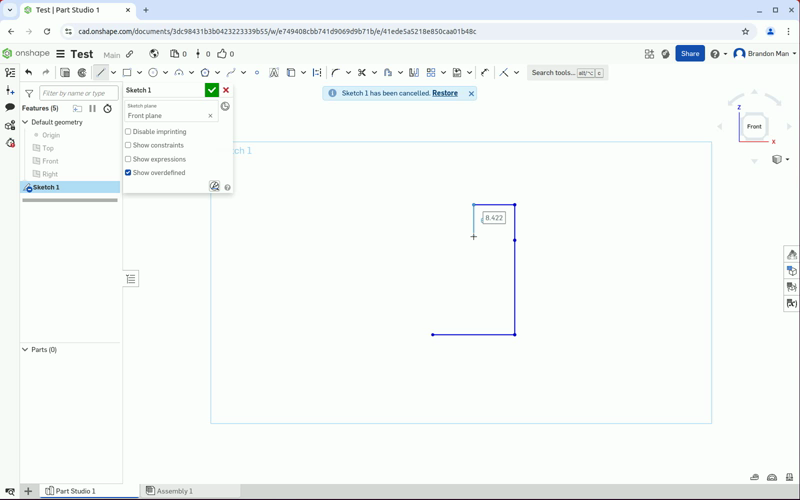
key_up(shift)
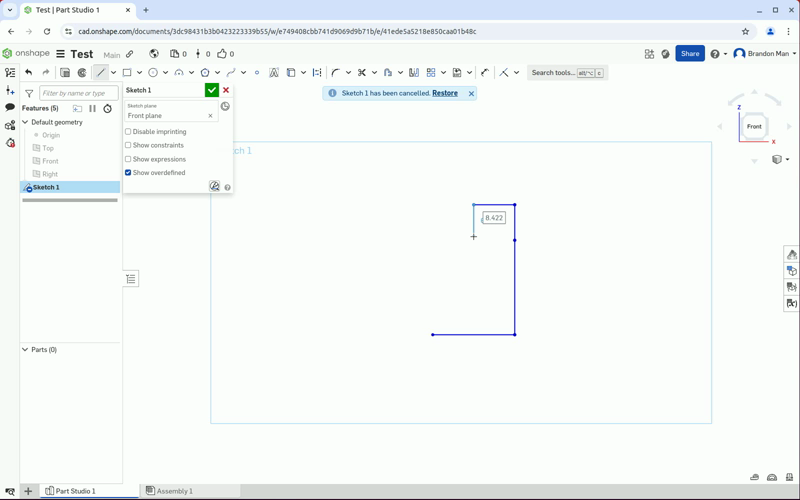
key_down(shift)
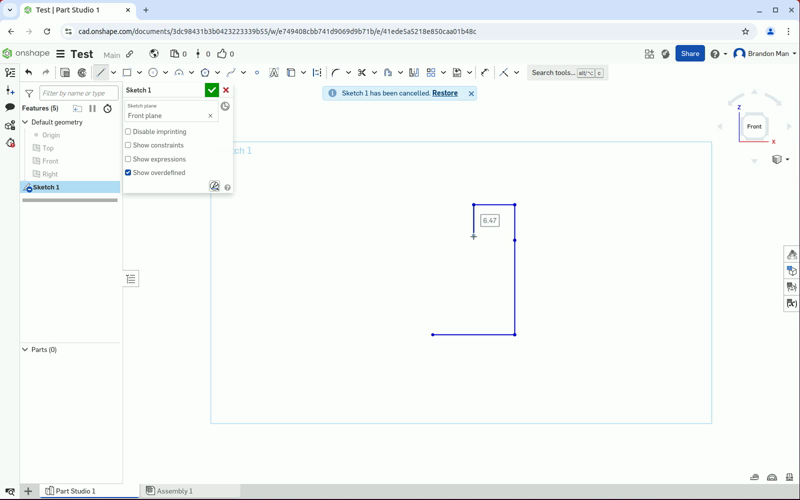
mouse_move(503, 236)
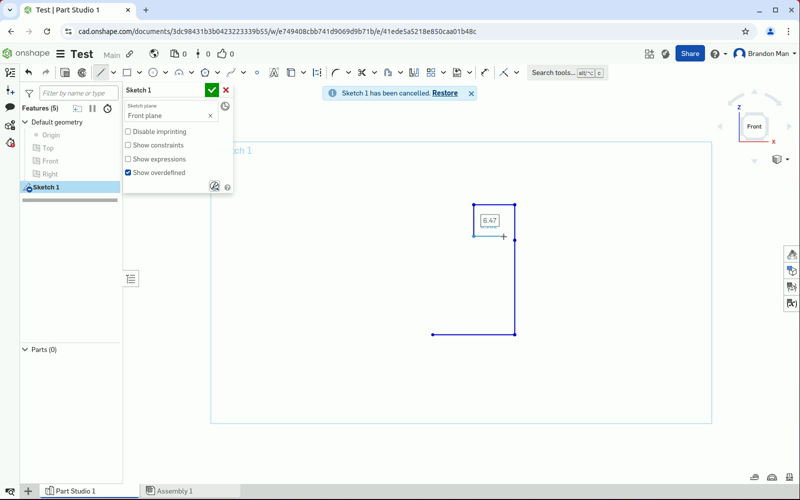
mouse_move(432, 258)
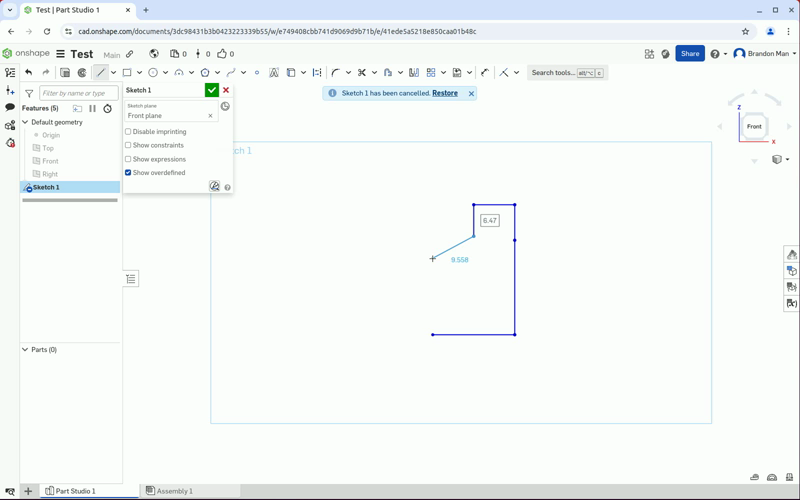
click(432, 258)
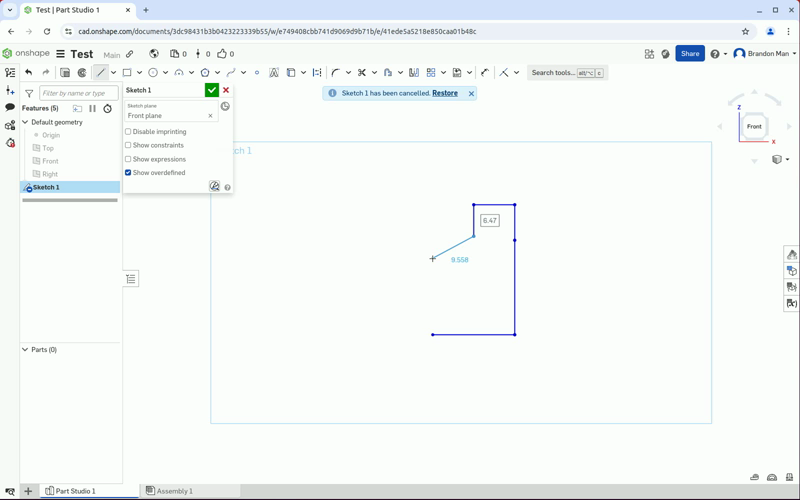
key_up(shift)
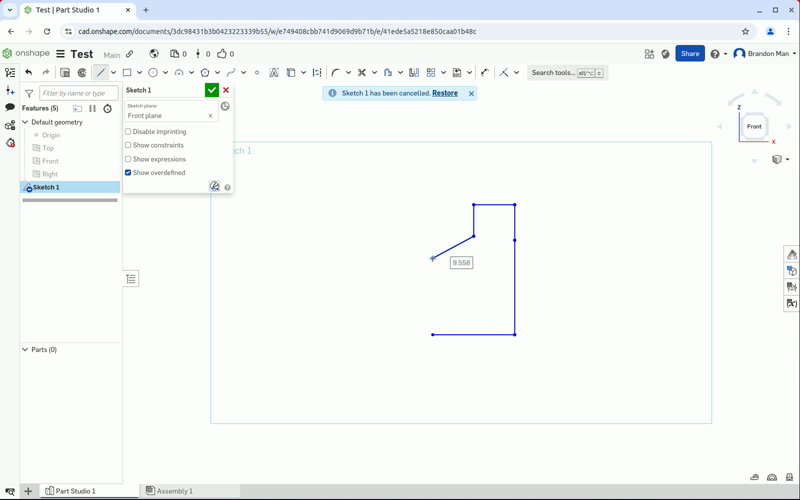
key_down(shift)
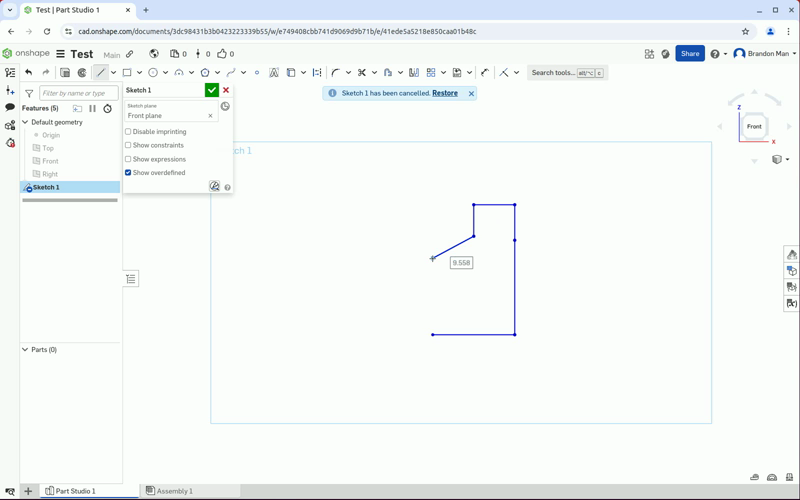
mouse_move(432, 334)
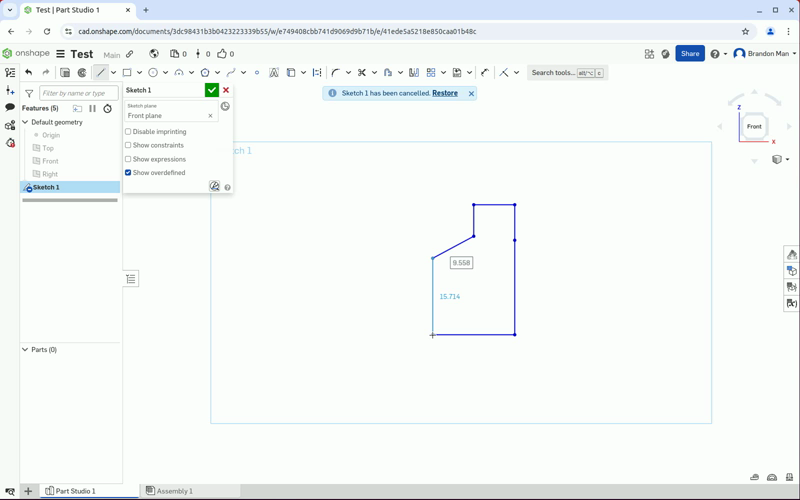
key_up(shift)
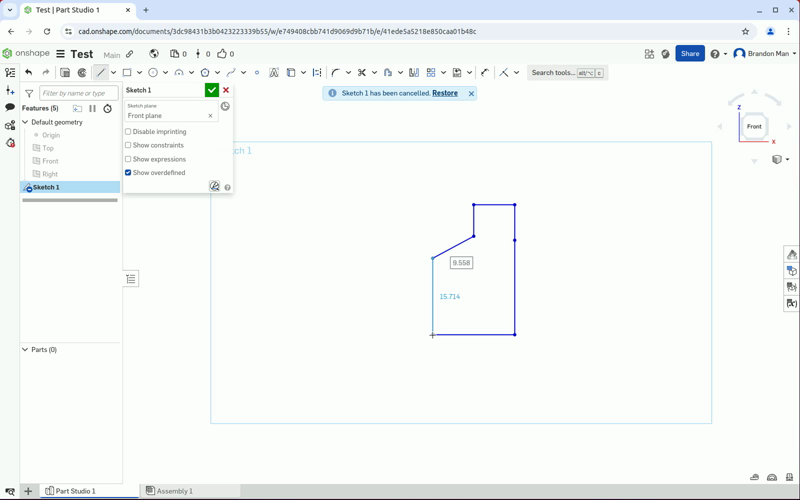
click(432, 334)
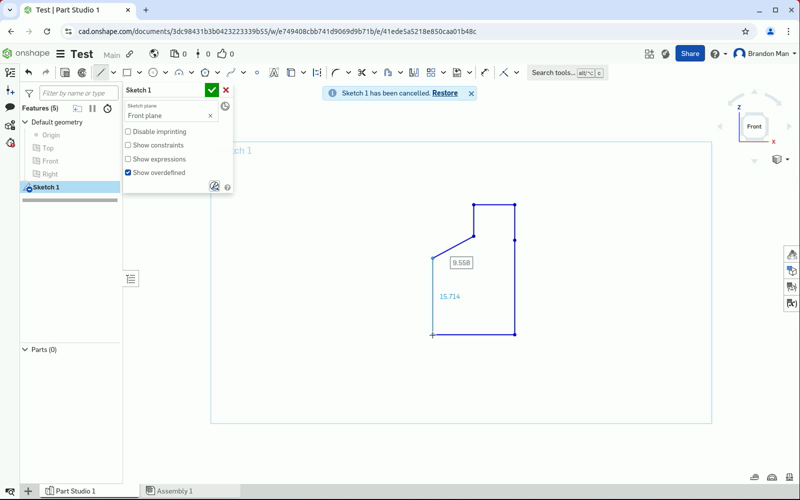
key(esc)
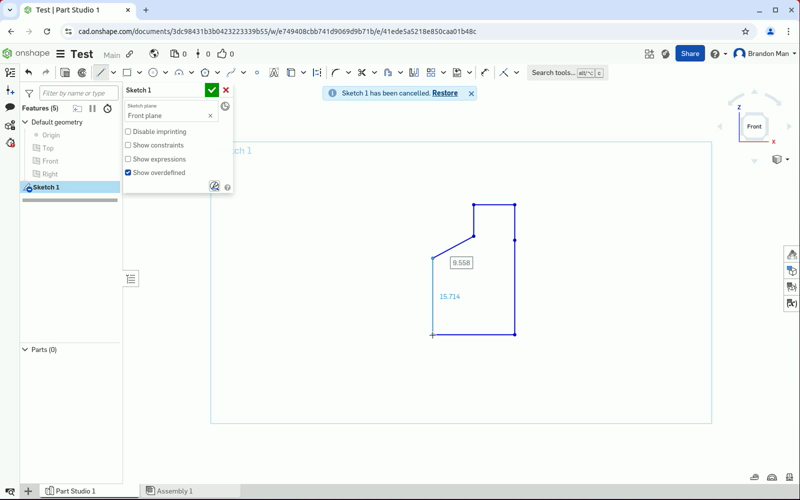
key(l)
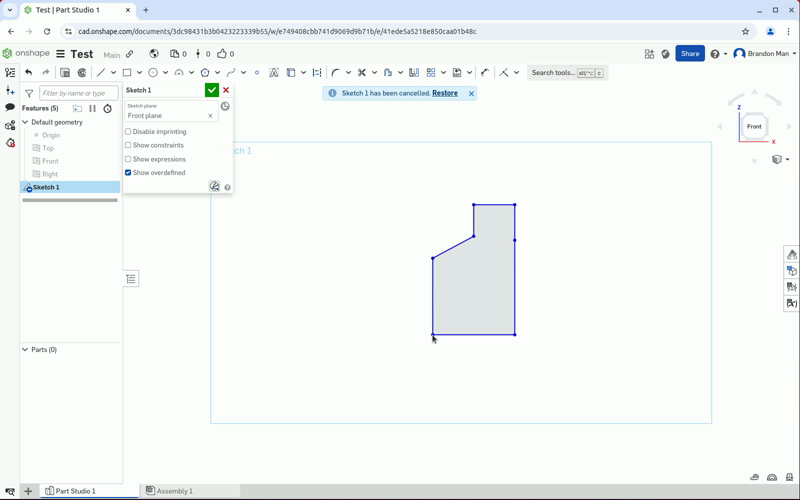
key_down(shift)
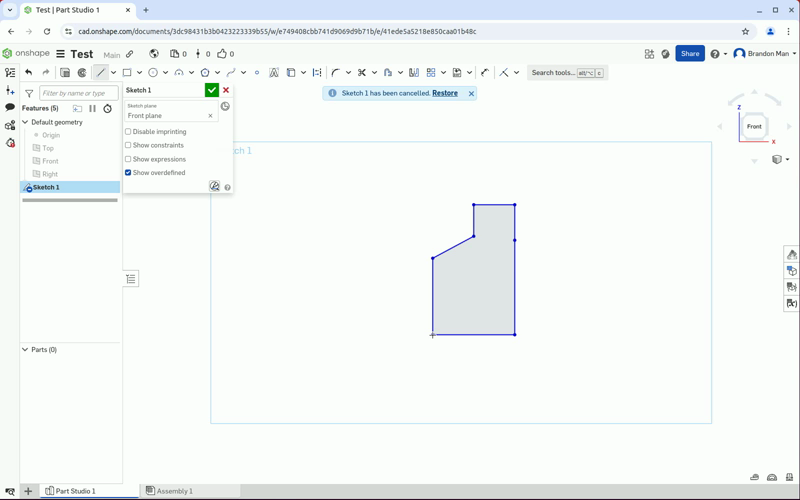
mouse_move(434, 333)
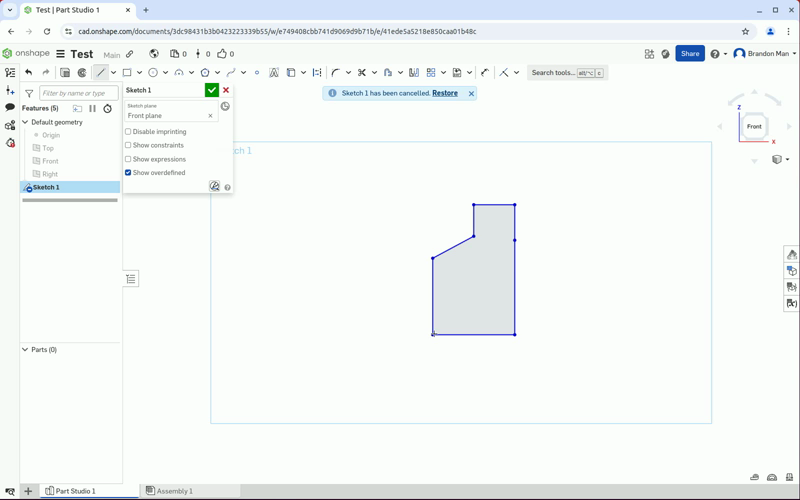
scroll(6)
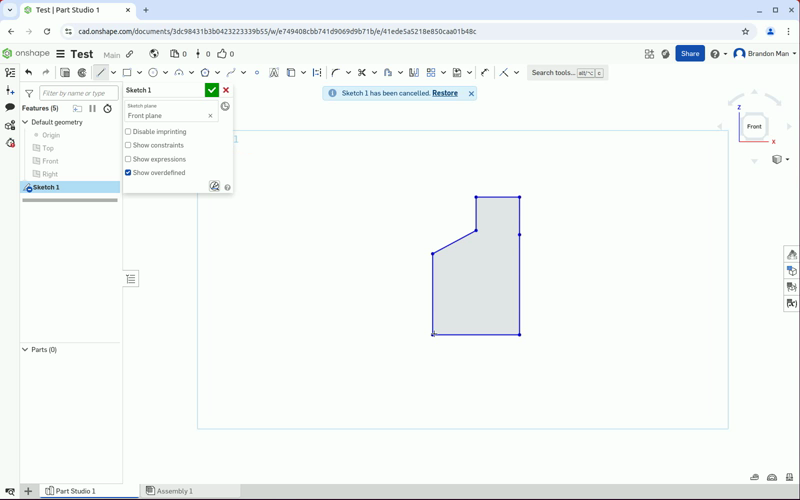
scroll(6)
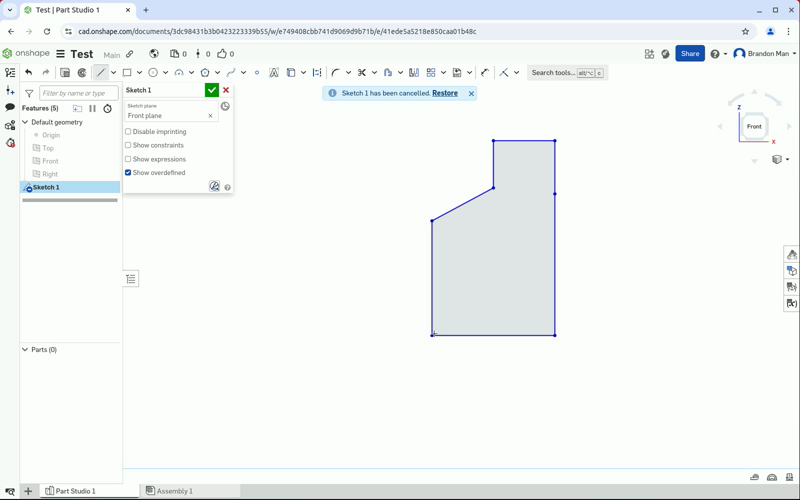
scroll(6)
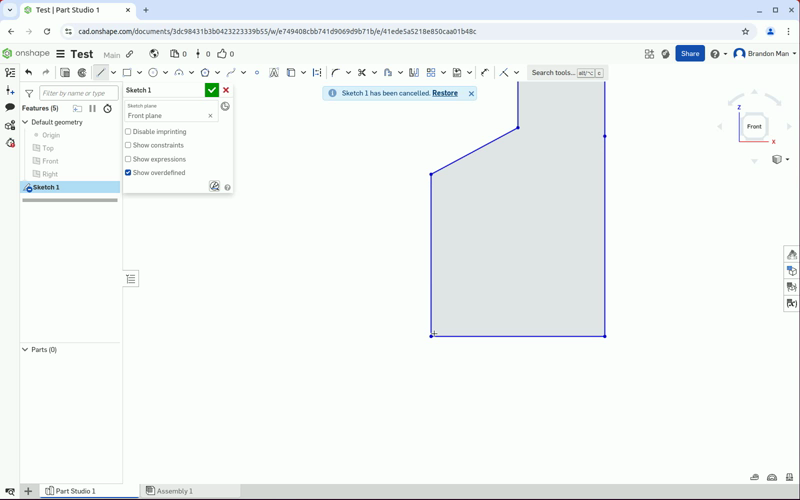
scroll(6)
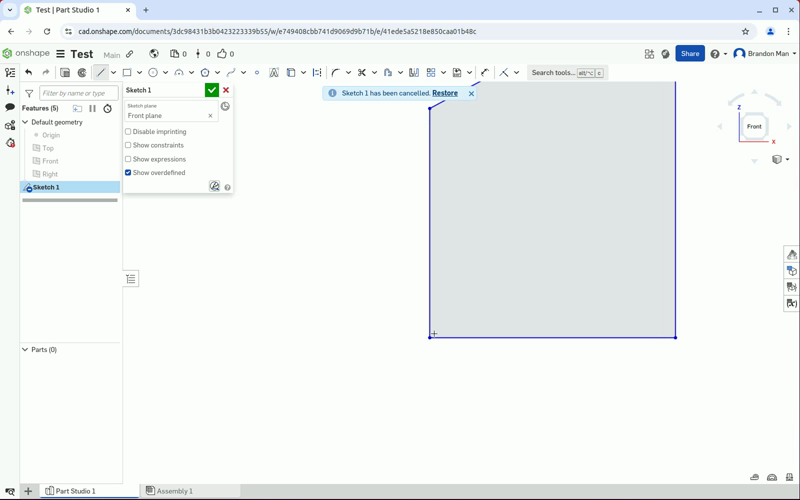
scroll(6)
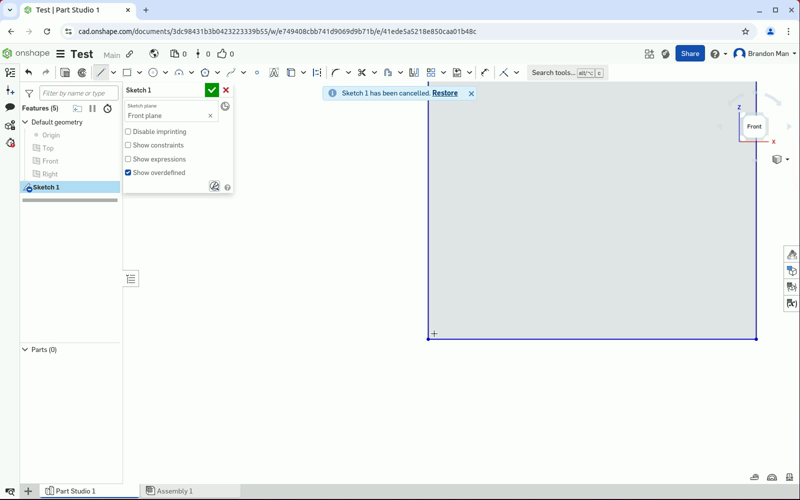
scroll(6)
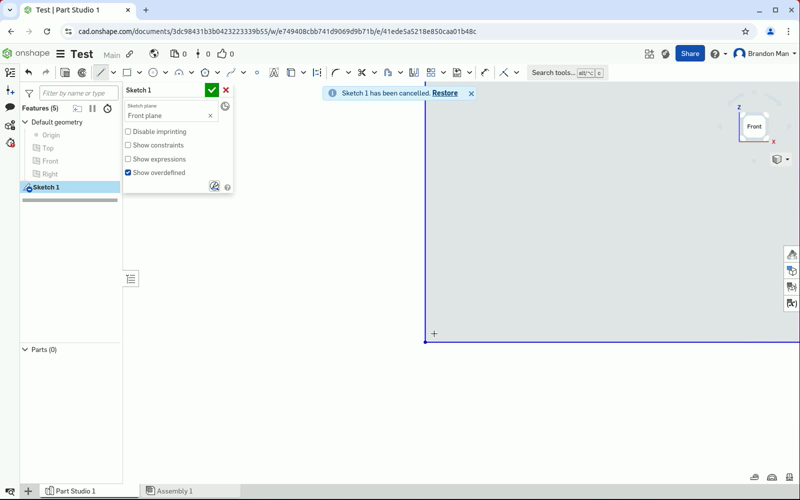
scroll(6)
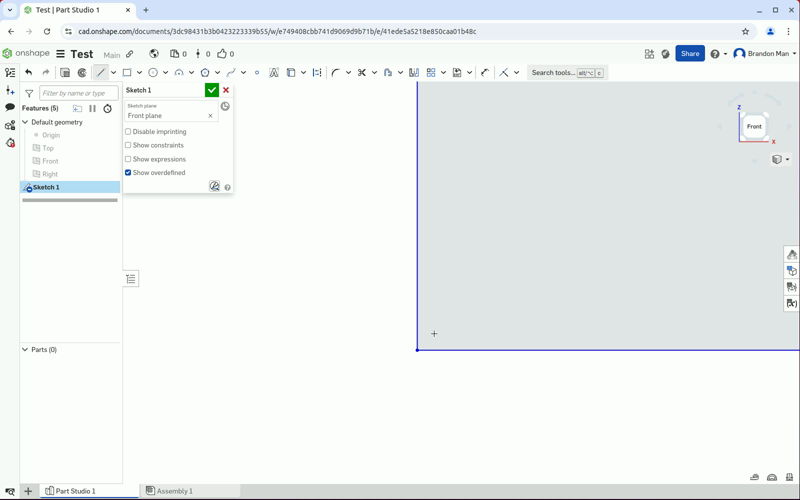
click(434, 333)
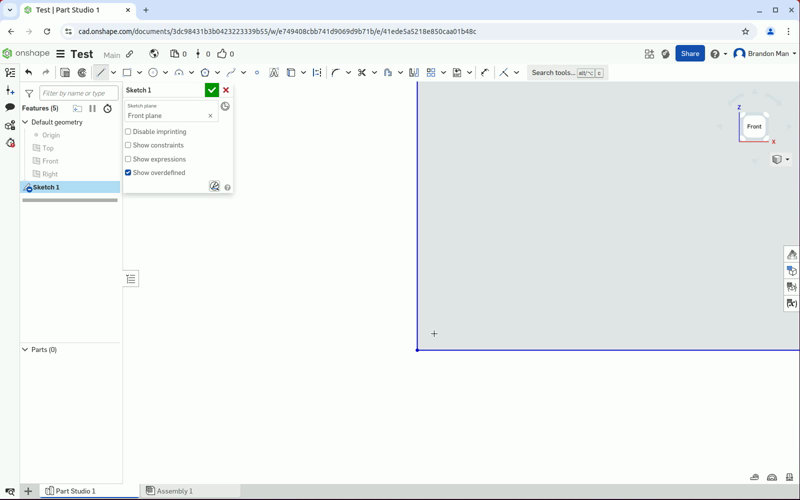
scroll(-6)
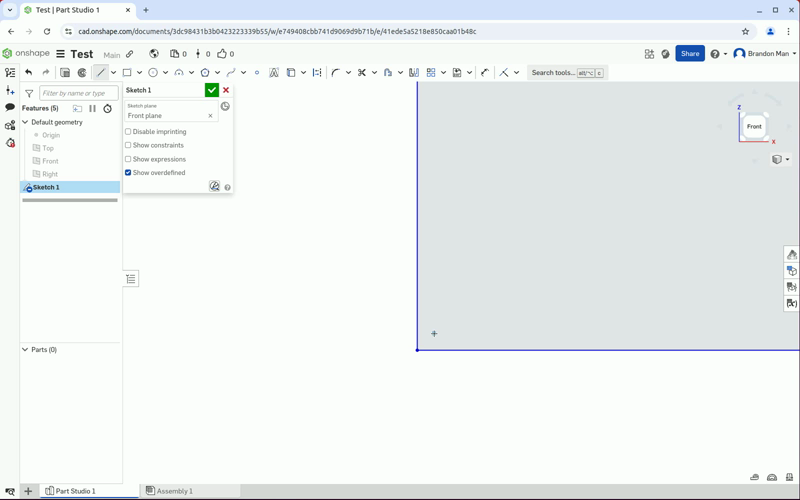
scroll(-6)
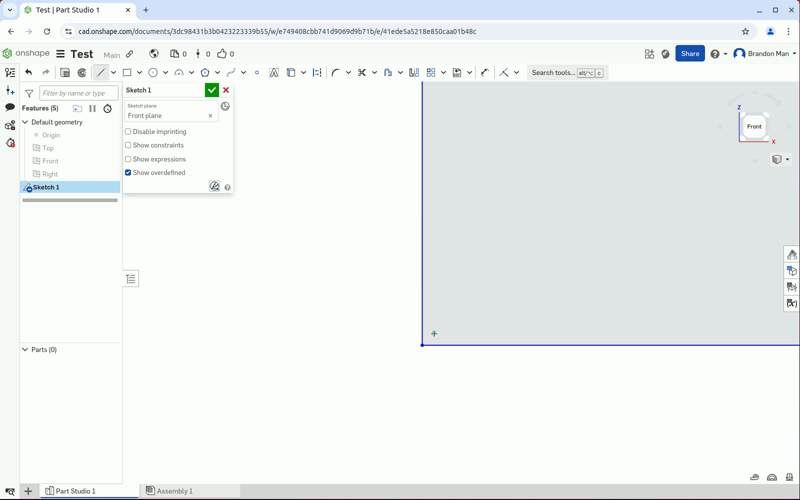
scroll(-6)
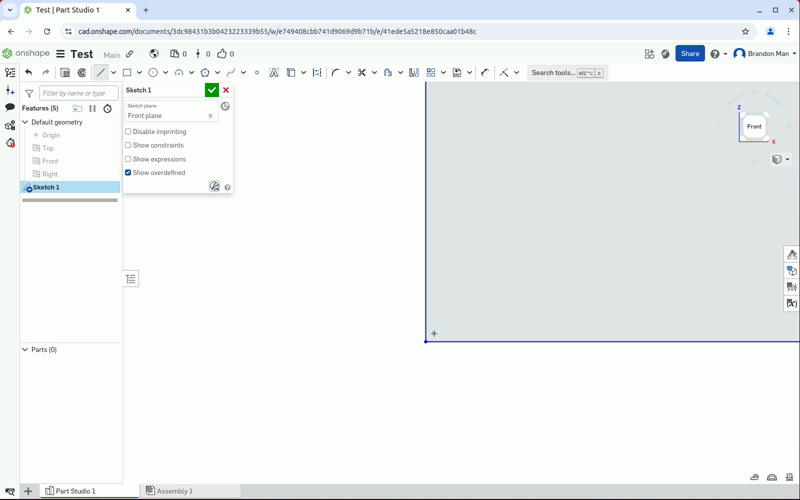
scroll(-6)
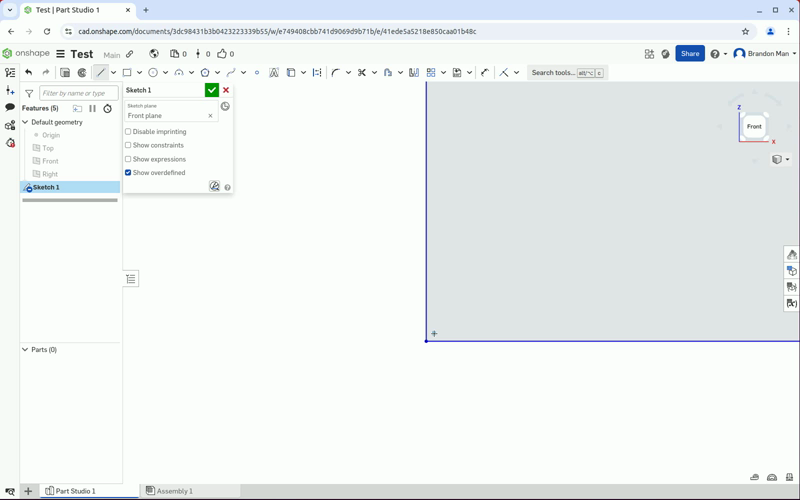
scroll(-6)
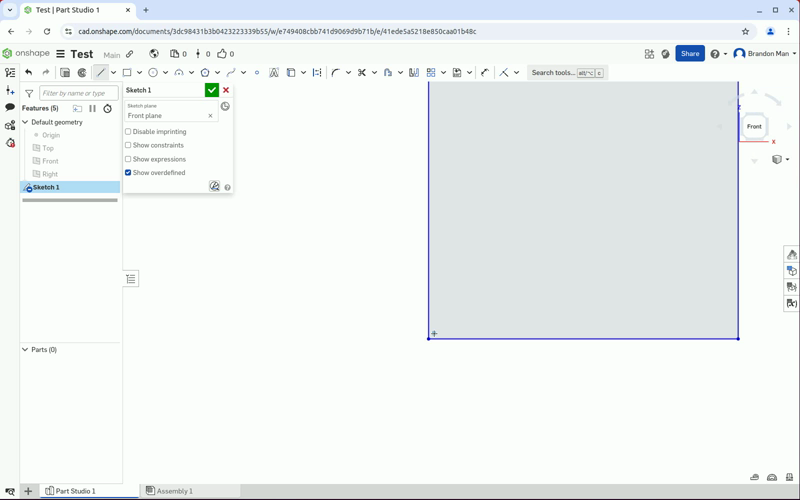
scroll(-6)
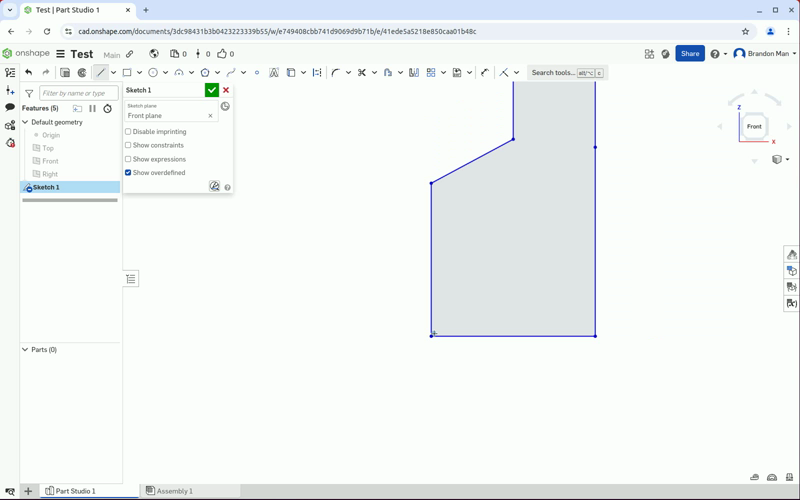
scroll(-6)
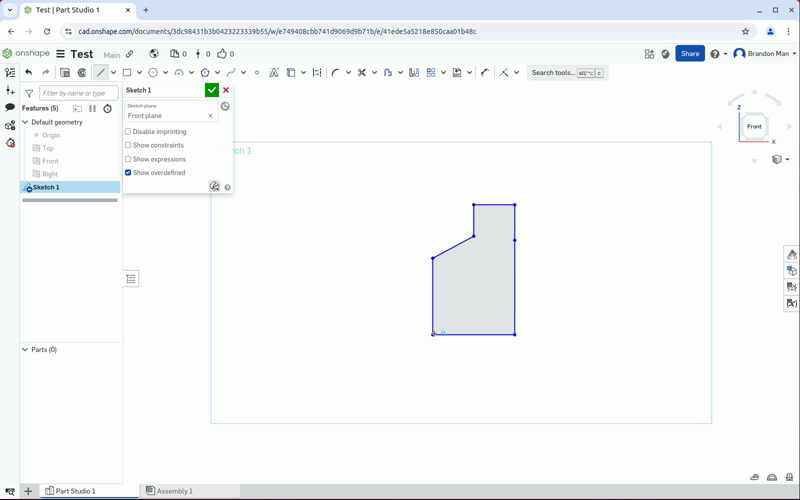
key_up(shift)
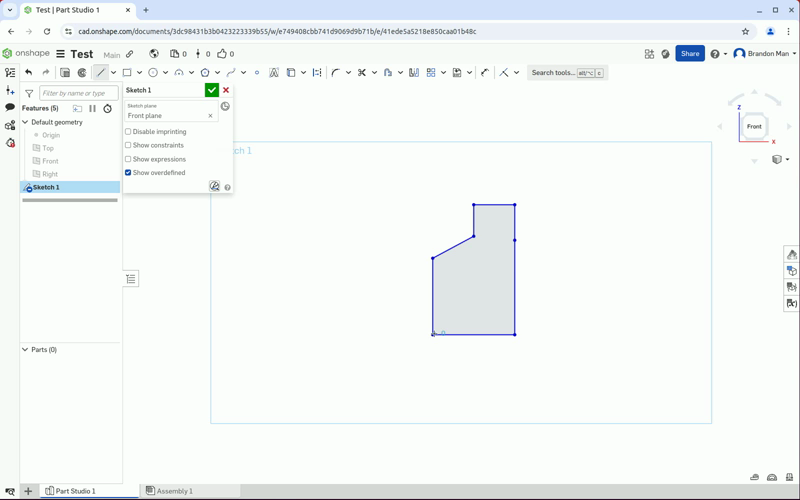
key_down(shift)
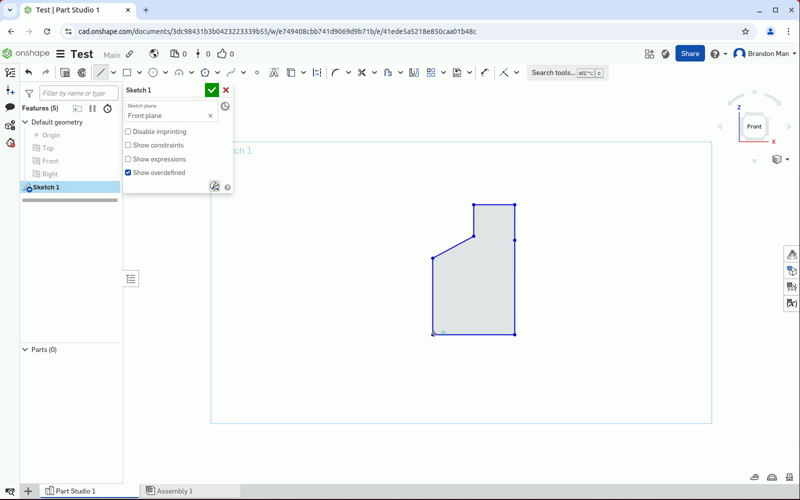
mouse_move(513, 333)
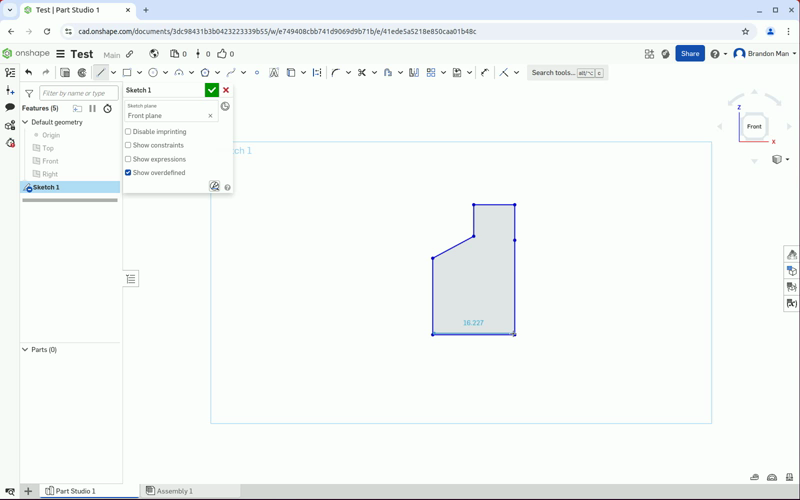
scroll(6)
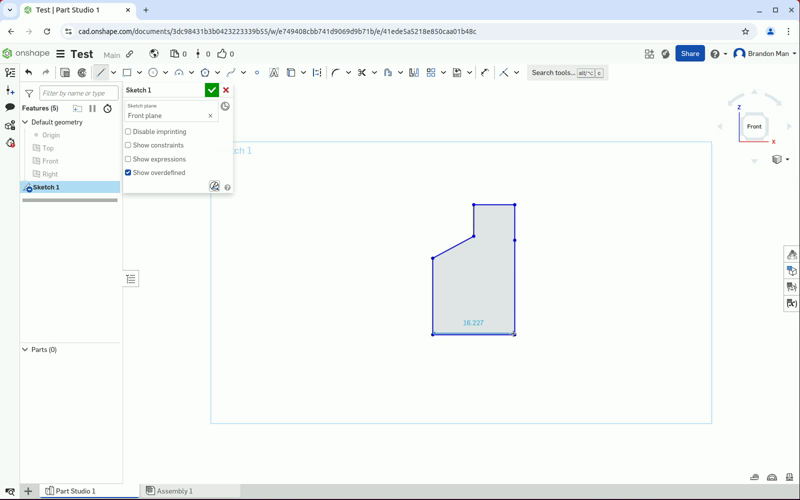
scroll(6)
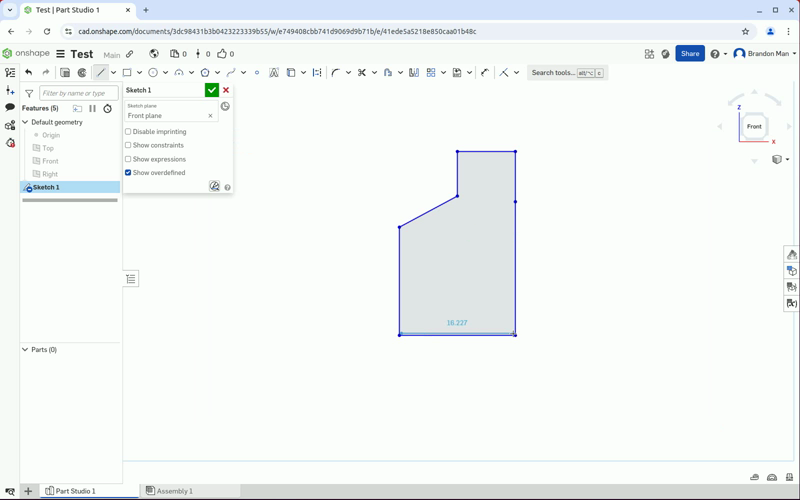
scroll(6)
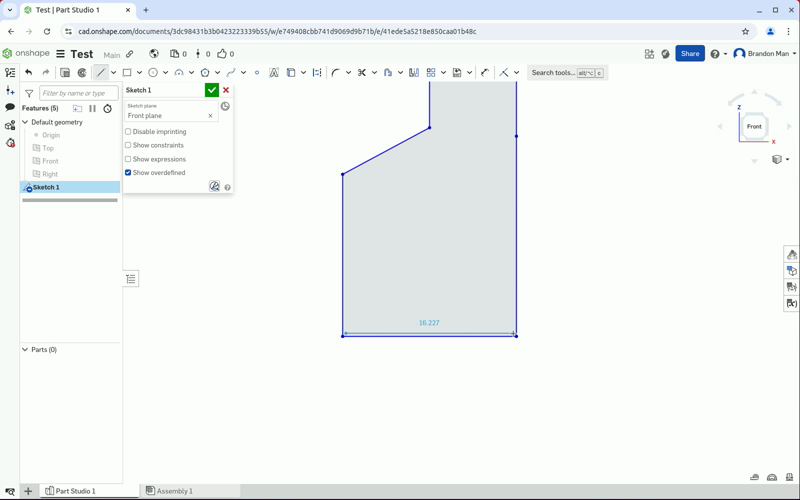
scroll(6)
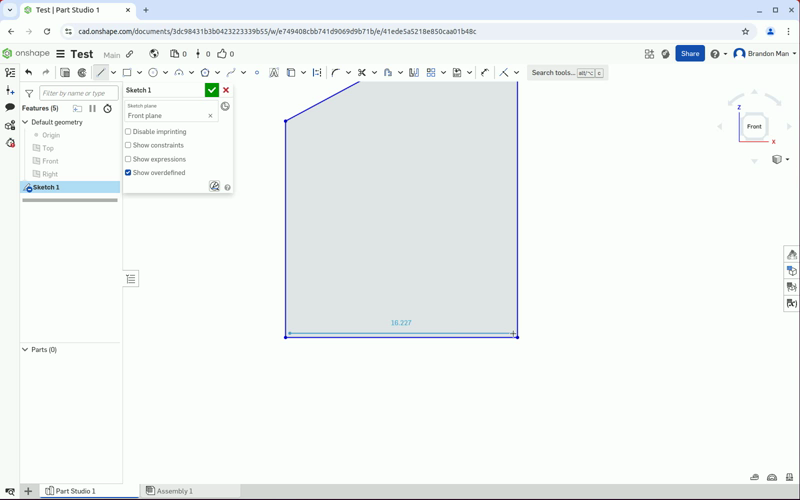
scroll(6)
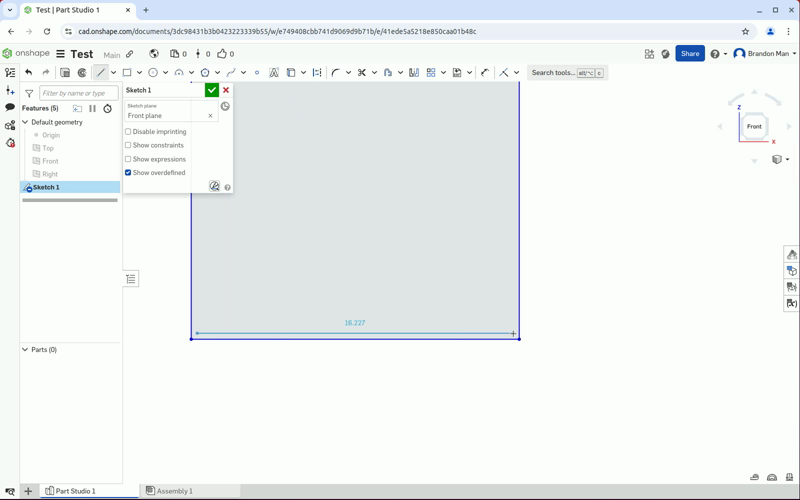
scroll(6)
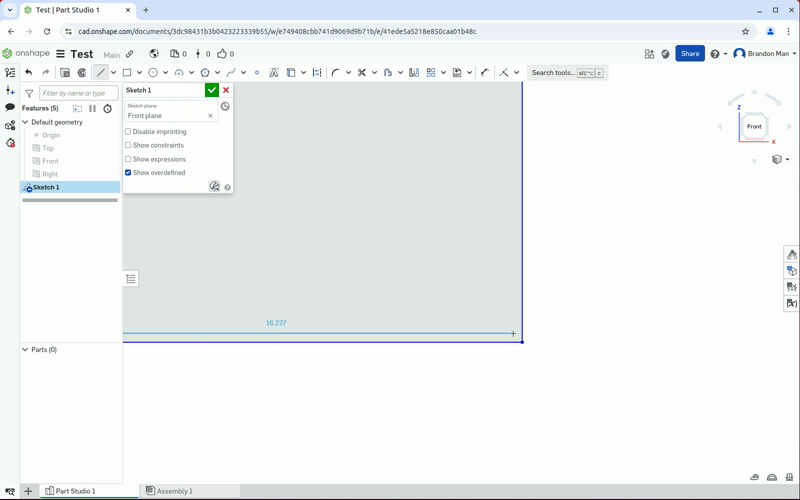
scroll(6)
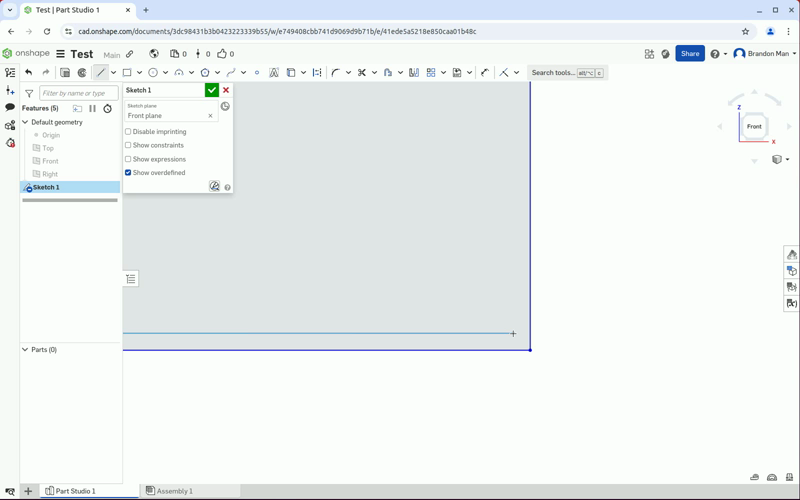
click(513, 333)
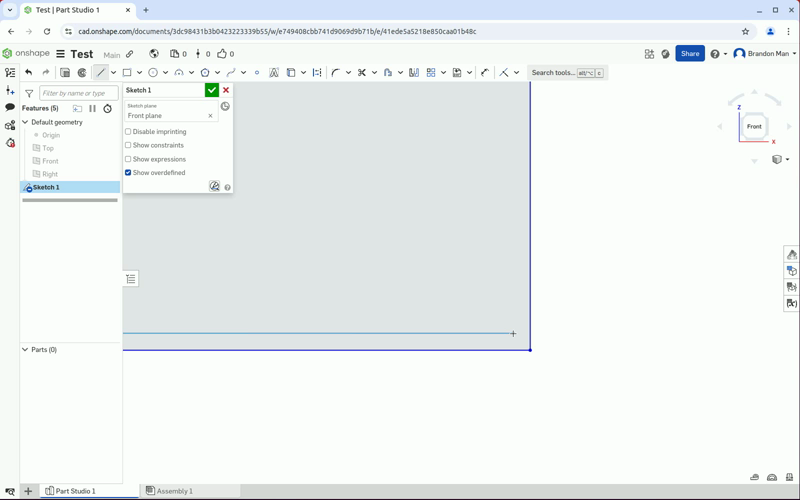
scroll(-6)
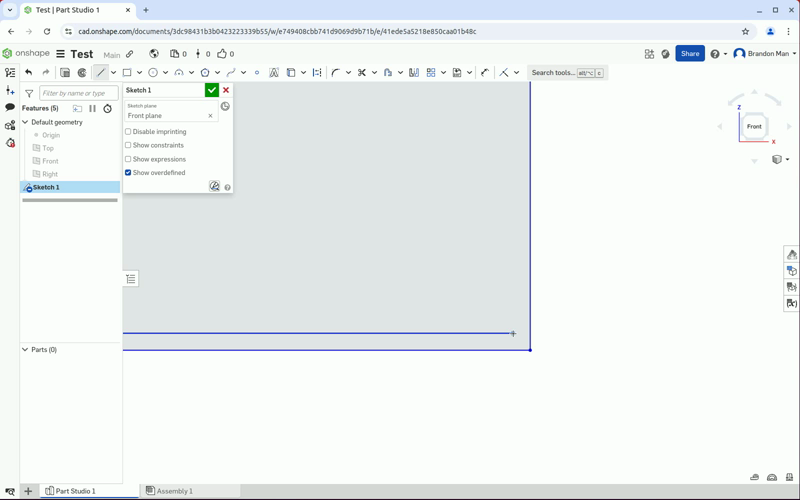
scroll(-6)
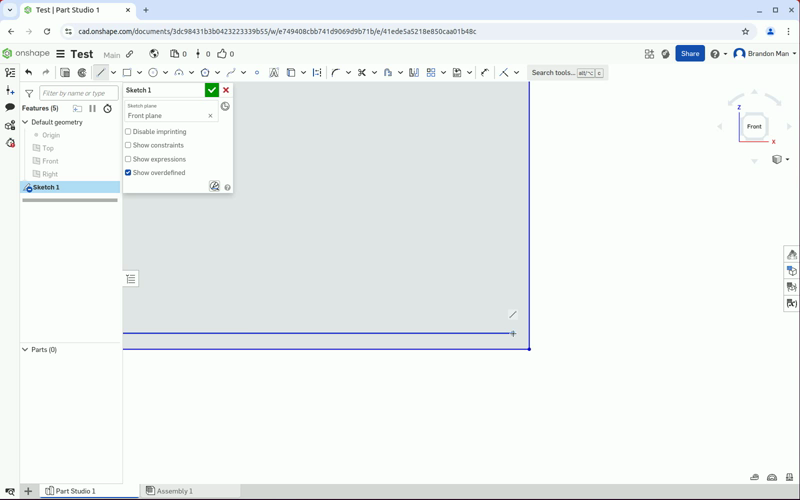
scroll(-6)
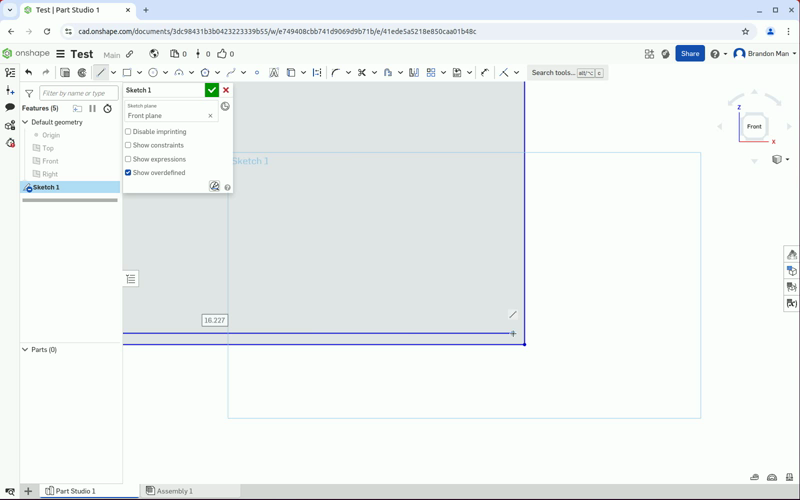
scroll(-6)
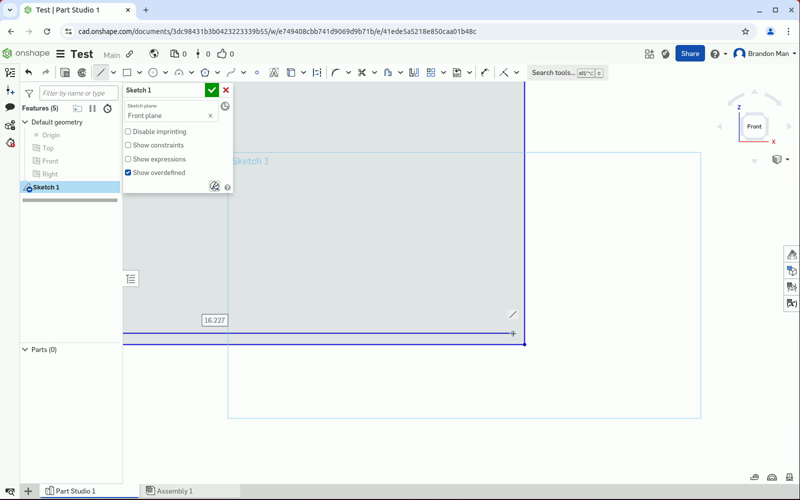
scroll(-6)
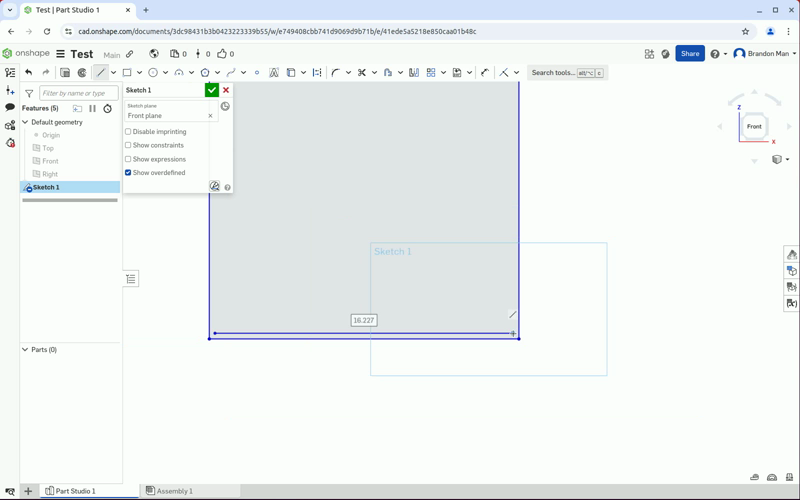
scroll(-6)
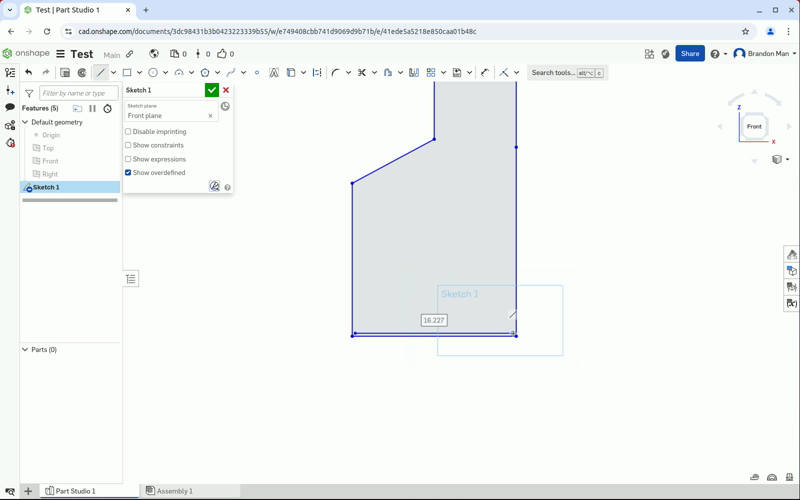
scroll(-6)
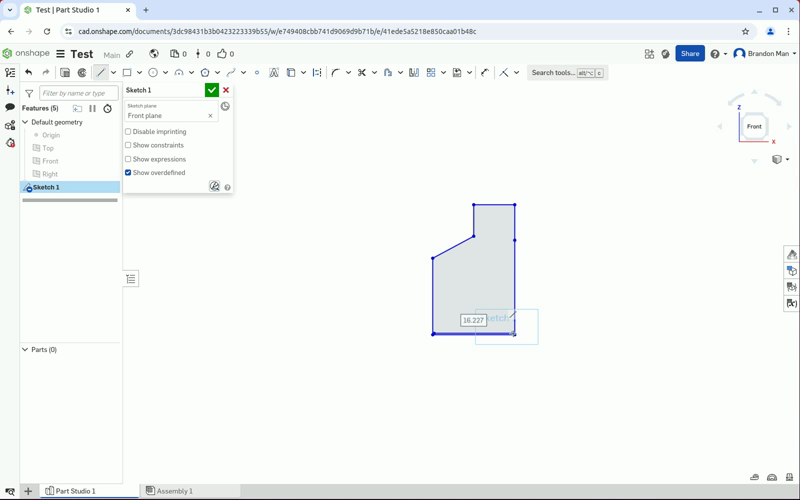
key_up(shift)
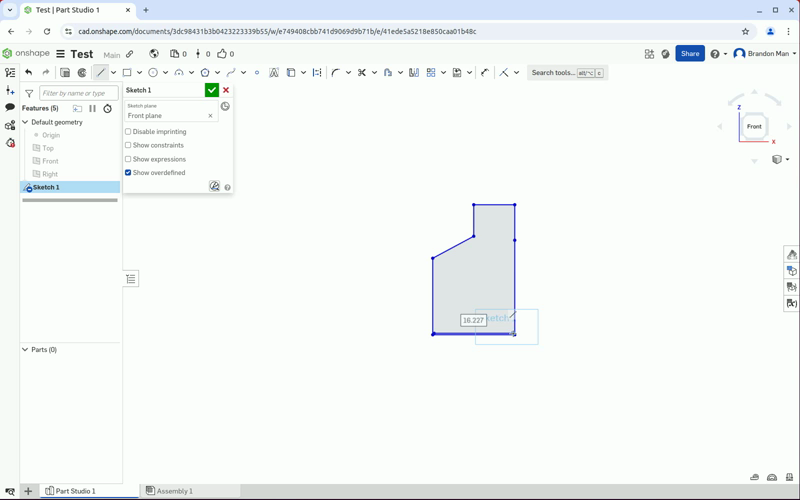
key_down(shift)
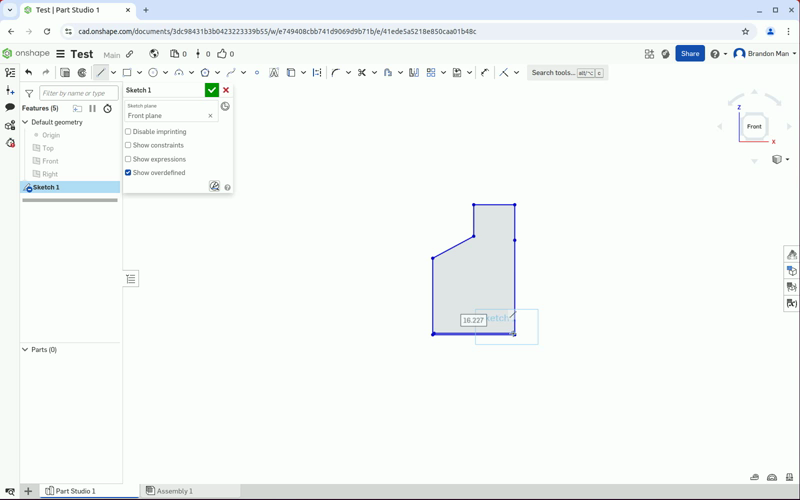
mouse_move(513, 240)
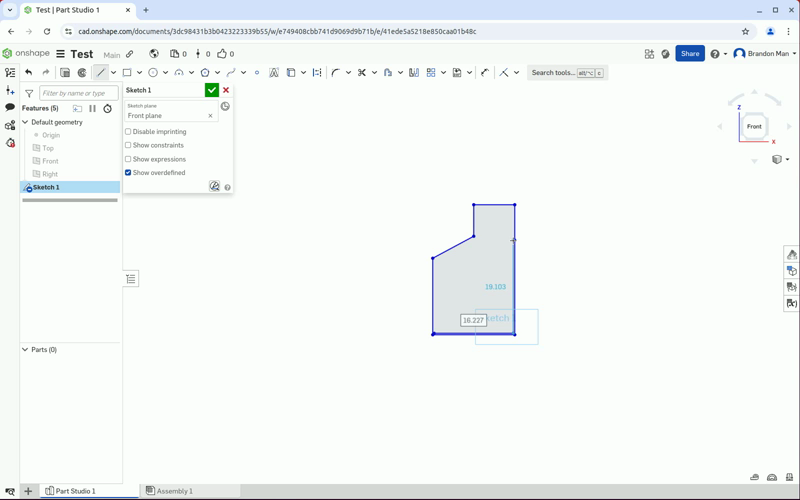
scroll(6)
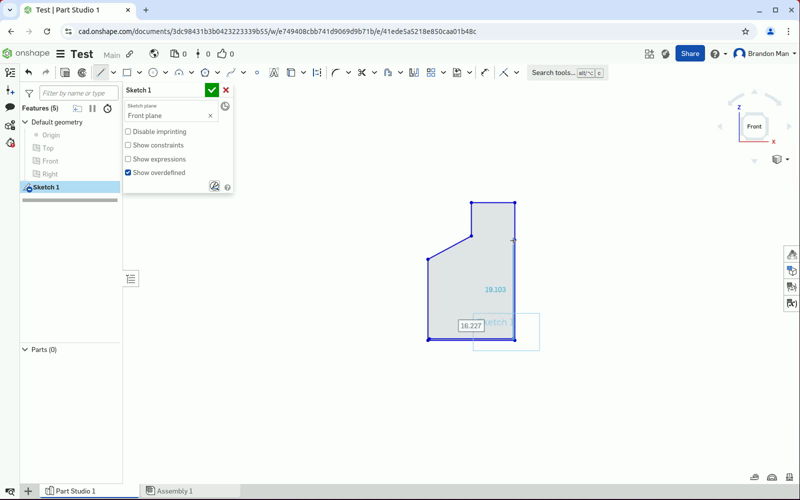
scroll(6)
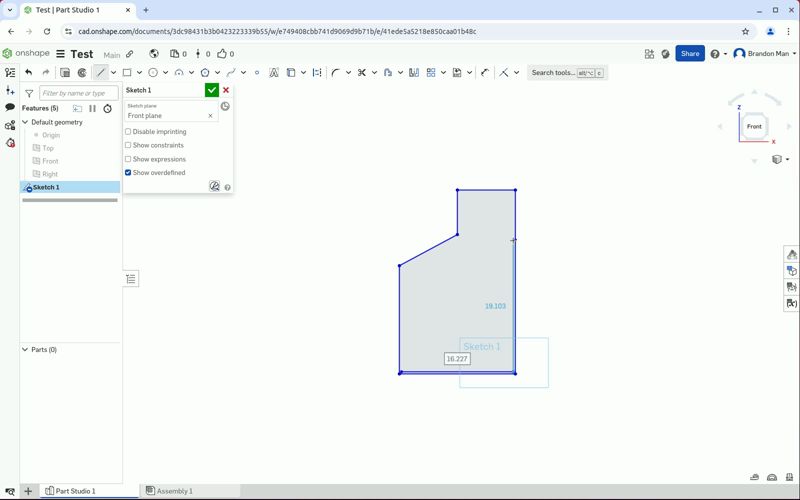
scroll(6)
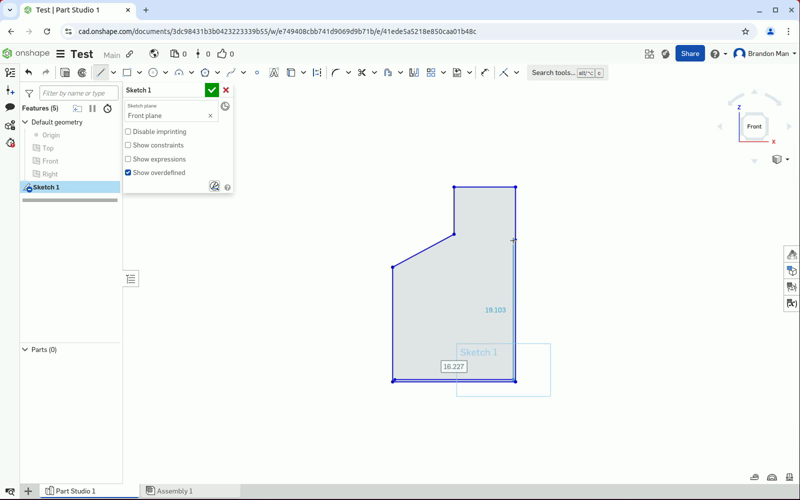
scroll(6)
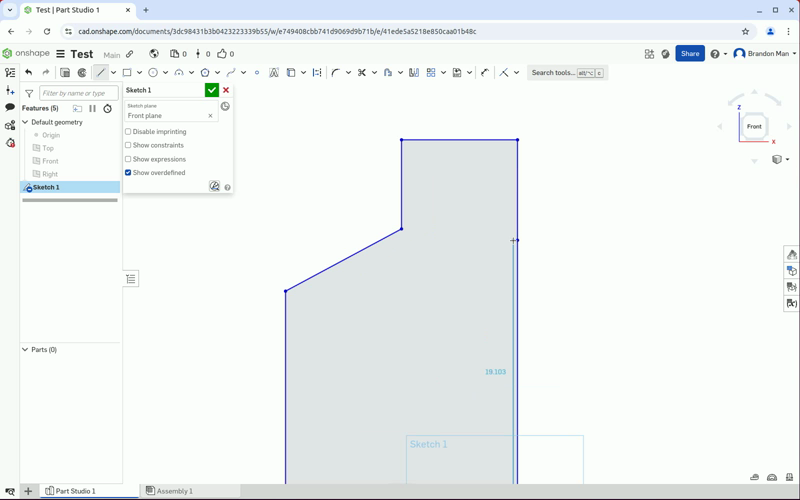
scroll(6)
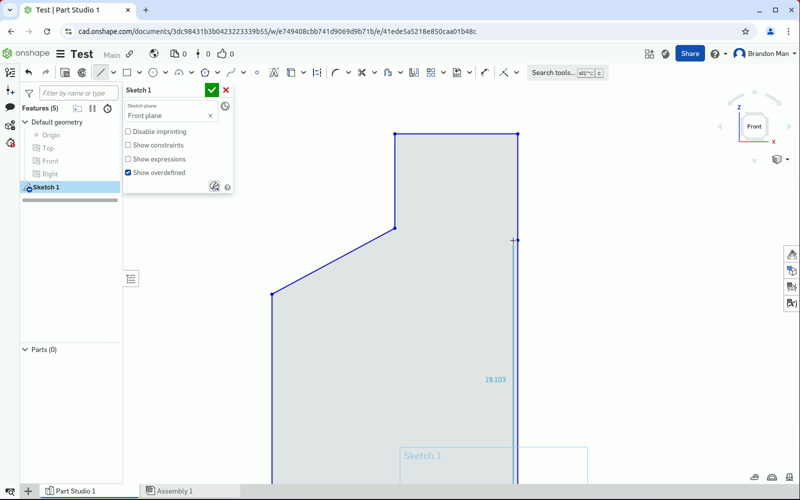
scroll(6)
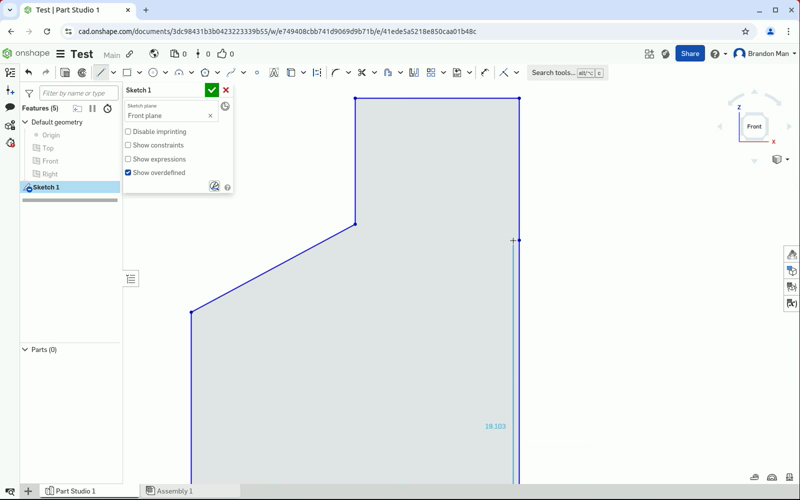
scroll(6)
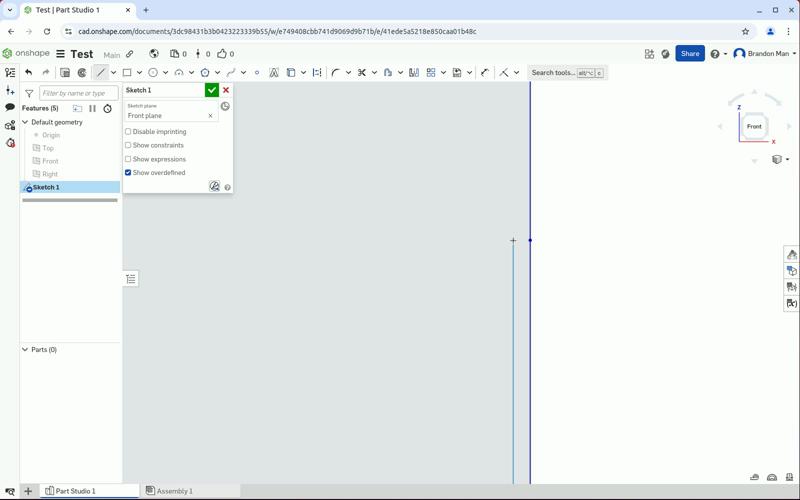
click(513, 240)
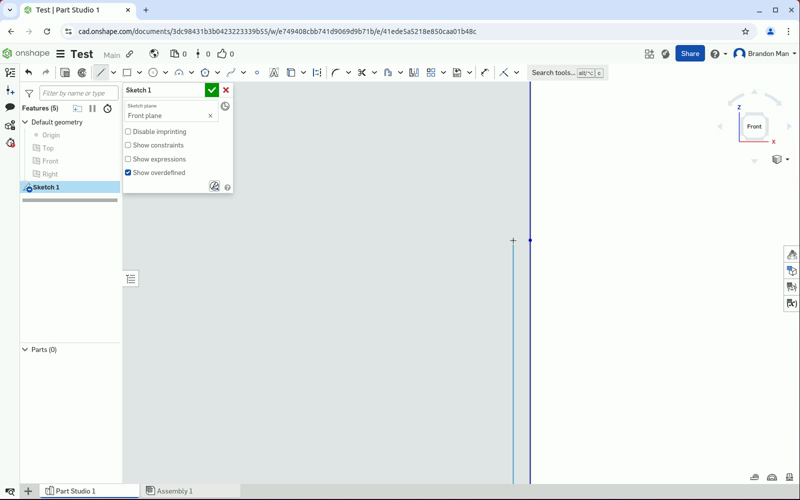
scroll(-6)
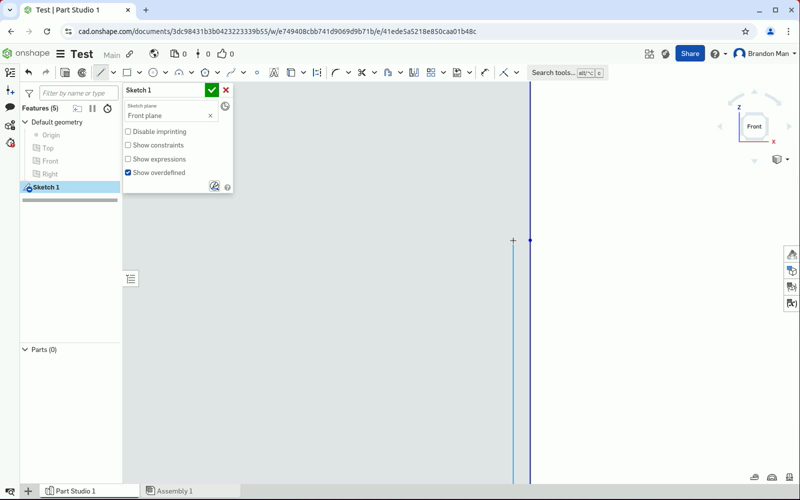
scroll(-6)
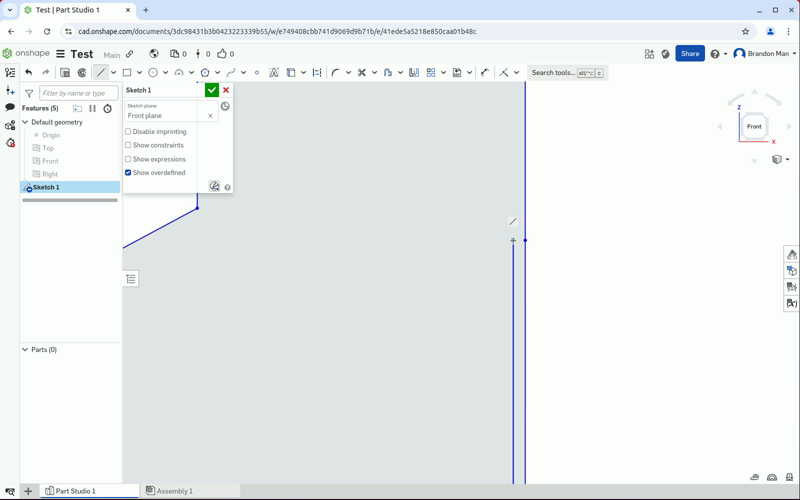
scroll(-6)
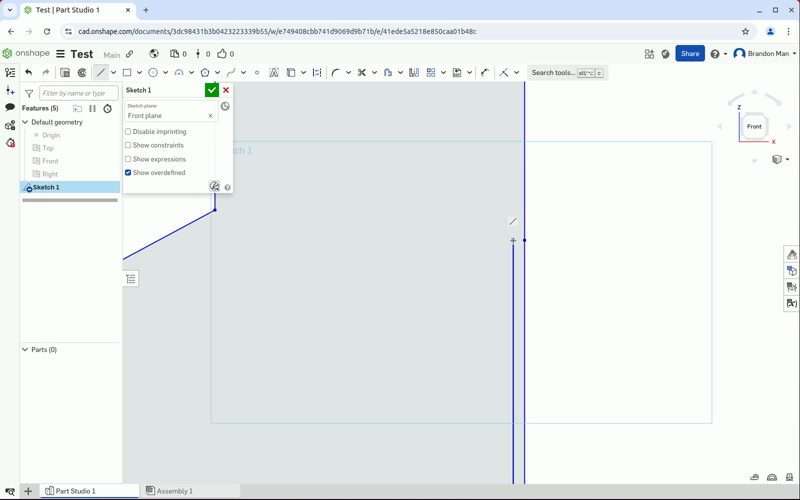
scroll(-6)
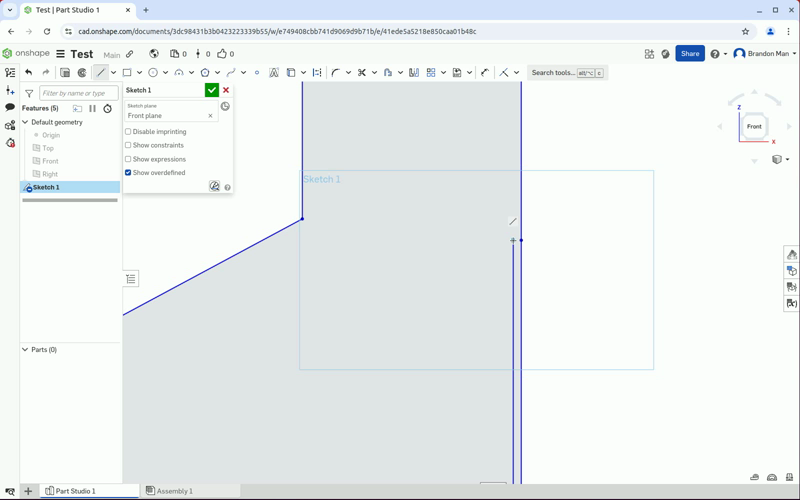
scroll(-6)
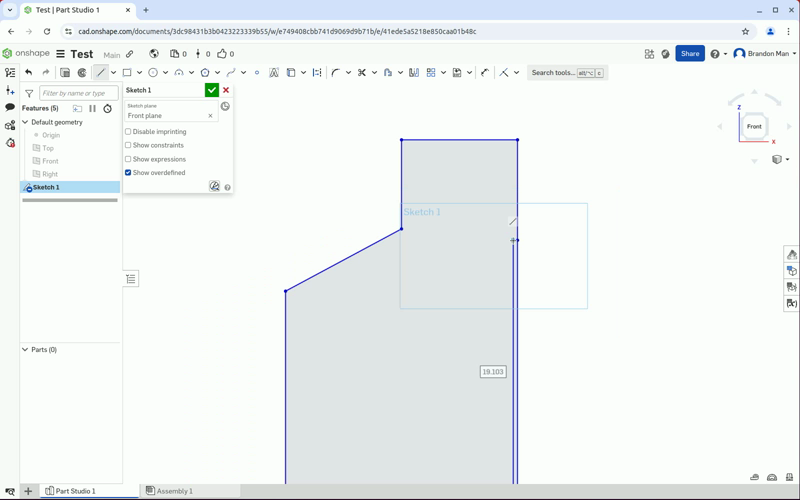
scroll(-6)
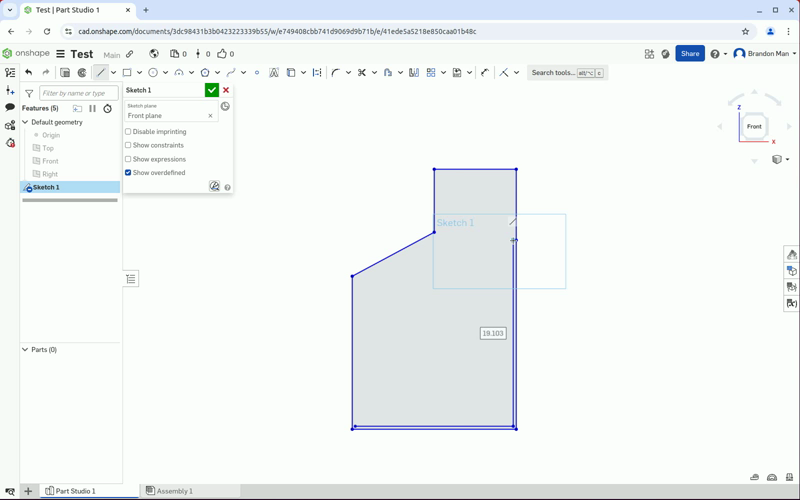
scroll(-6)
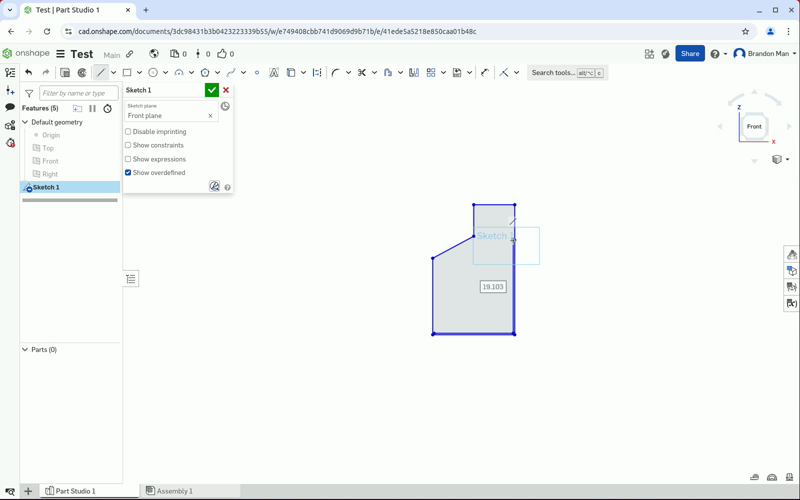
key_up(shift)
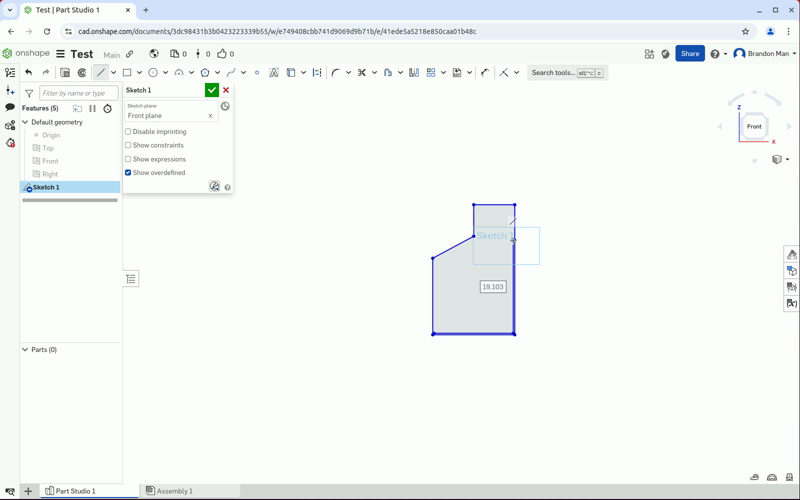
key_down(shift)
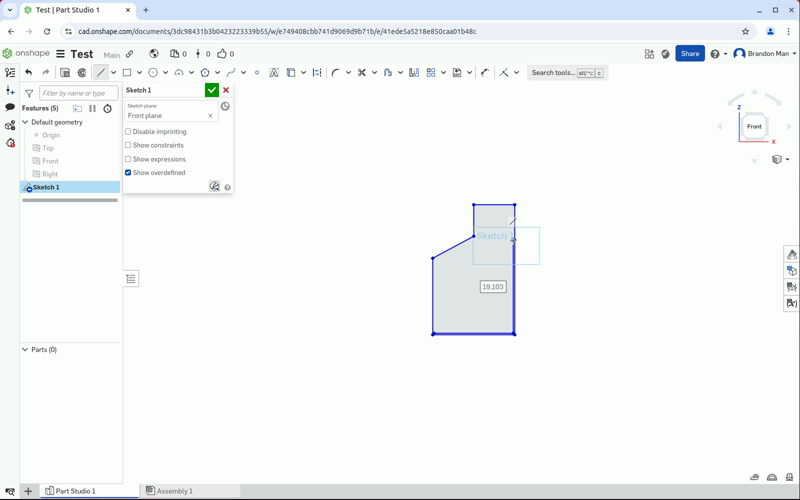
mouse_move(543, 240)
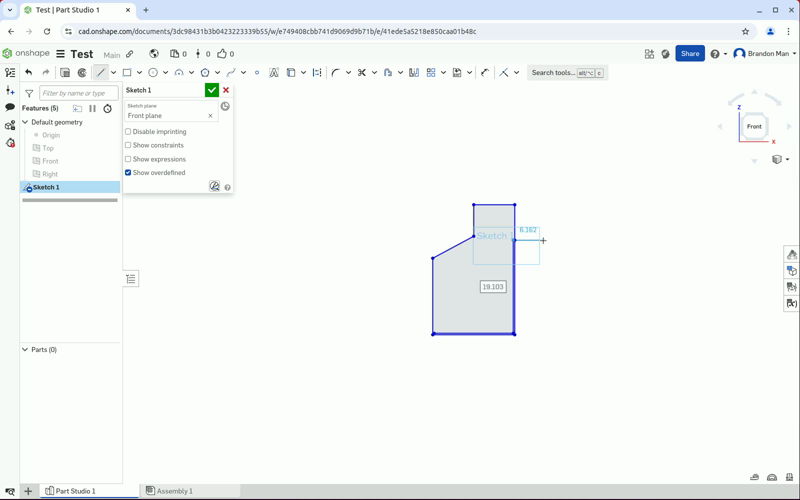
mouse_move(513, 206)
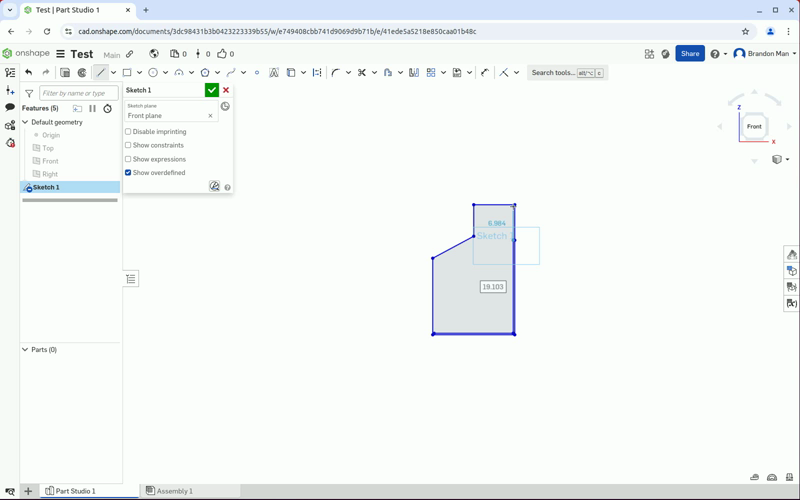
scroll(6)
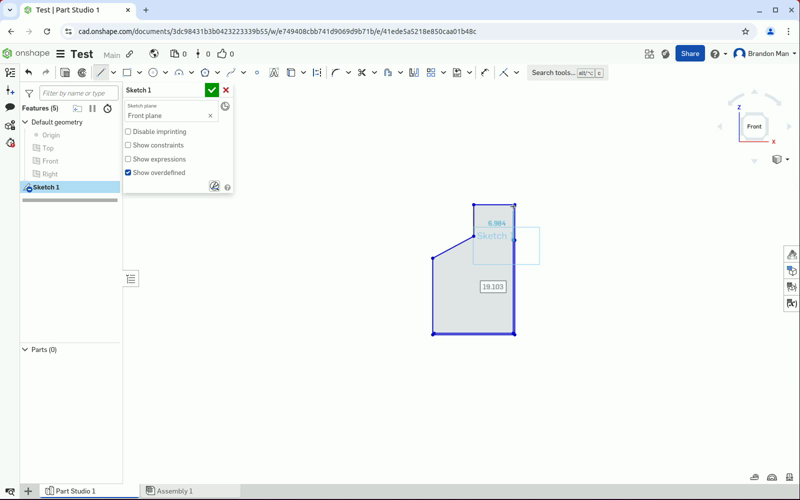
scroll(6)
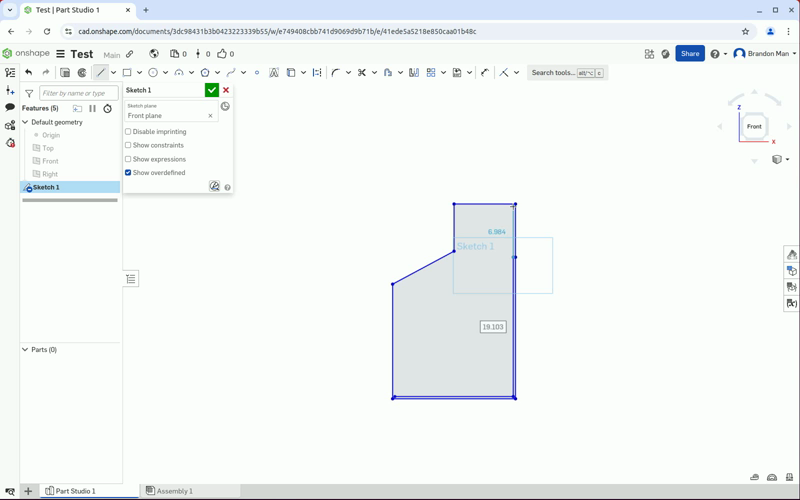
scroll(6)
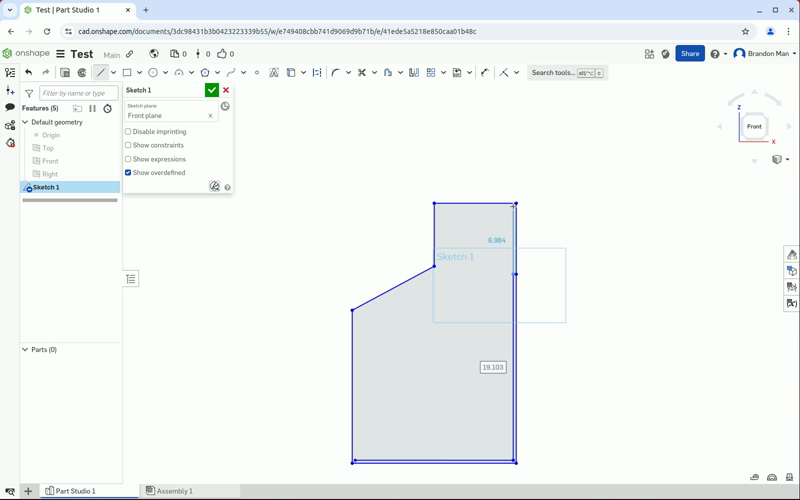
scroll(6)
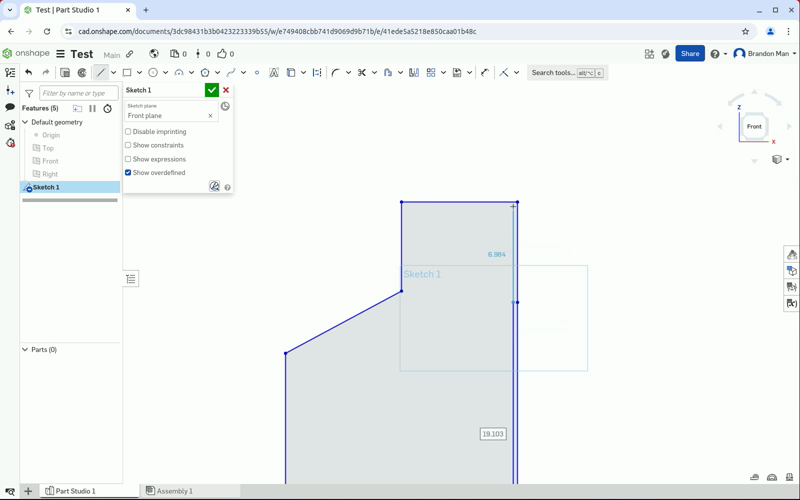
scroll(6)
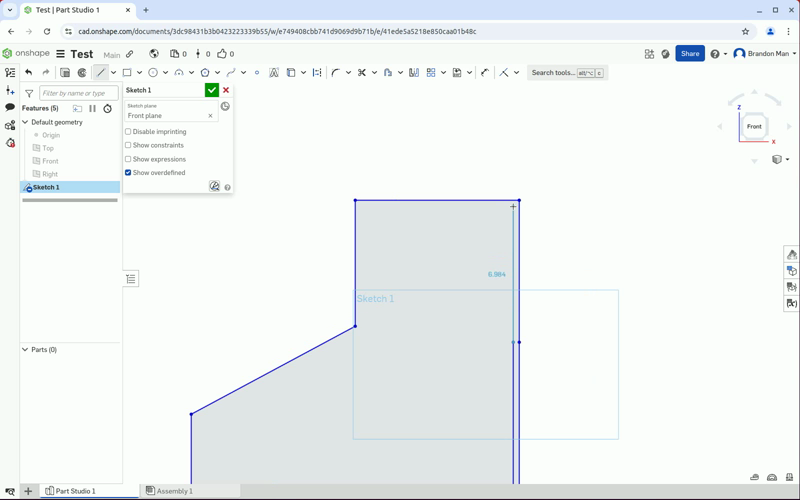
scroll(6)
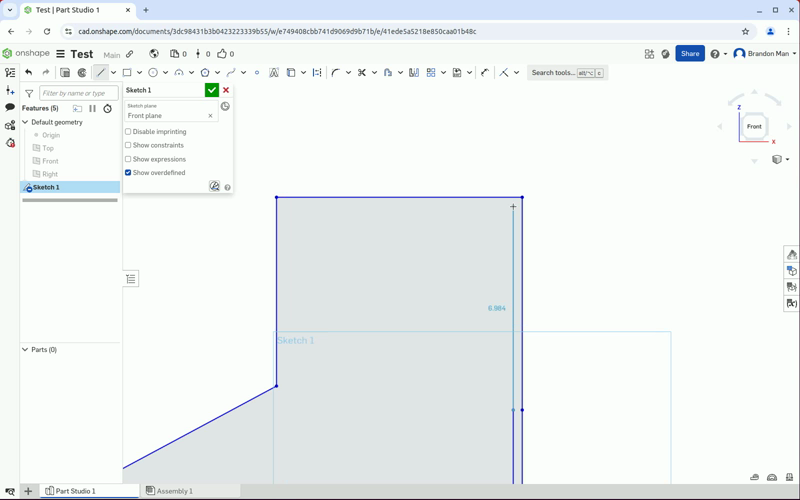
scroll(6)
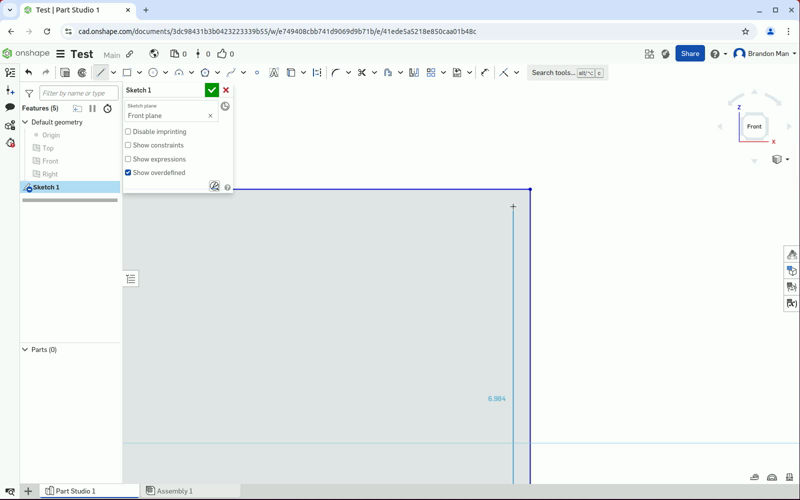
click(513, 206)
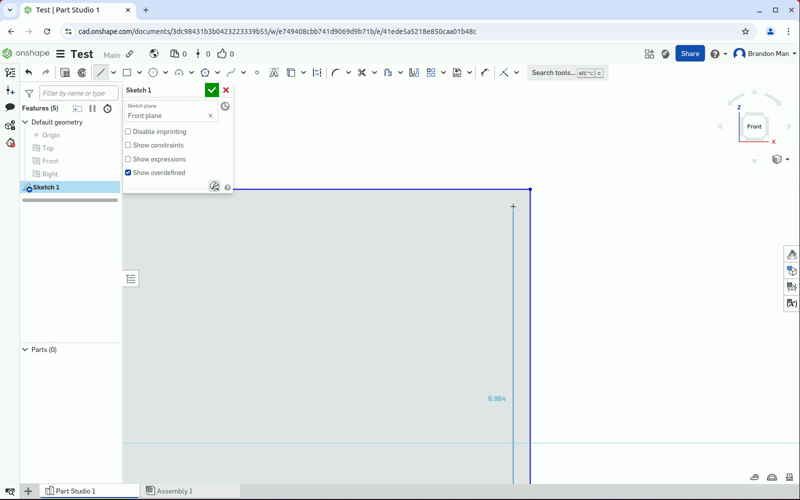
scroll(-6)
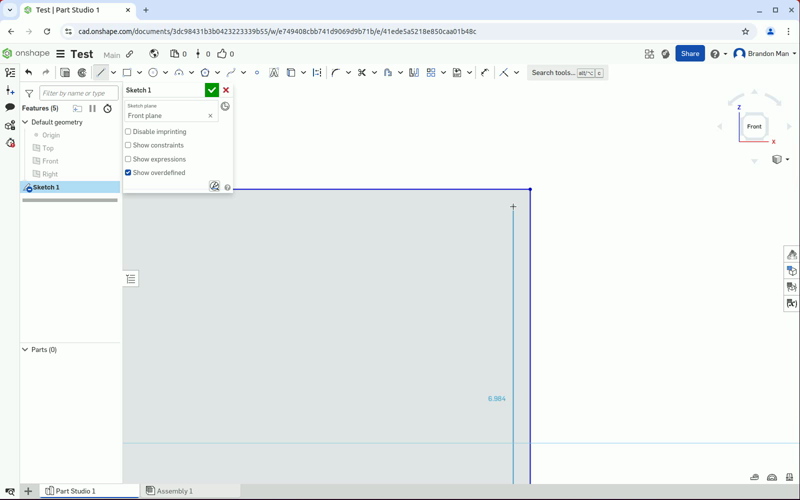
scroll(-6)
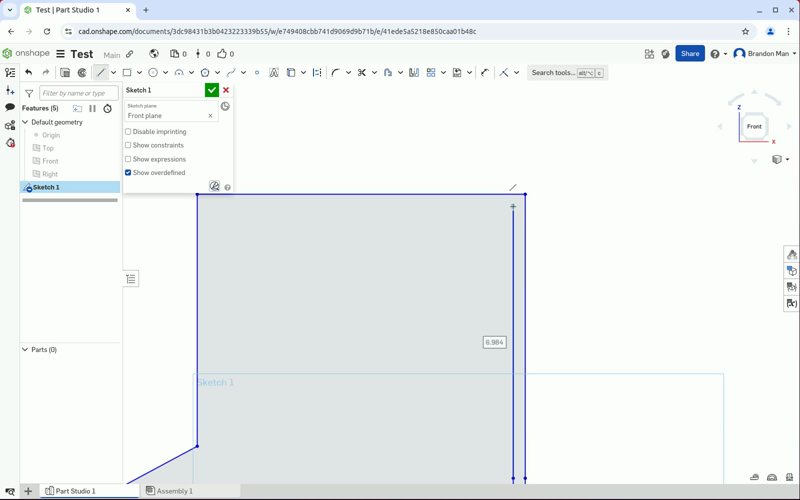
scroll(-6)
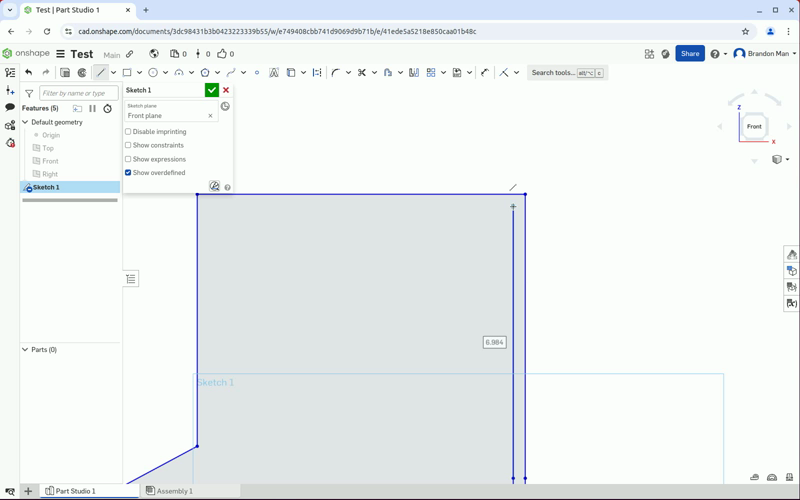
scroll(-6)
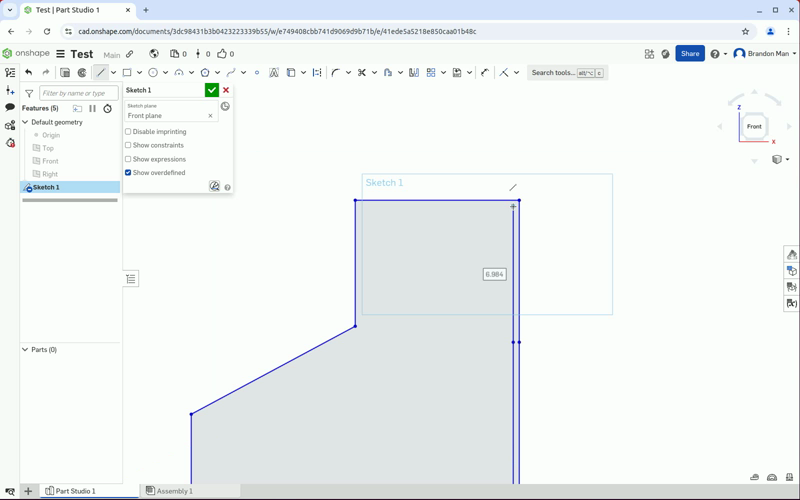
scroll(-6)
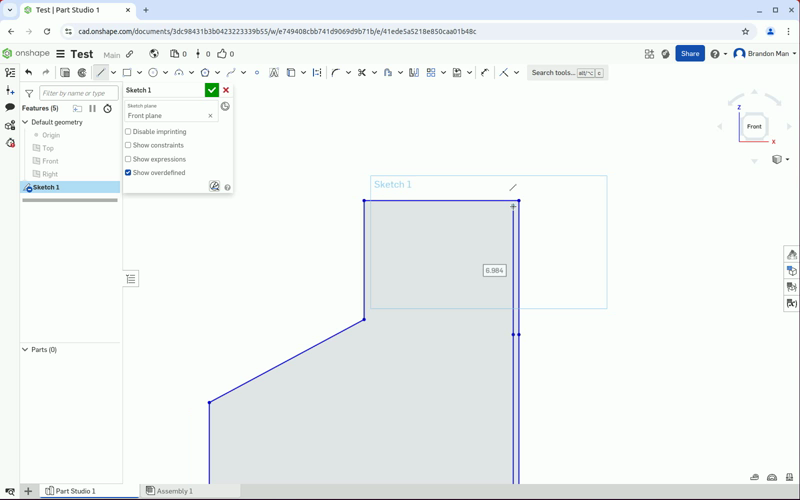
scroll(-6)
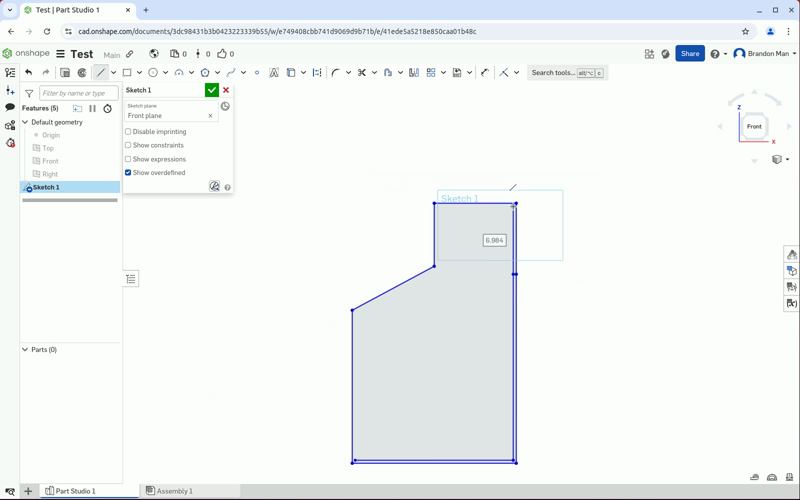
scroll(-6)
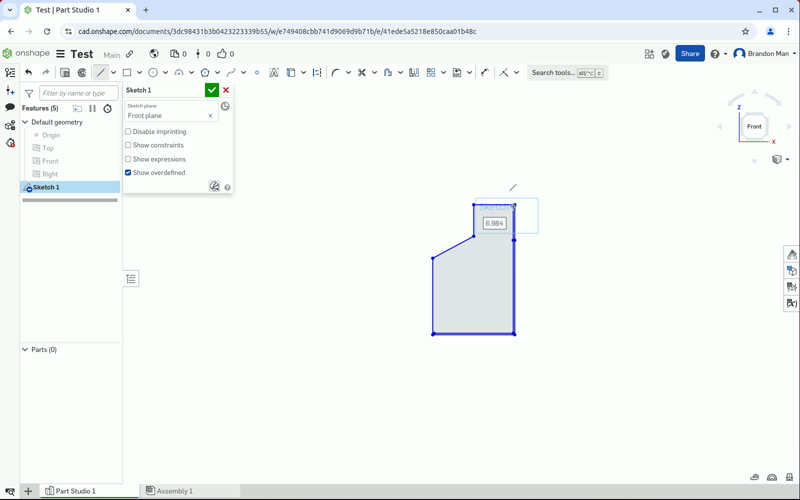
key_up(shift)
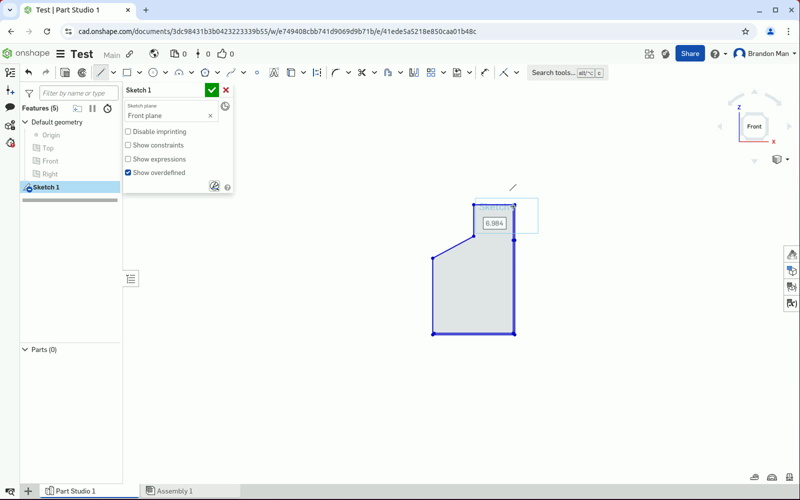
key_down(shift)
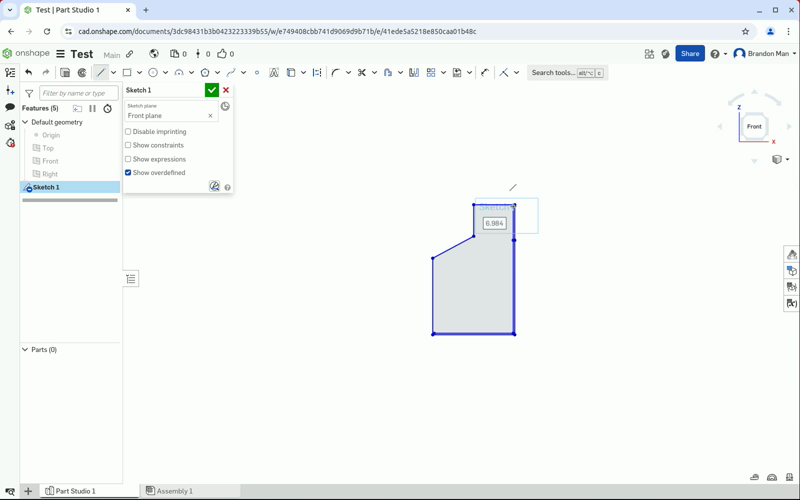
mouse_move(543, 206)
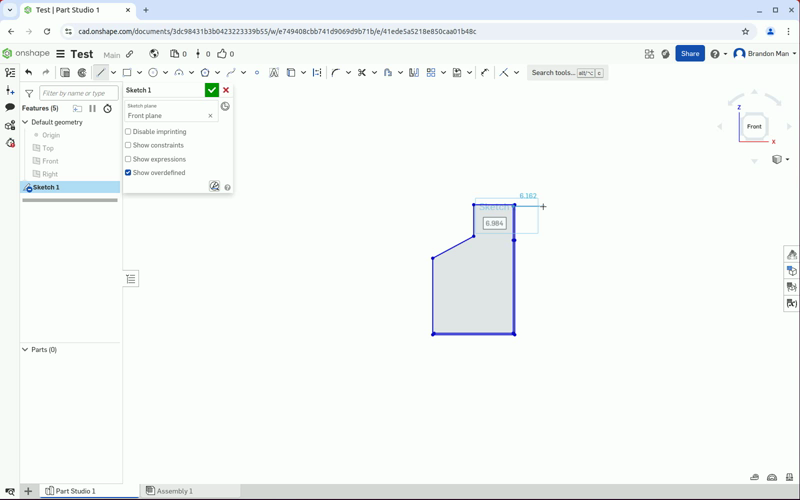
mouse_move(474, 206)
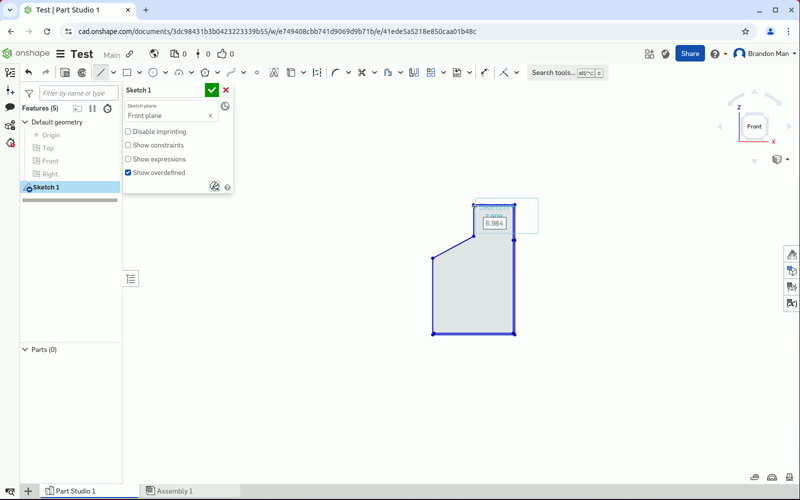
scroll(6)
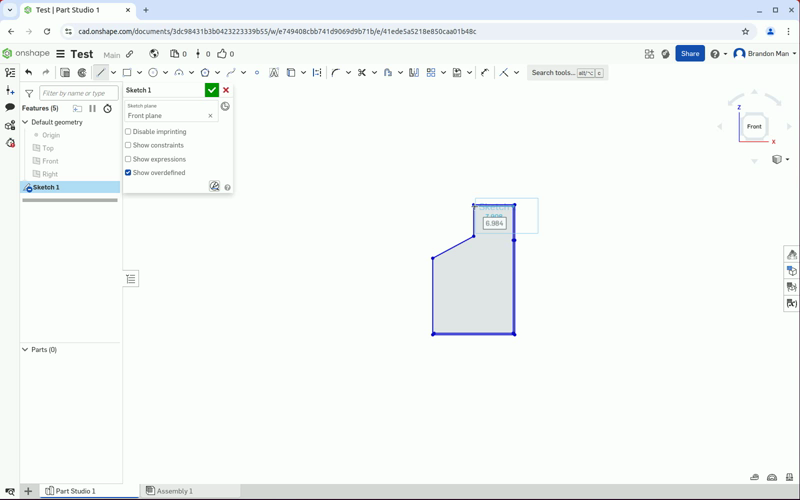
scroll(6)
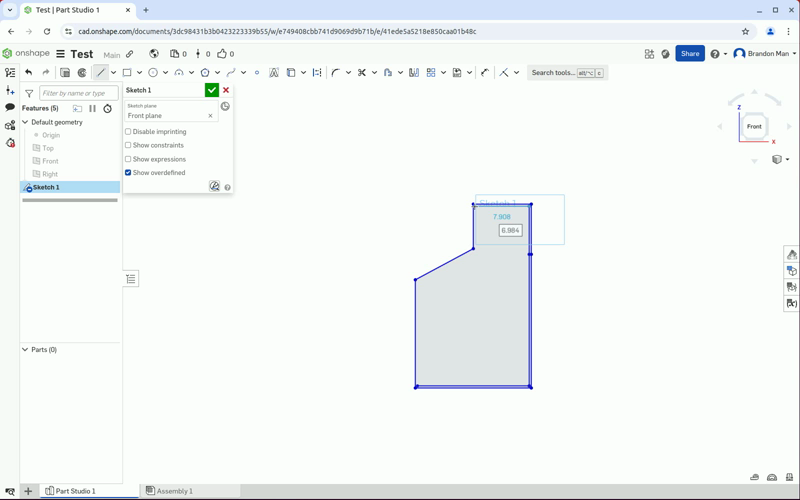
scroll(6)
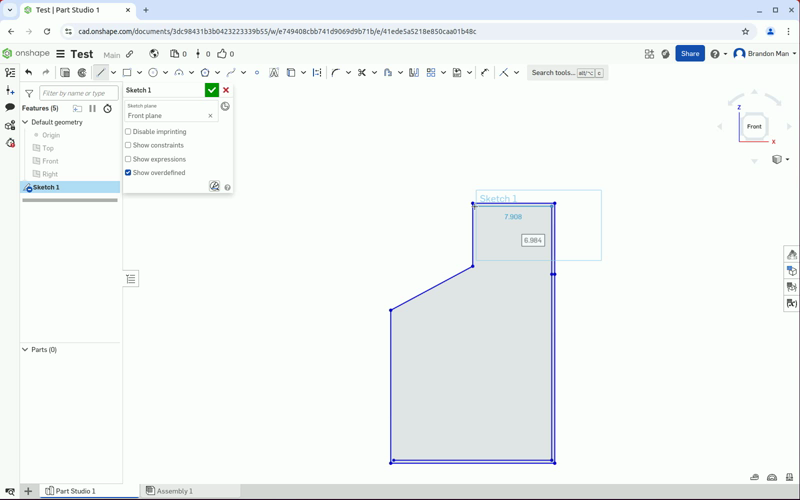
scroll(6)
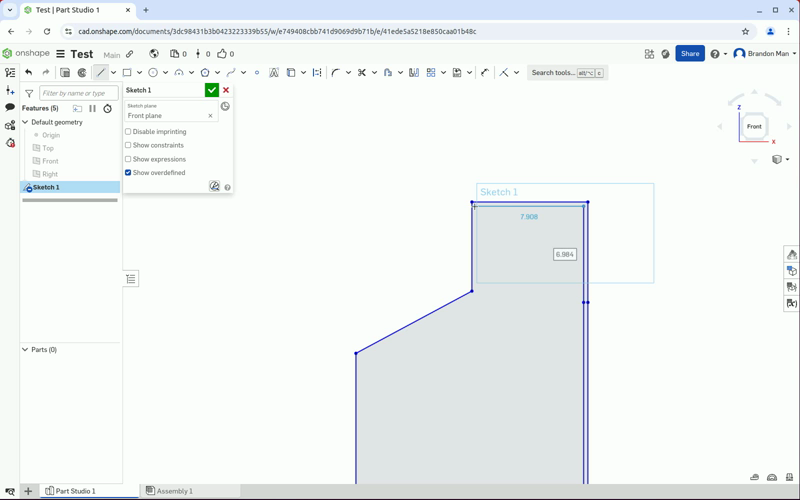
scroll(6)
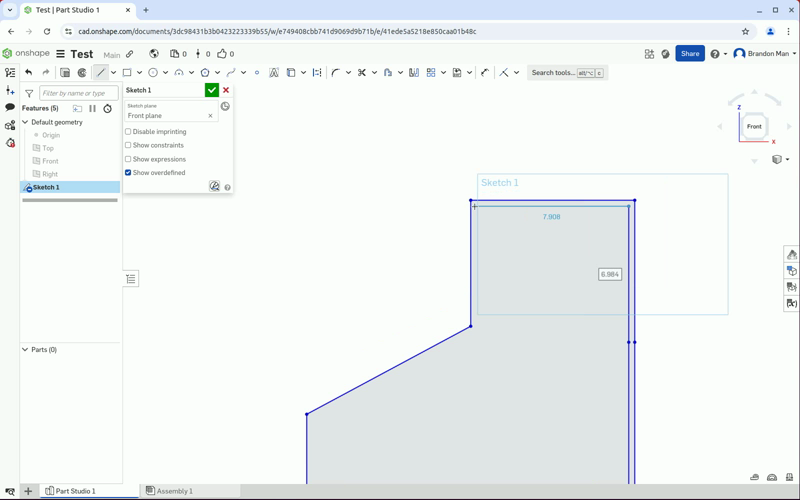
scroll(6)
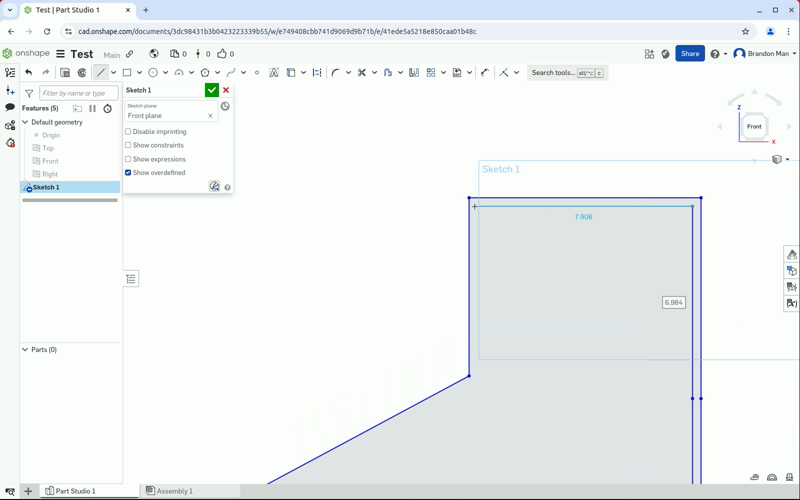
scroll(6)
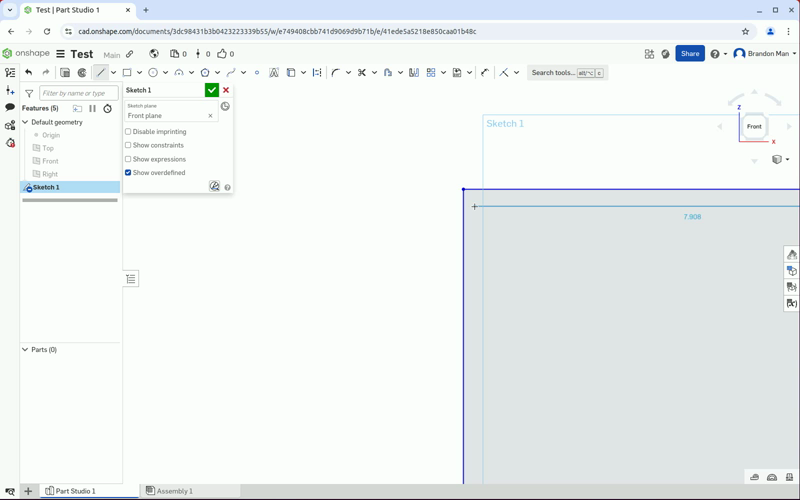
click(474, 206)
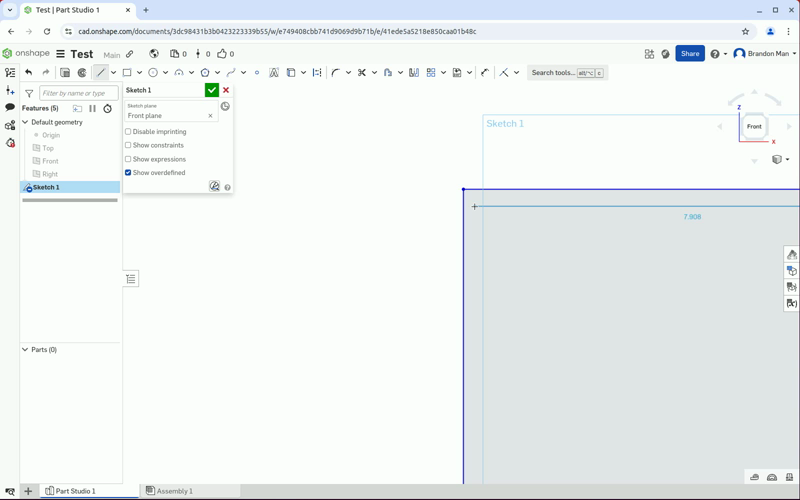
scroll(-6)
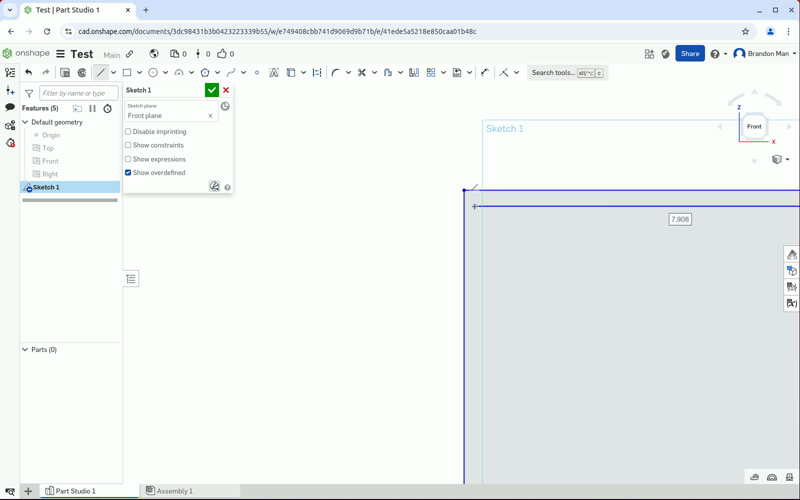
scroll(-6)
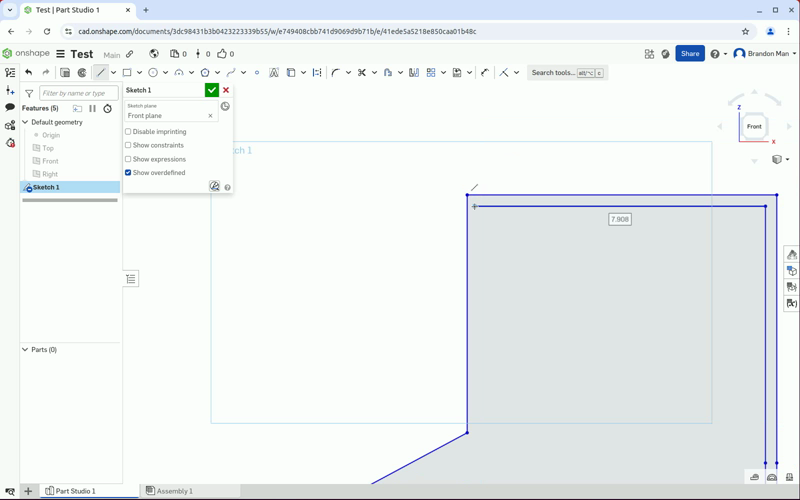
scroll(-6)
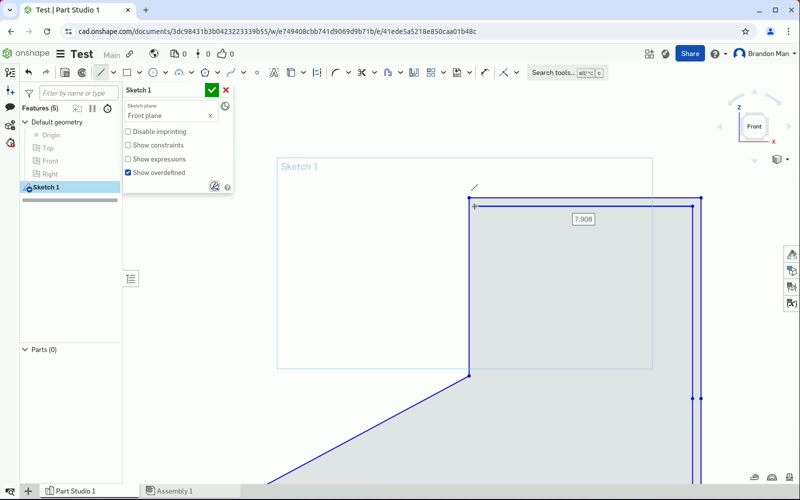
scroll(-6)
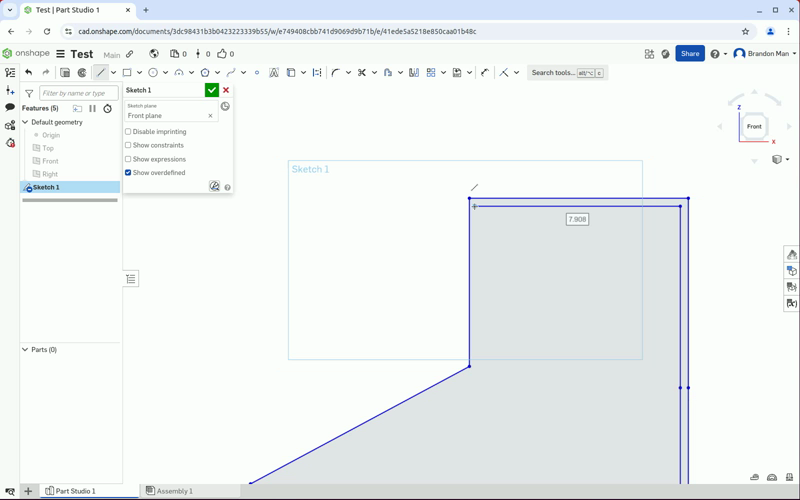
scroll(-6)
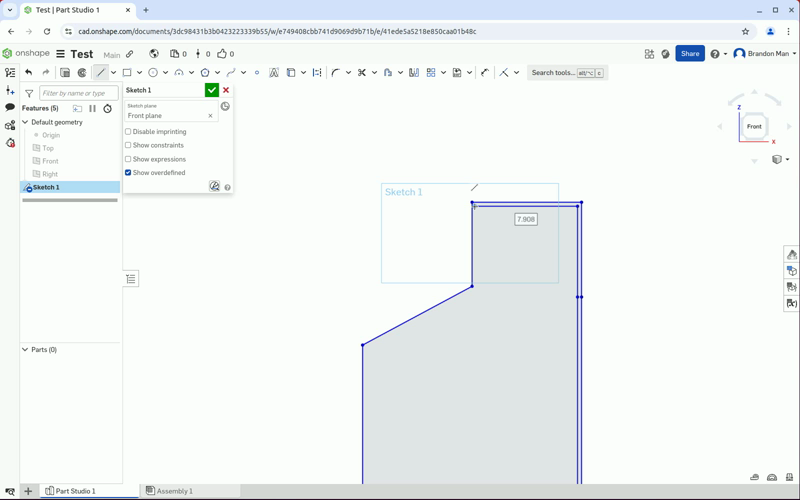
scroll(-6)
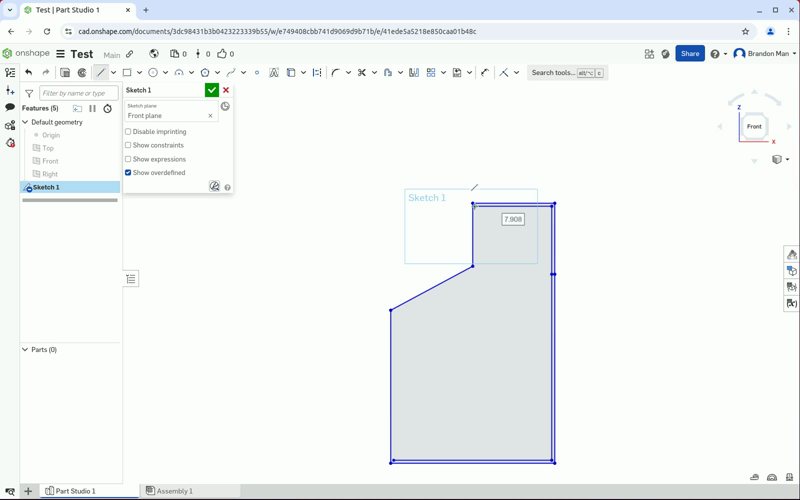
scroll(-6)
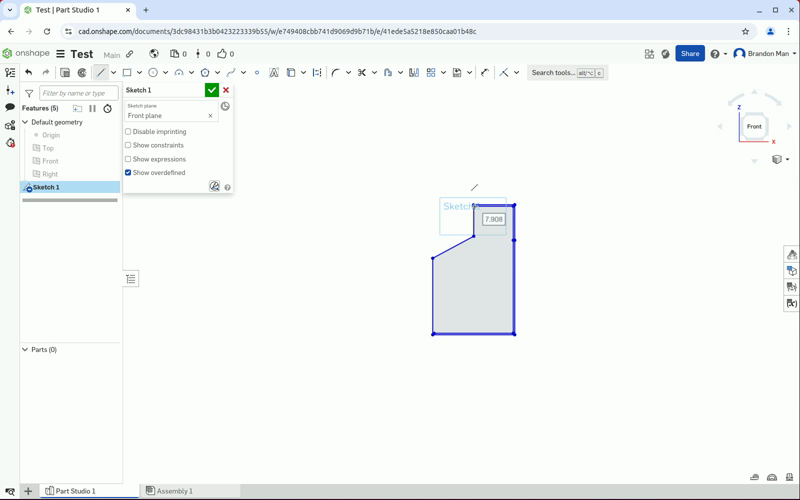
key_up(shift)
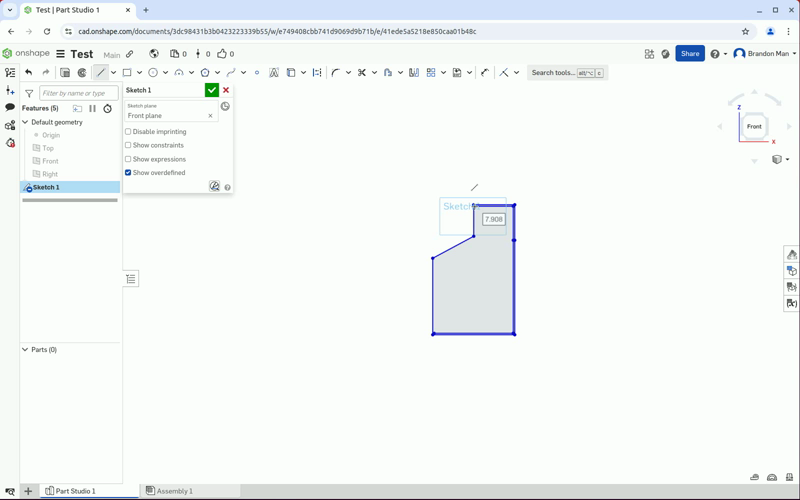
key_down(shift)
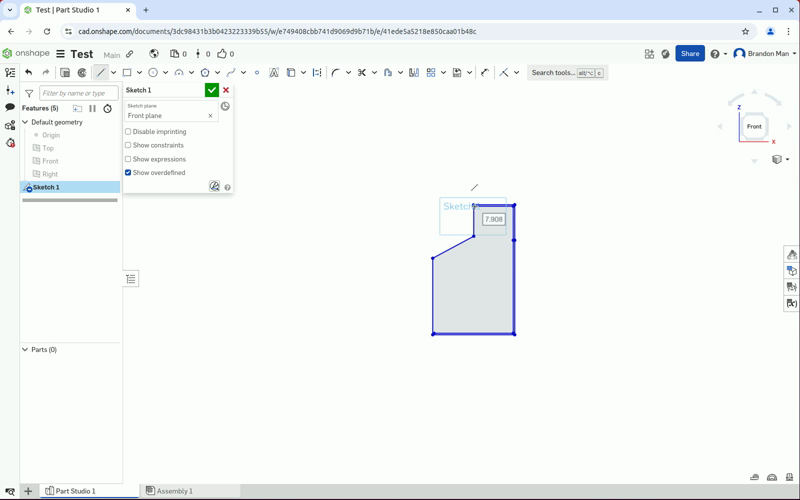
mouse_move(504, 206)
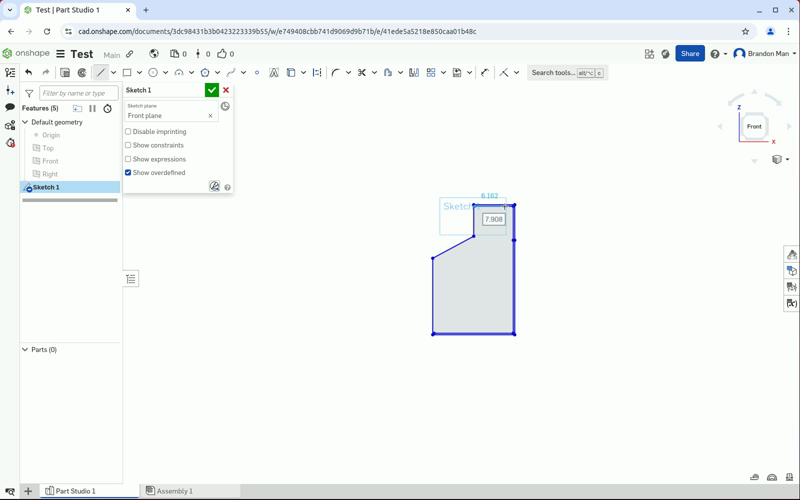
mouse_move(474, 236)
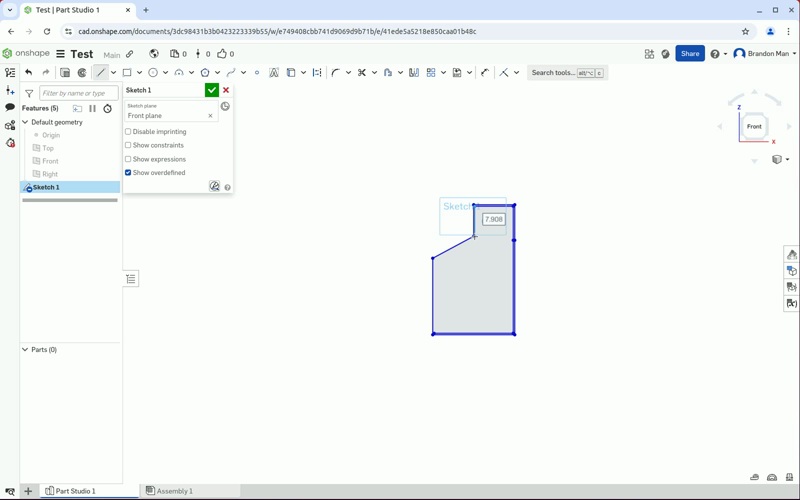
scroll(6)
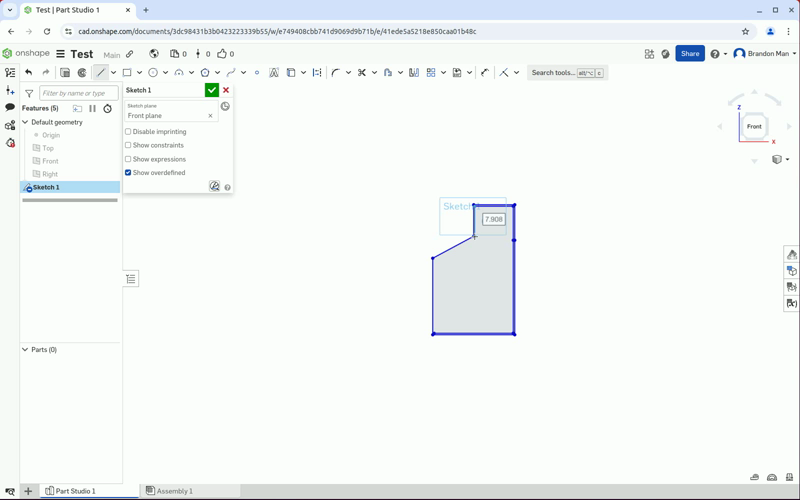
scroll(6)
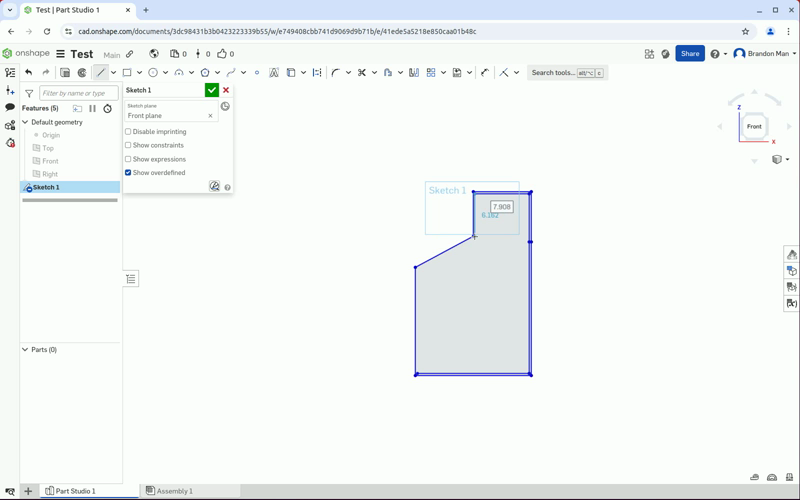
scroll(6)
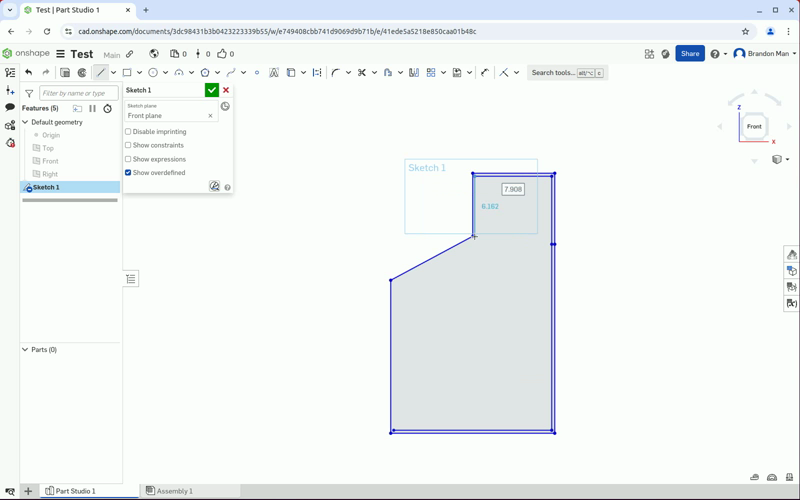
scroll(6)
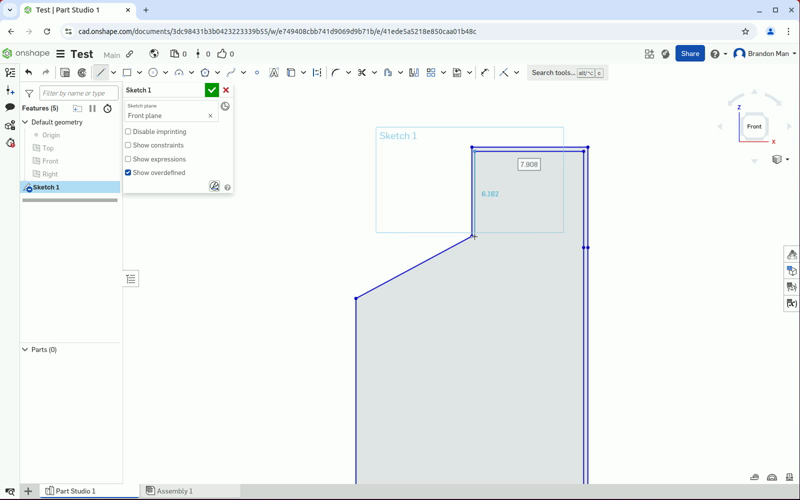
scroll(6)
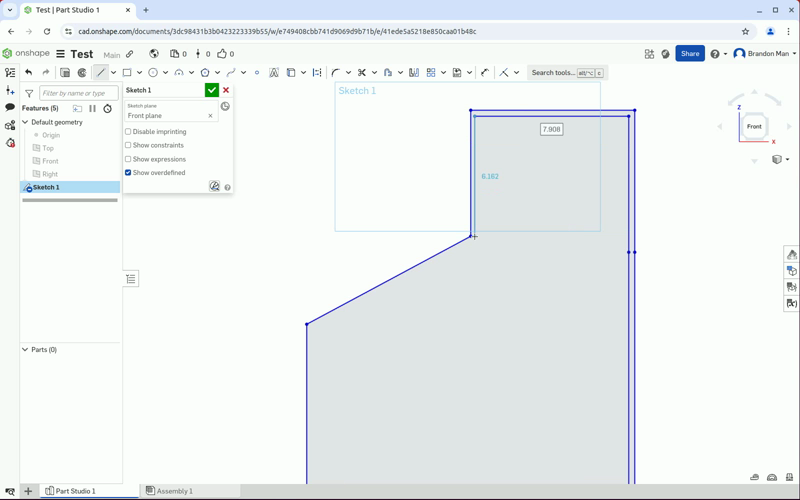
scroll(6)
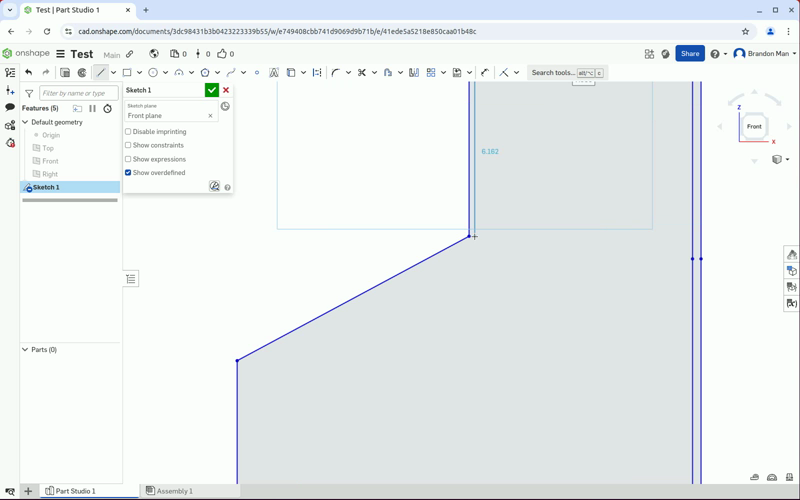
scroll(6)
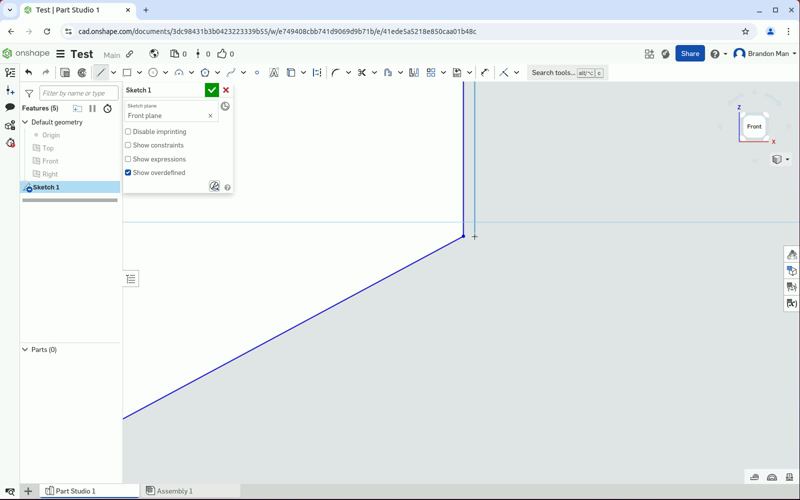
click(474, 236)
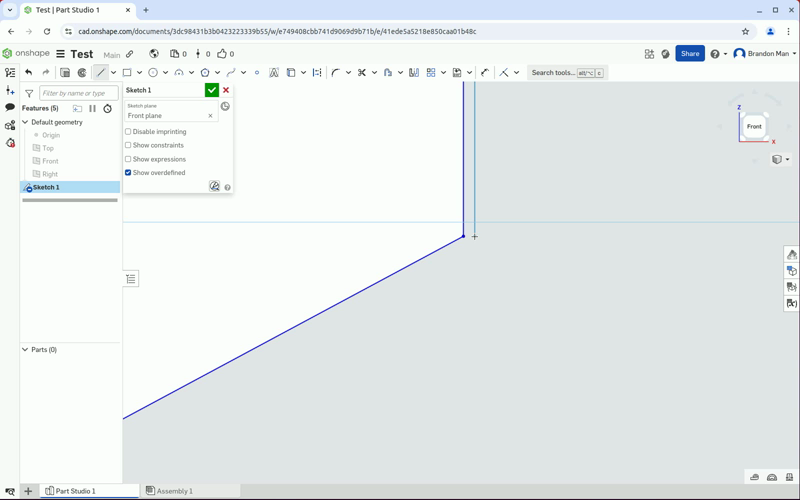
scroll(-6)
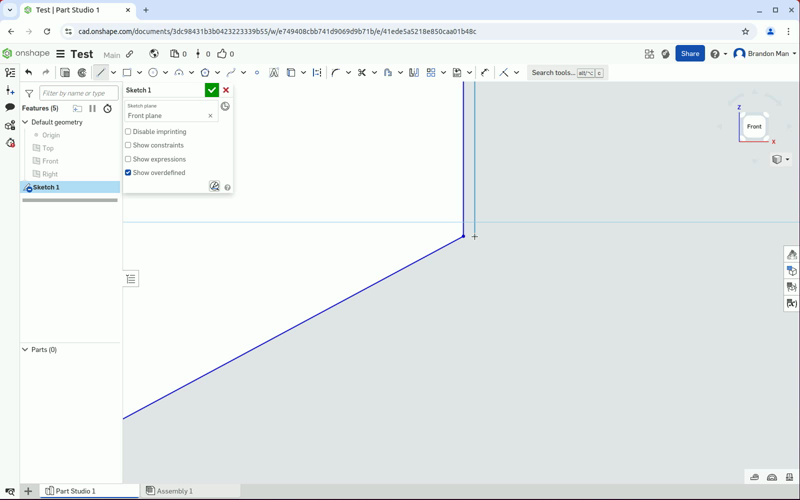
scroll(-6)
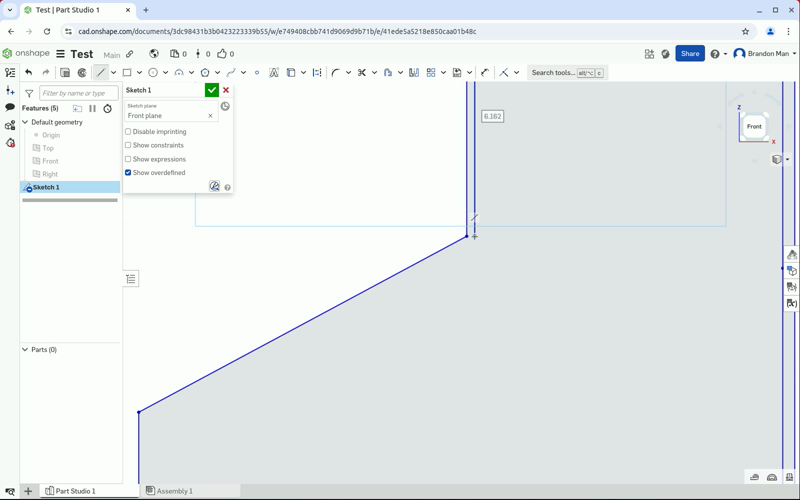
scroll(-6)
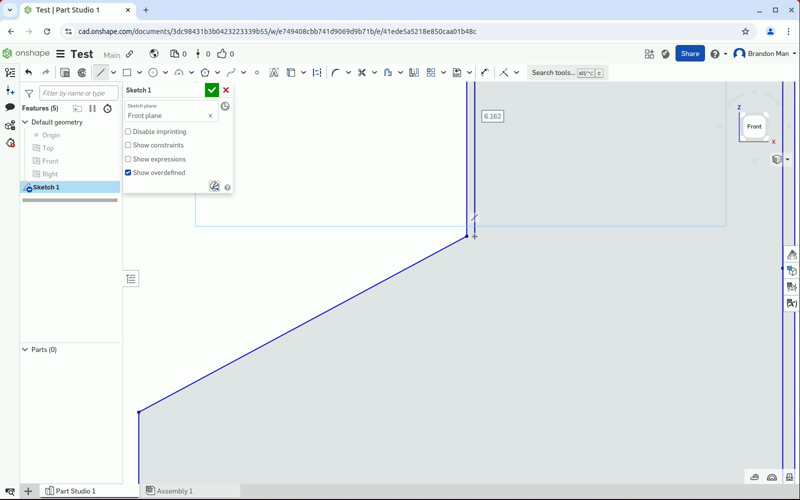
scroll(-6)
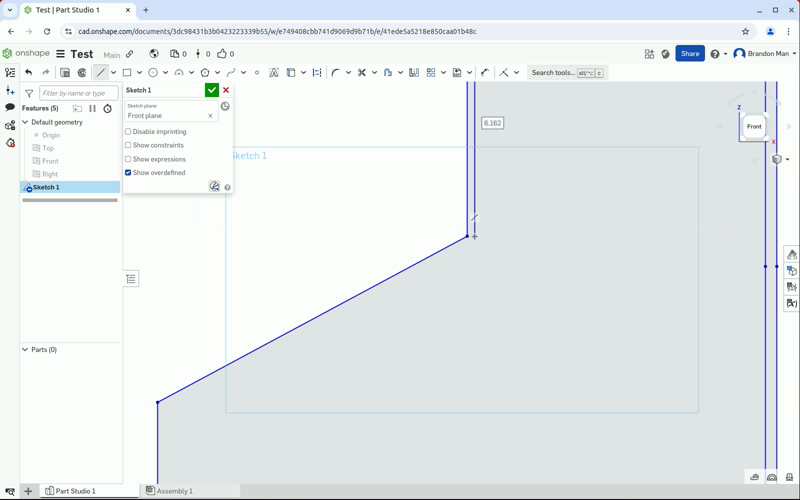
scroll(-6)
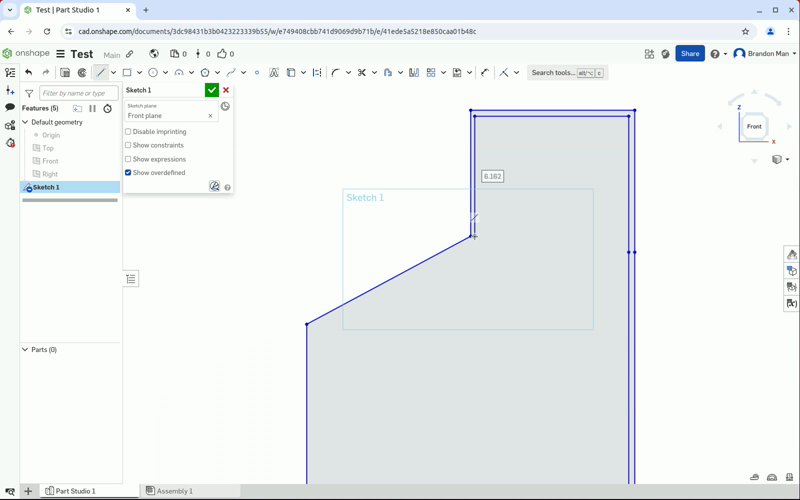
scroll(-6)
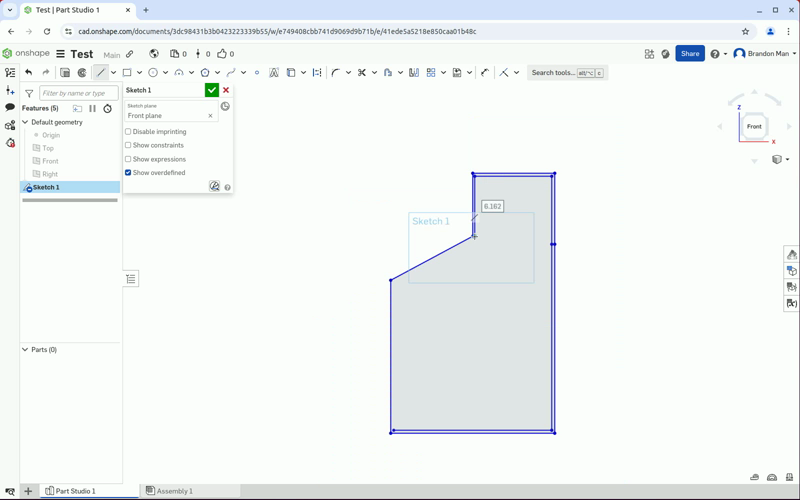
scroll(-6)
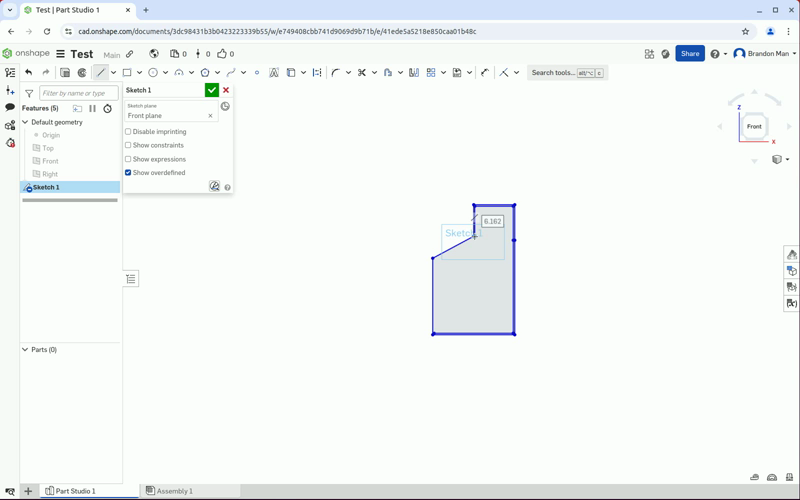
key_up(shift)
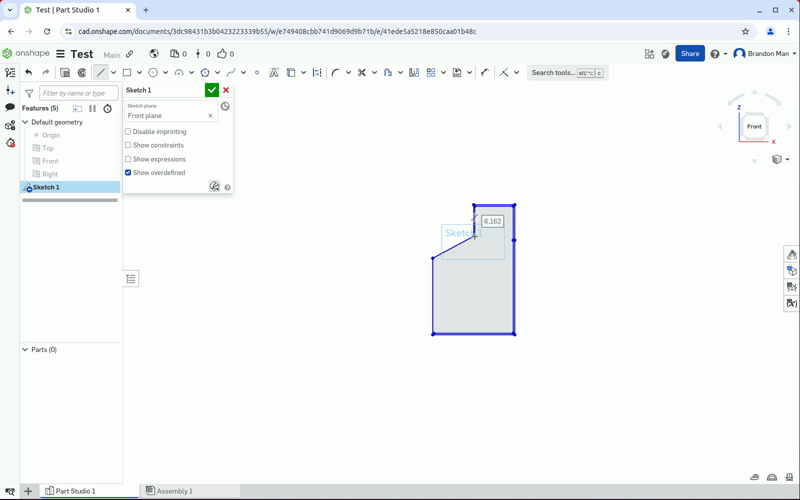
key_down(shift)
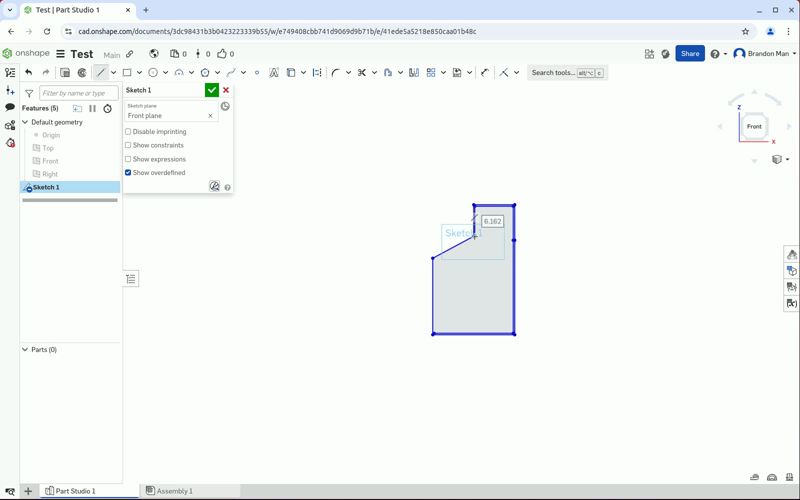
mouse_move(504, 236)
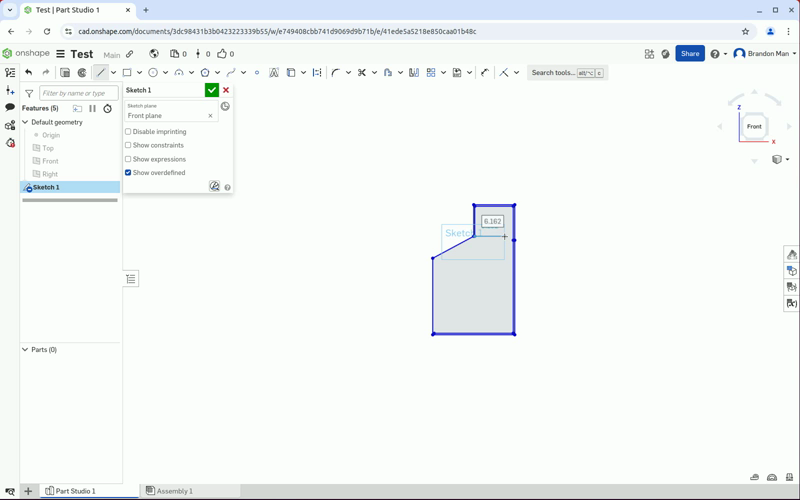
mouse_move(434, 258)
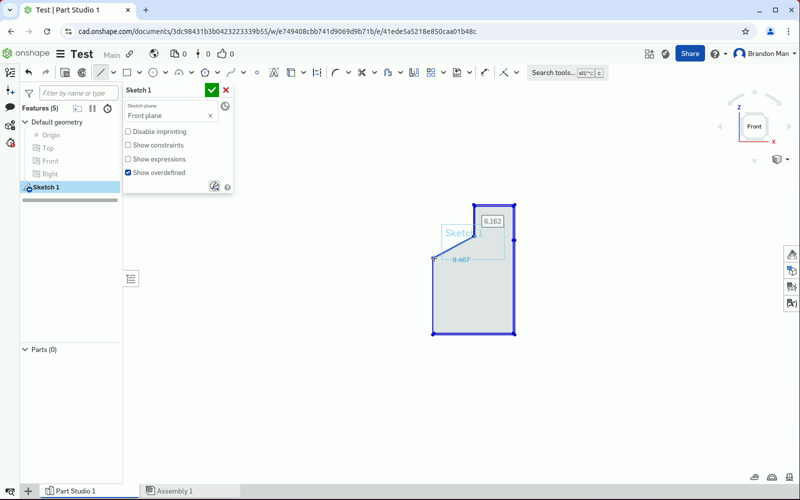
scroll(6)
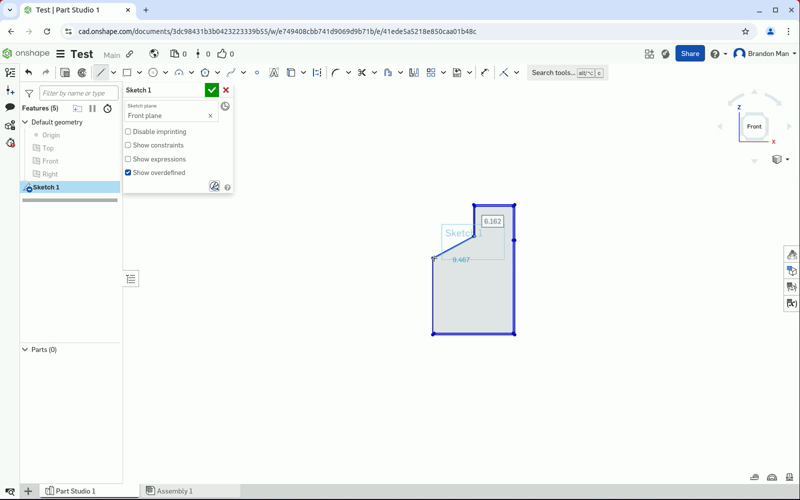
scroll(6)
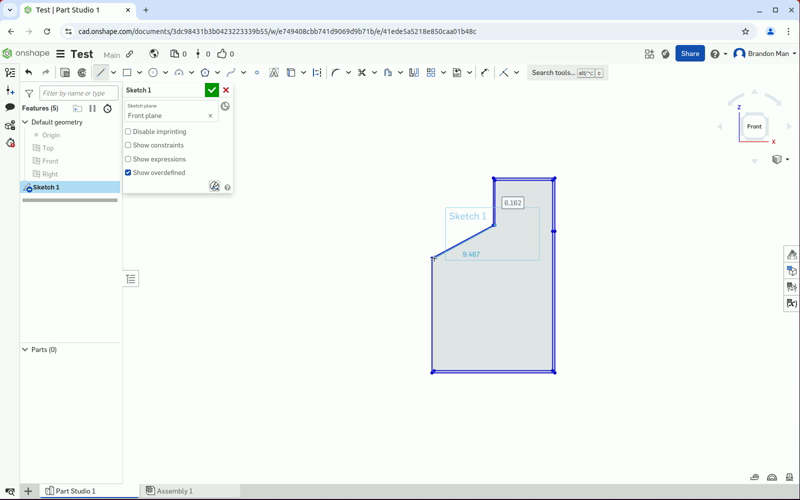
scroll(6)
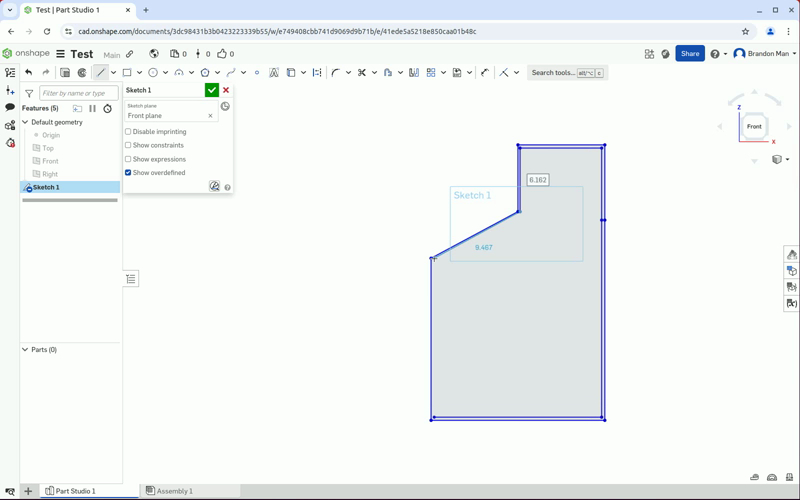
scroll(6)
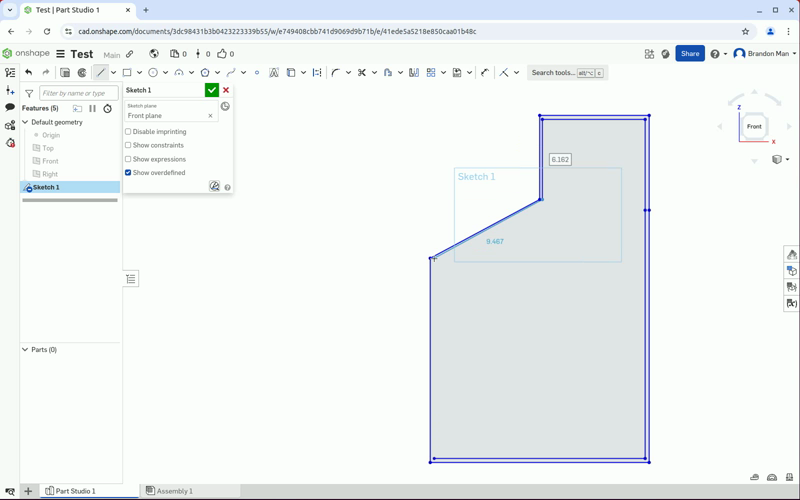
scroll(6)
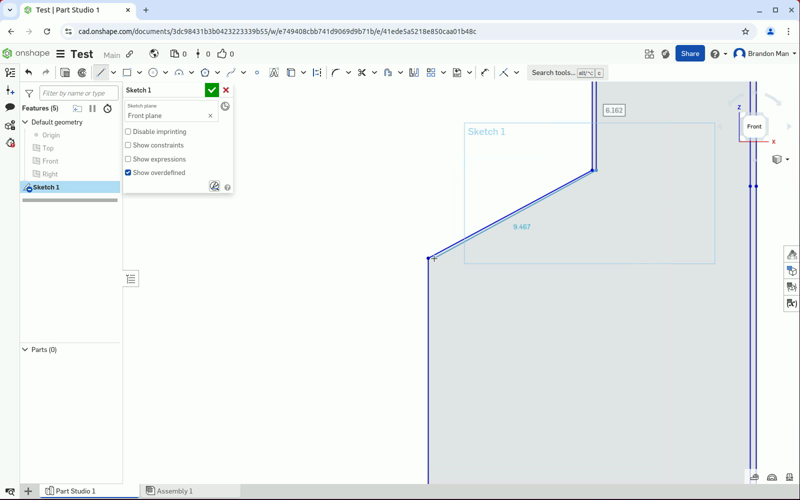
scroll(6)
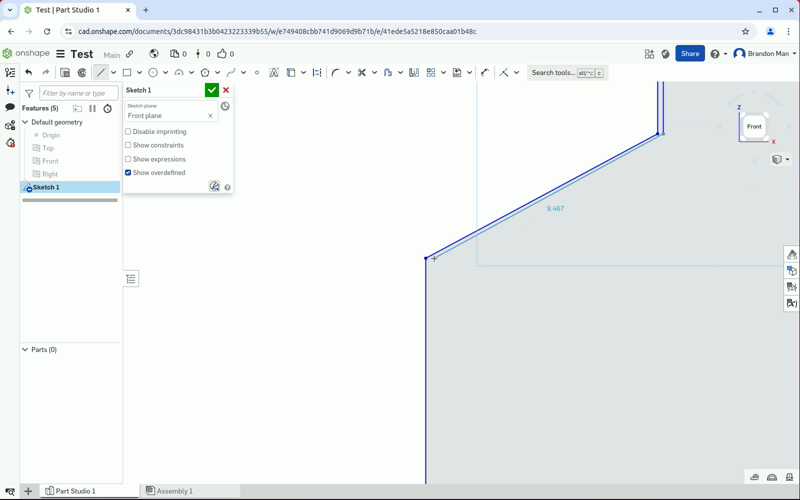
scroll(6)
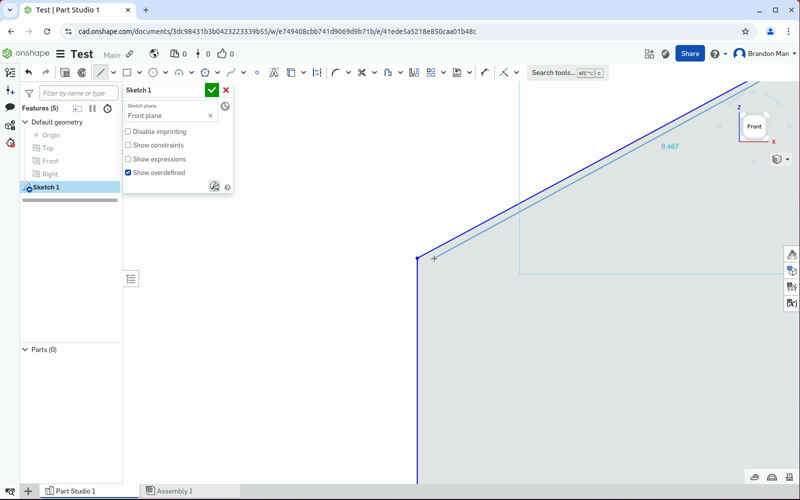
click(434, 258)
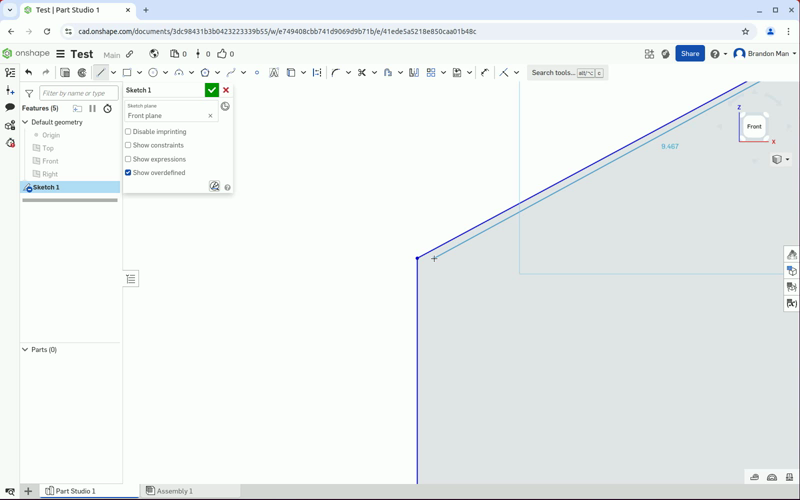
scroll(-6)
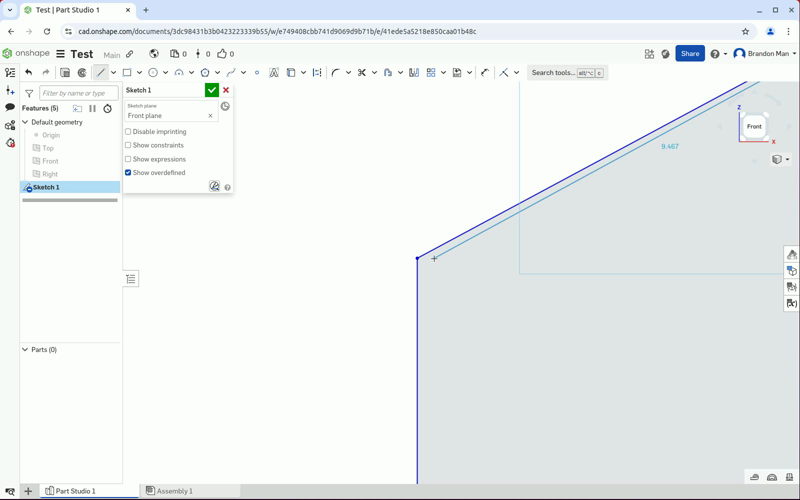
scroll(-6)
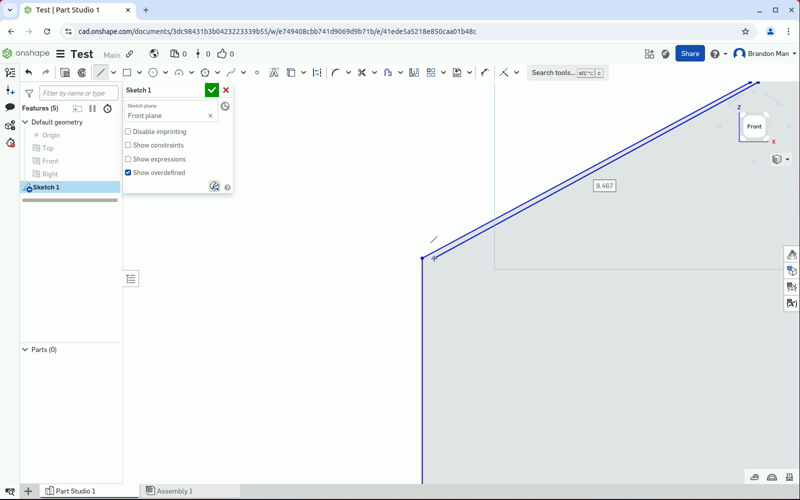
scroll(-6)
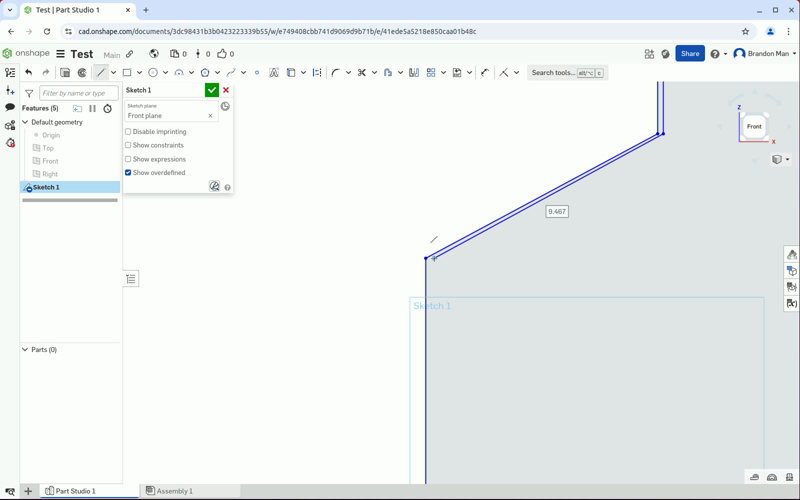
scroll(-6)
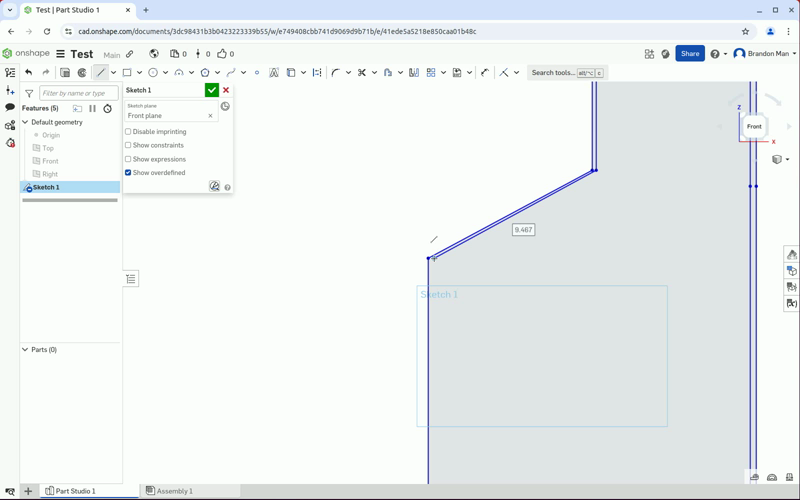
scroll(-6)
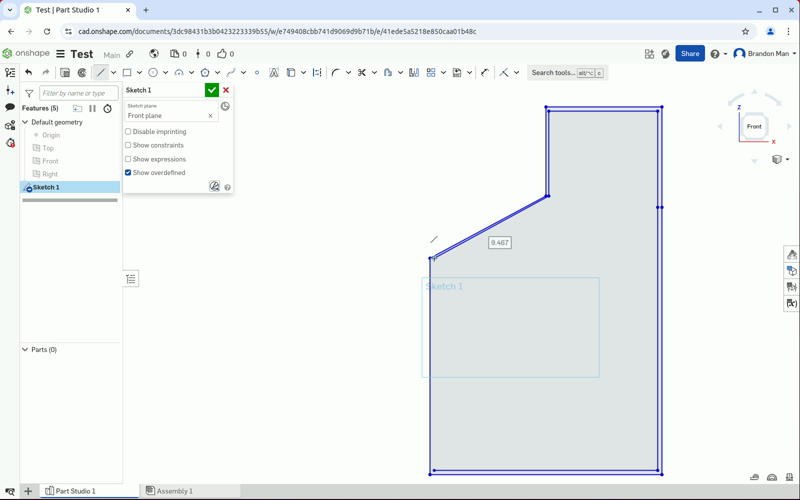
scroll(-6)
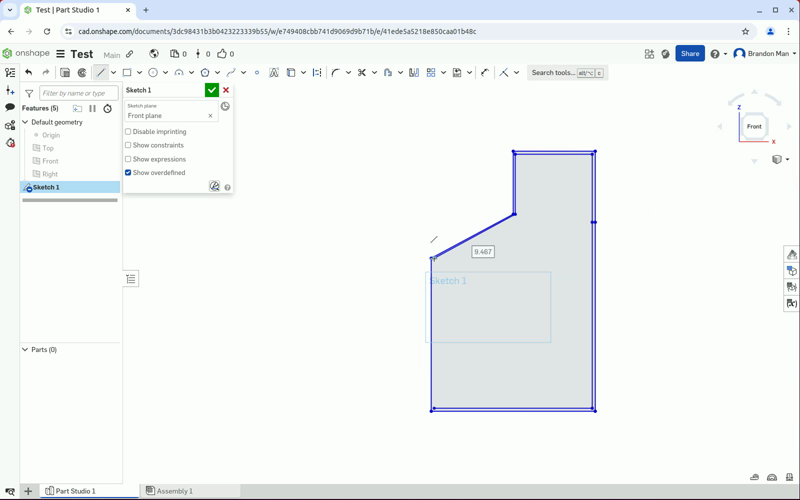
scroll(-6)
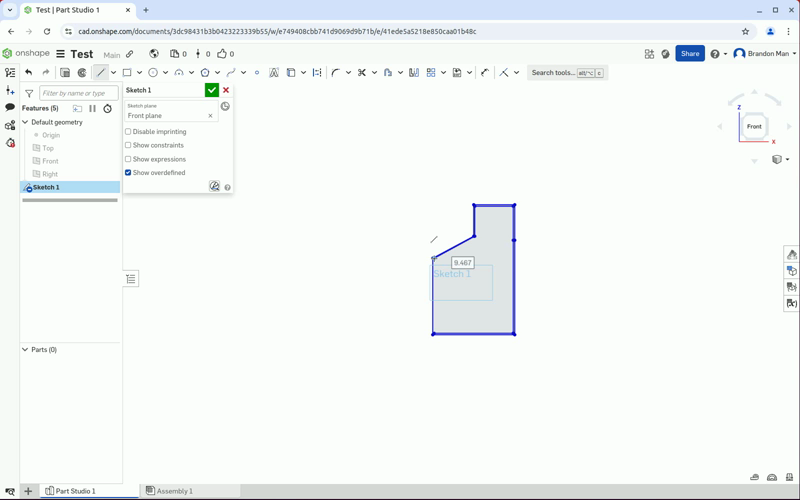
key_up(shift)
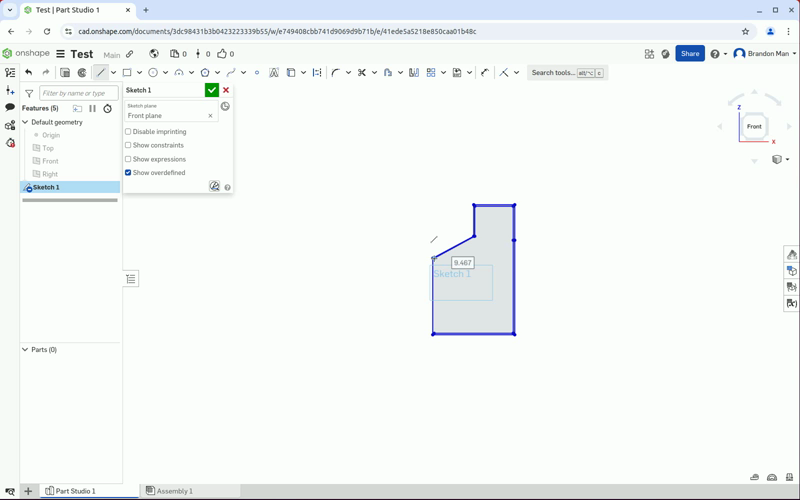
key_down(shift)
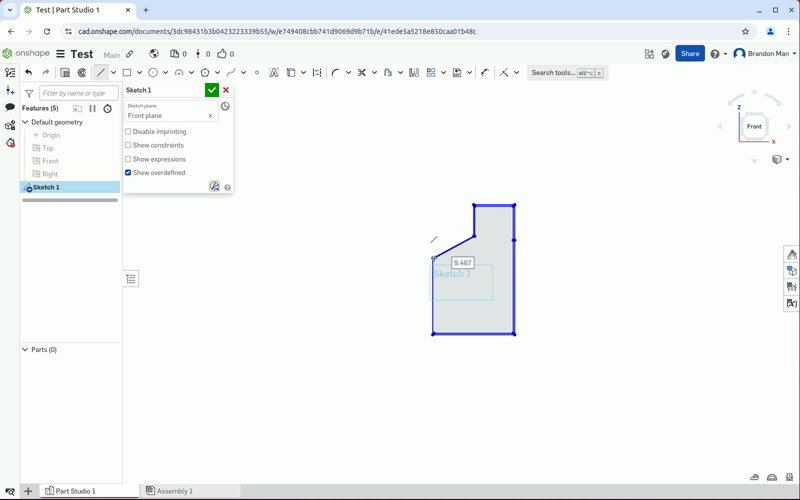
mouse_move(434, 333)
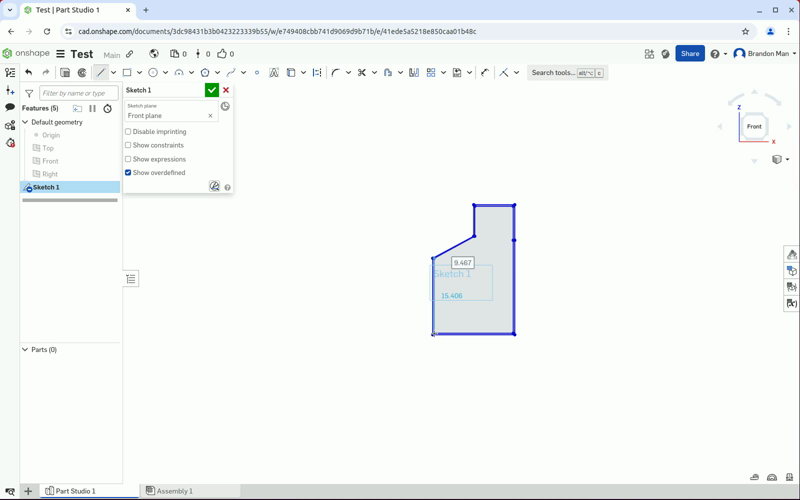
scroll(6)
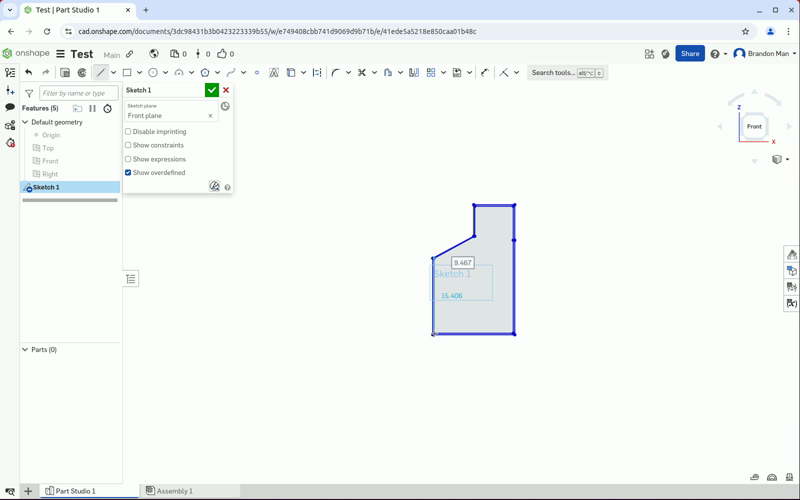
scroll(6)
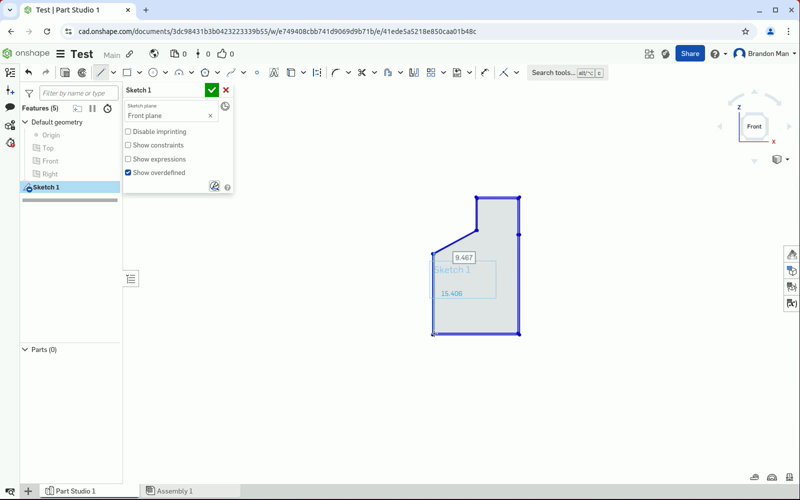
scroll(6)
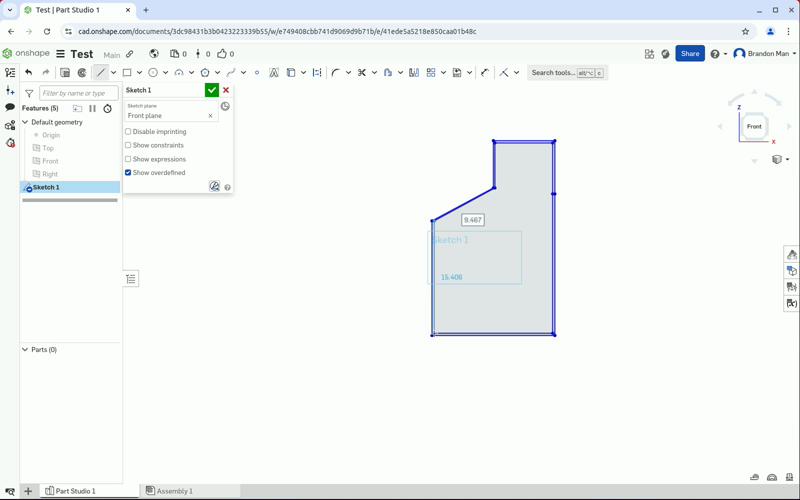
scroll(6)
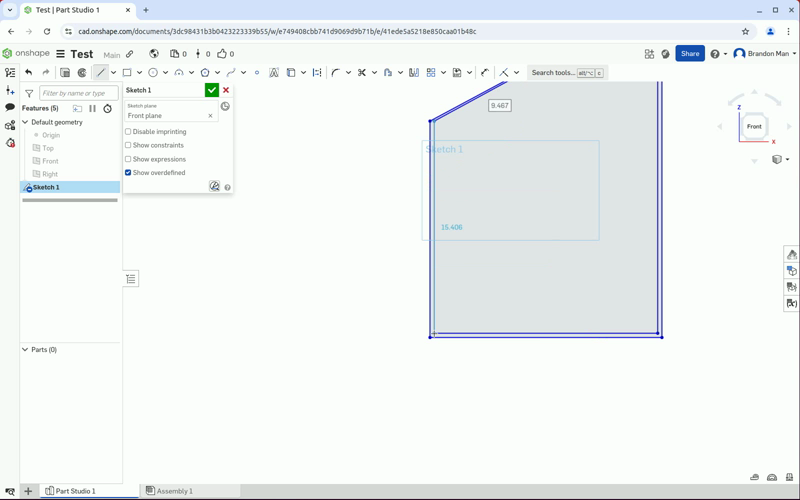
scroll(6)
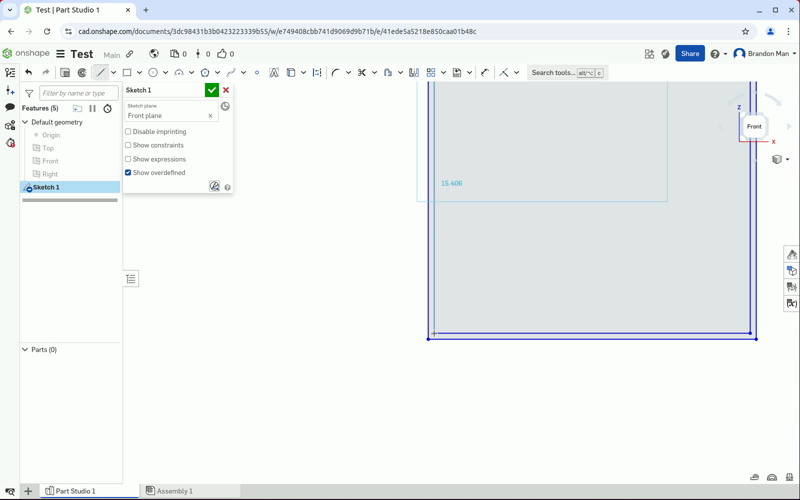
scroll(6)
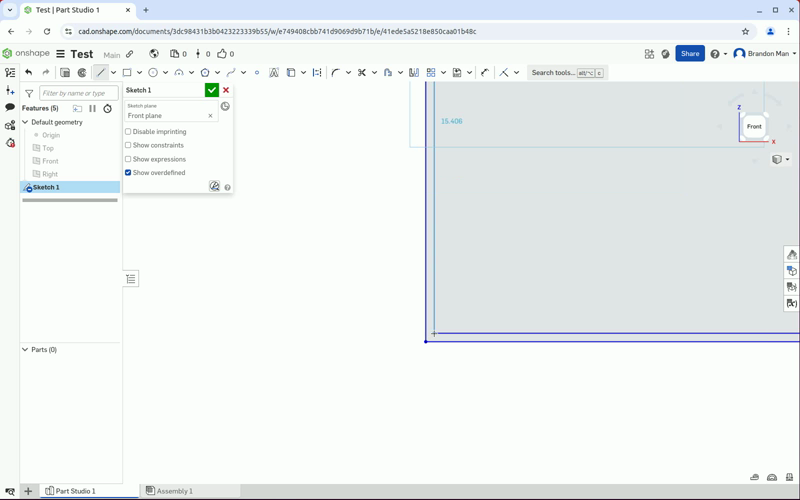
scroll(6)
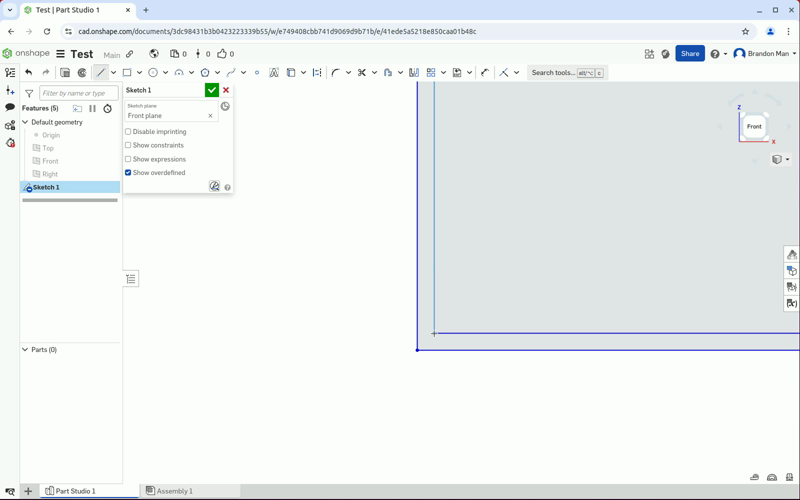
key_up(shift)
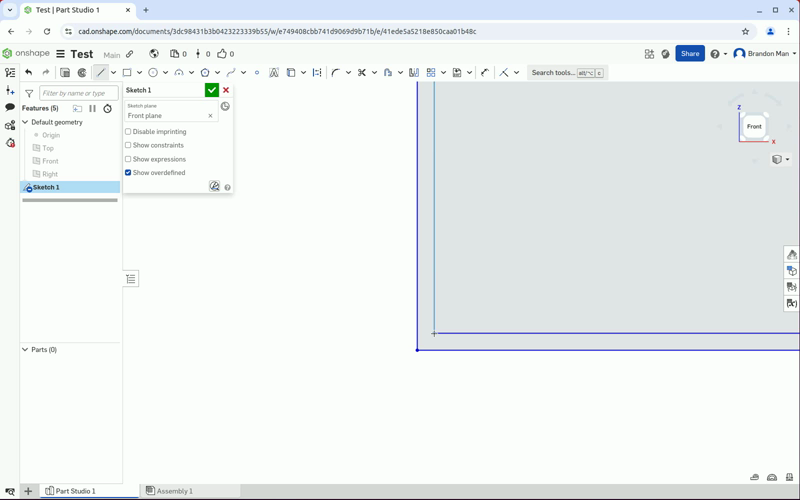
click(434, 333)
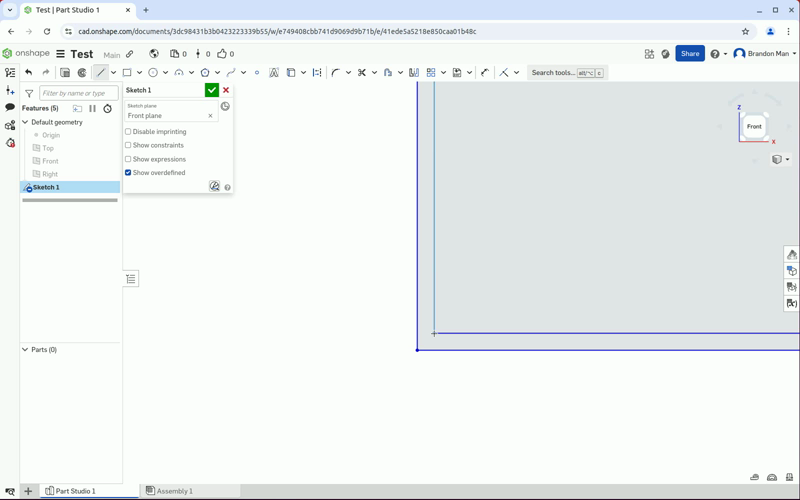
scroll(-6)
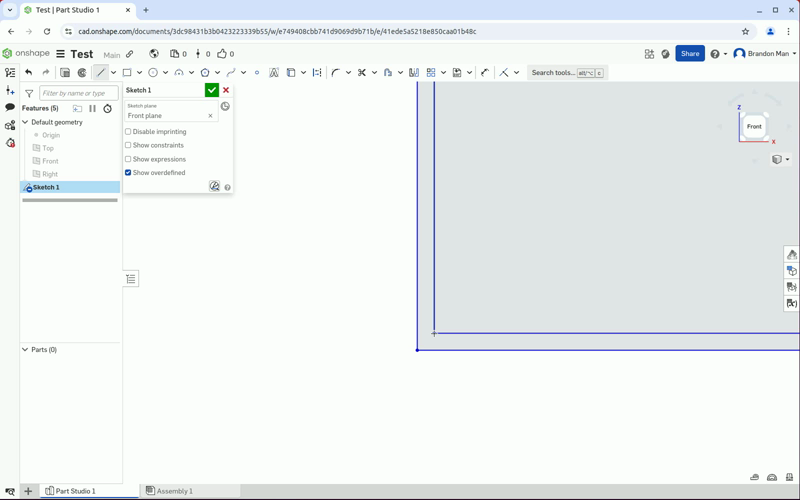
scroll(-6)
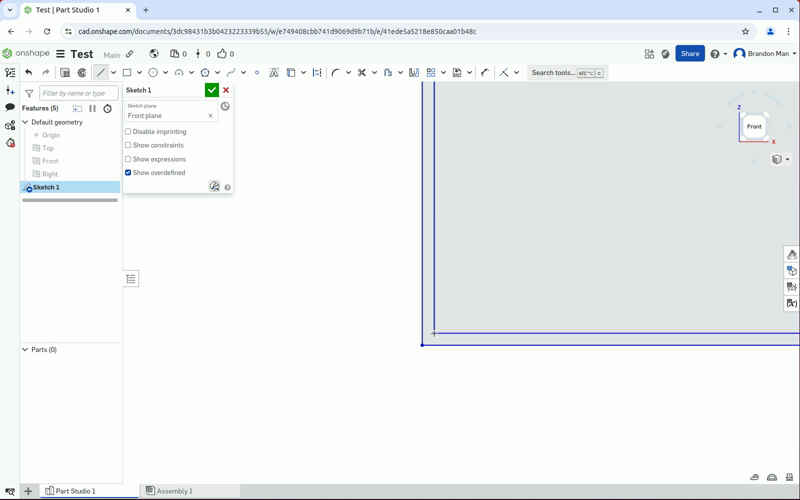
scroll(-6)
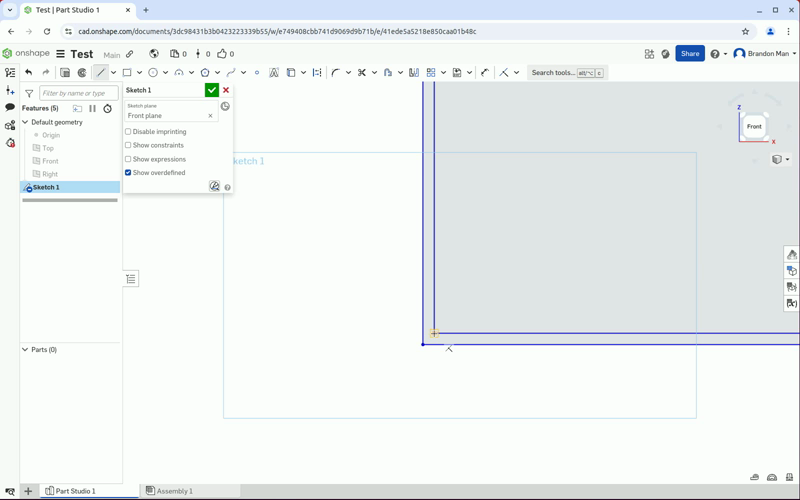
scroll(-6)
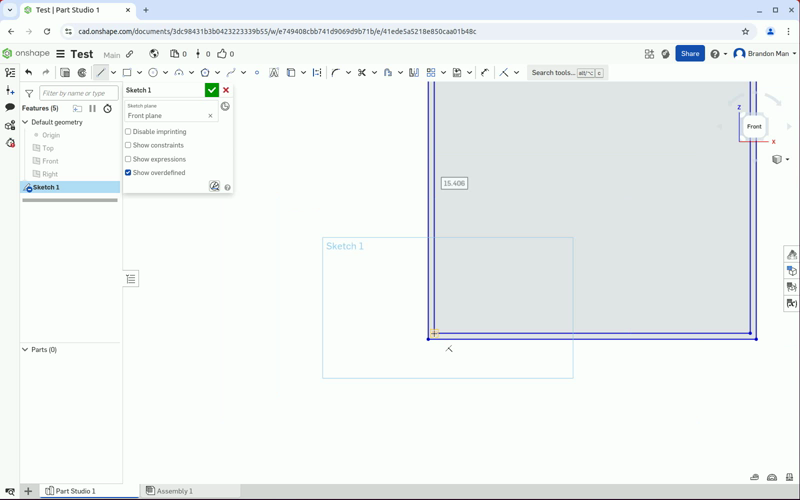
scroll(-6)
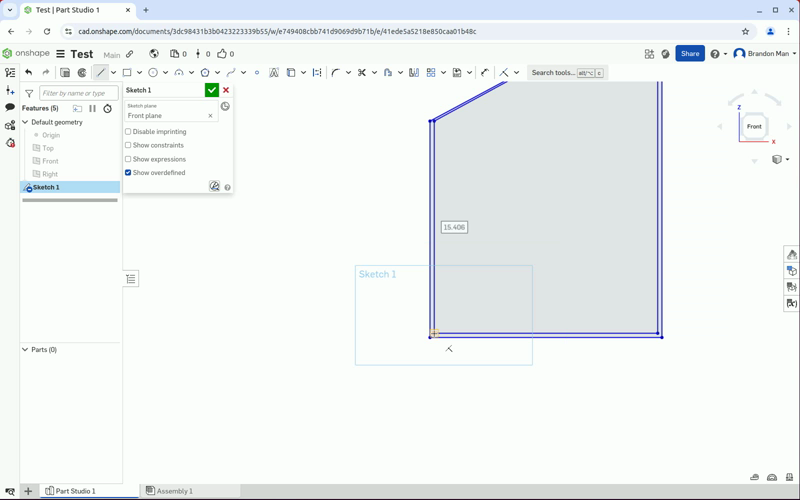
scroll(-6)
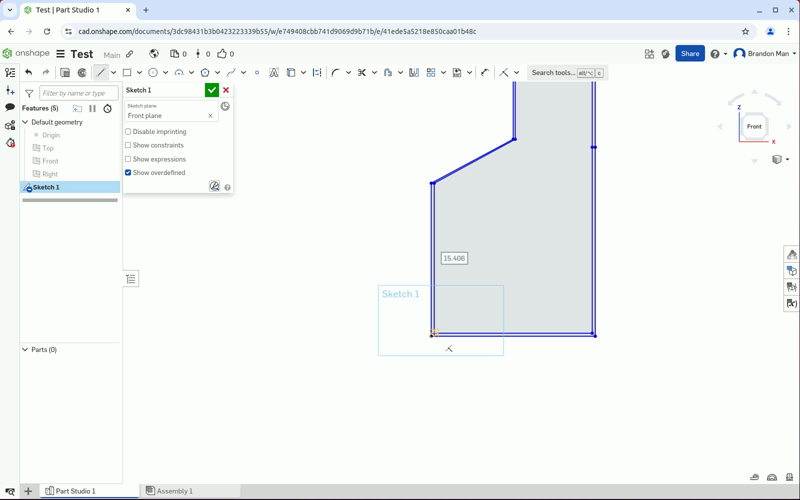
scroll(-6)
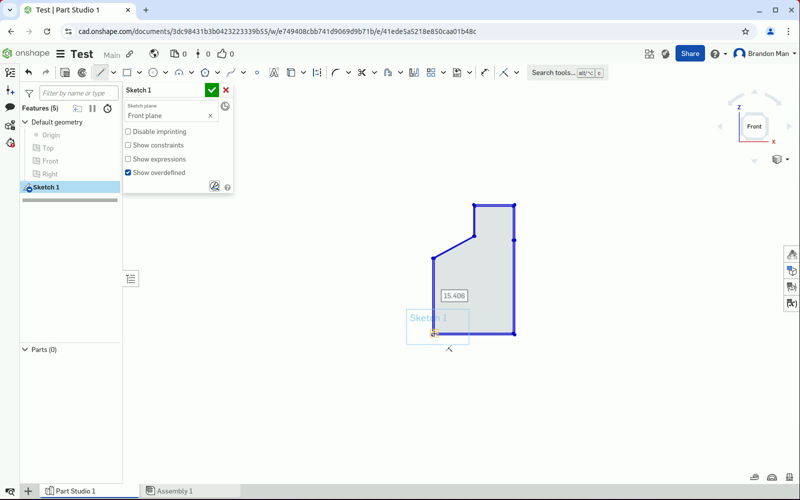
key(esc)
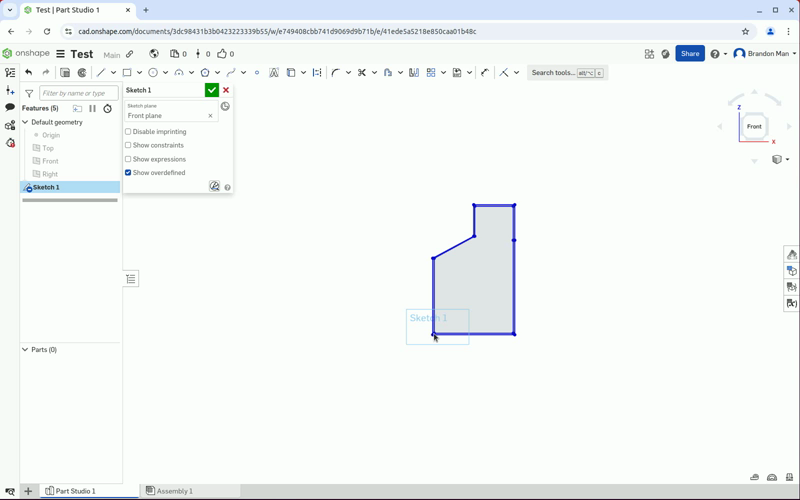
mouse_move(476, 205)
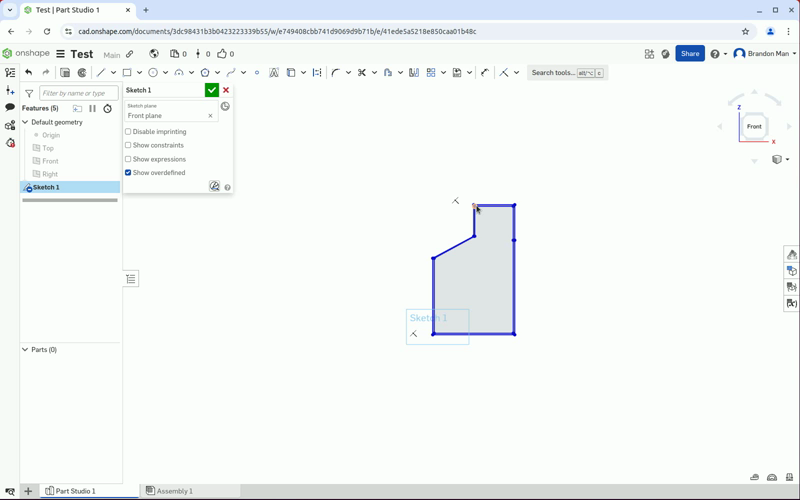
scroll(6)
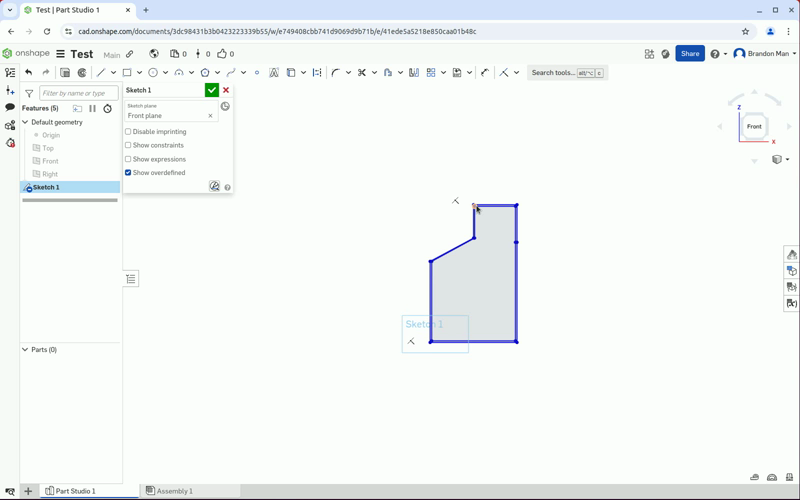
scroll(6)
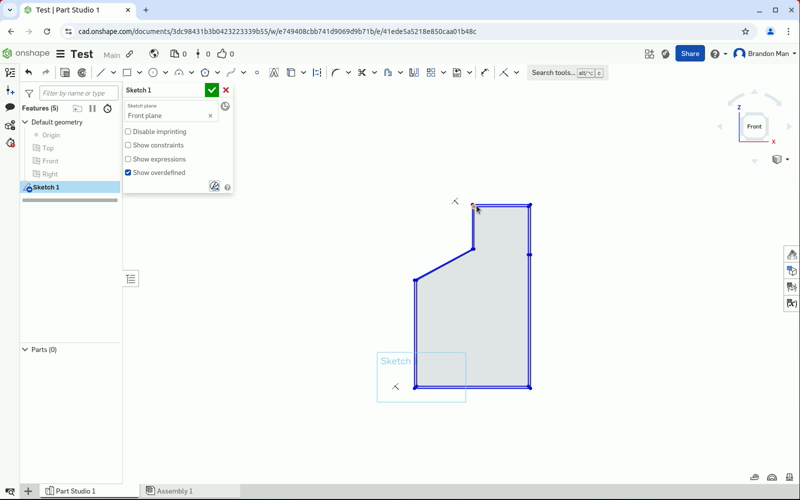
scroll(6)
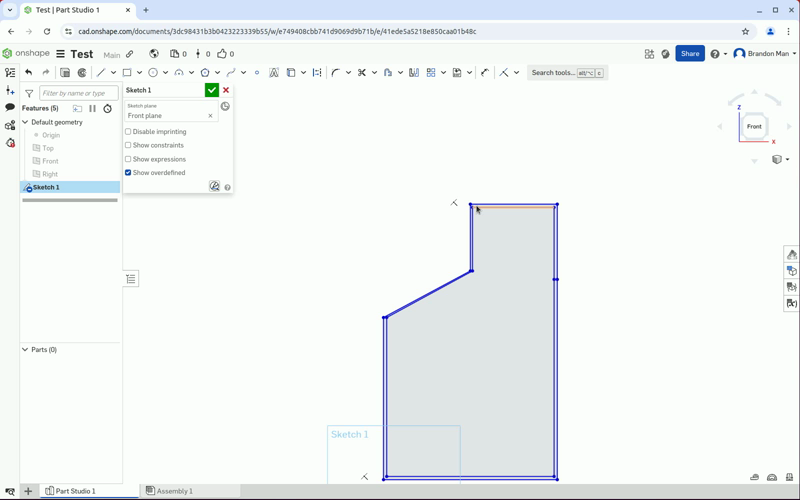
scroll(6)
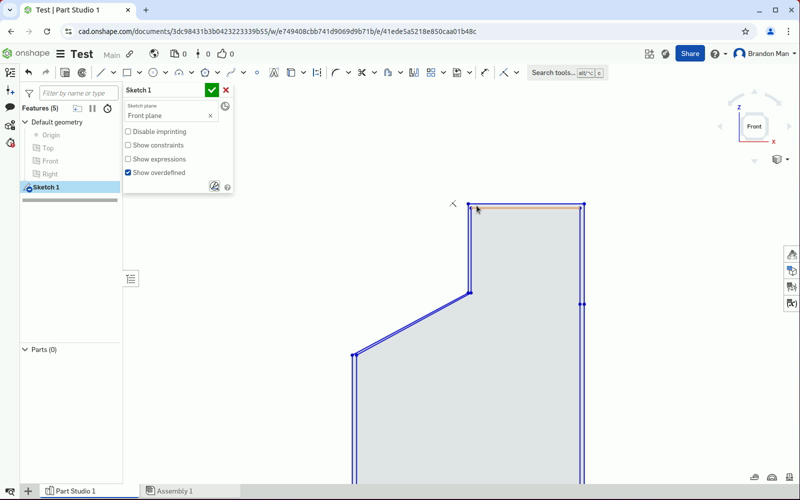
scroll(6)
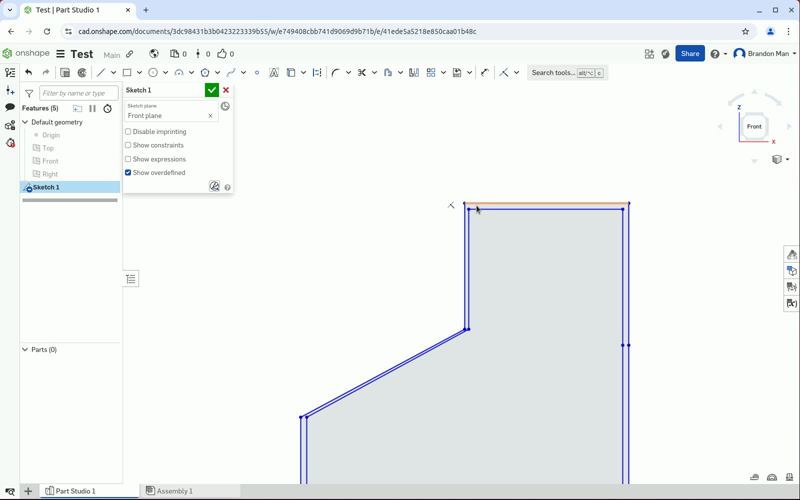
scroll(6)
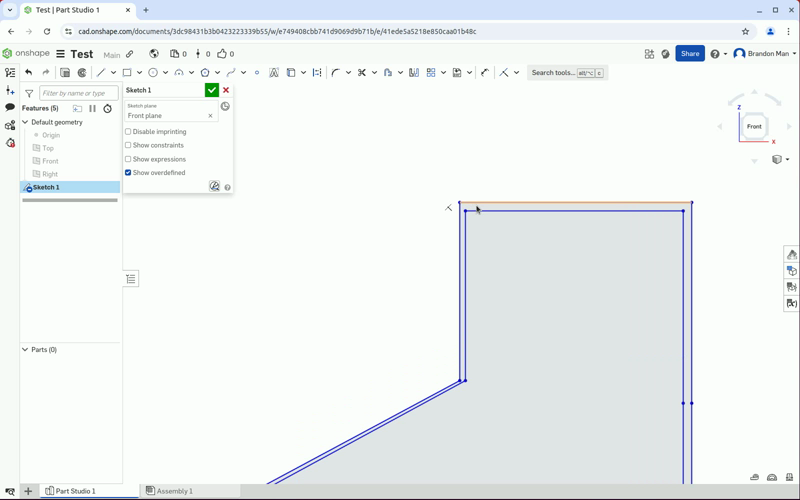
scroll(6)
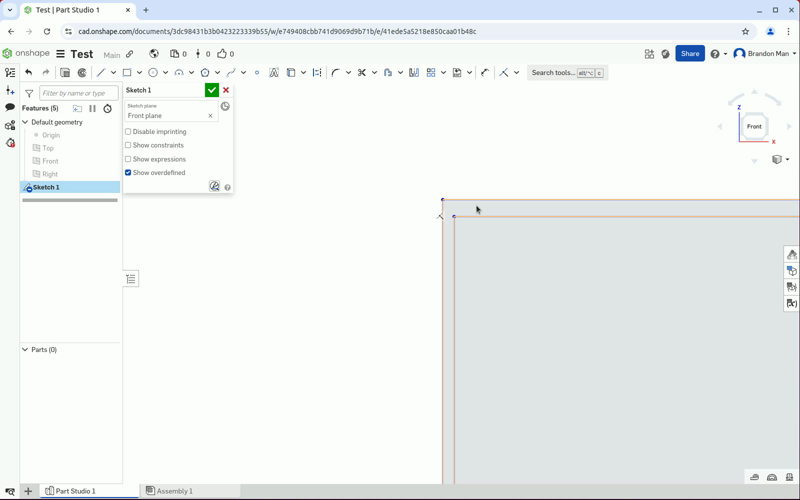
click(476, 205)
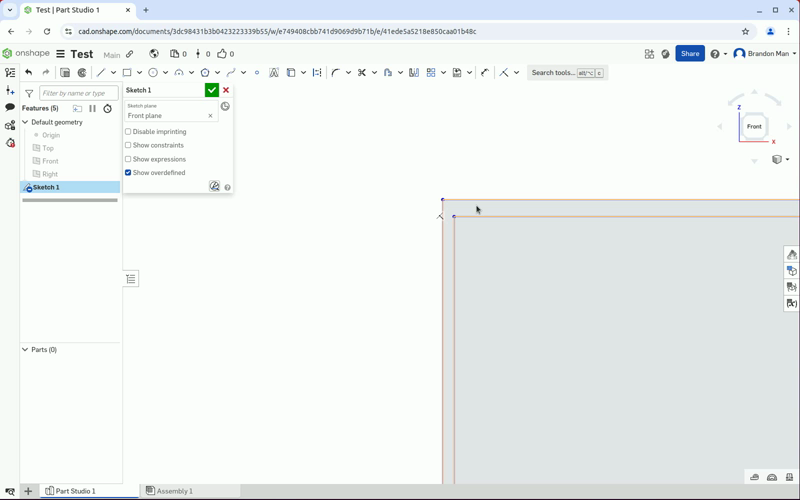
scroll(-6)
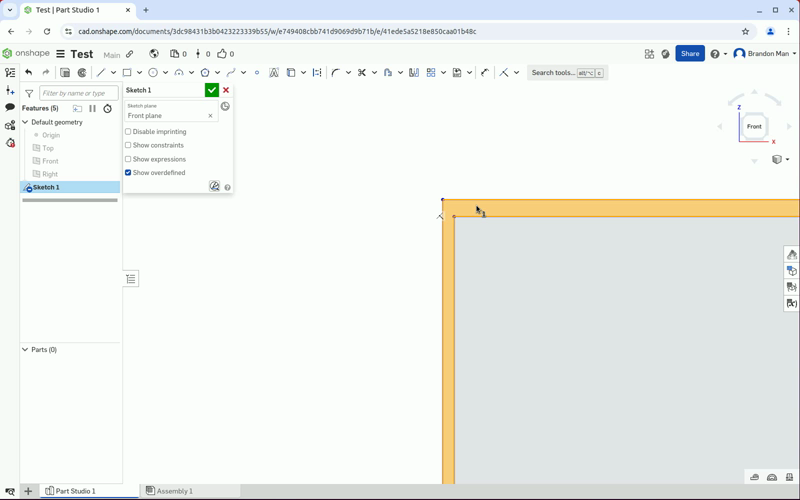
scroll(-6)
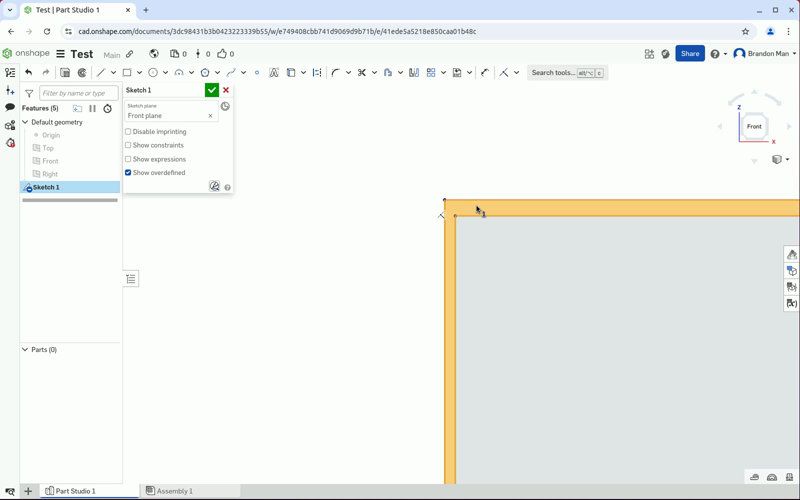
scroll(-6)
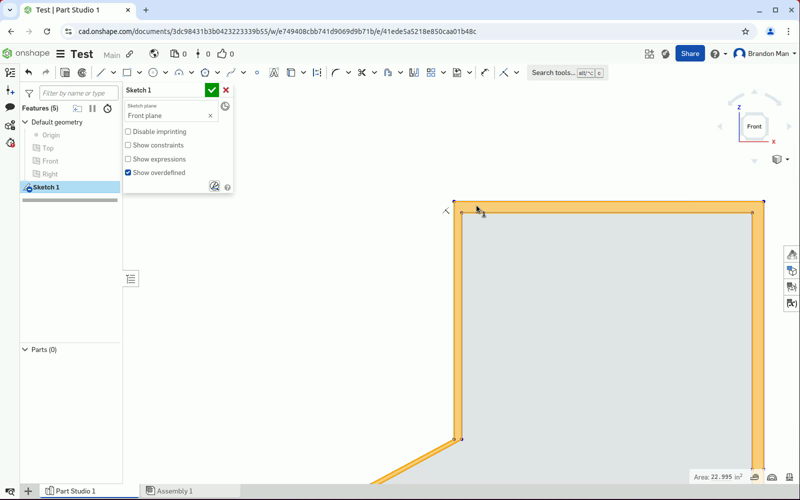
scroll(-6)
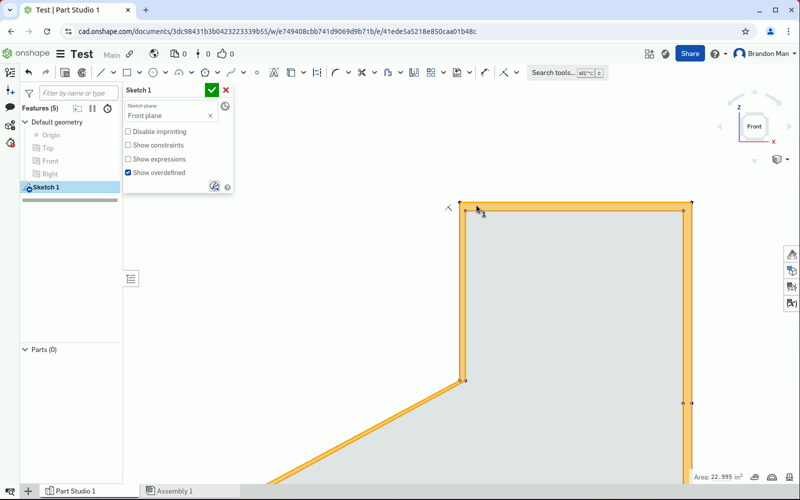
scroll(-6)
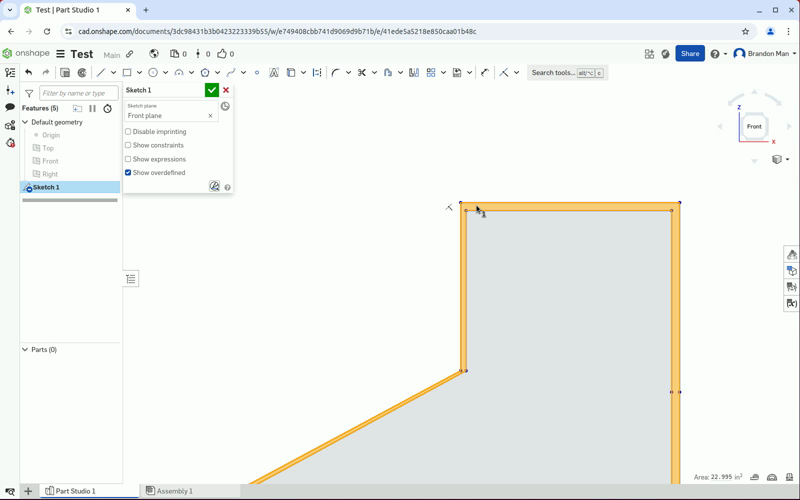
scroll(-6)
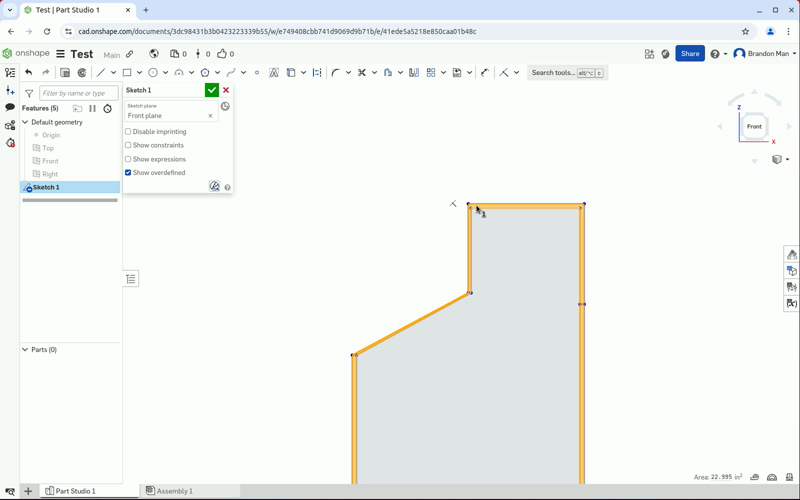
scroll(-6)
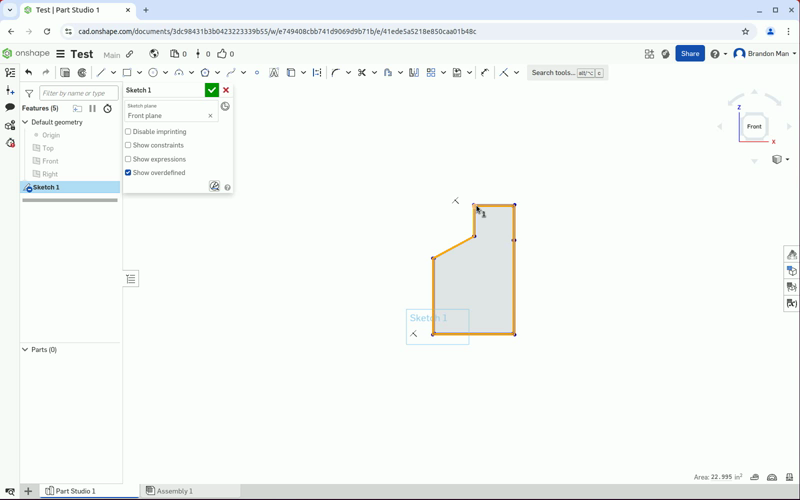
mouse_move(73, 352)
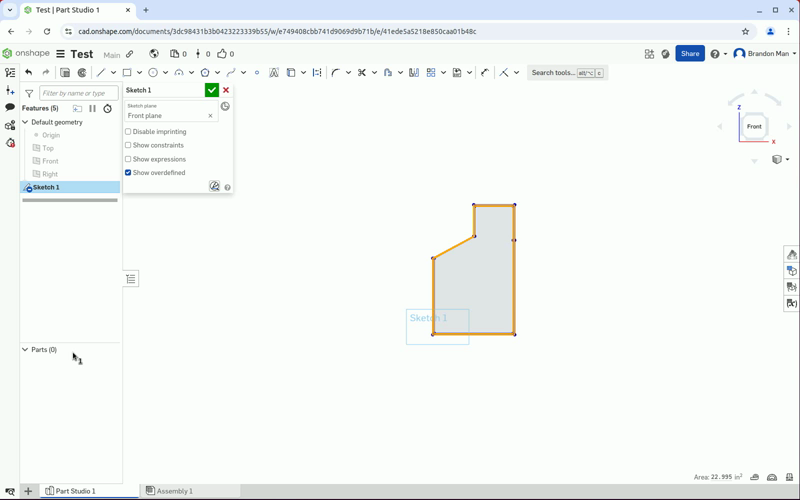
key(shift+y)
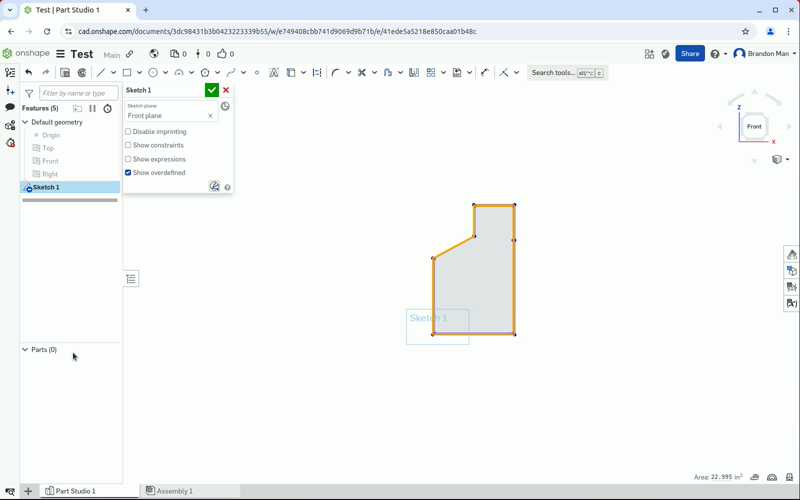
key(shift+e)
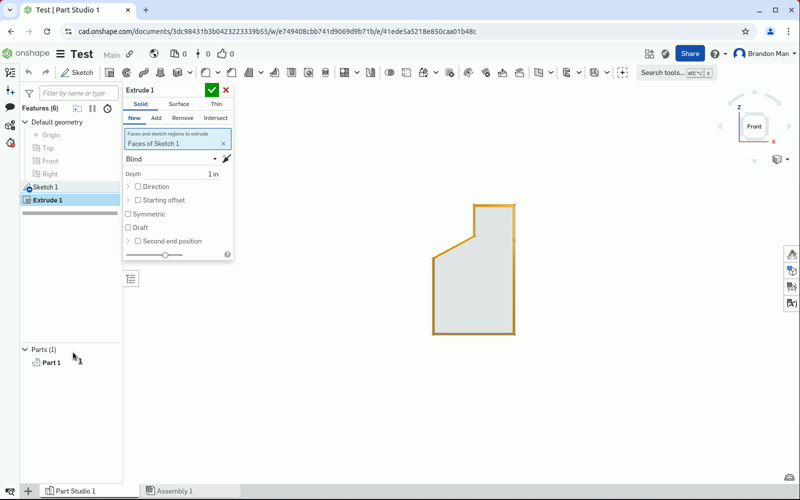
mouse_move(143, 106)
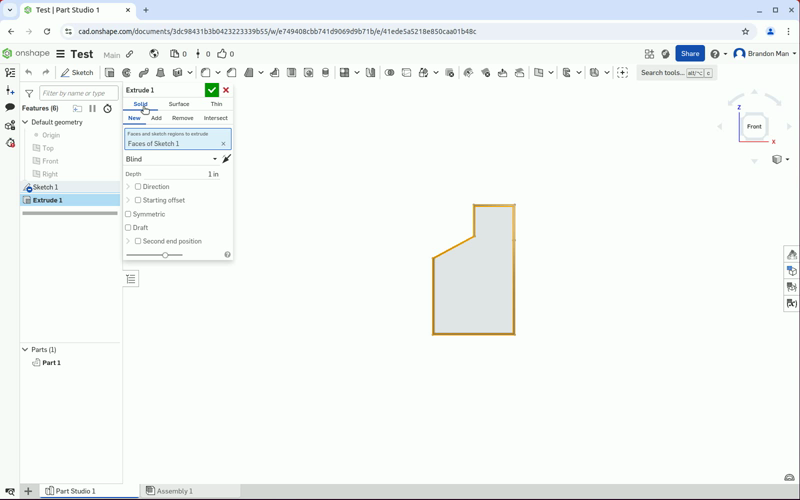
click(143, 106)
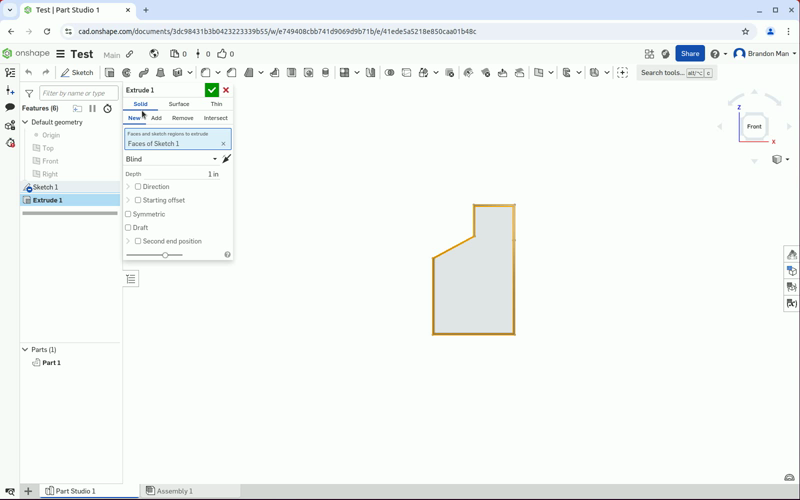
mouse_move(137, 120)
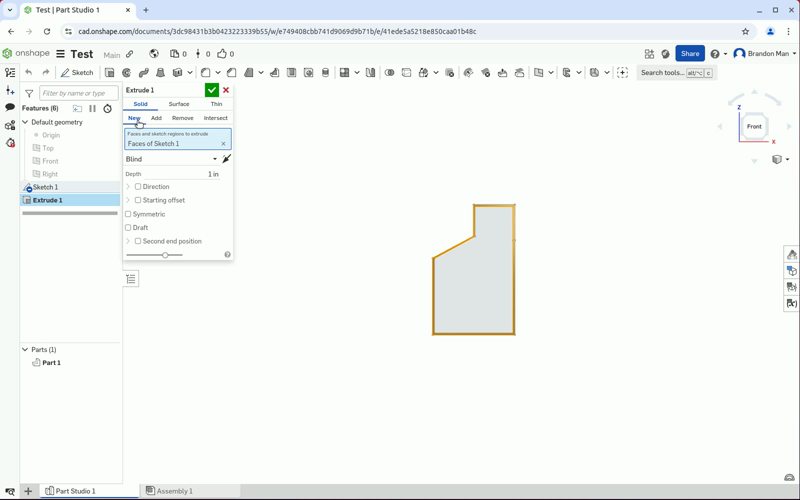
click(137, 120)
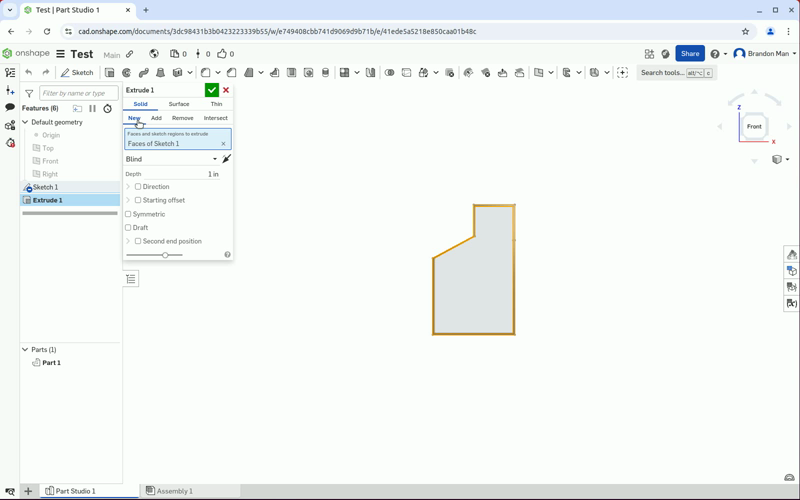
key(tab, 4)
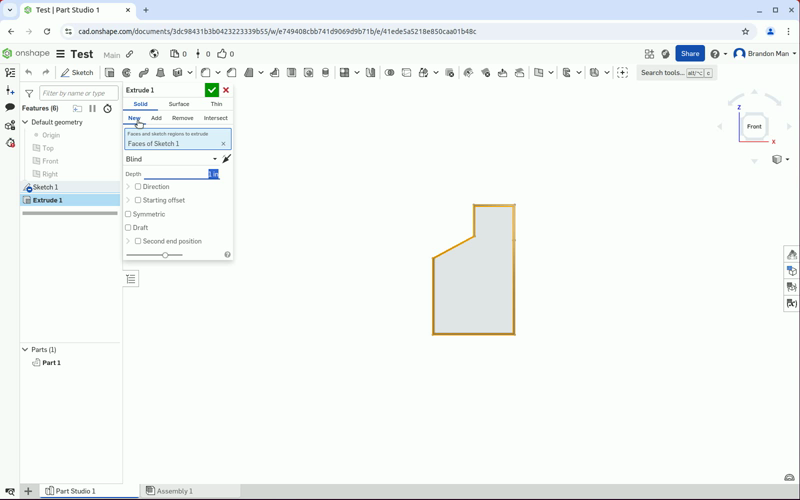
text(10.591)
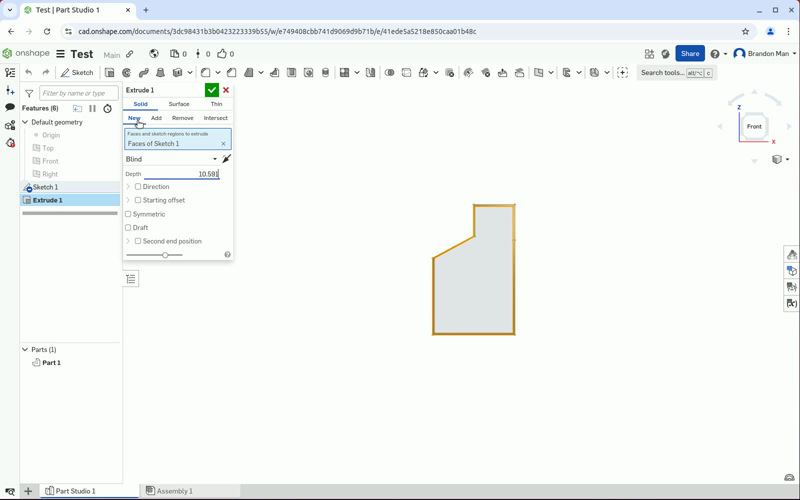
key(enter)
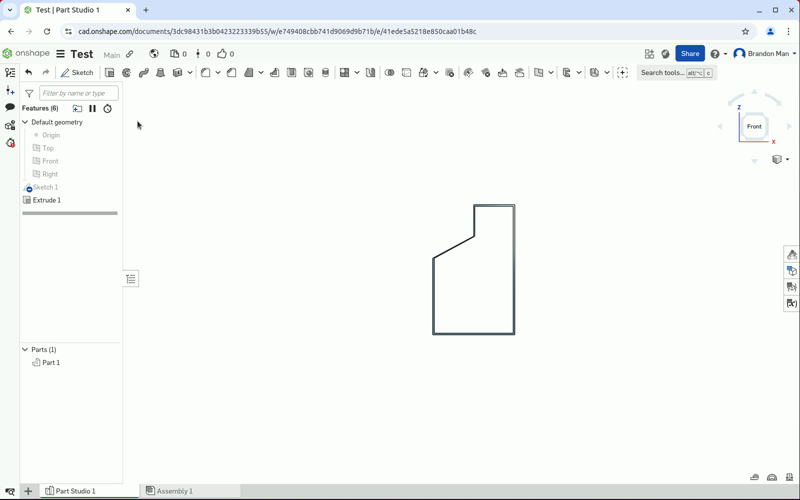
key(shift+h)
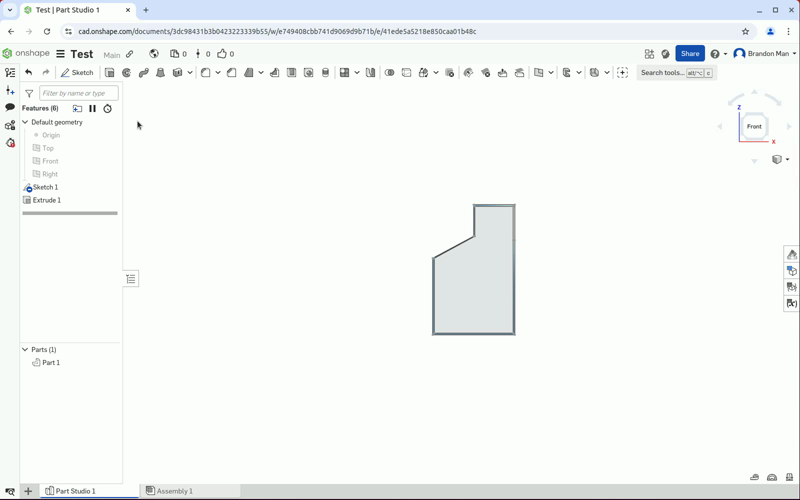
key(shift+h)
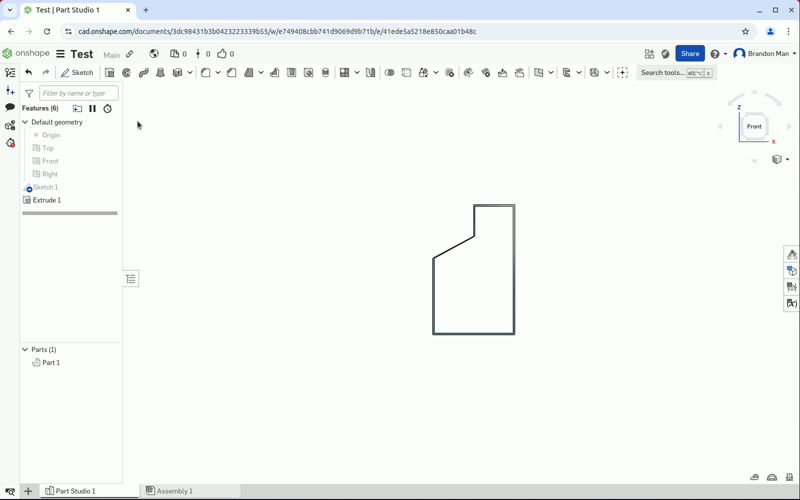
mouse_move(73, 189)
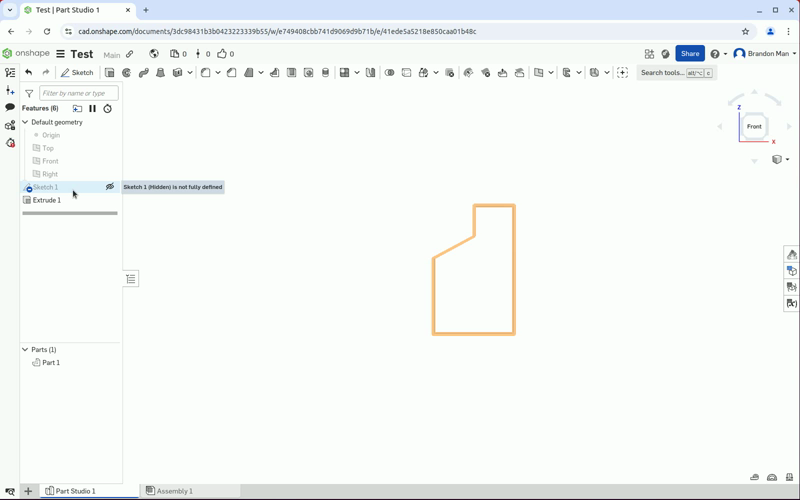
click(73, 189)
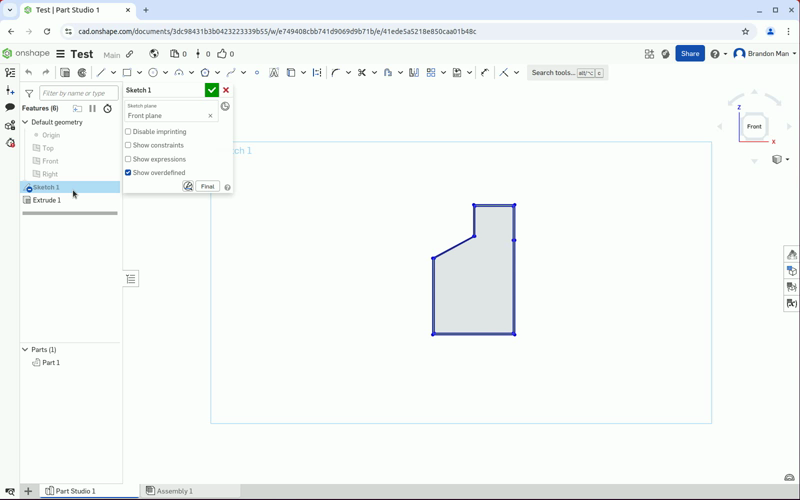
mouse_move(229, 92)
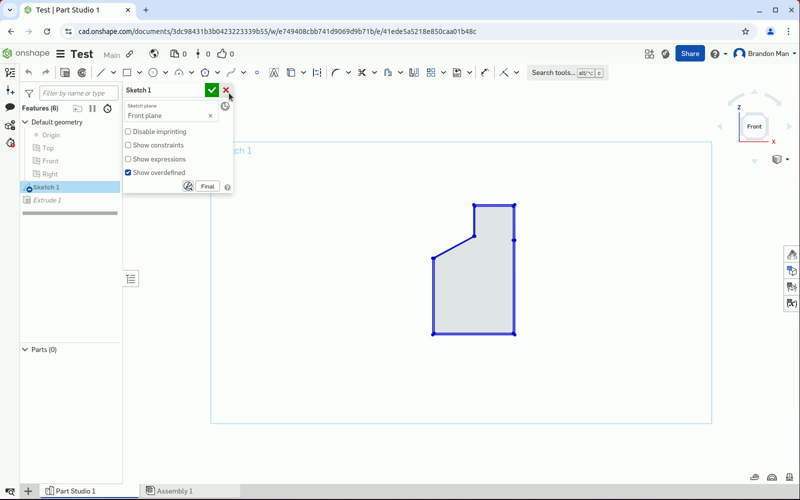
click(229, 92)
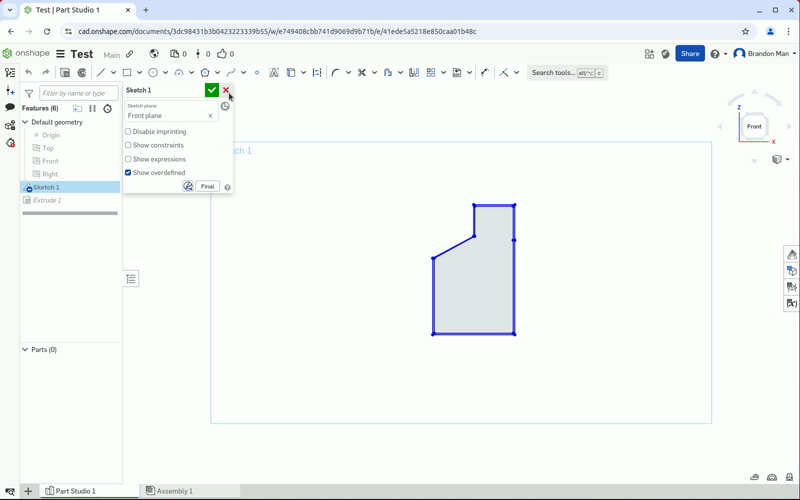
key(shift+s)
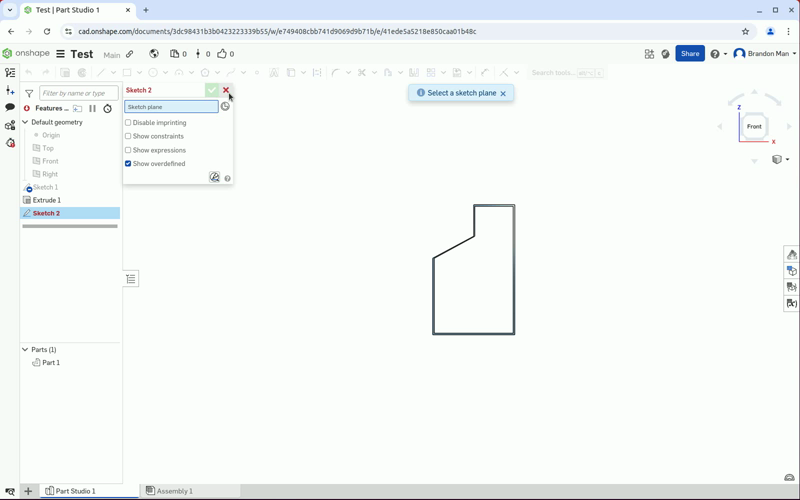
mouse_move(73, 163)
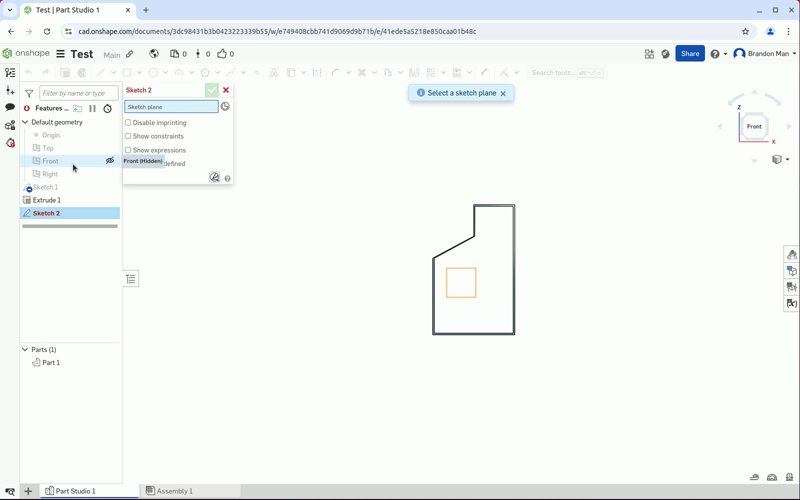
click(73, 163)
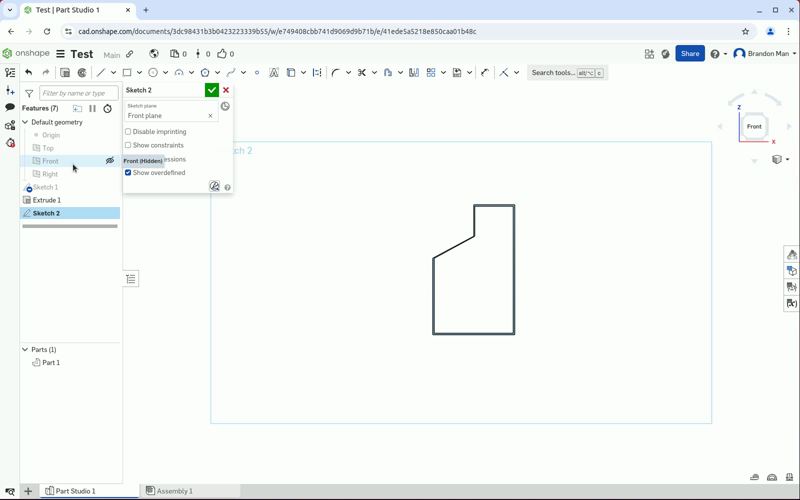
mouse_move(73, 352)
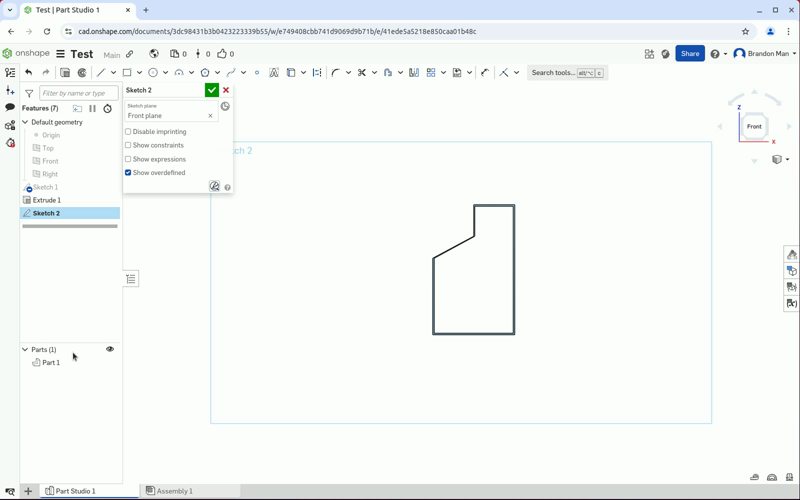
key(y)
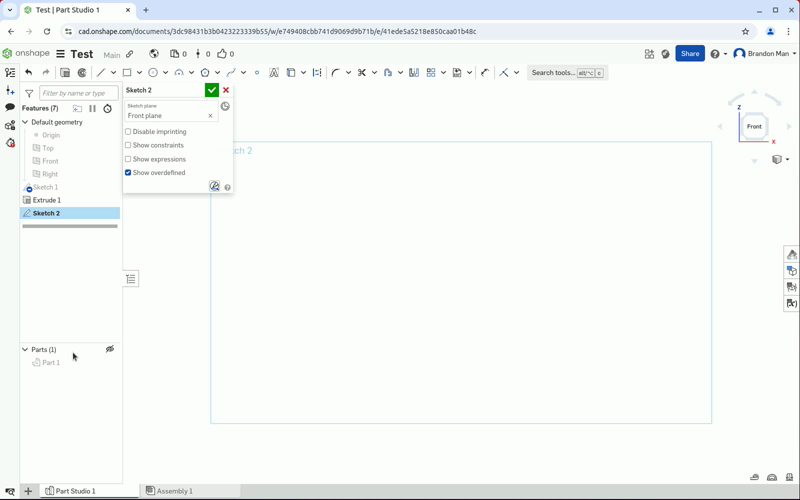
key(l)
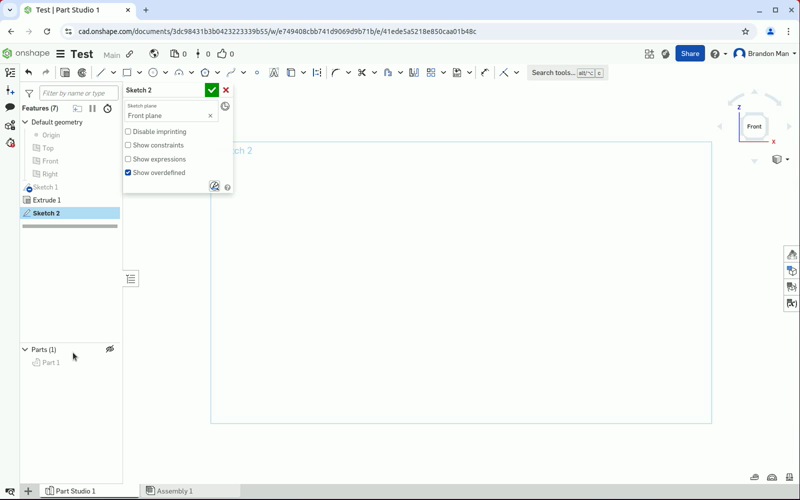
key_down(shift)
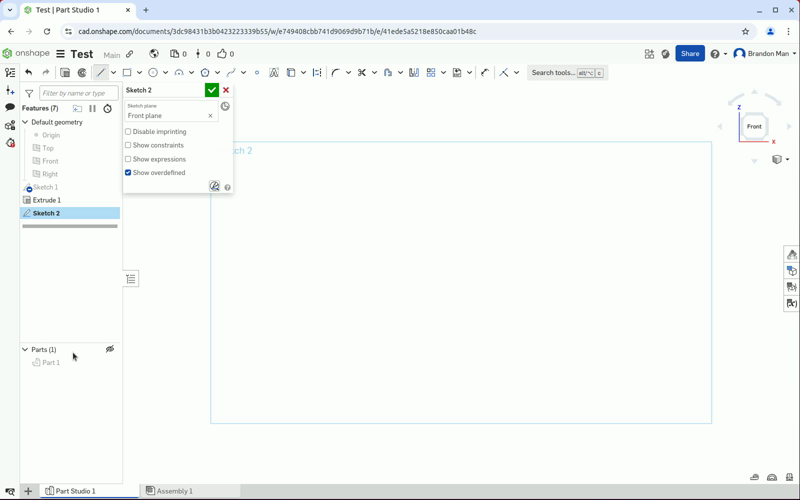
mouse_move(433, 332)
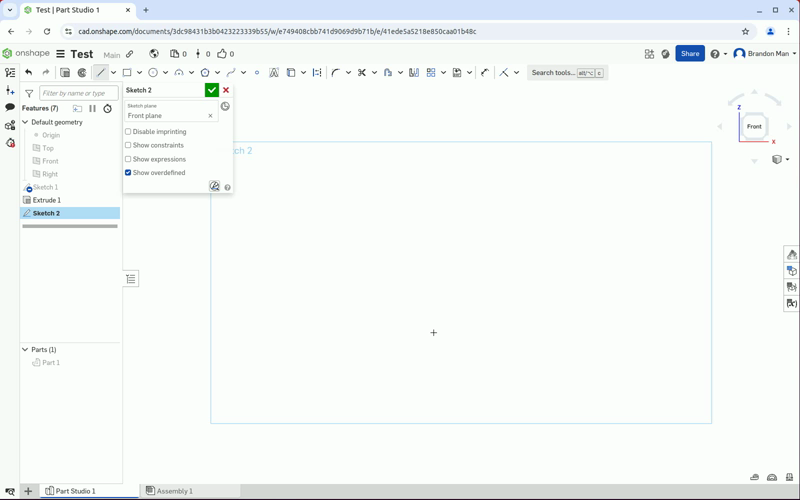
click(433, 332)
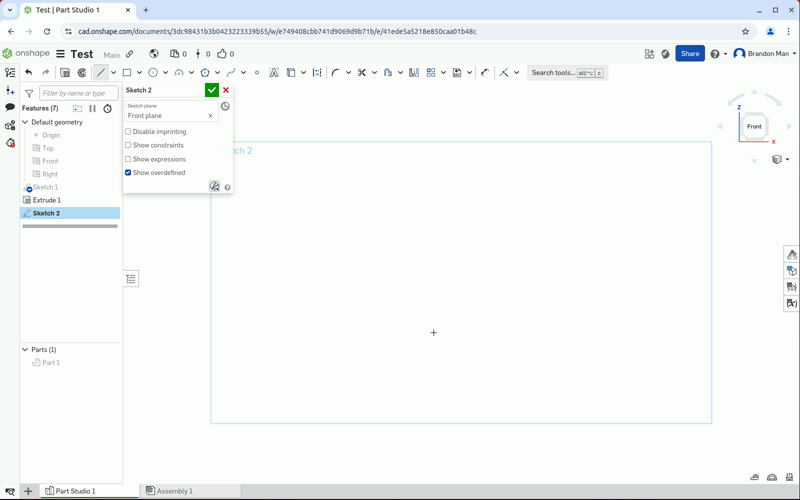
key_up(shift)
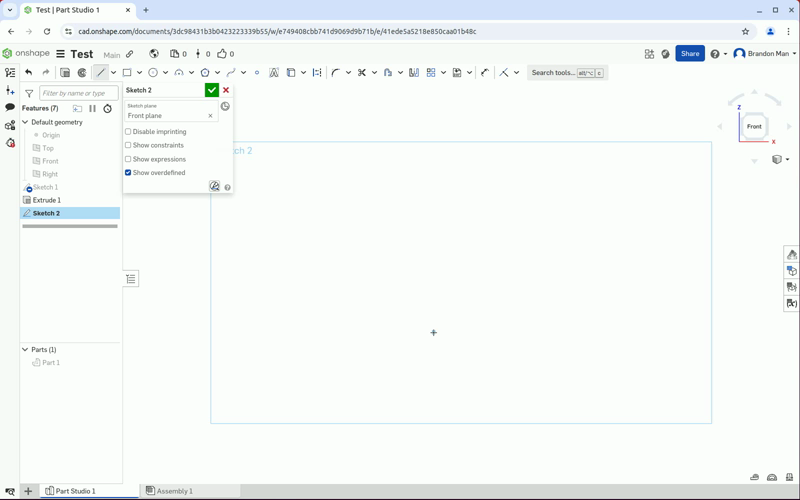
key_down(shift)
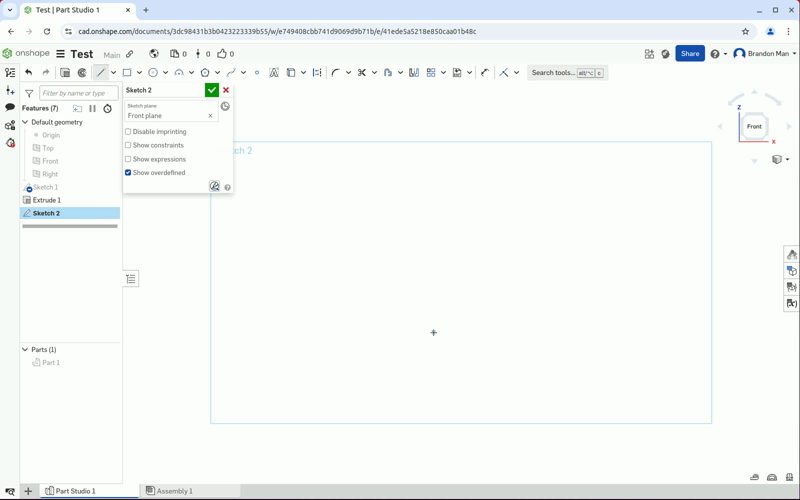
mouse_move(513, 332)
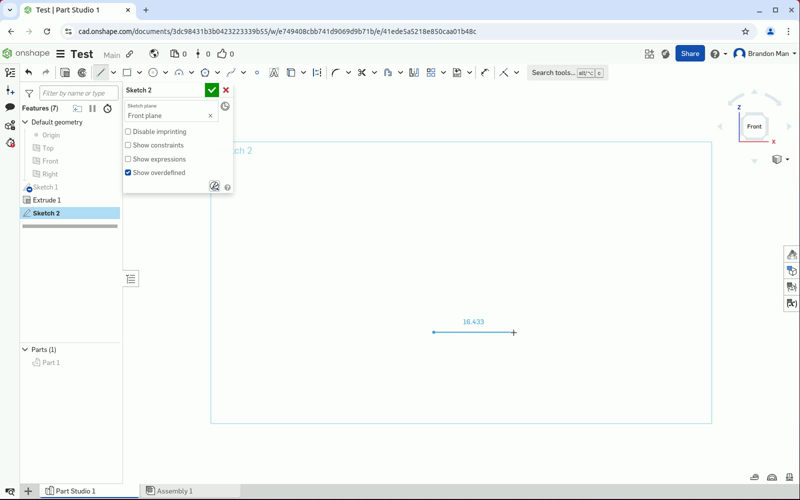
click(513, 332)
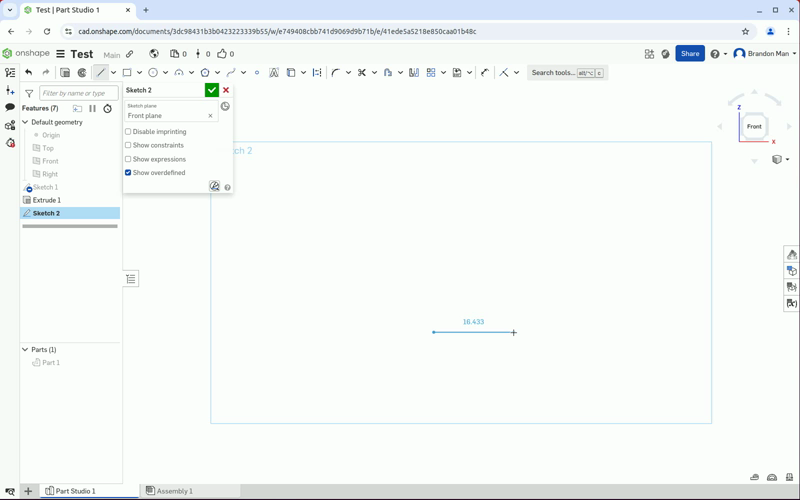
key_up(shift)
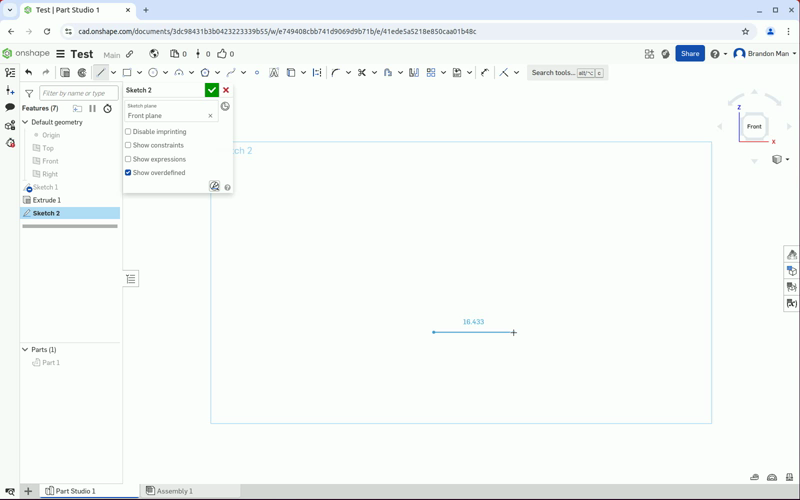
key_down(shift)
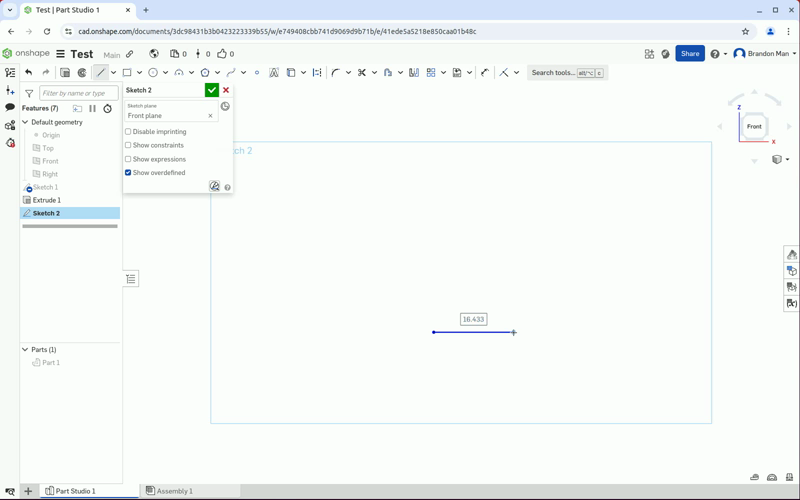
mouse_move(513, 240)
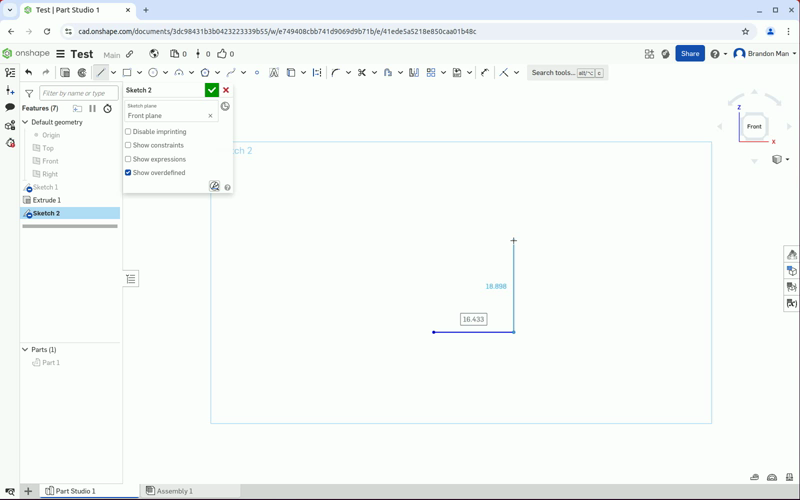
click(513, 240)
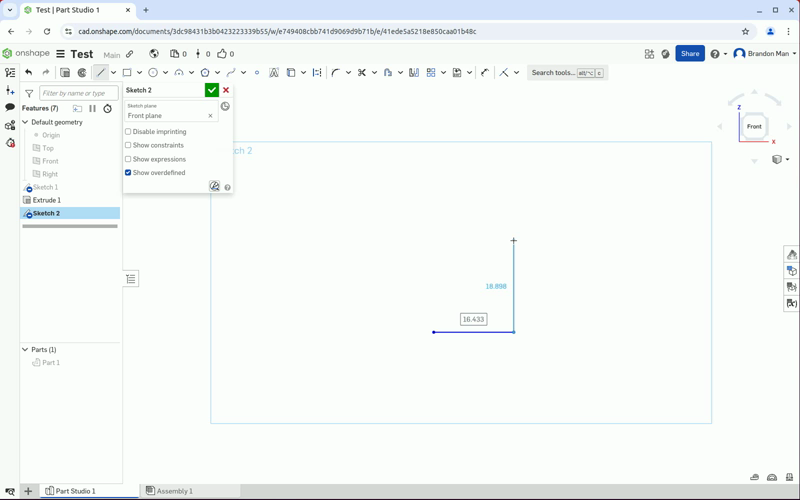
key_up(shift)
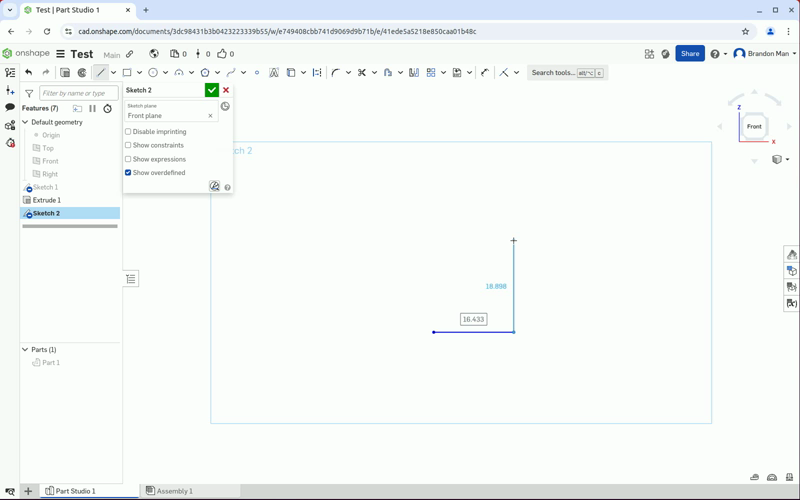
key_down(shift)
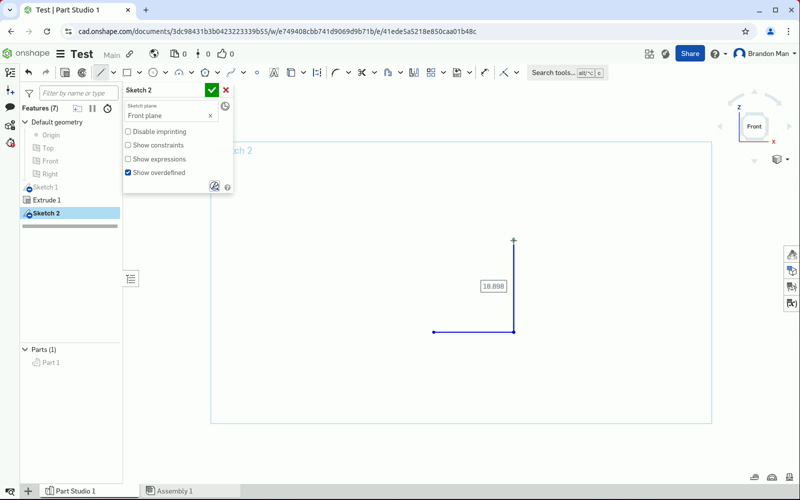
mouse_move(543, 240)
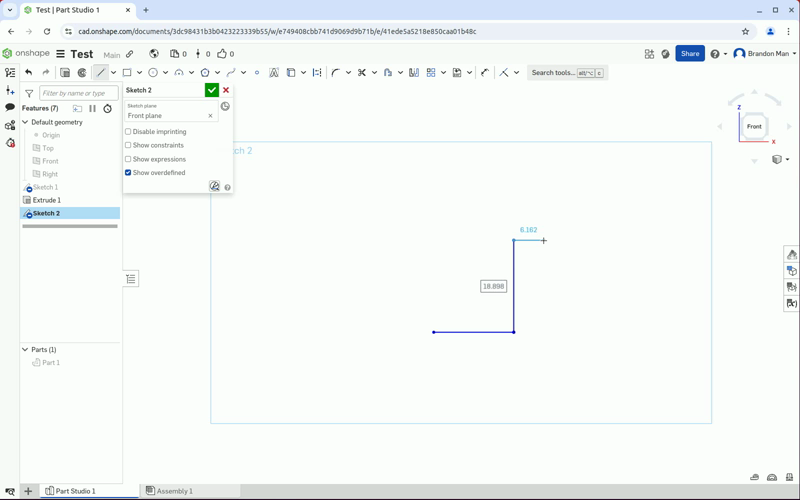
mouse_move(513, 205)
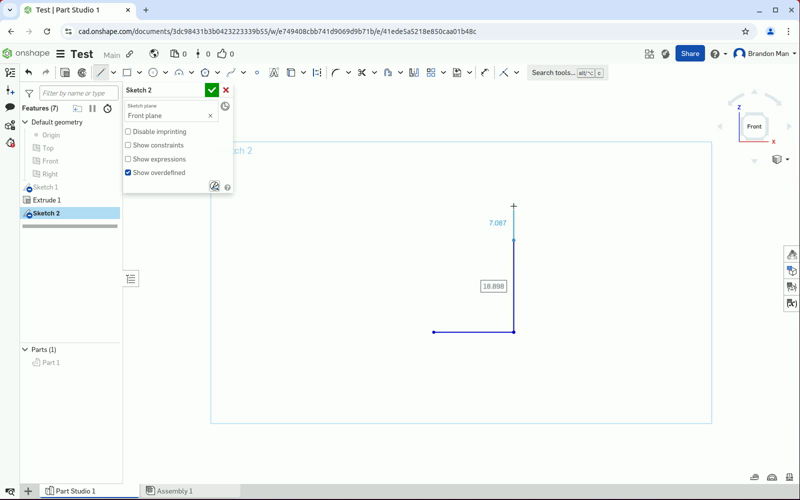
click(513, 205)
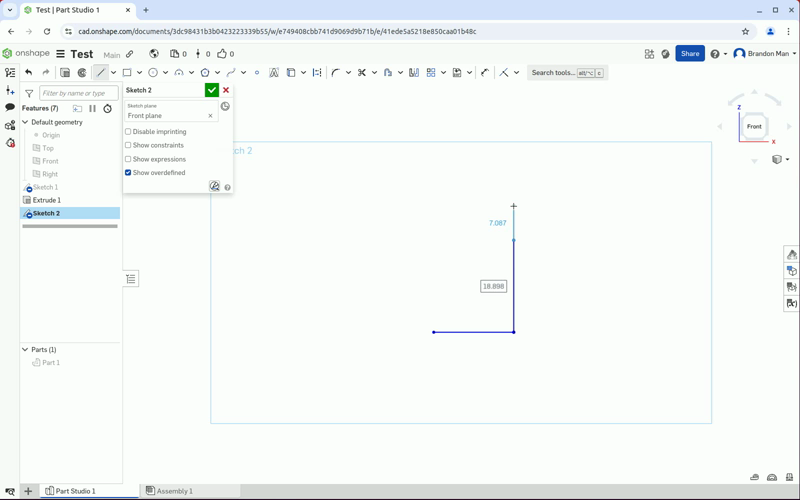
key_up(shift)
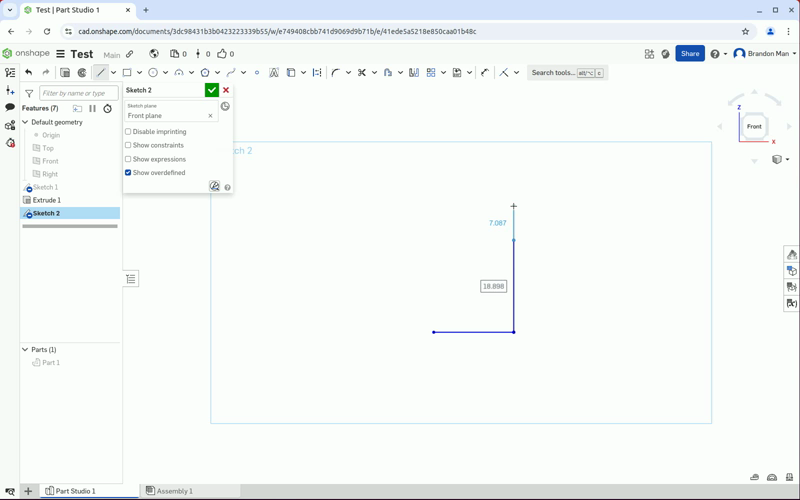
key_down(shift)
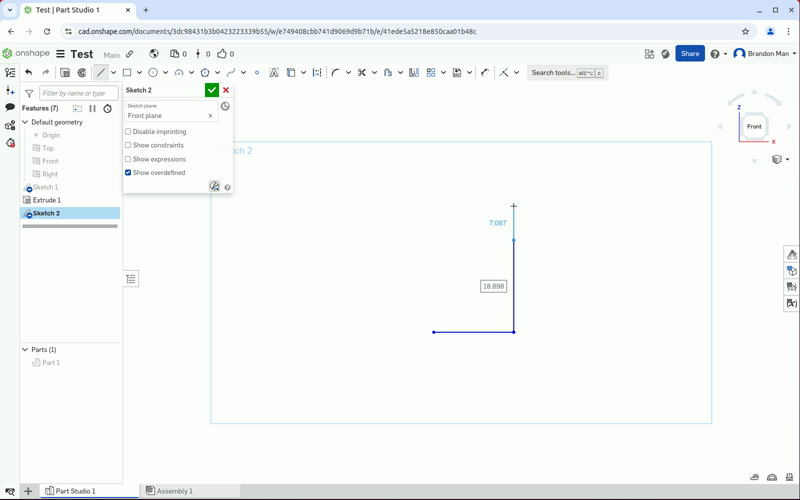
mouse_move(543, 205)
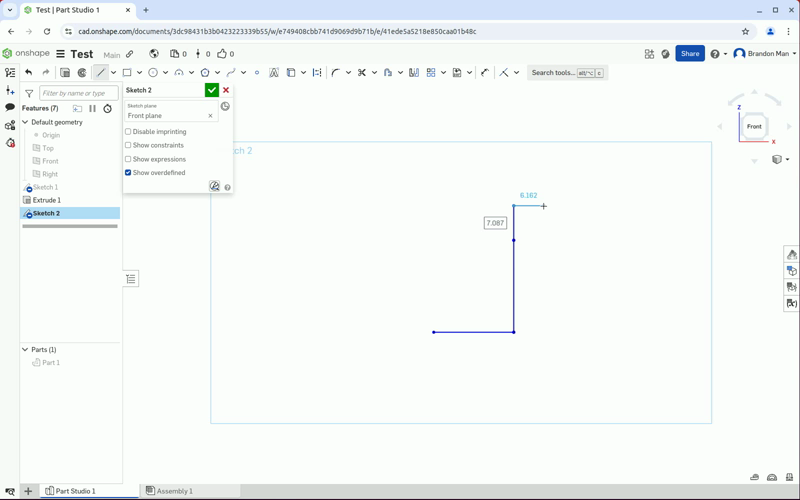
mouse_move(474, 205)
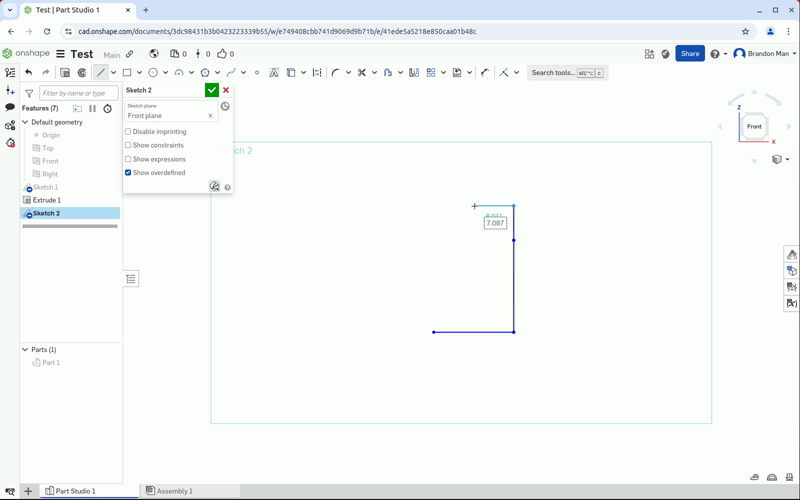
click(474, 205)
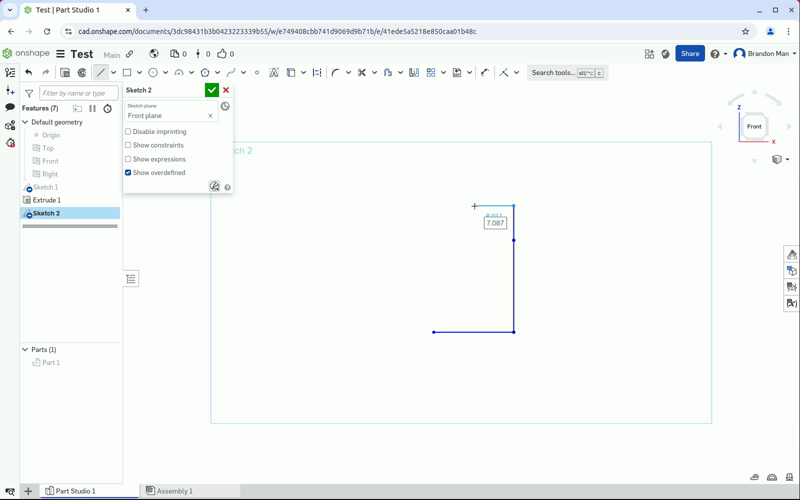
key_up(shift)
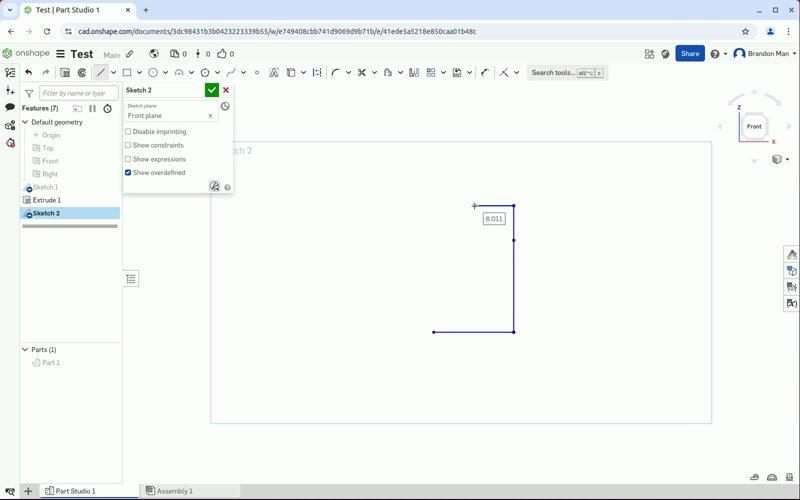
key_down(shift)
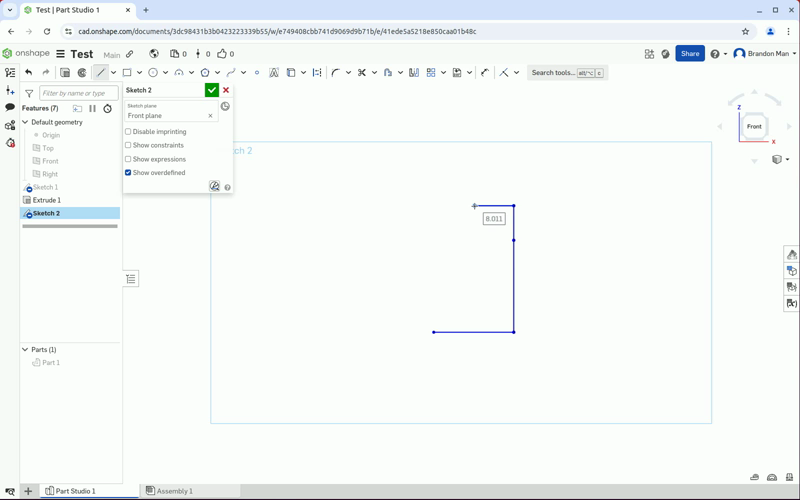
mouse_move(504, 205)
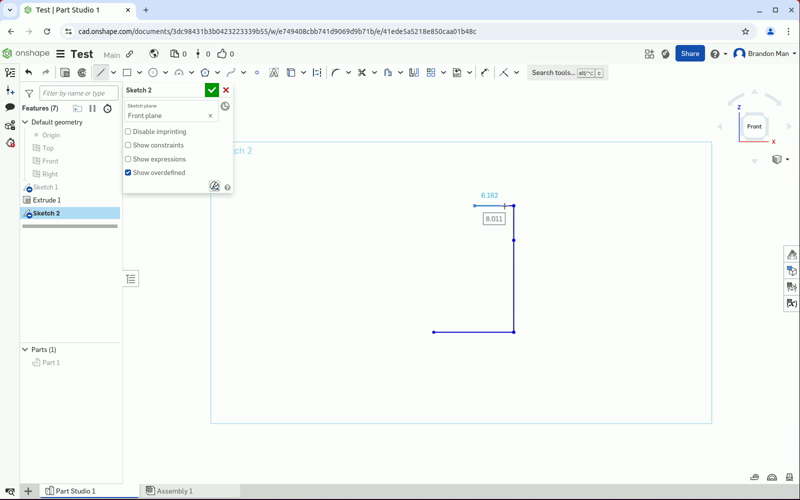
mouse_move(474, 236)
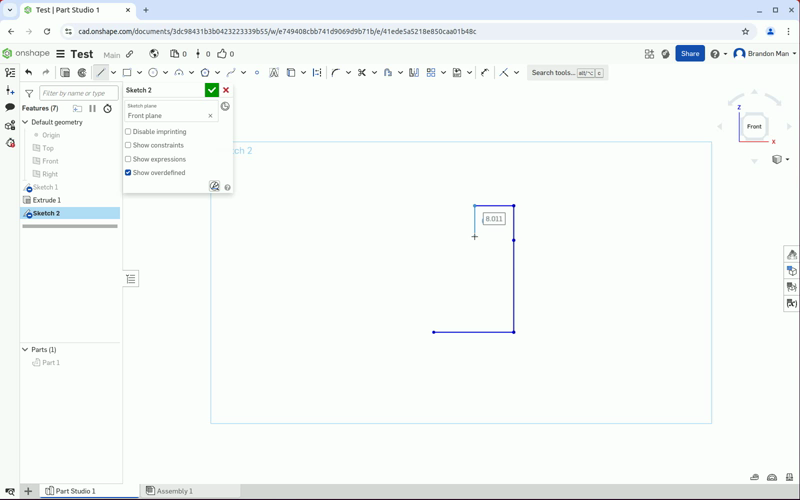
click(474, 236)
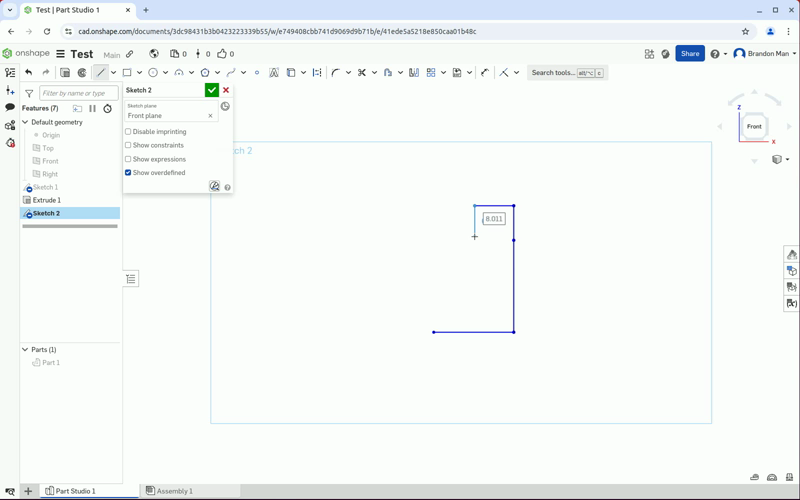
key_up(shift)
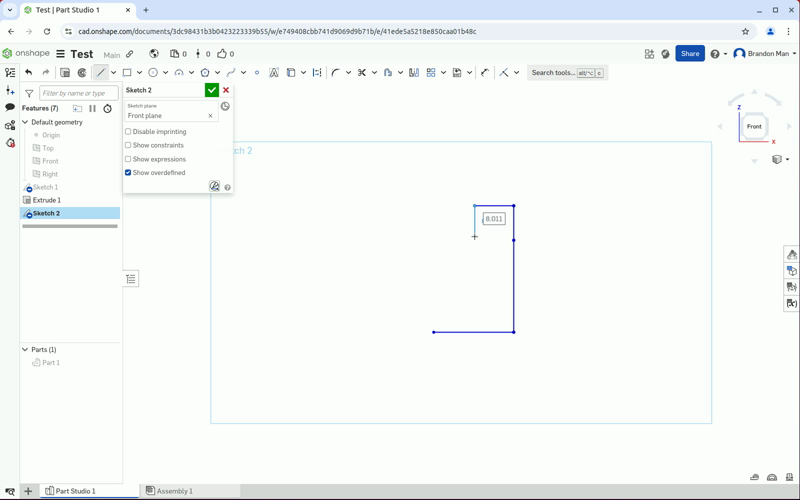
key_down(shift)
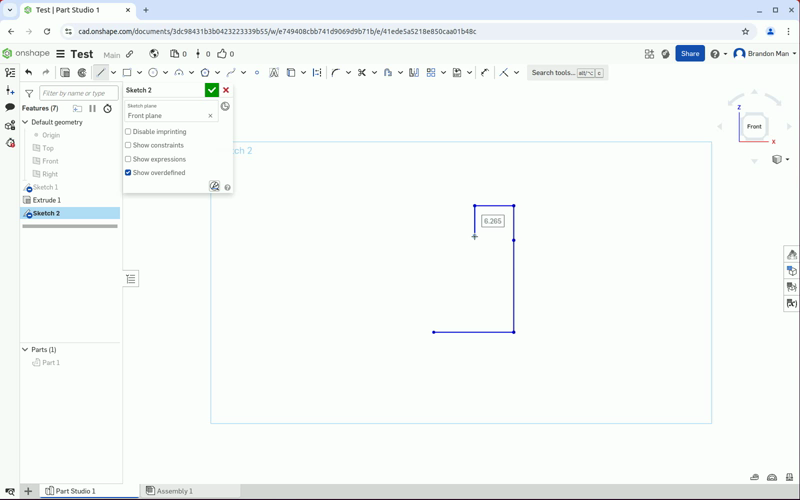
mouse_move(504, 236)
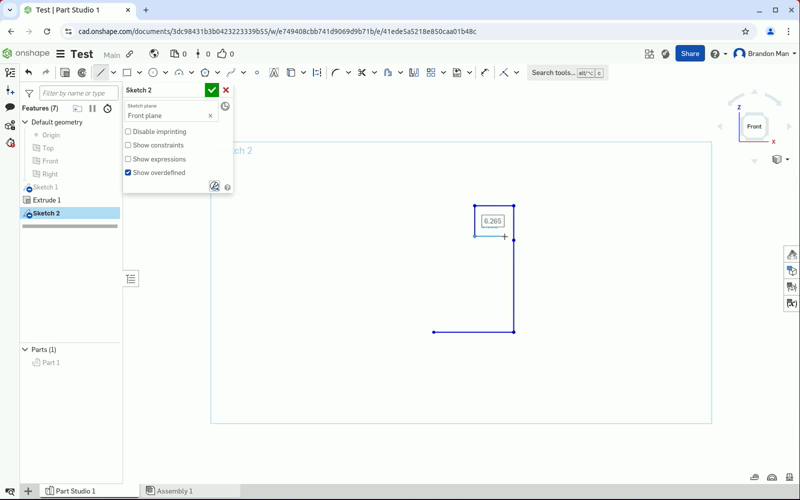
mouse_move(433, 257)
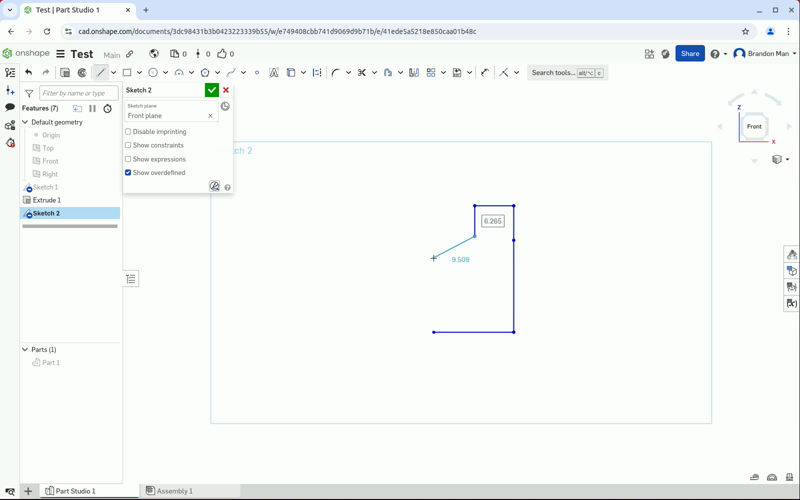
click(433, 257)
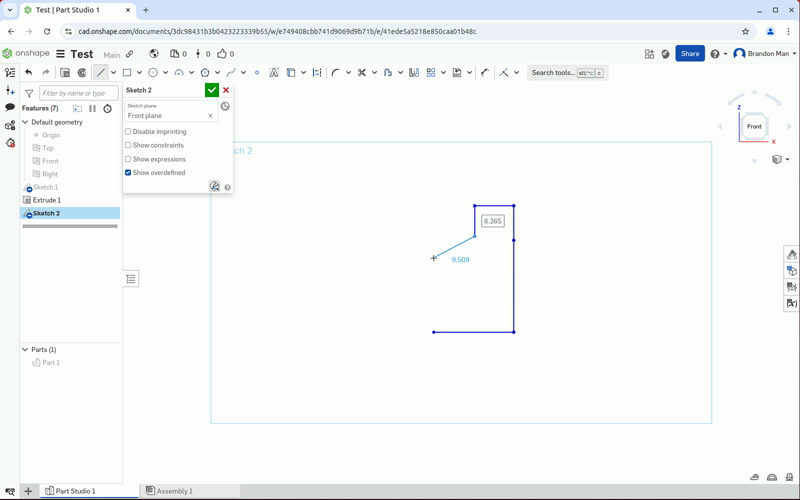
key_up(shift)
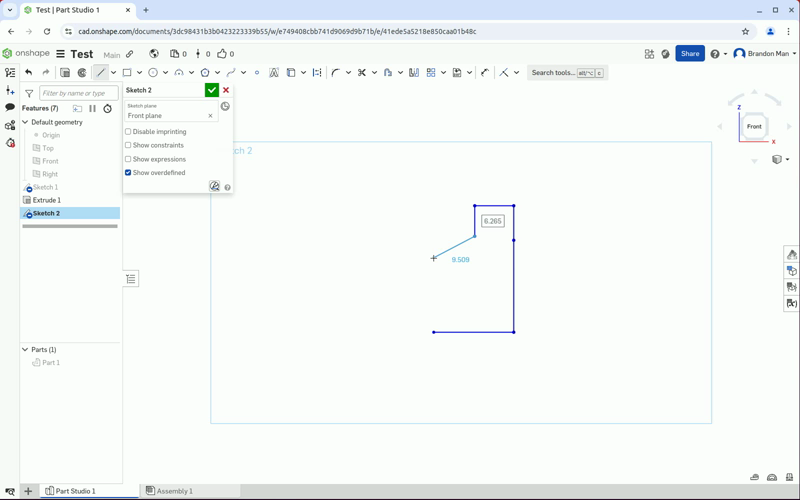
key_down(shift)
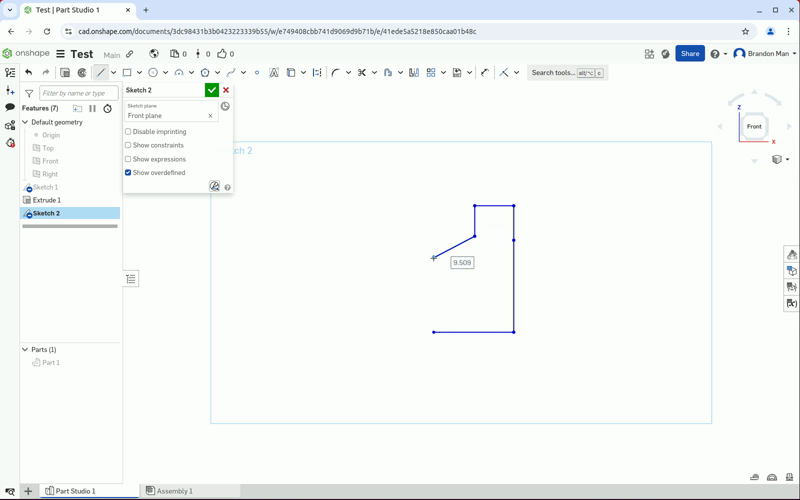
mouse_move(433, 332)
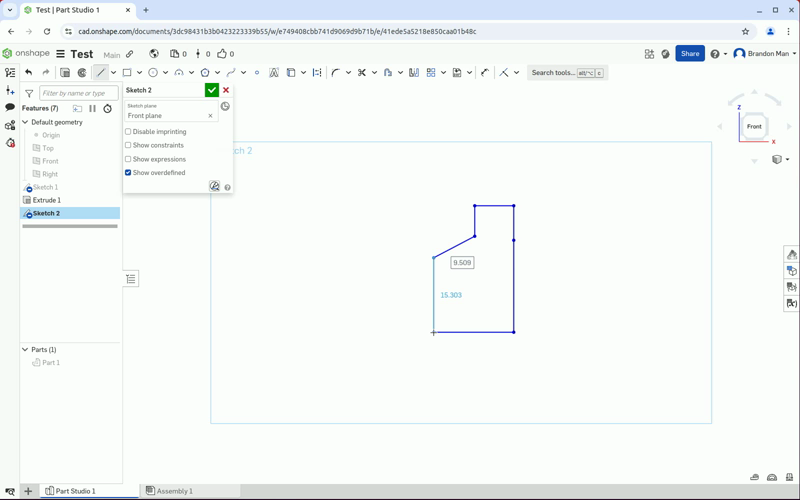
key_up(shift)
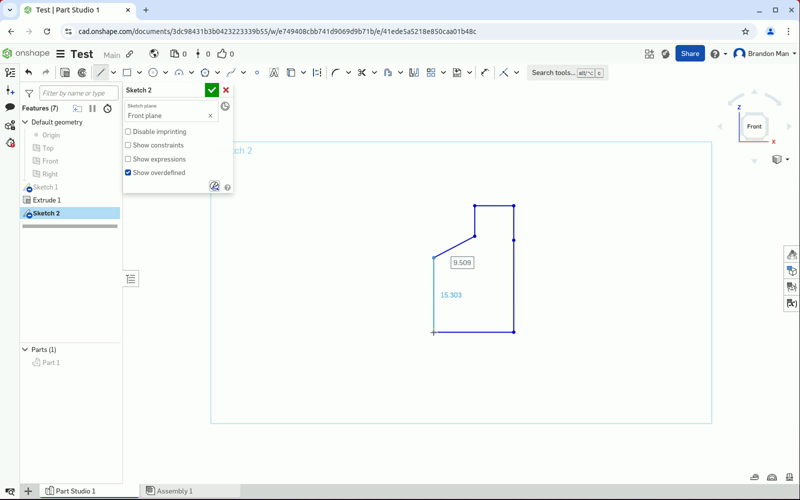
click(433, 332)
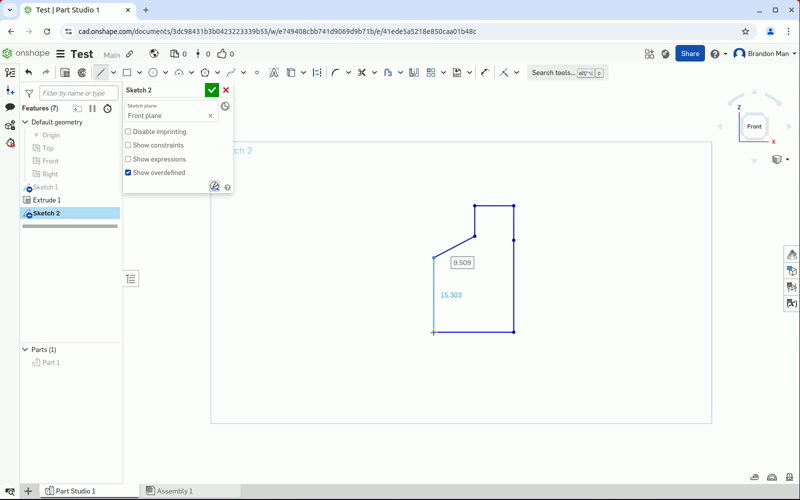
key(esc)
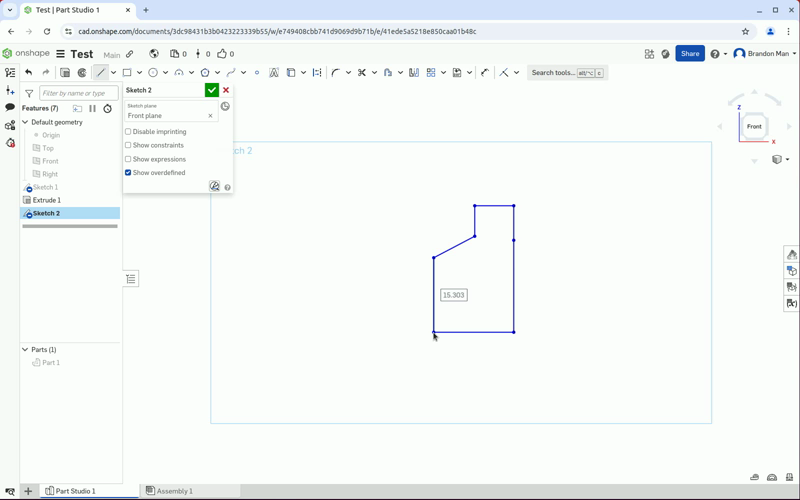
mouse_move(448, 291)
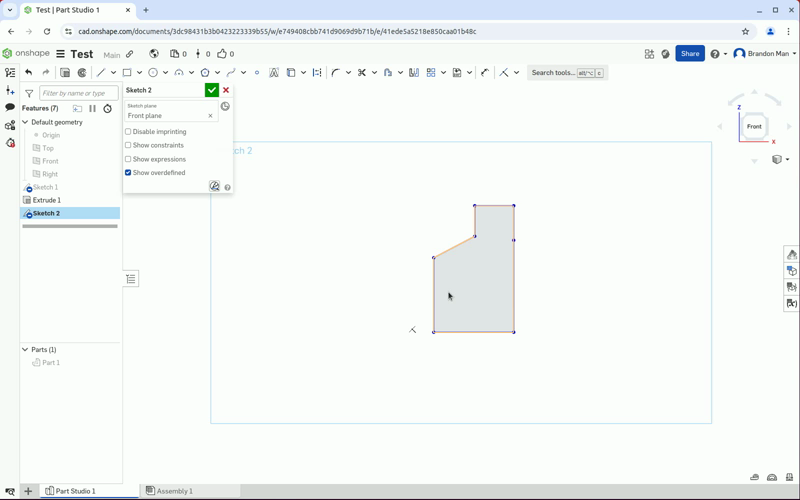
click(448, 291)
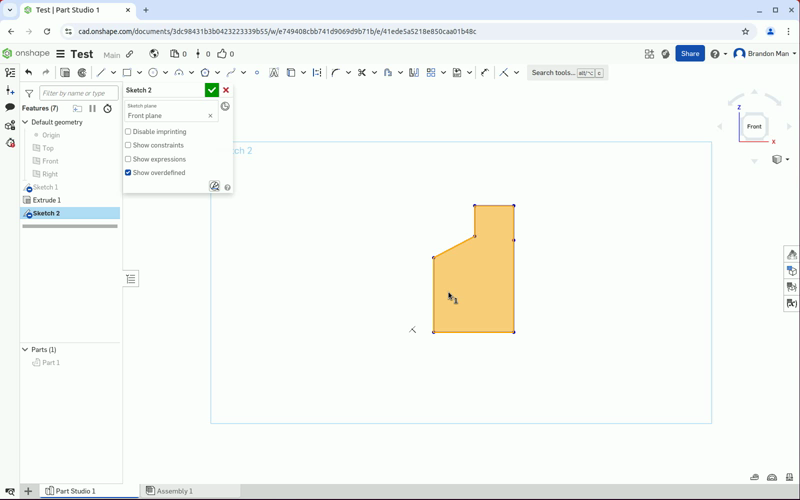
mouse_move(73, 352)
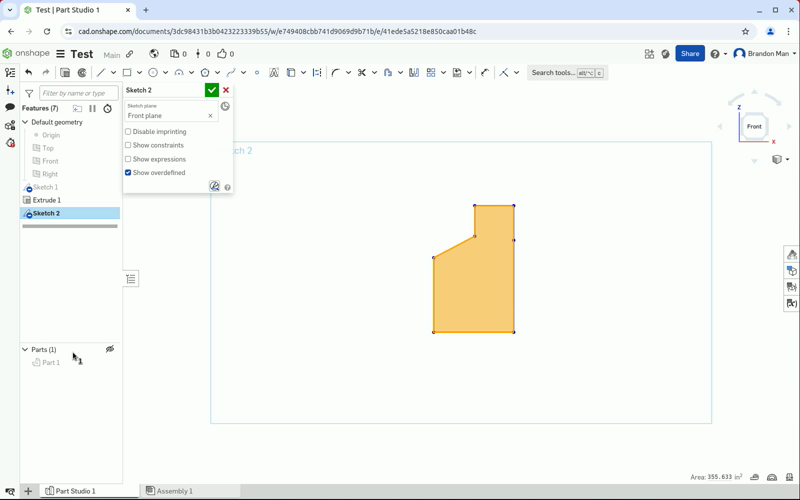
key(shift+y)
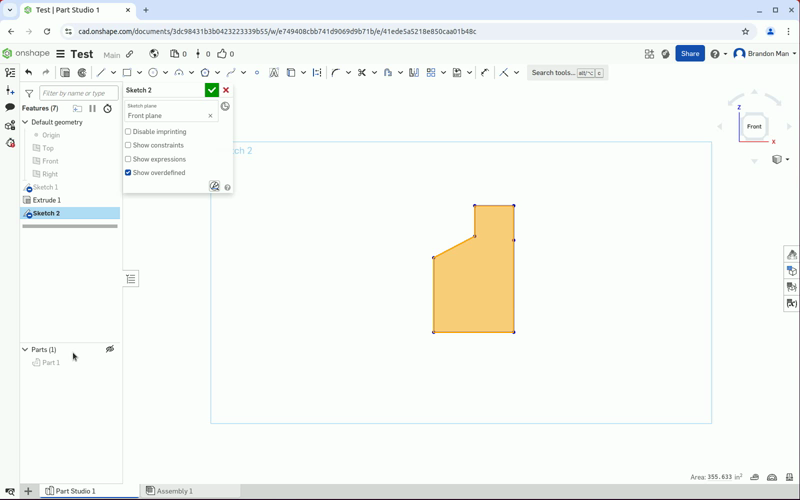
key(shift+e)
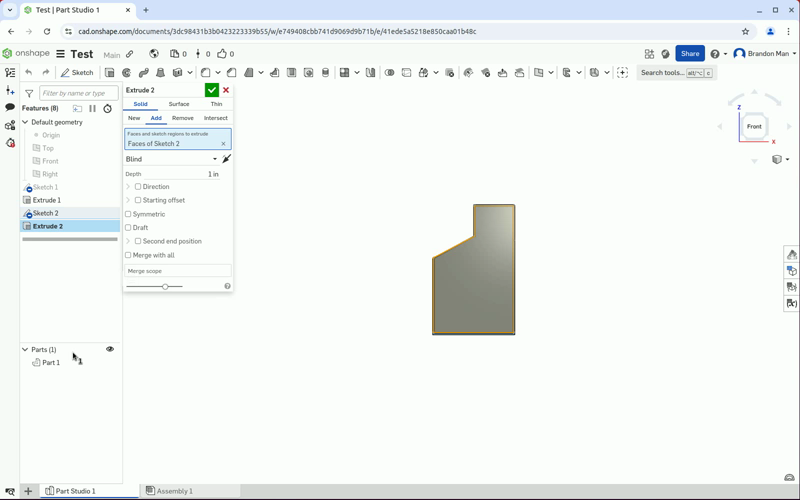
mouse_move(143, 106)
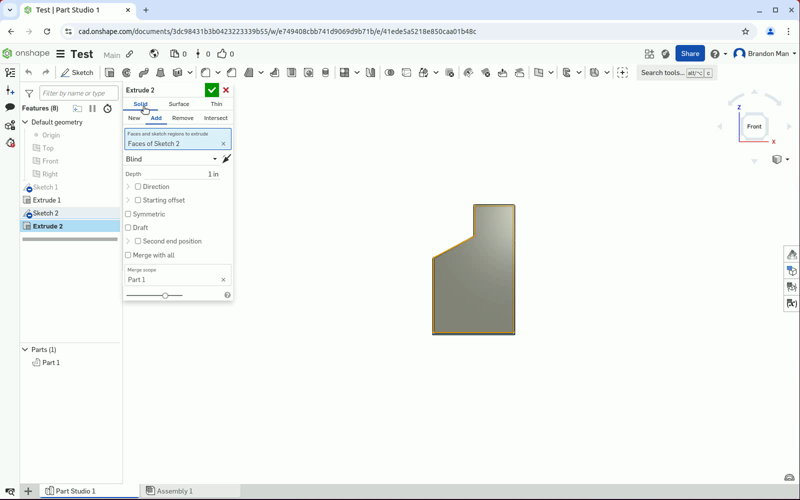
click(143, 106)
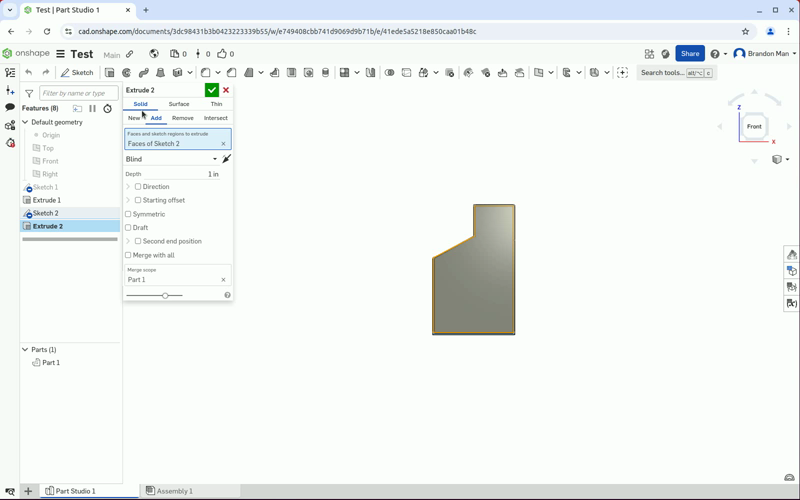
mouse_move(137, 120)
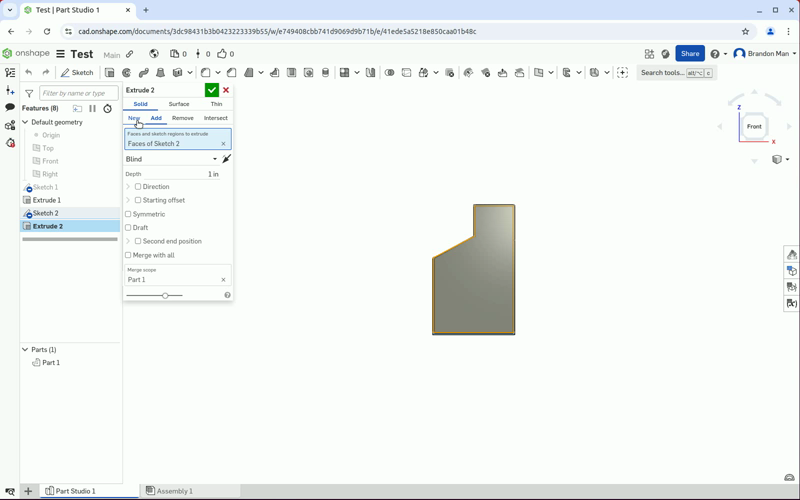
click(137, 120)
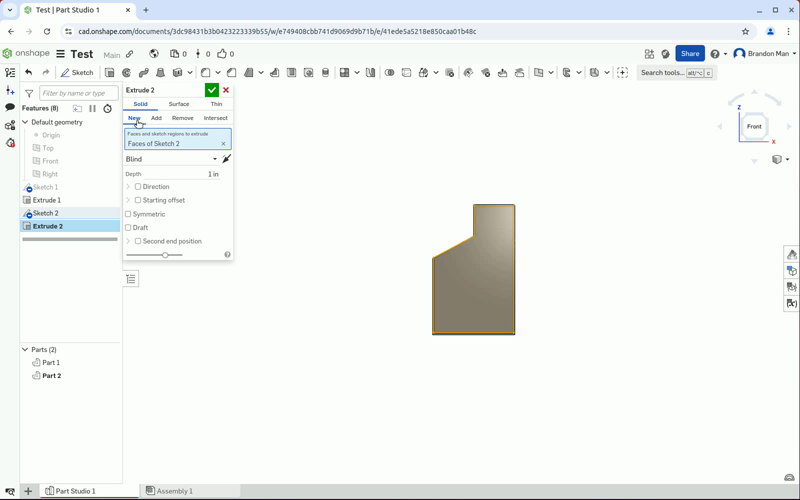
key(tab, 4)
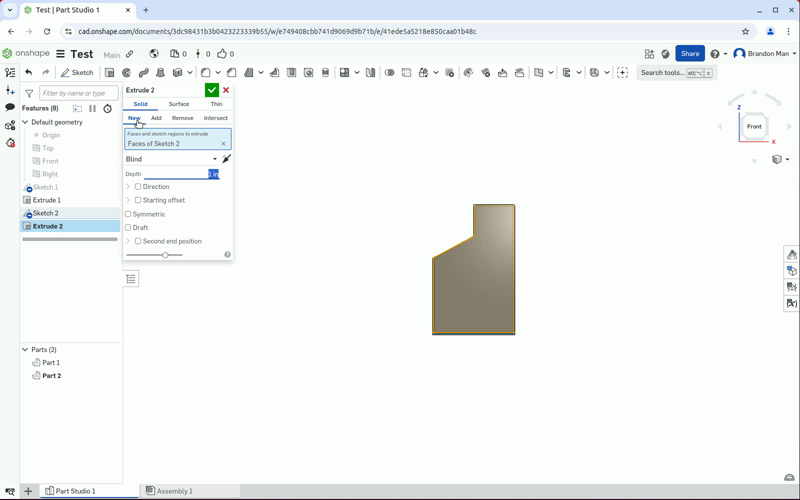
text(0.241)
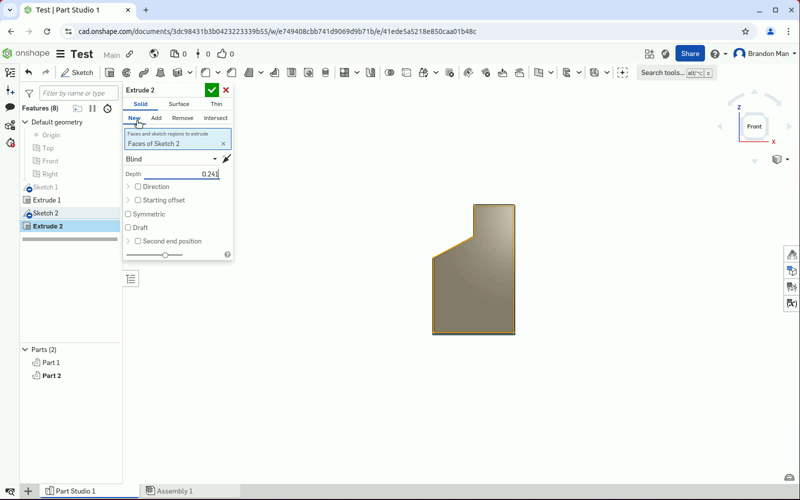
key(enter)
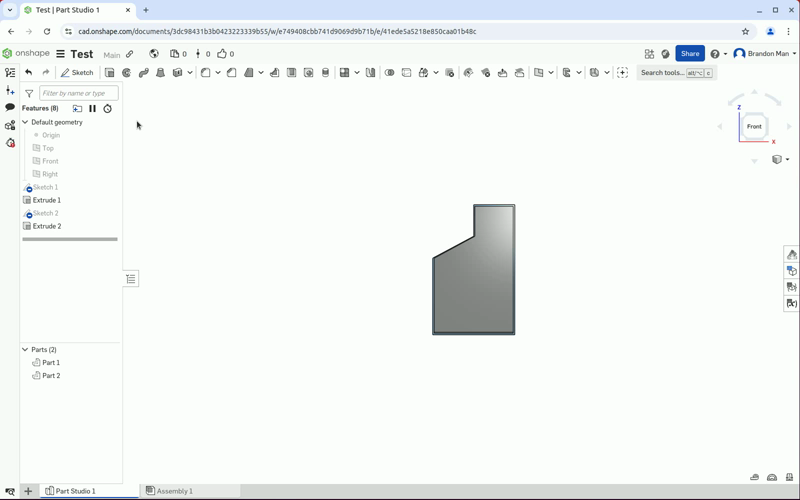
key(shift+h)
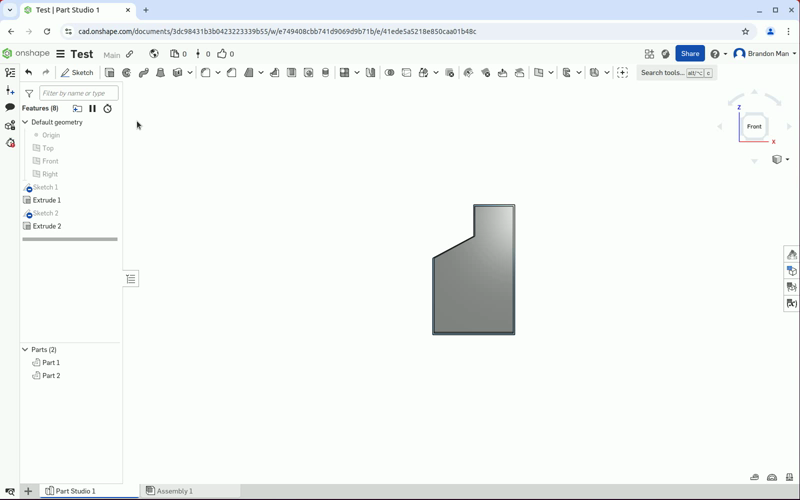
key(shift+h)
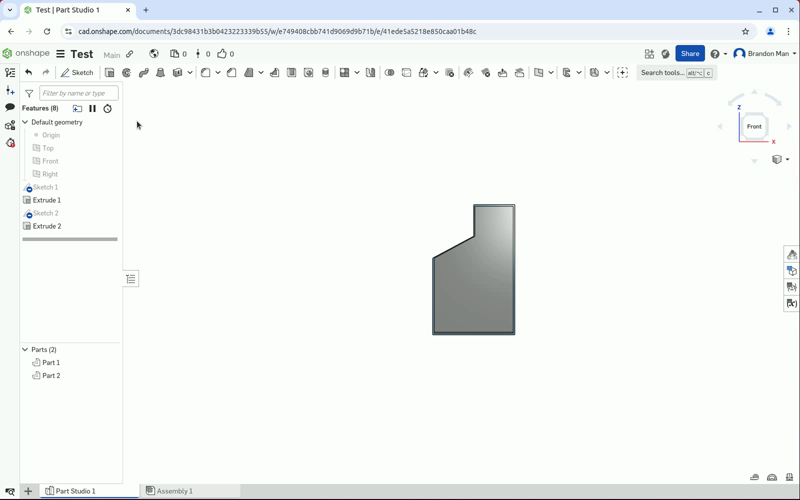
mouse_move(73, 189)
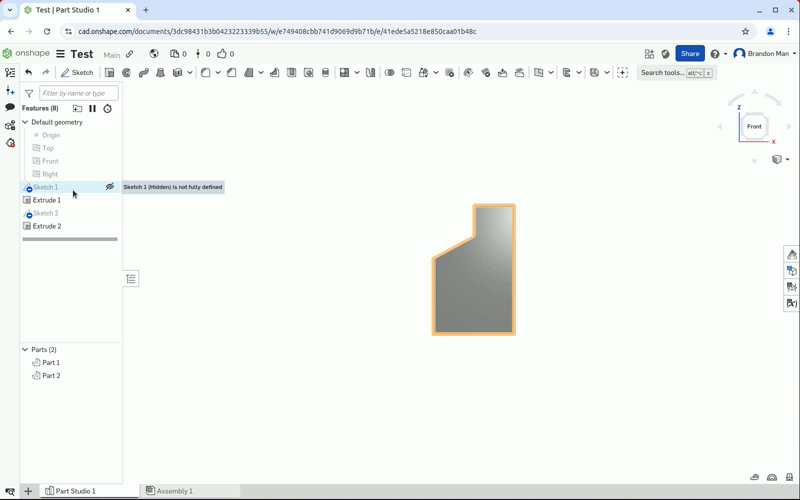
click(73, 189)
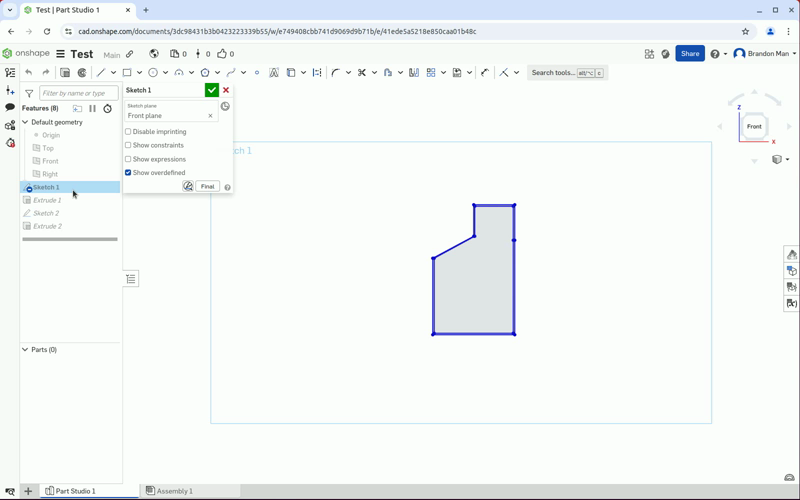
mouse_move(229, 92)
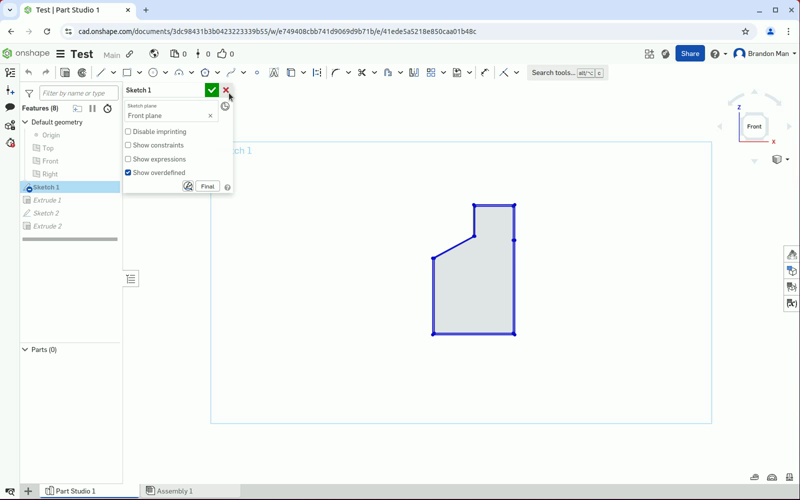
click(229, 92)
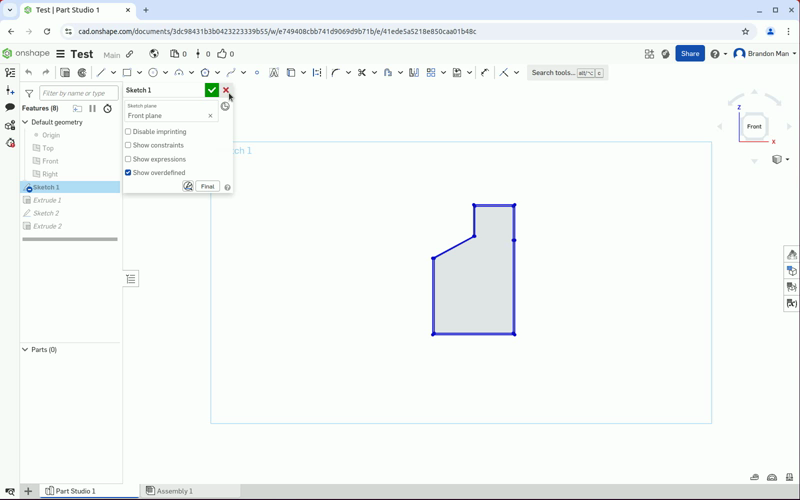
key(shift+s)
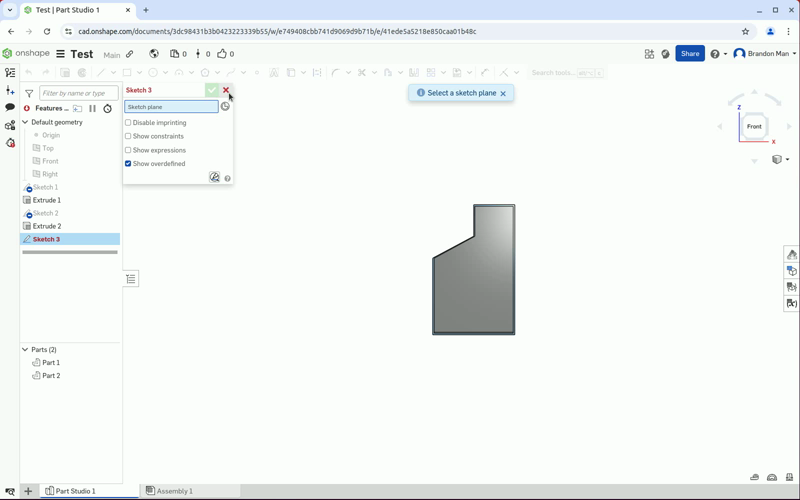
mouse_move(73, 163)
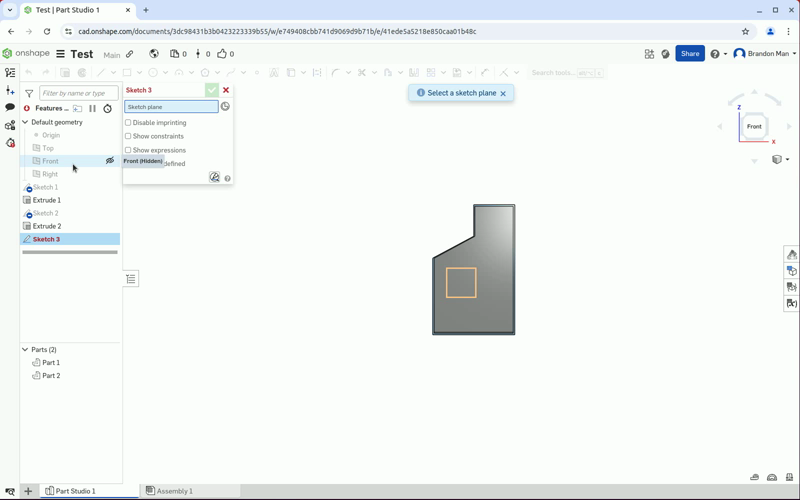
click(73, 163)
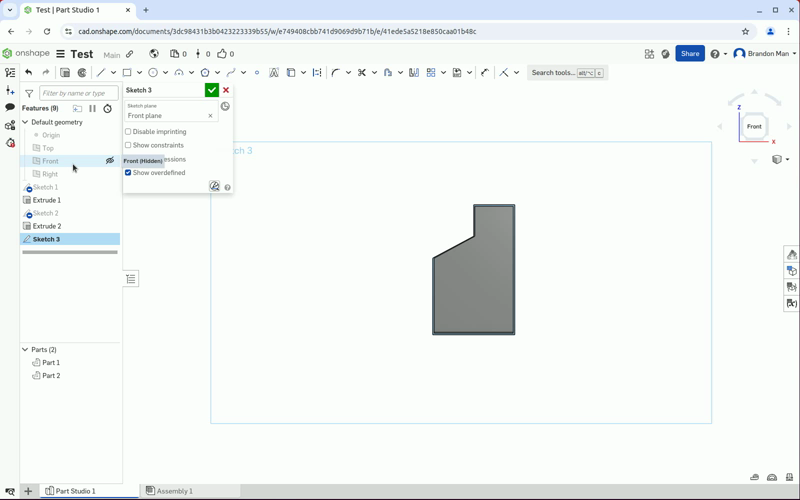
mouse_move(73, 352)
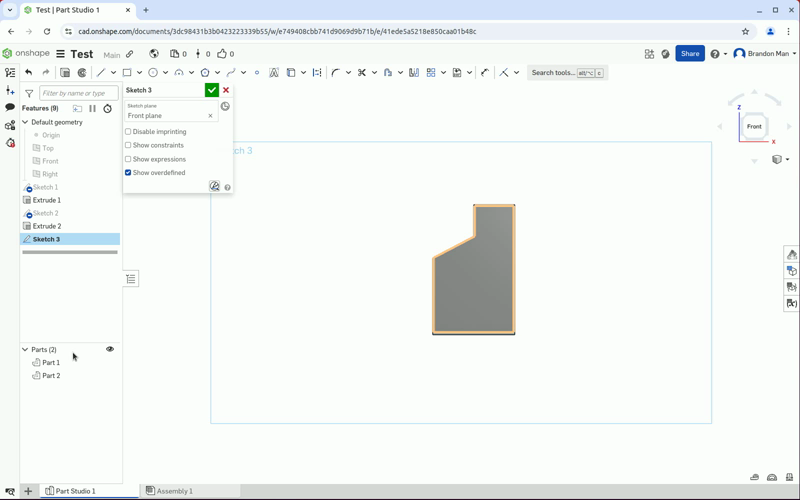
key(y)
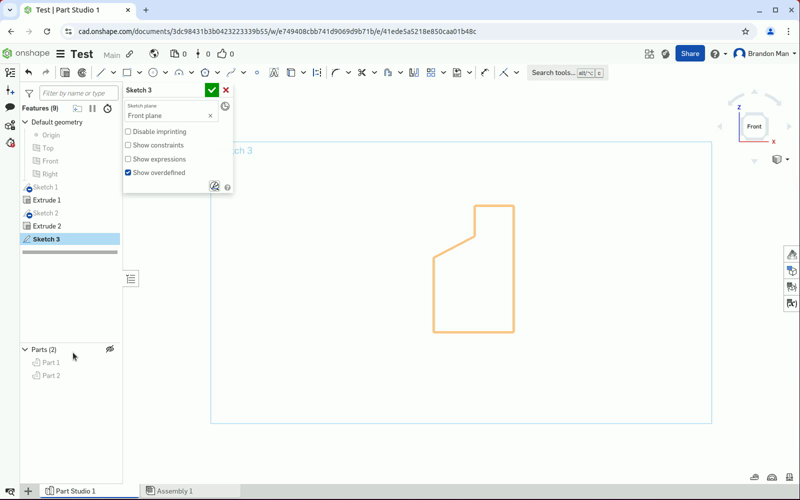
key(l)
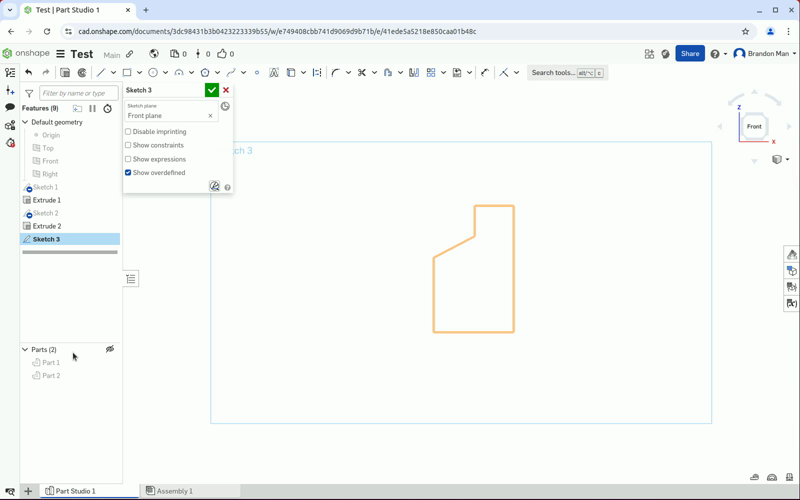
key_down(shift)
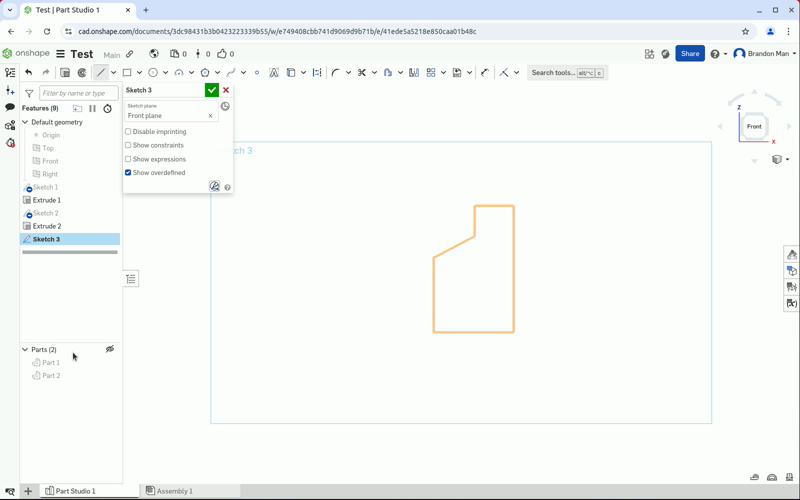
mouse_move(453, 312)
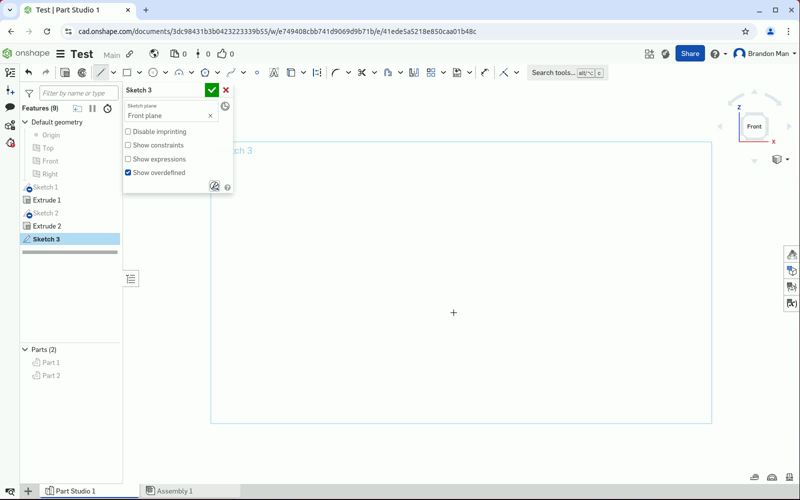
click(453, 312)
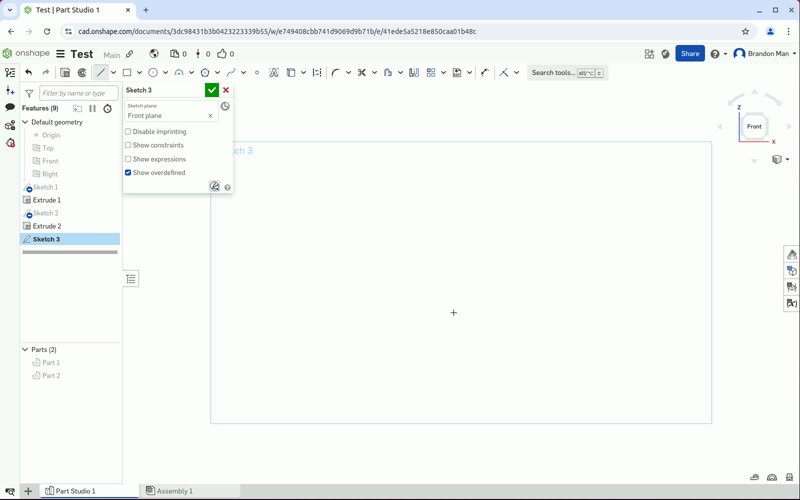
key_up(shift)
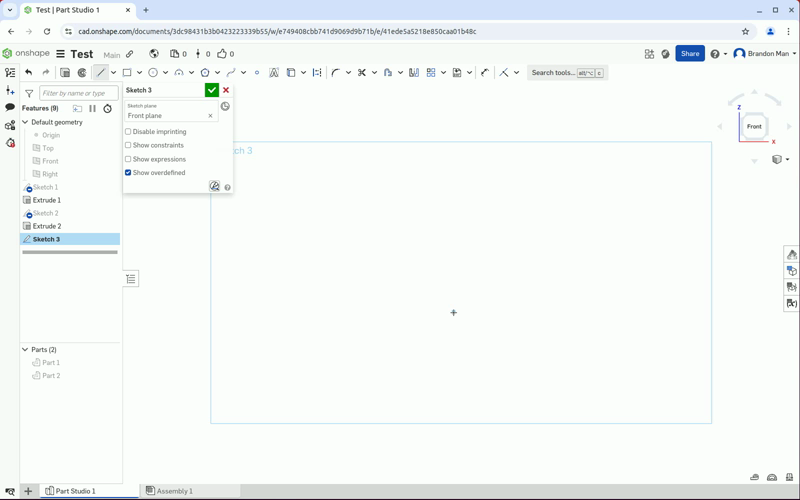
key_down(shift)
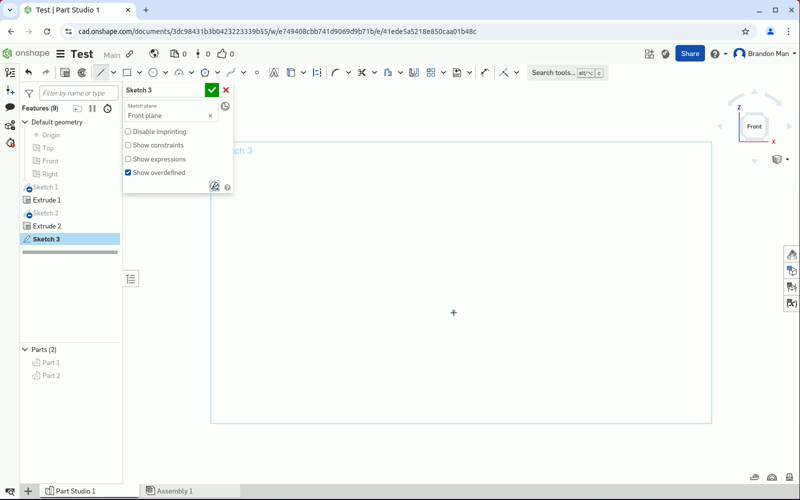
mouse_move(483, 312)
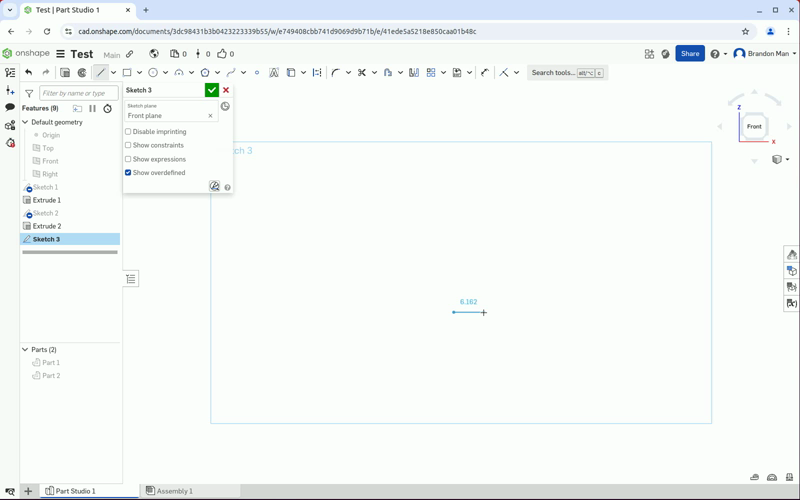
mouse_move(476, 312)
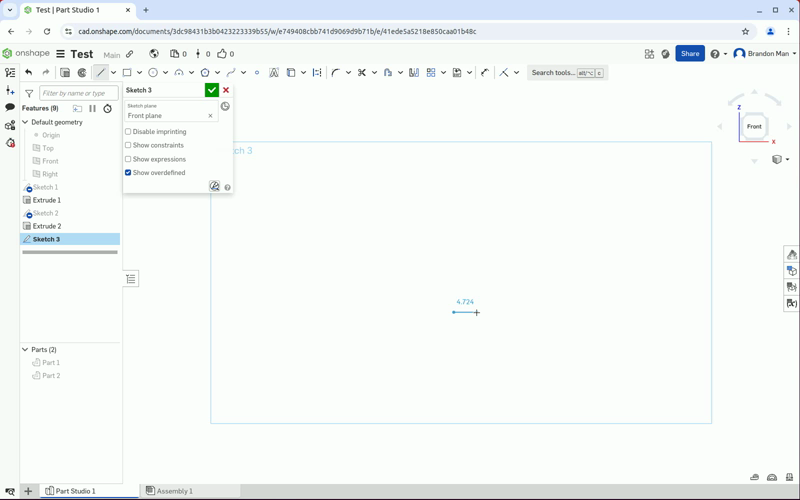
click(476, 312)
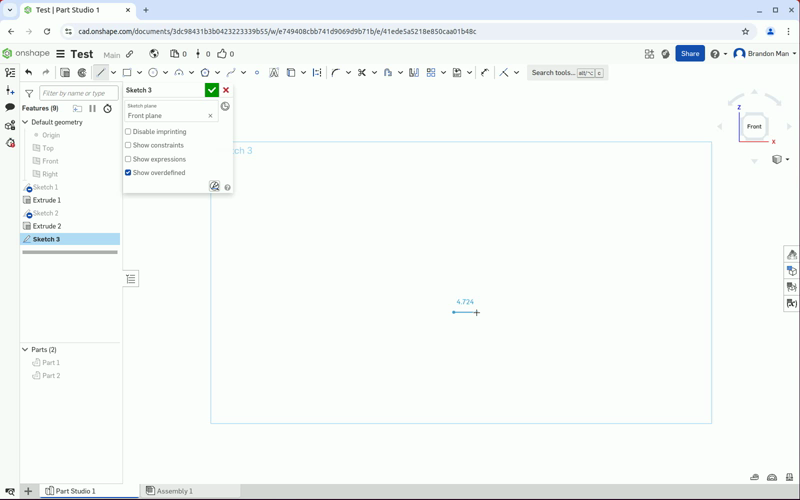
key_up(shift)
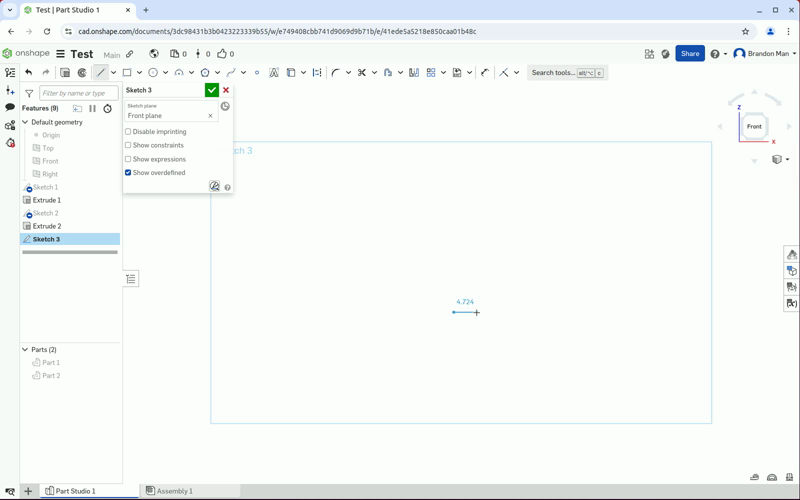
key_down(shift)
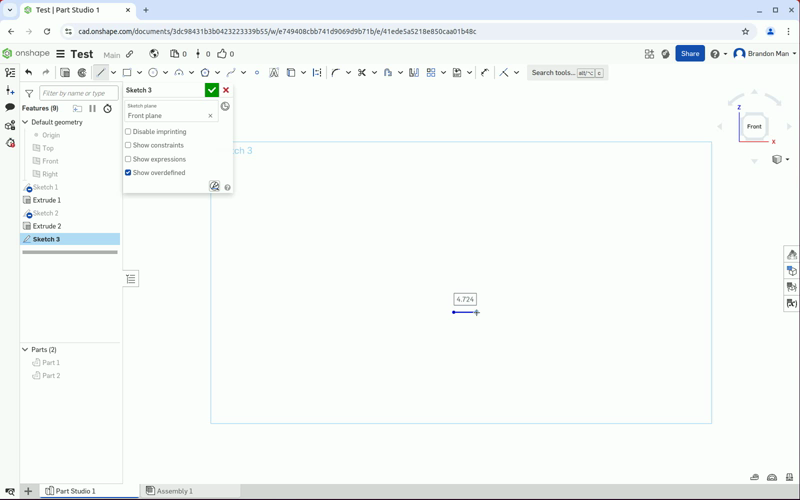
mouse_move(506, 312)
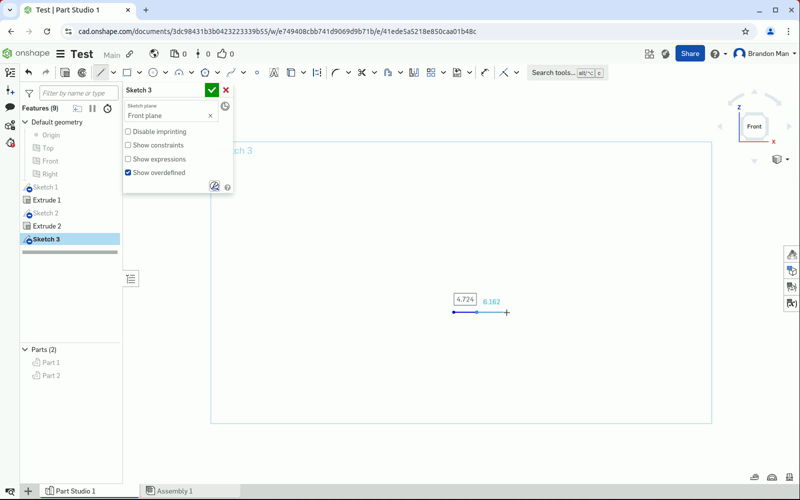
mouse_move(476, 277)
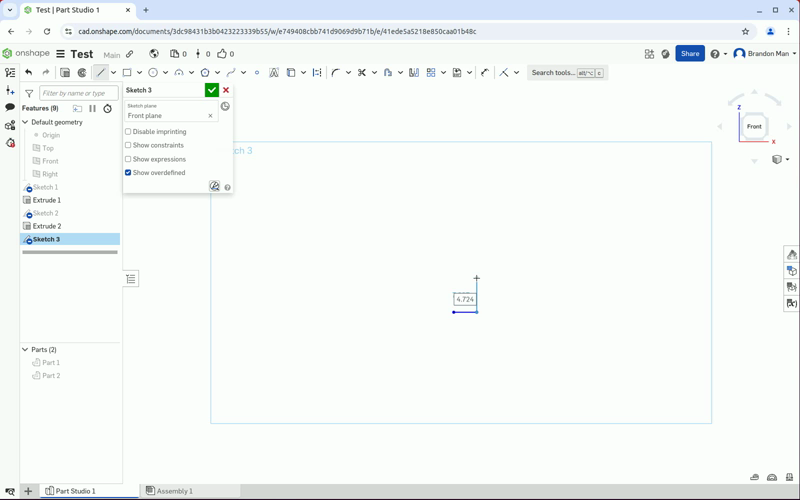
click(476, 277)
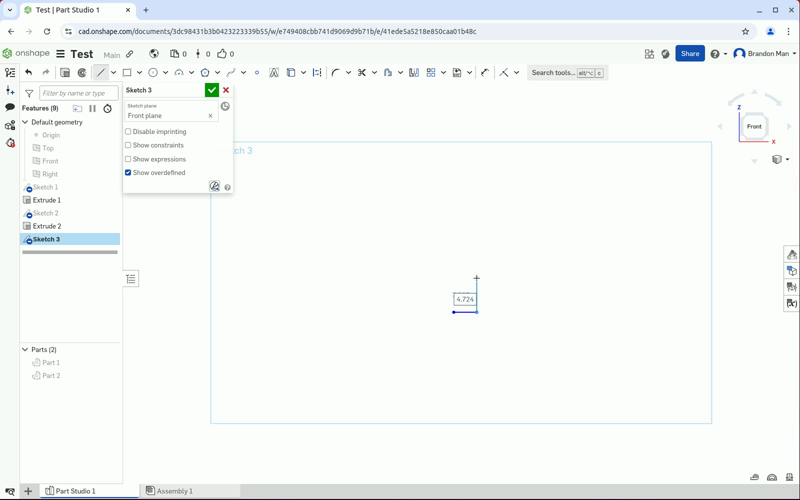
key_up(shift)
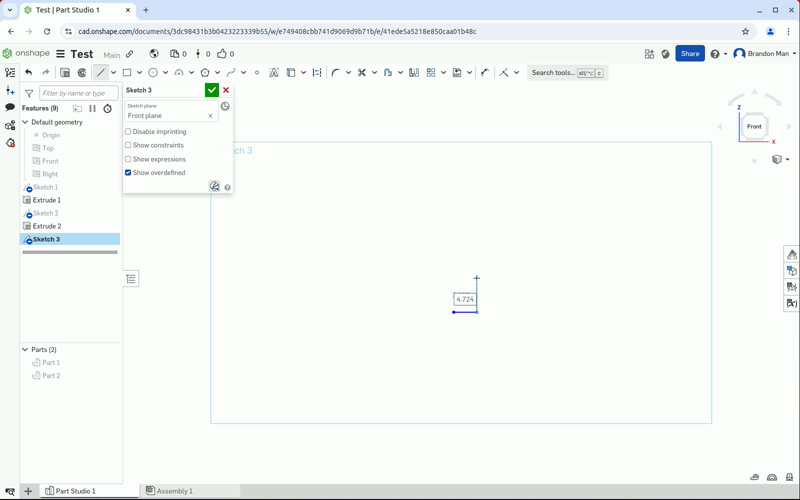
key_down(shift)
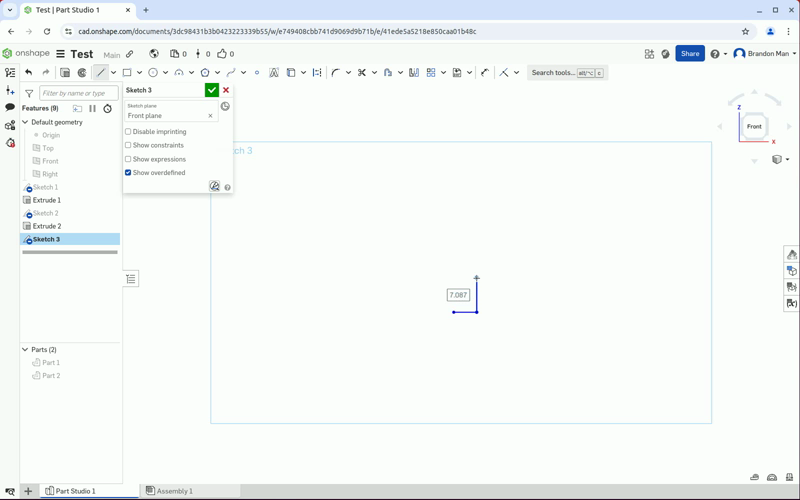
mouse_move(506, 277)
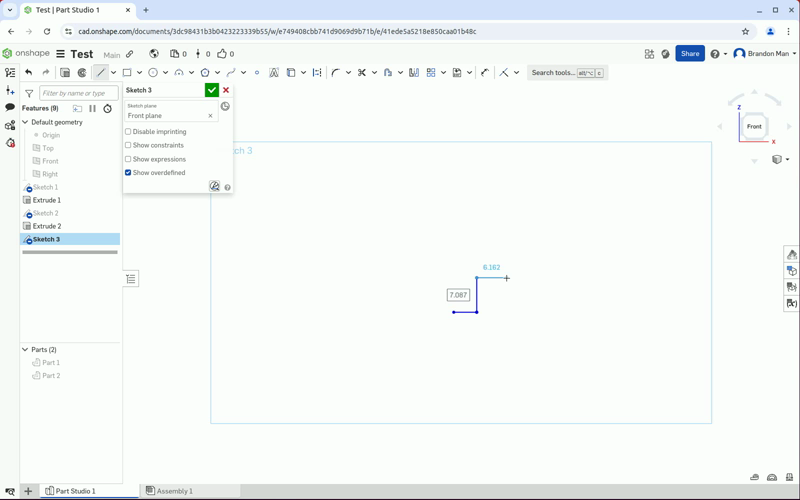
mouse_move(453, 277)
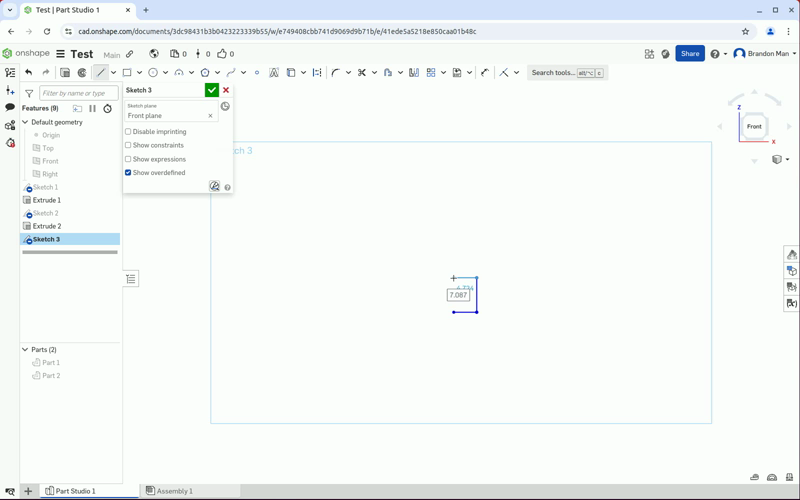
click(453, 277)
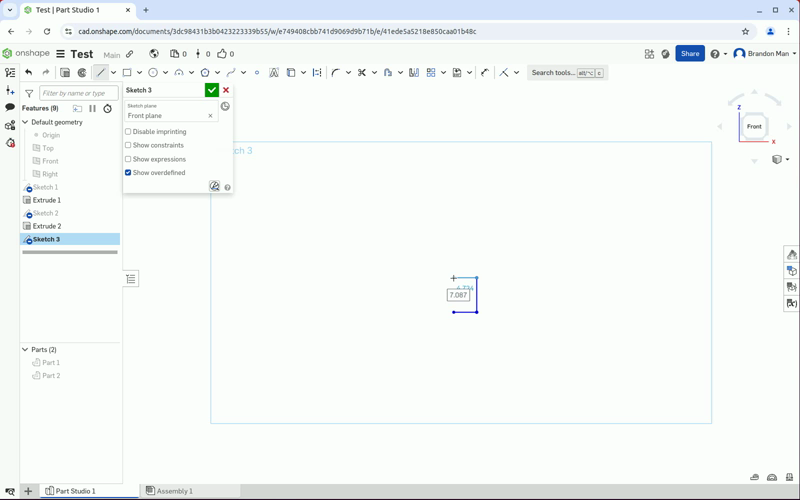
key_up(shift)
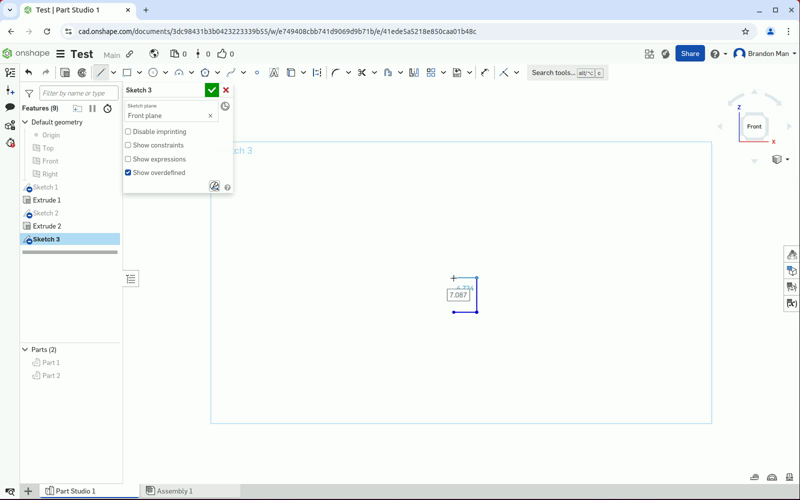
mouse_move(483, 277)
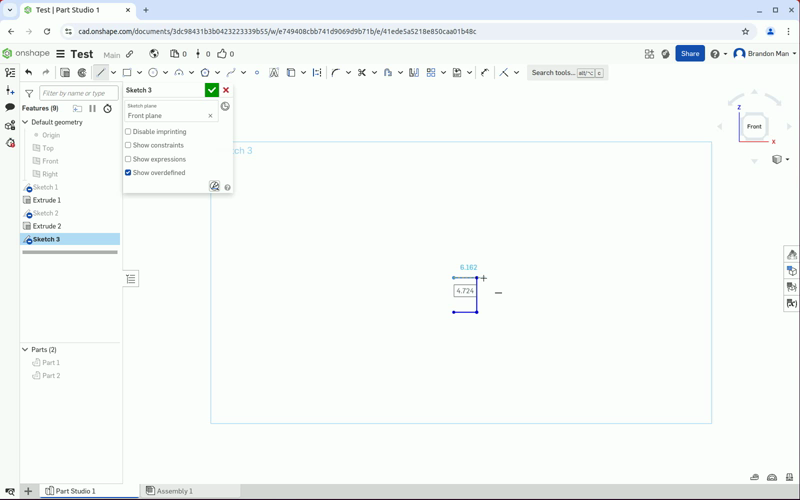
key_down(shift)
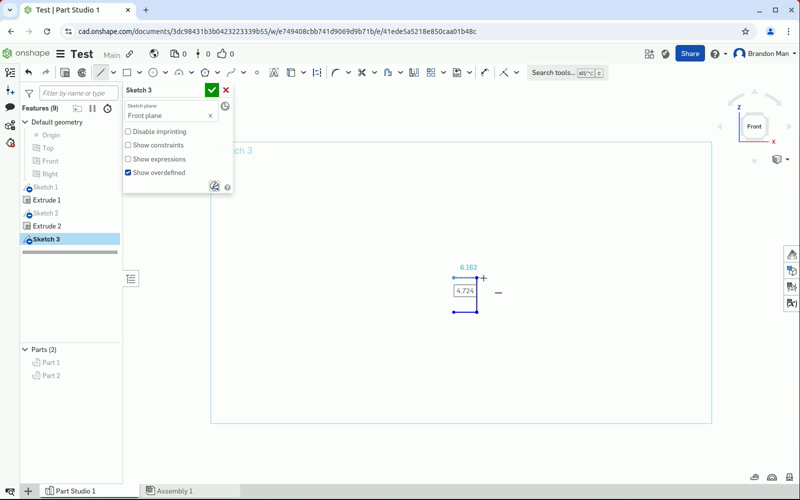
mouse_move(453, 312)
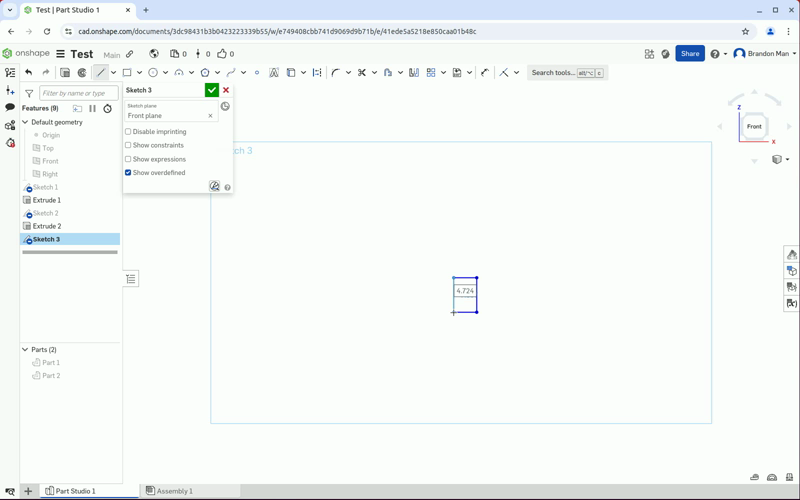
key_up(shift)
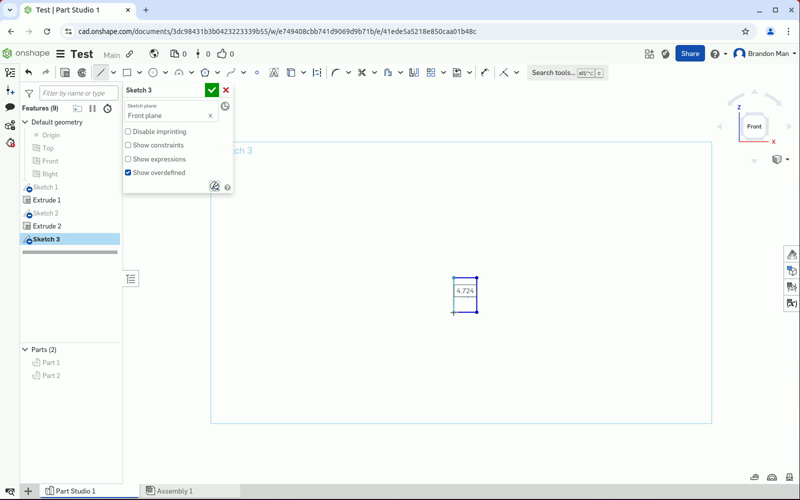
click(453, 312)
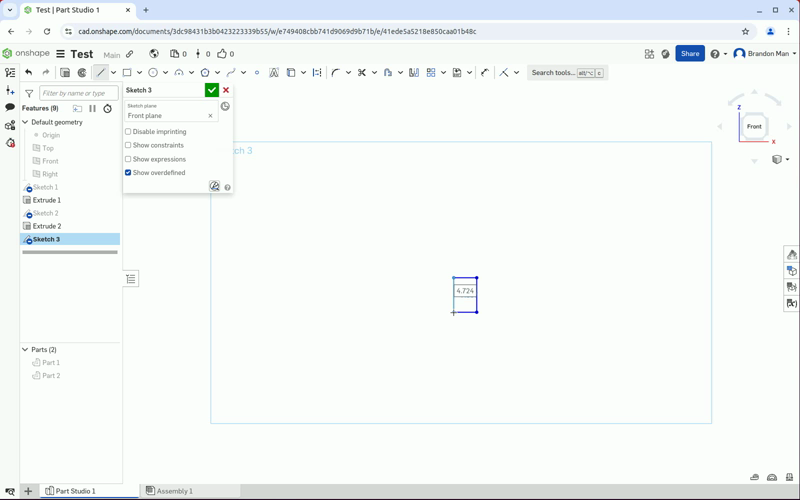
key(esc)
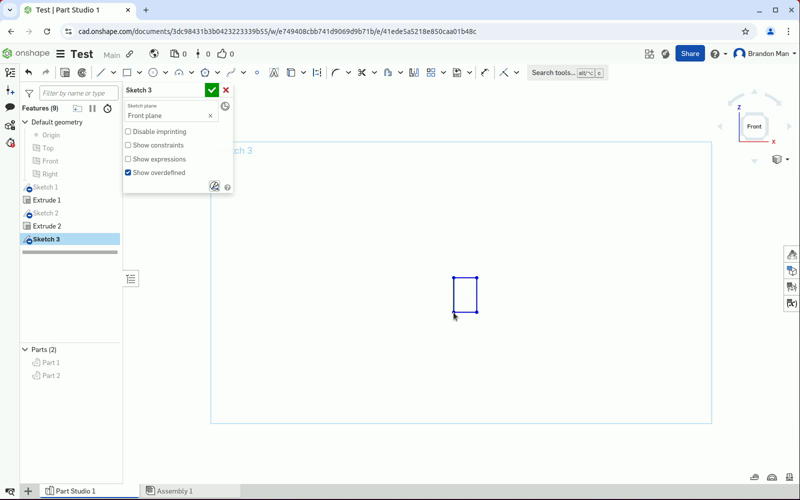
mouse_move(471, 286)
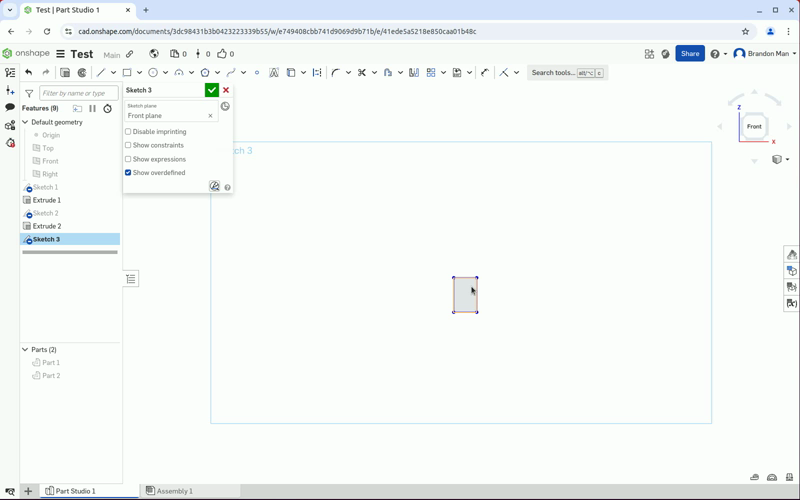
scroll(6)
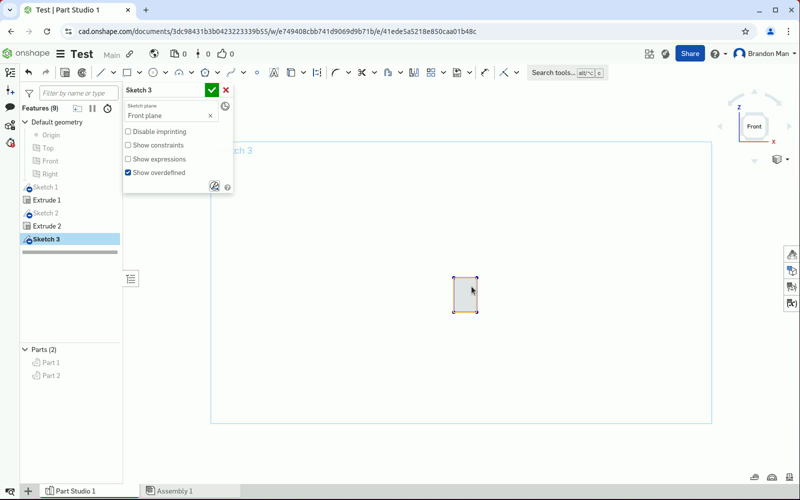
scroll(6)
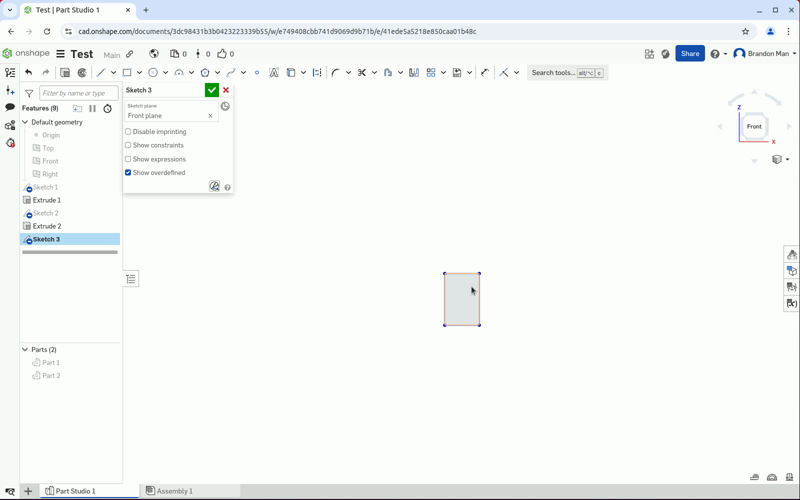
scroll(6)
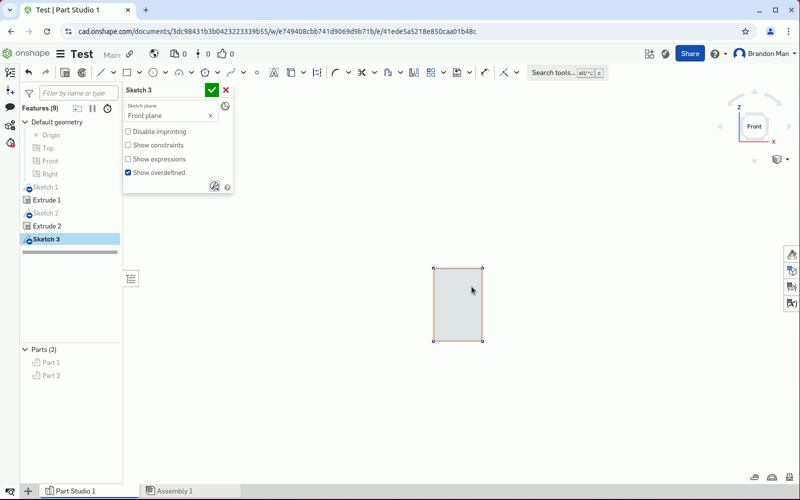
scroll(6)
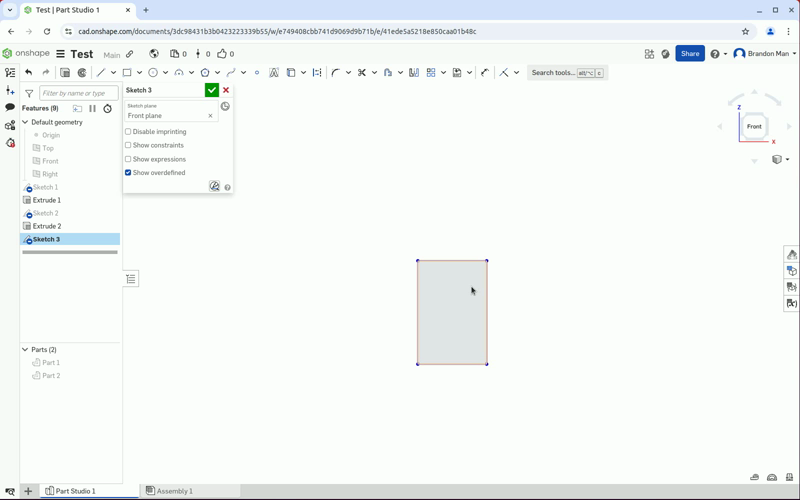
scroll(6)
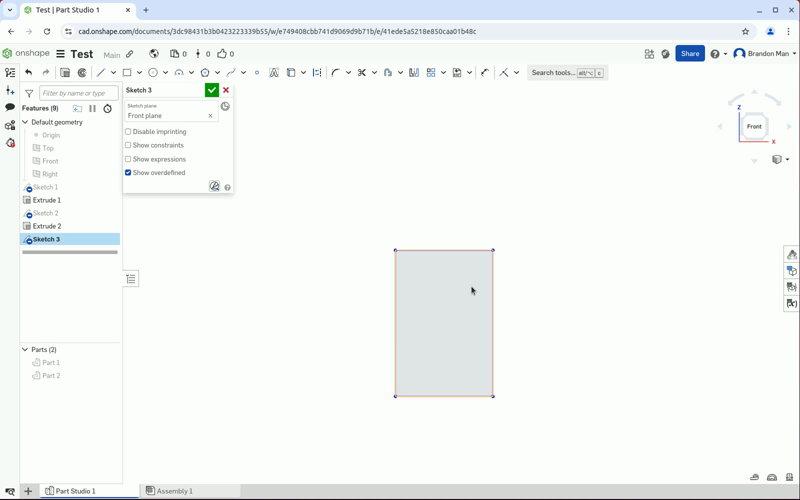
scroll(6)
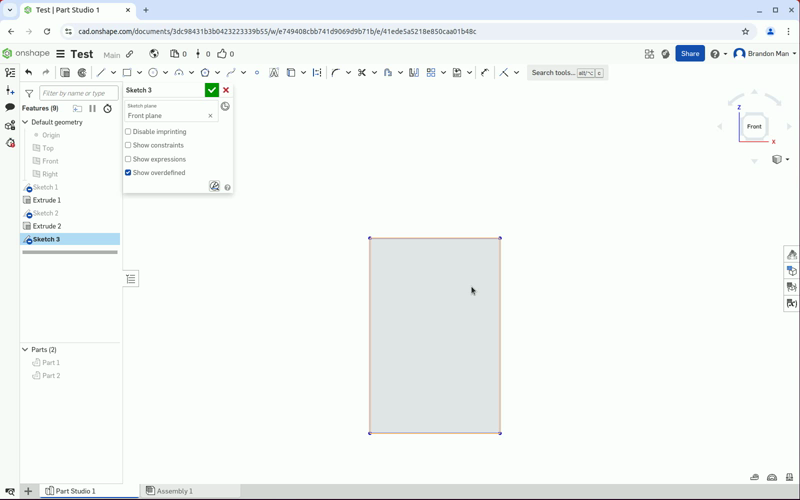
scroll(6)
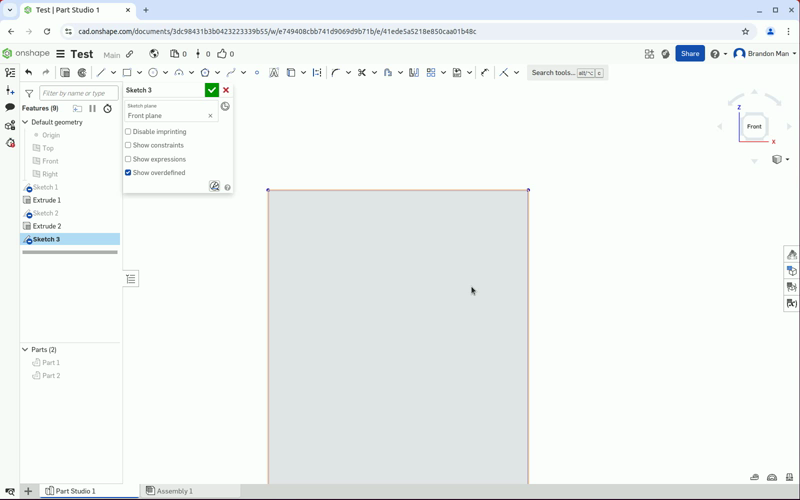
click(471, 286)
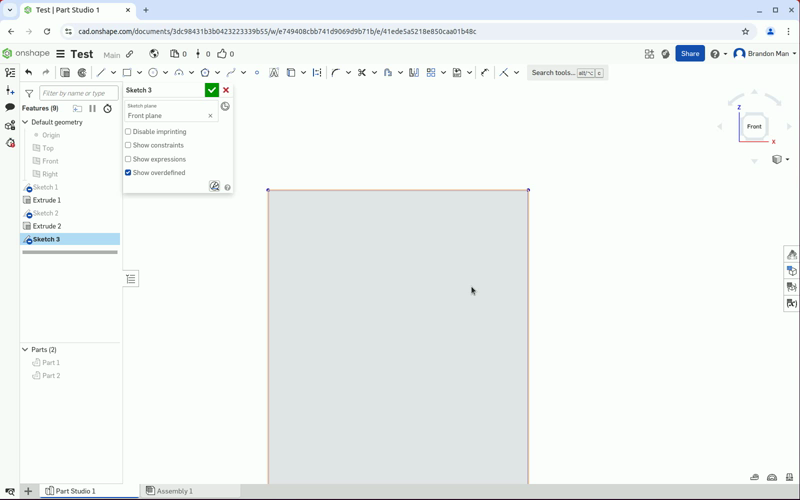
scroll(-6)
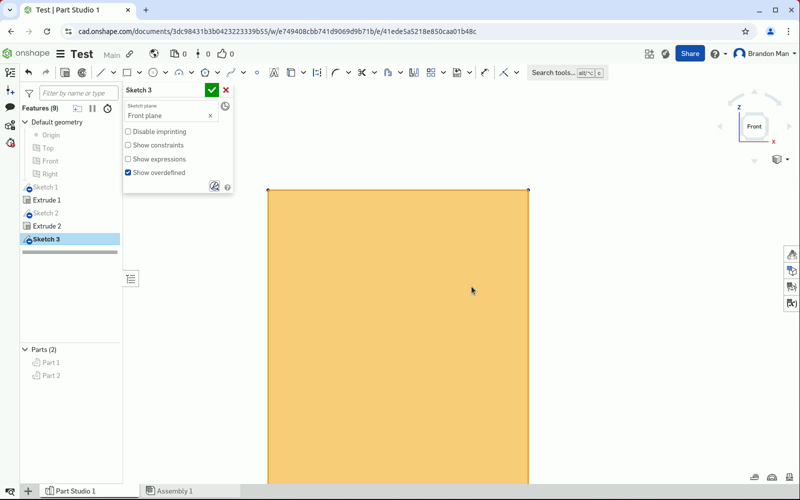
scroll(-6)
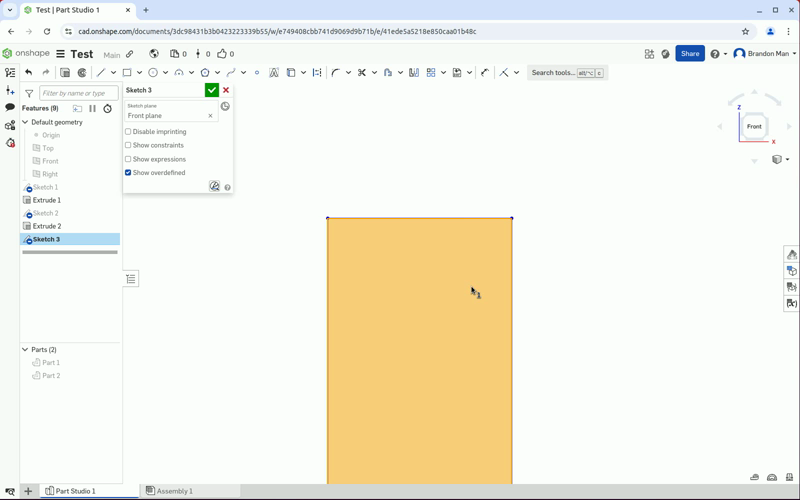
scroll(-6)
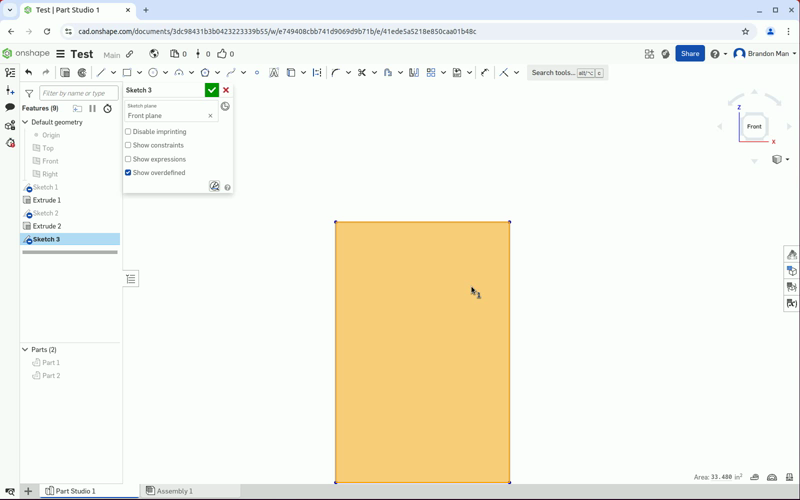
scroll(-6)
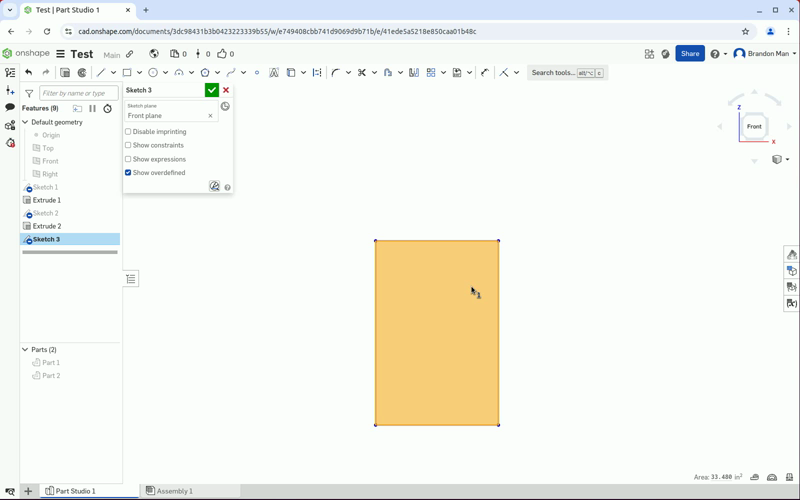
scroll(-6)
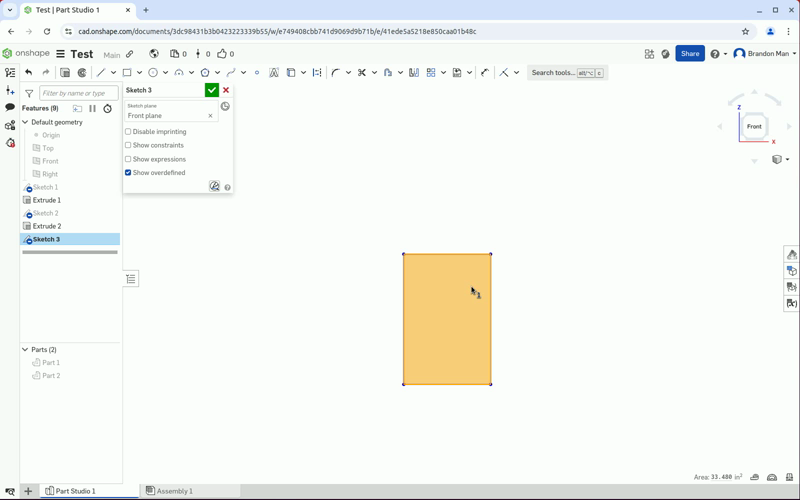
scroll(-6)
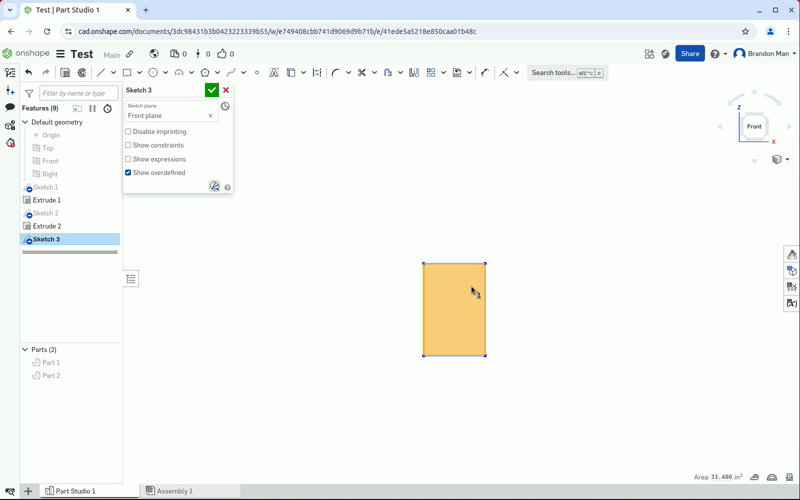
scroll(-6)
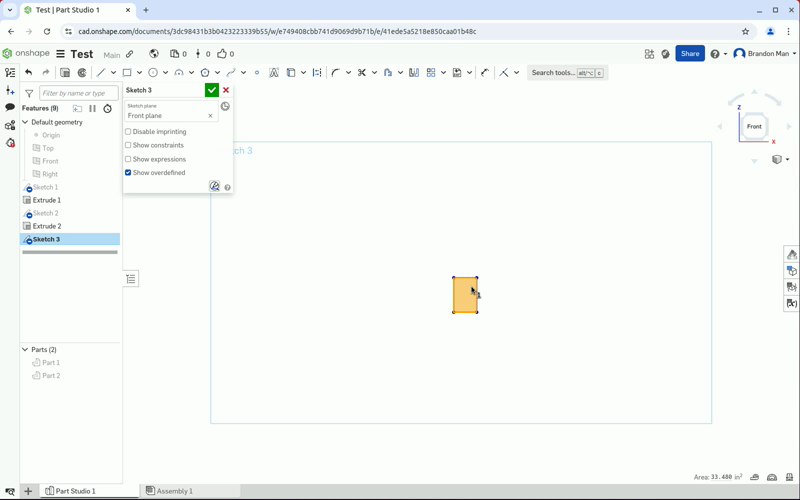
mouse_move(73, 352)
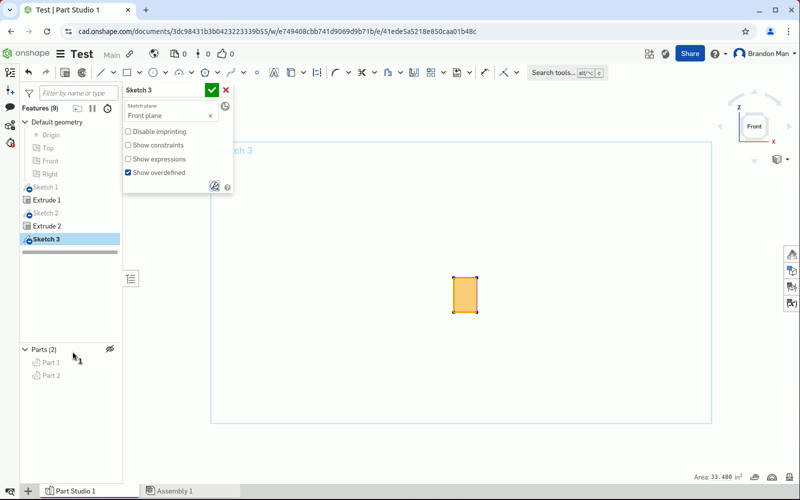
key(shift+y)
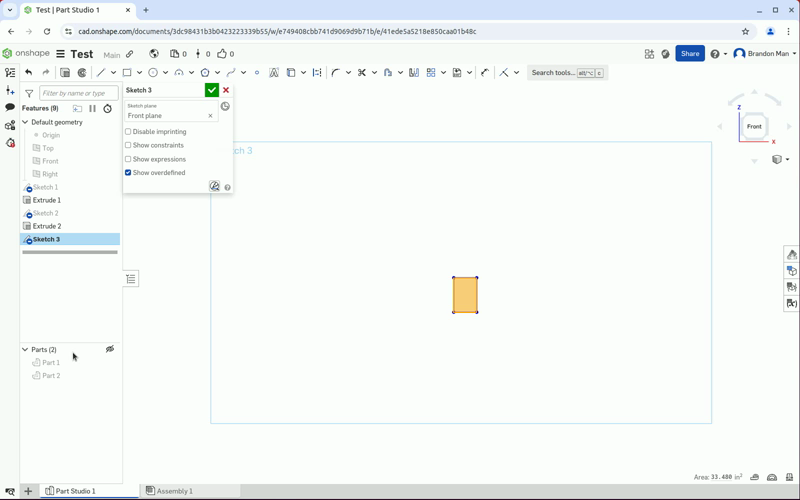
key(shift+e)
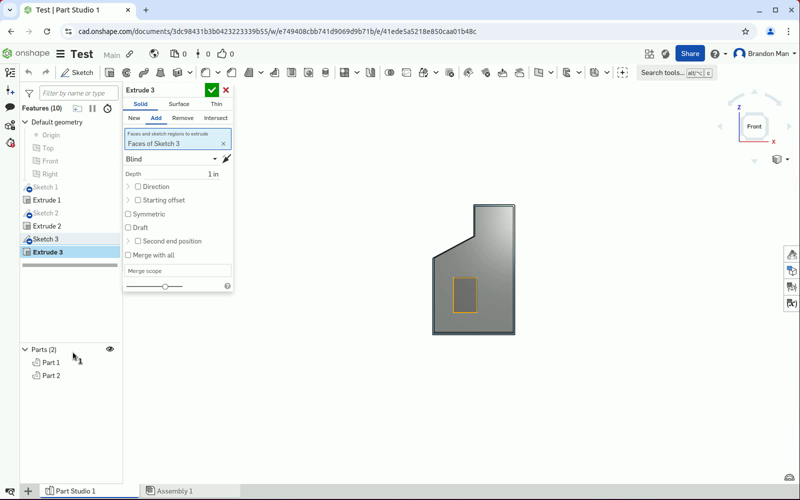
mouse_move(143, 106)
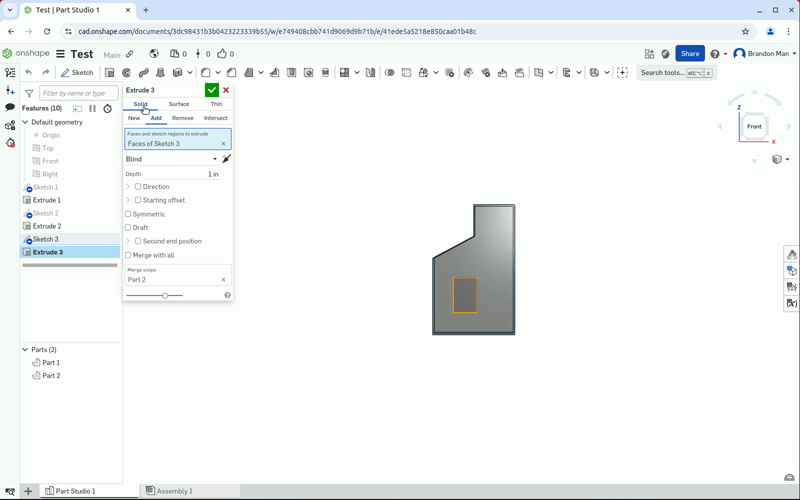
click(143, 106)
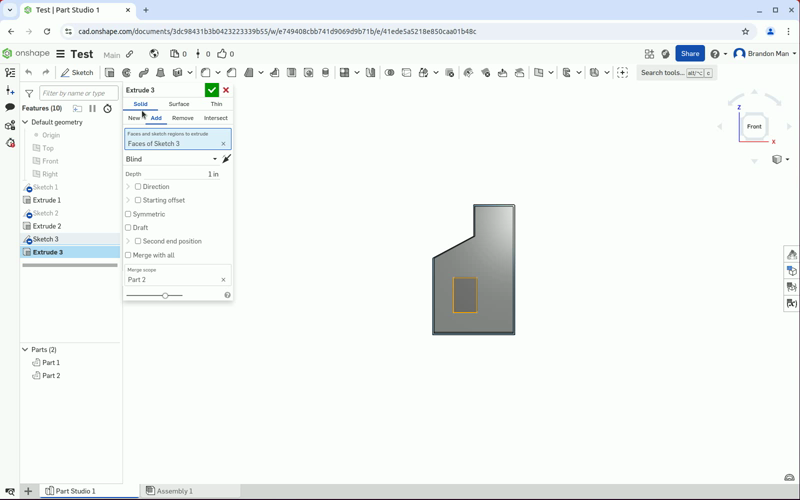
mouse_move(137, 120)
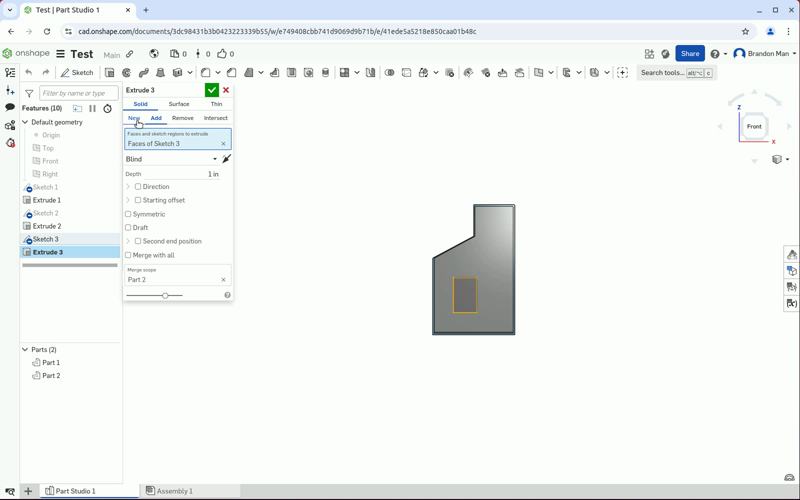
click(137, 120)
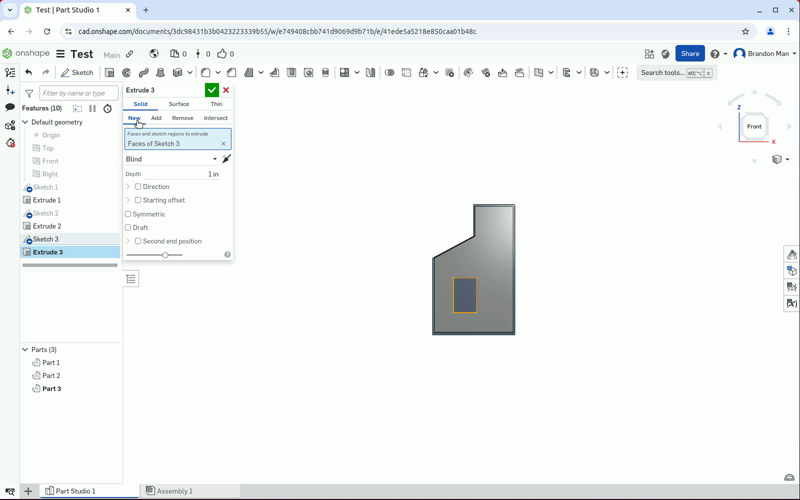
key(tab, 4)
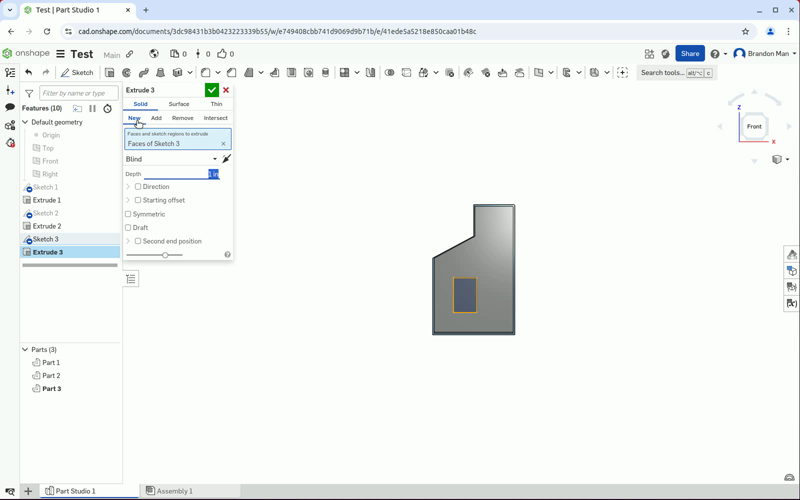
text(2.166)
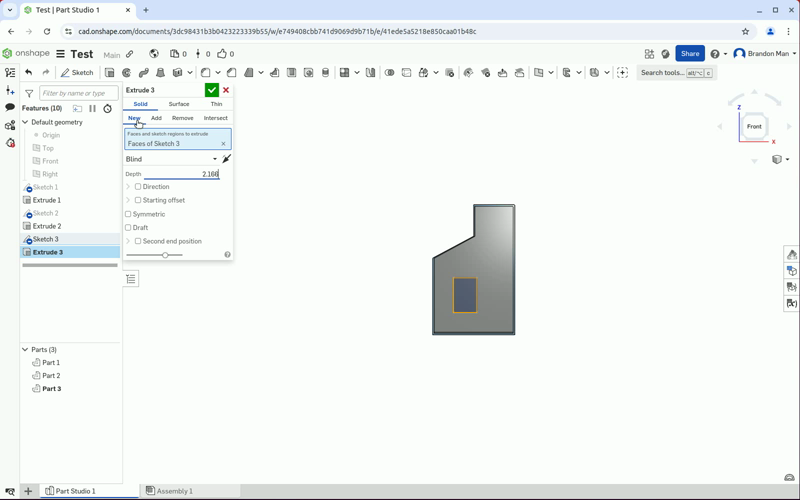
key(enter)
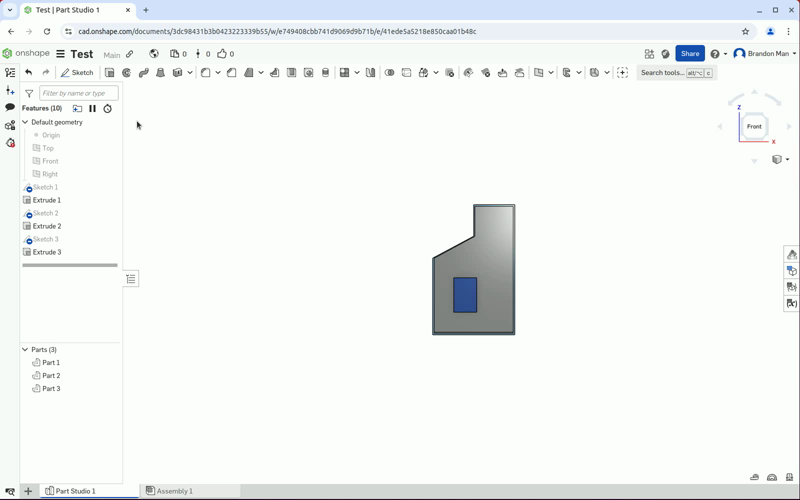
key(shift+h)
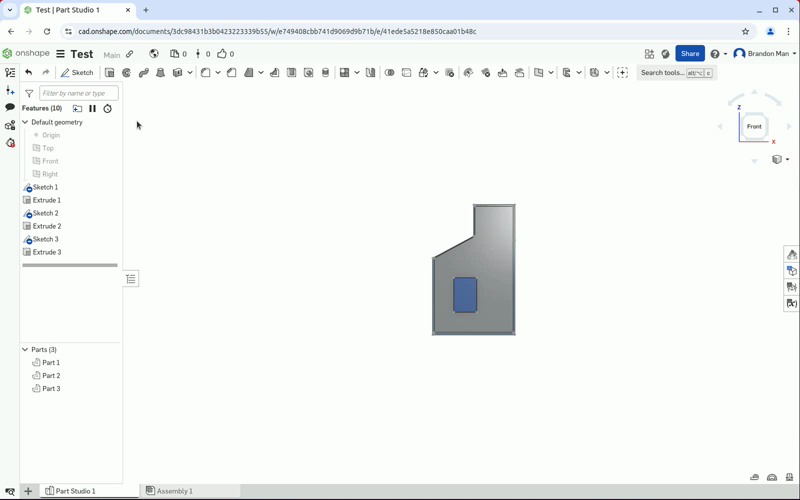
key(shift+h)
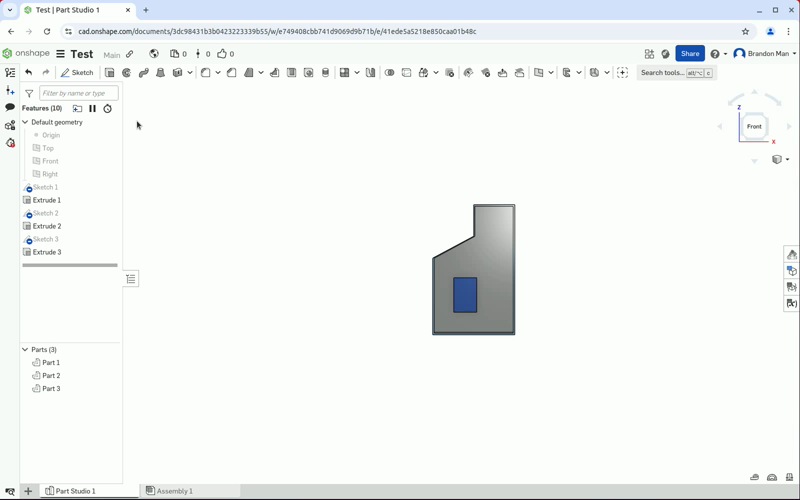
mouse_move(73, 189)
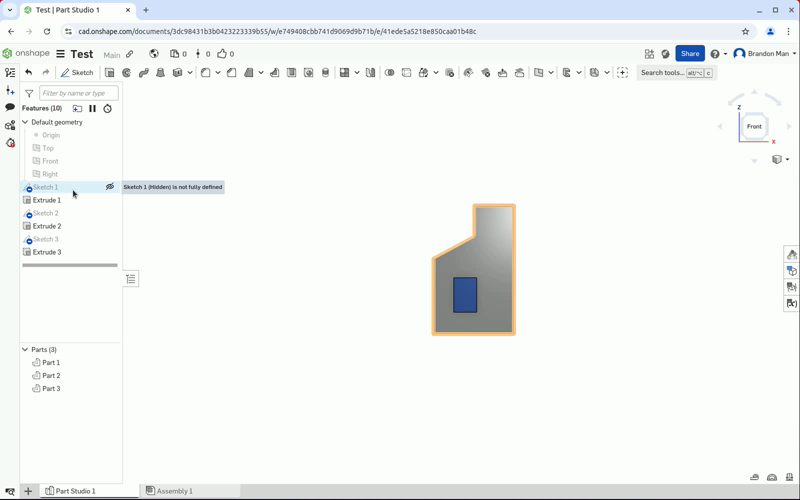
click(73, 189)
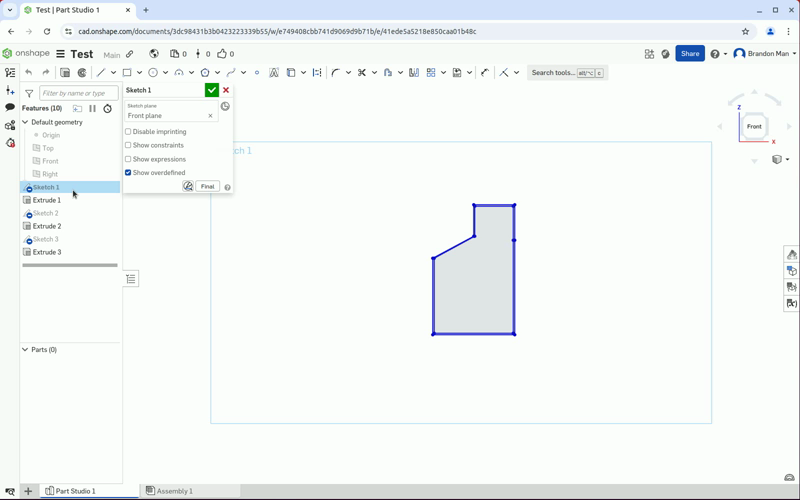
mouse_move(229, 92)
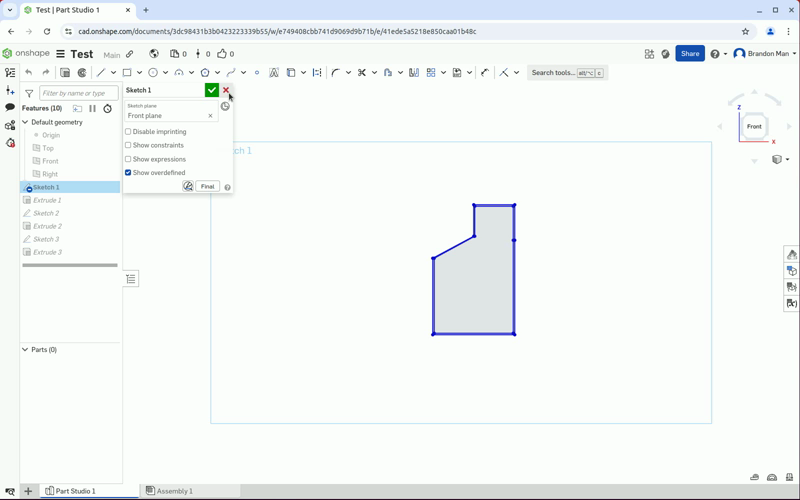
click(229, 92)
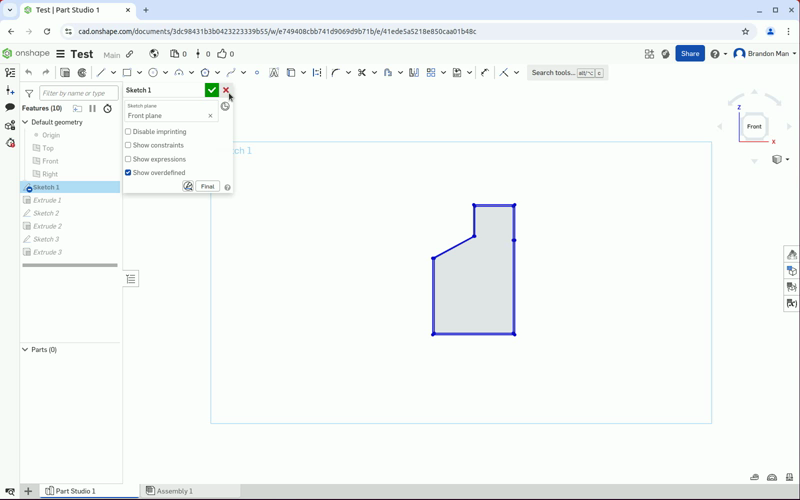
key(shift+s)
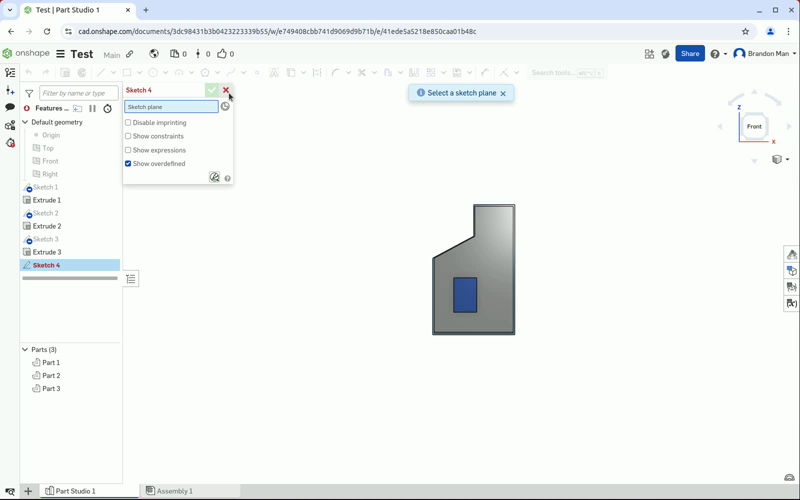
mouse_move(73, 163)
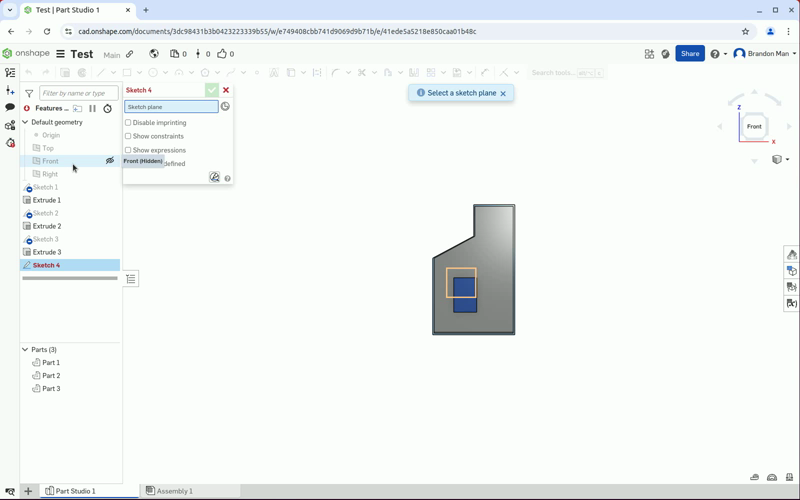
click(73, 163)
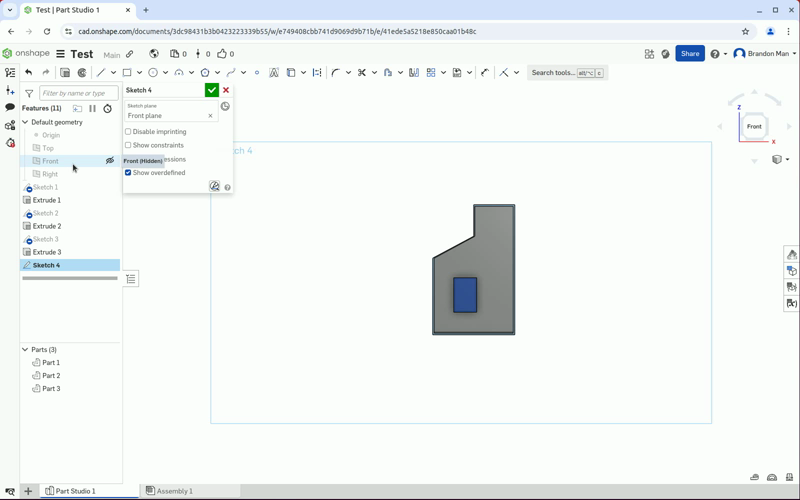
mouse_move(73, 352)
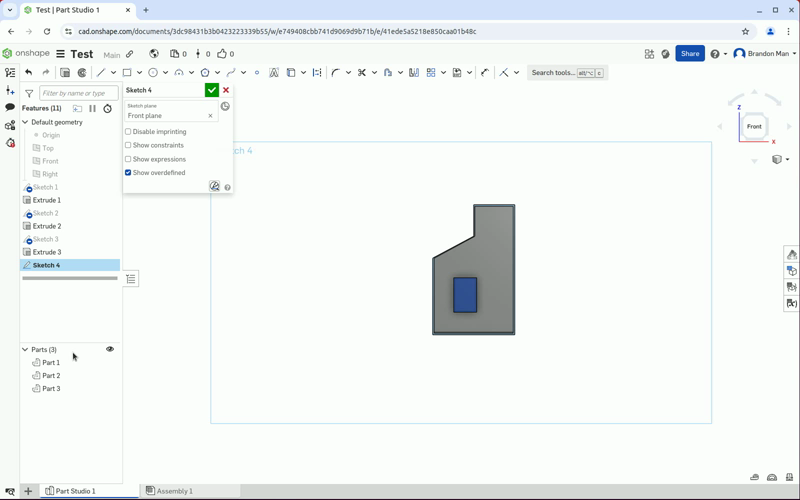
key(y)
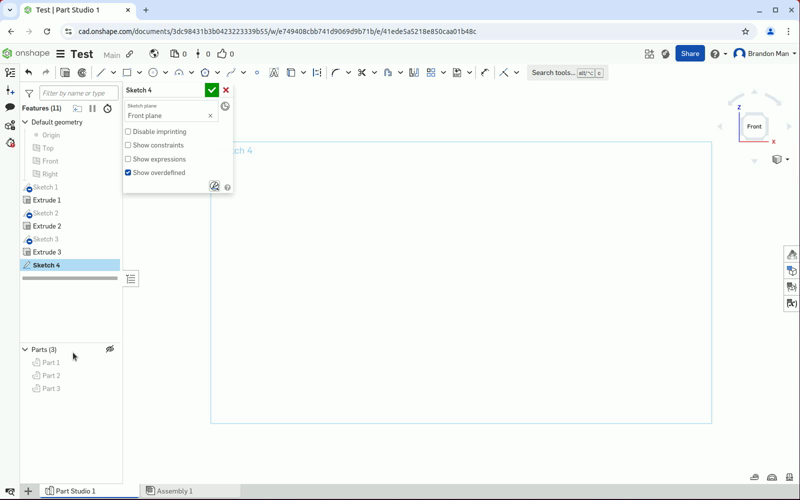
key(l)
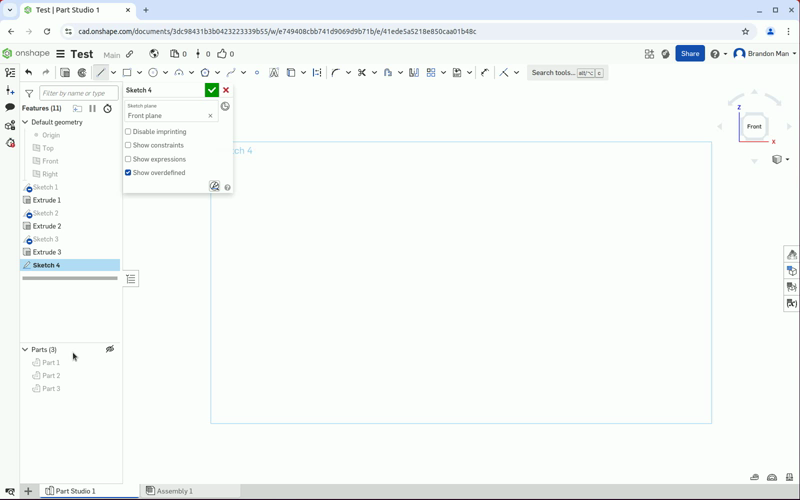
key_down(shift)
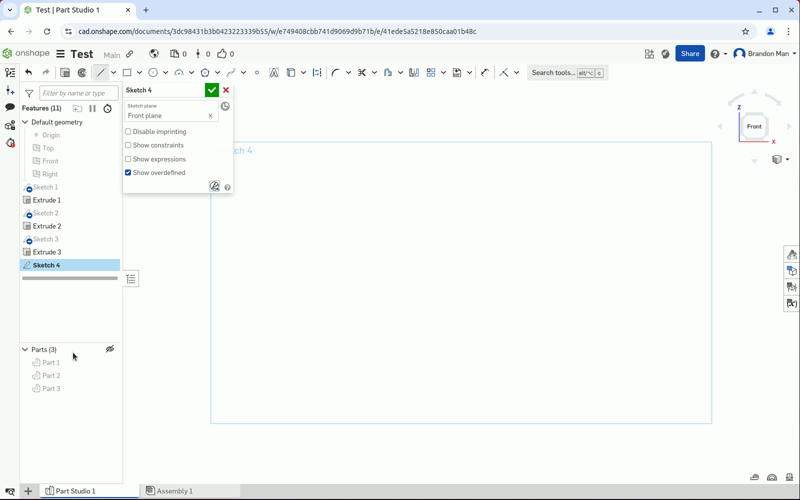
mouse_move(440, 327)
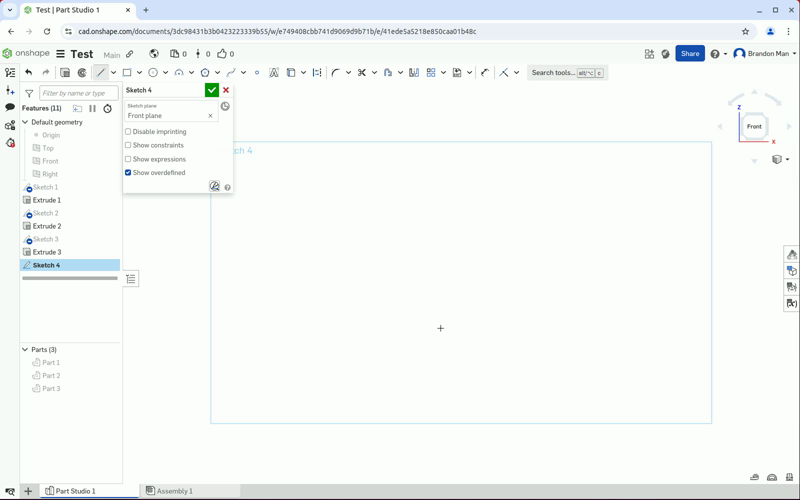
click(440, 327)
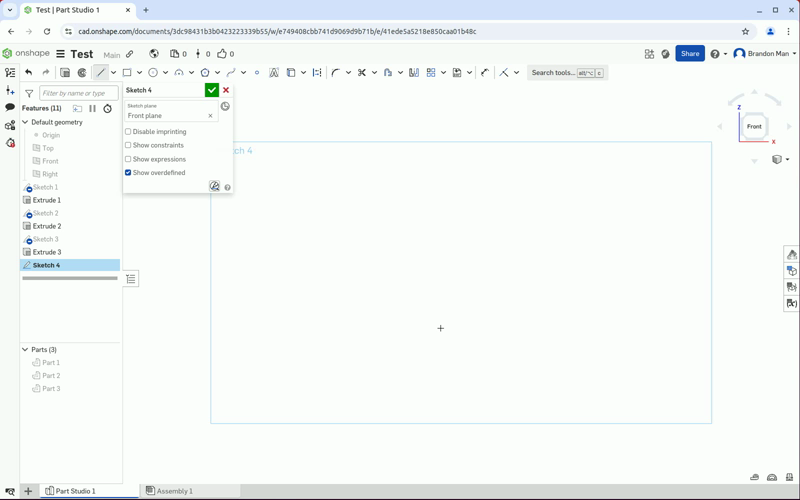
key_up(shift)
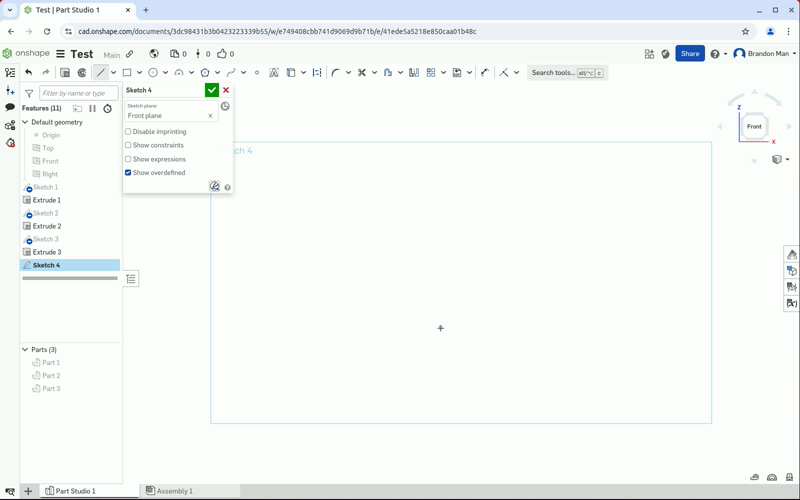
key_down(shift)
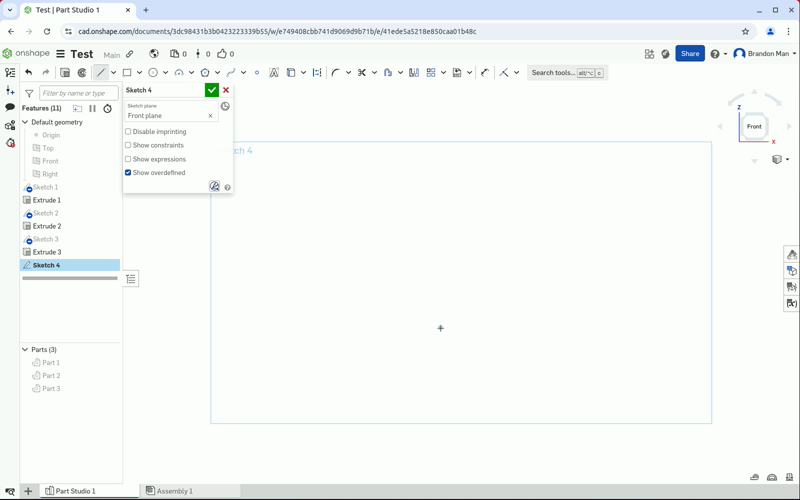
mouse_move(470, 327)
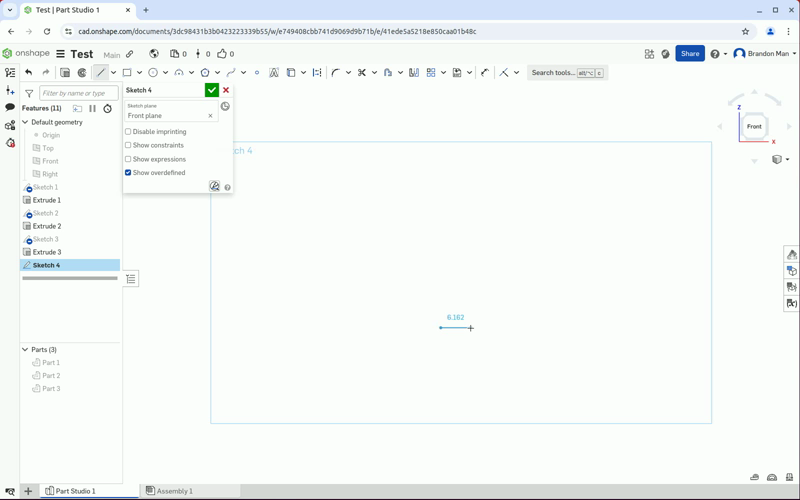
mouse_move(472, 327)
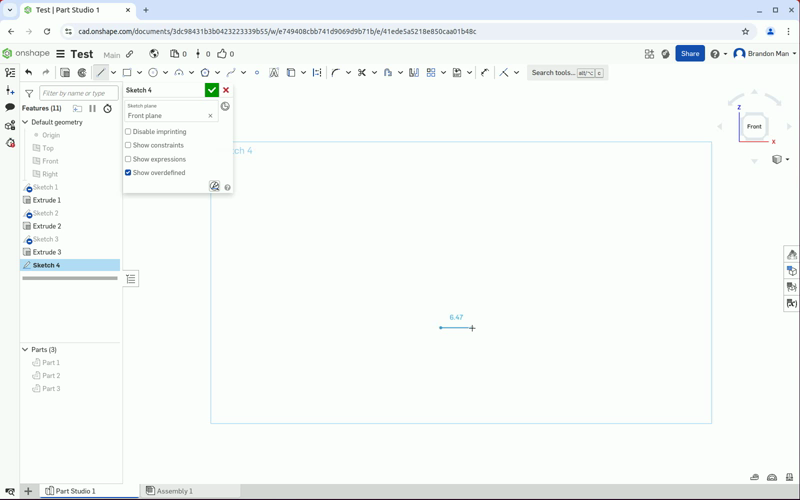
click(472, 327)
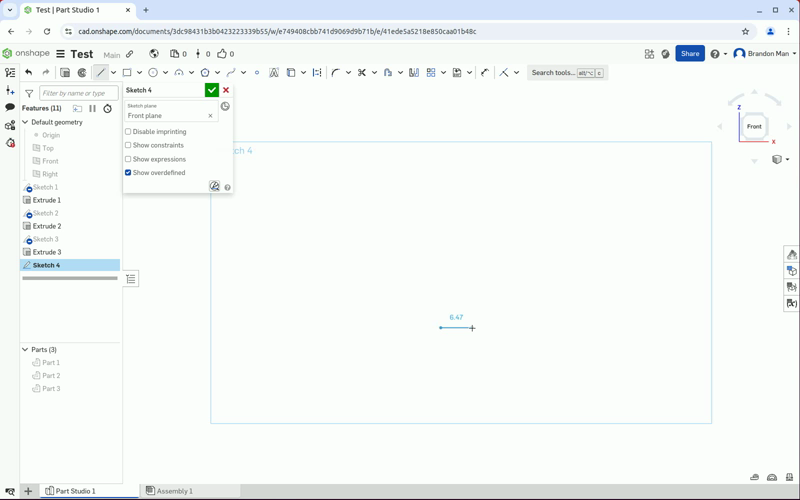
key_up(shift)
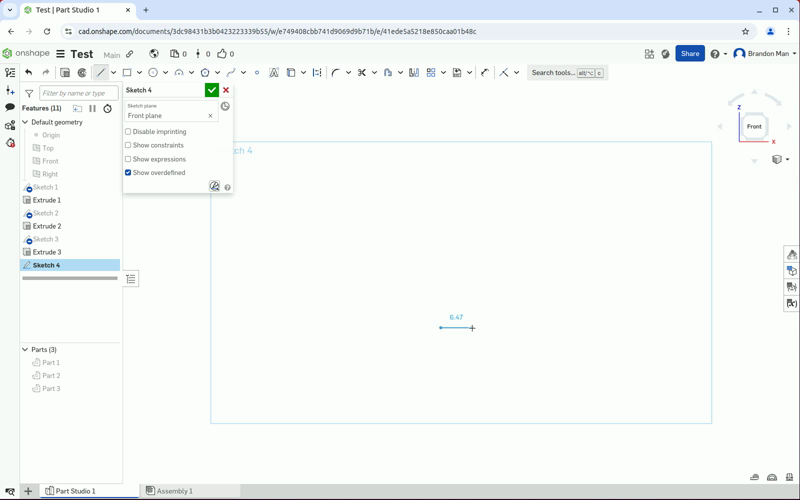
key_down(shift)
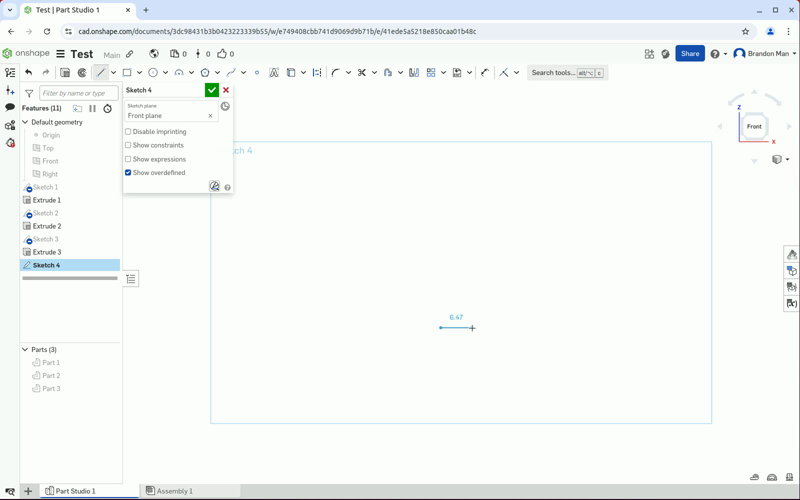
mouse_move(502, 327)
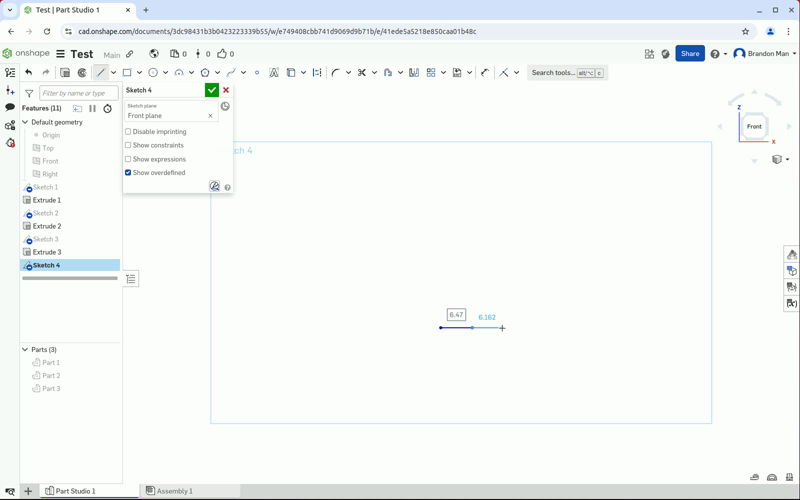
mouse_move(472, 275)
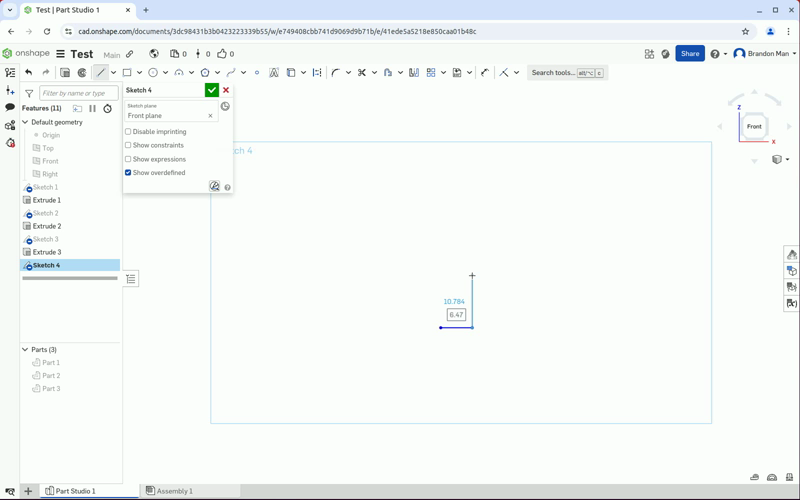
click(472, 275)
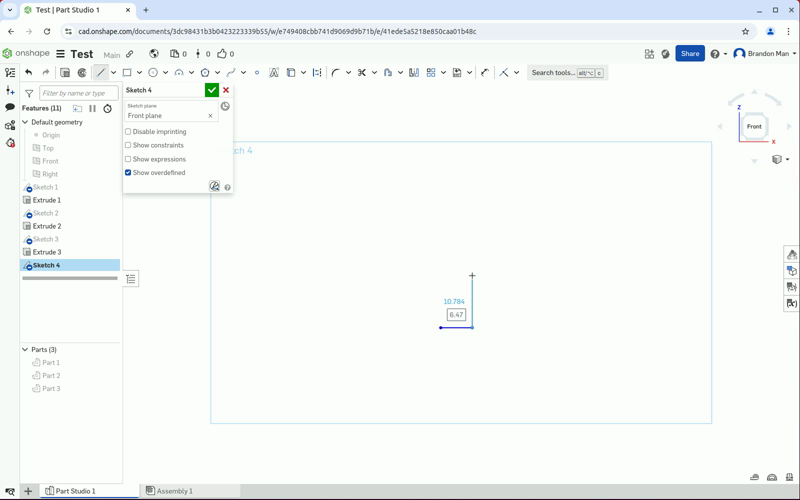
key_up(shift)
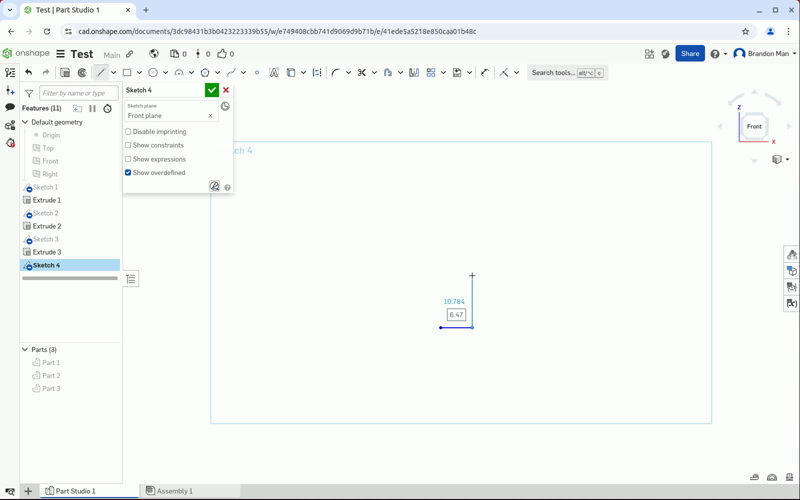
key_down(shift)
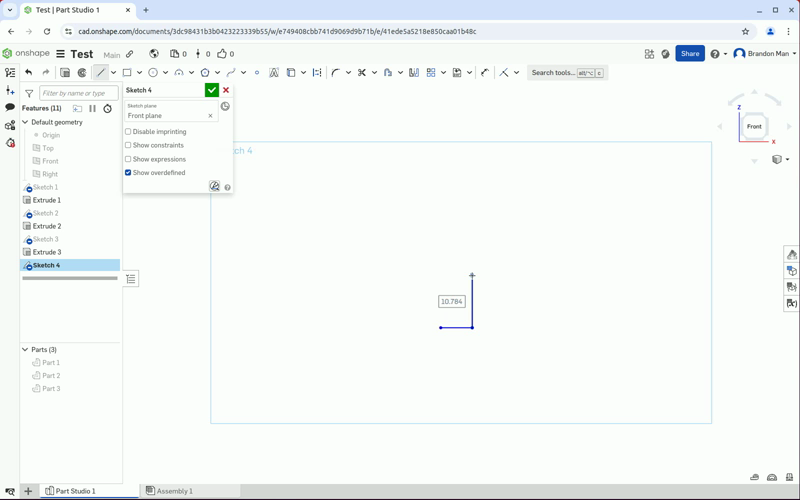
mouse_move(502, 275)
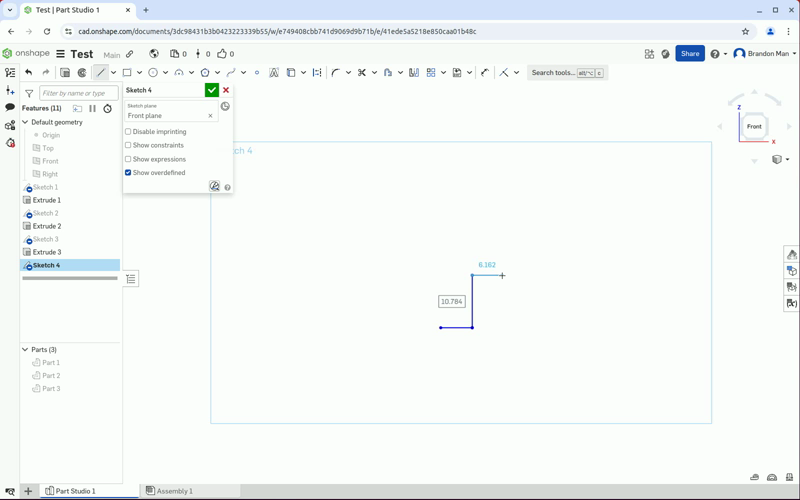
mouse_move(440, 275)
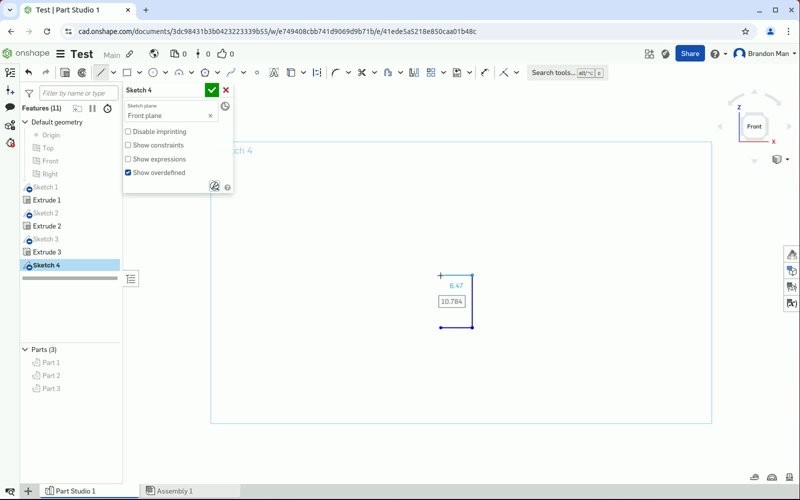
click(440, 275)
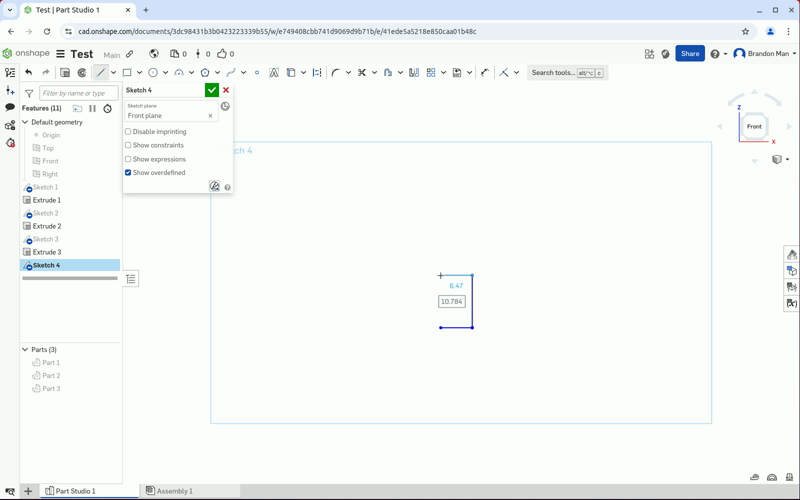
key_up(shift)
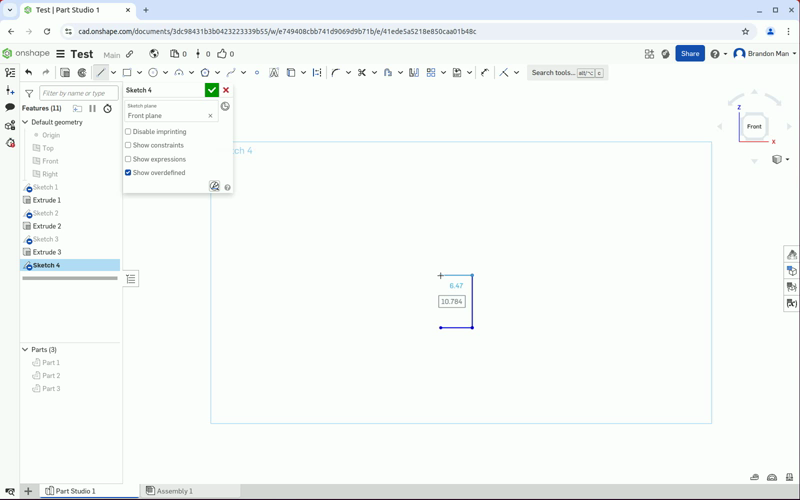
mouse_move(470, 275)
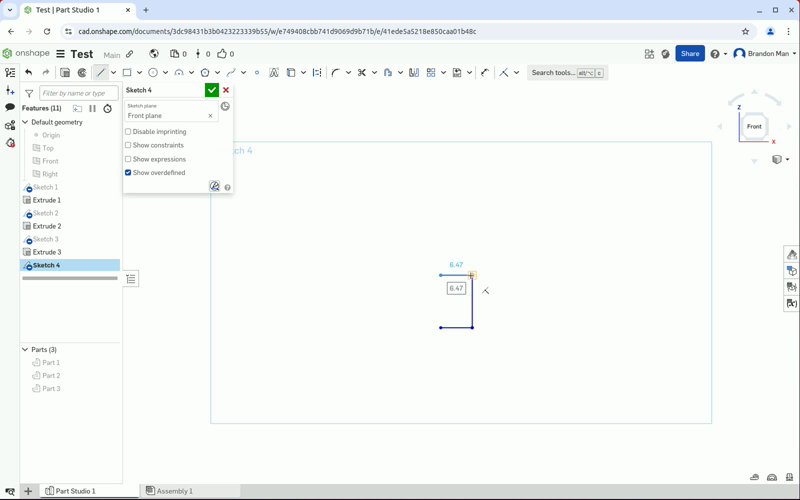
key_down(shift)
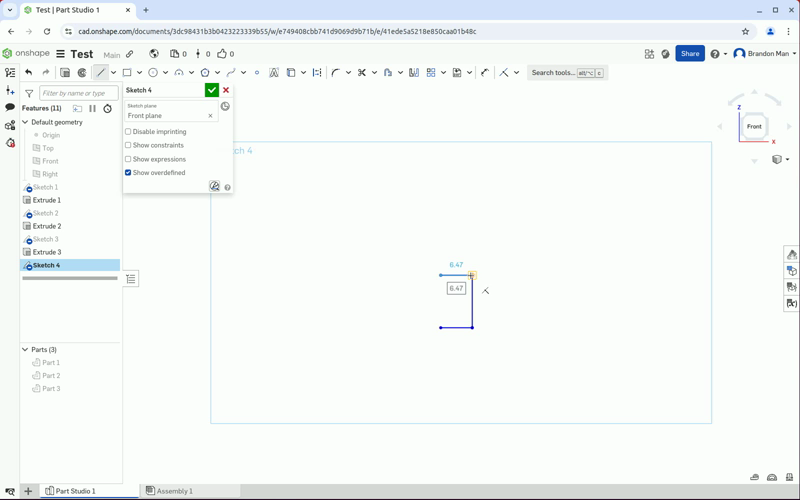
mouse_move(440, 327)
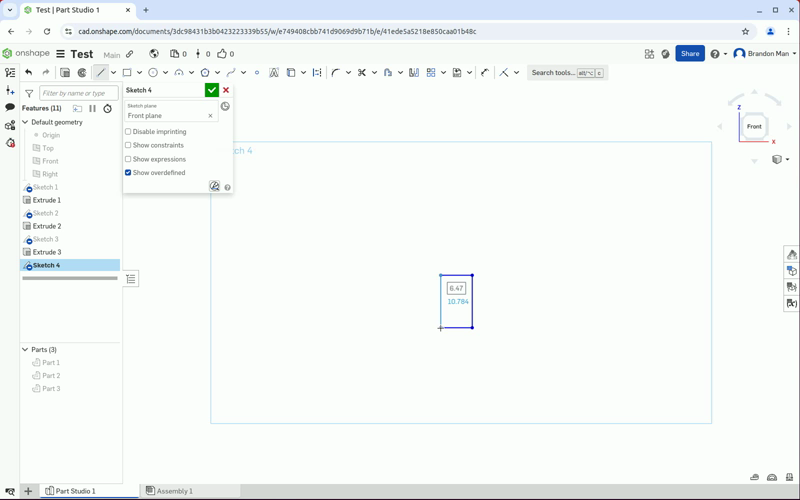
key_up(shift)
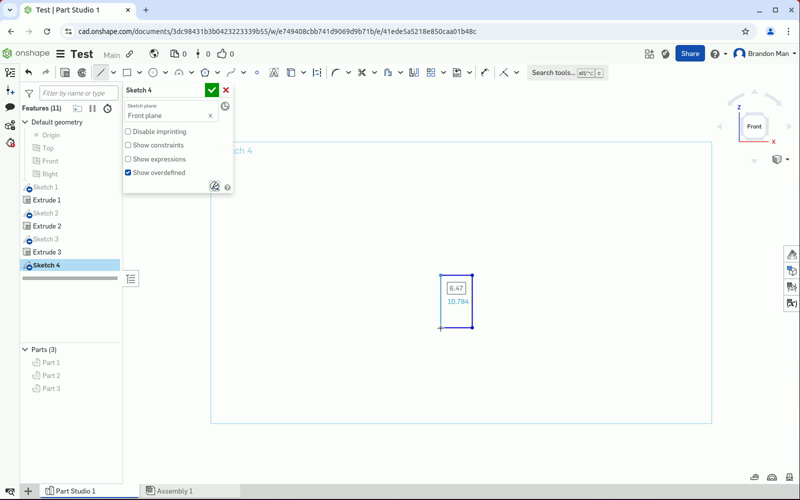
click(440, 327)
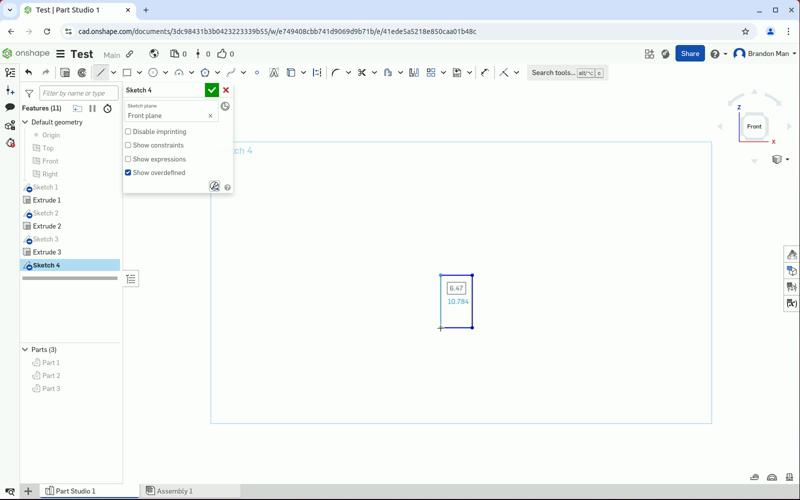
key(esc)
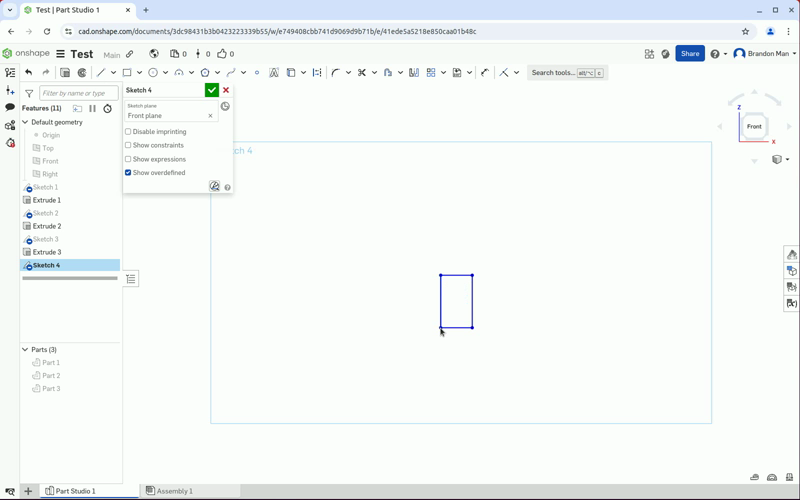
mouse_move(470, 318)
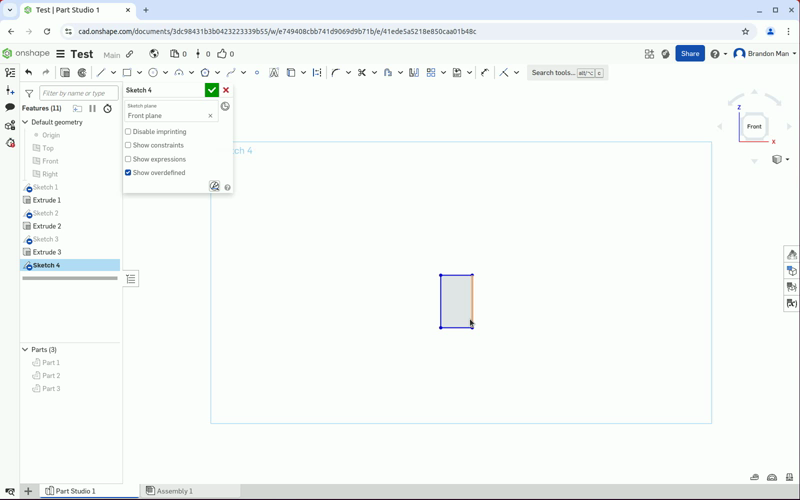
scroll(6)
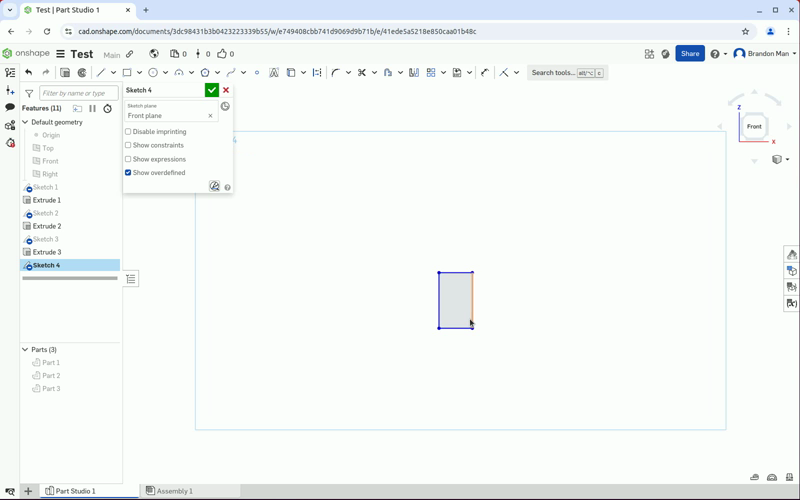
scroll(6)
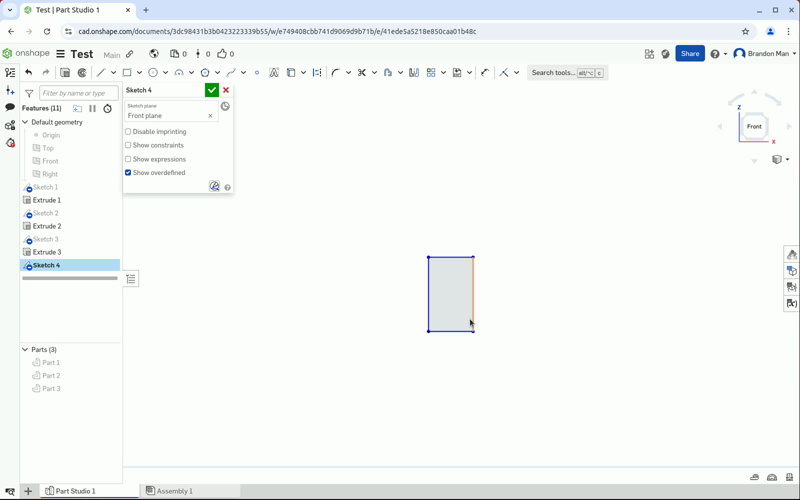
scroll(6)
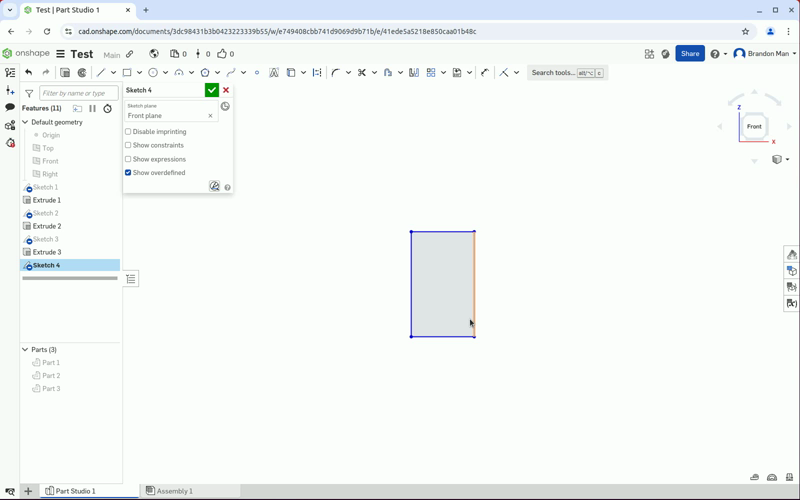
scroll(6)
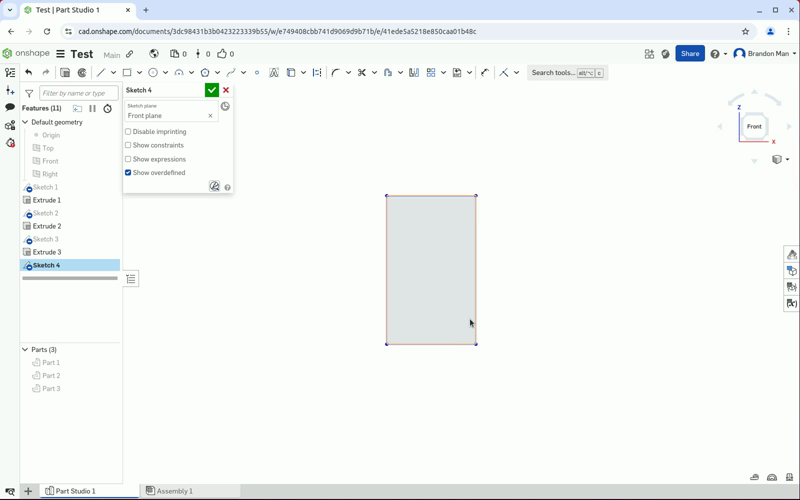
scroll(6)
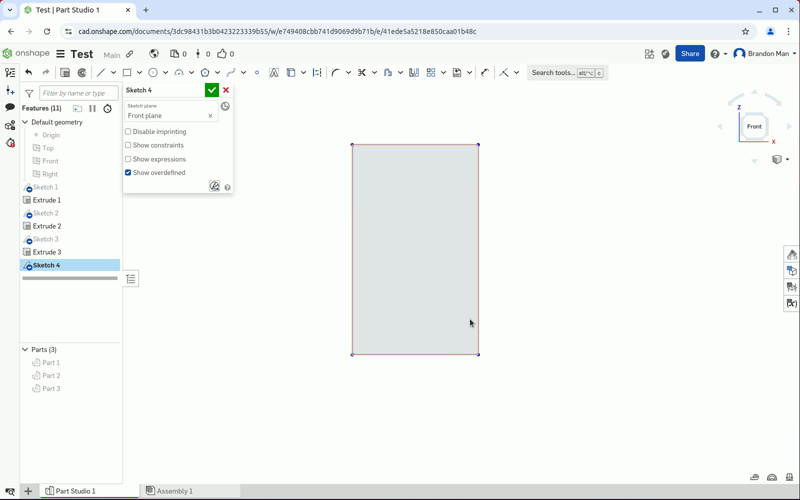
scroll(6)
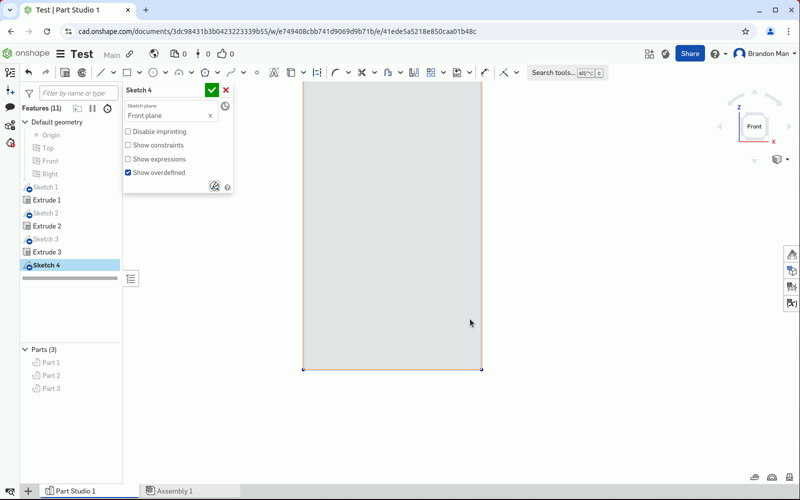
scroll(6)
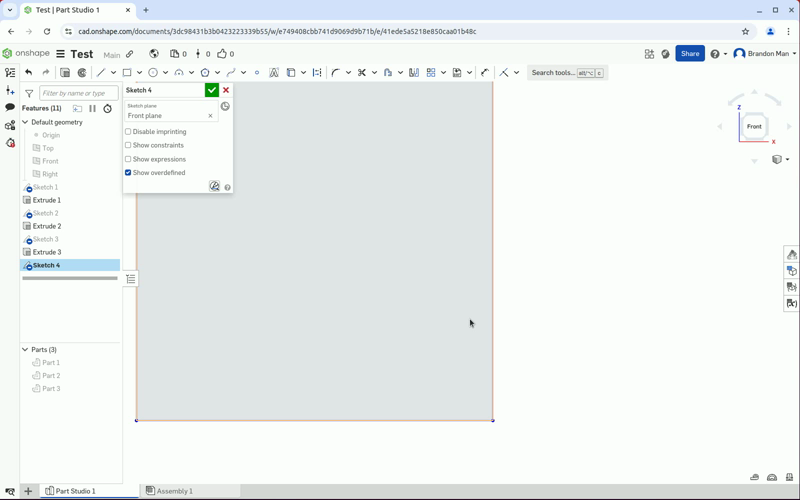
click(470, 318)
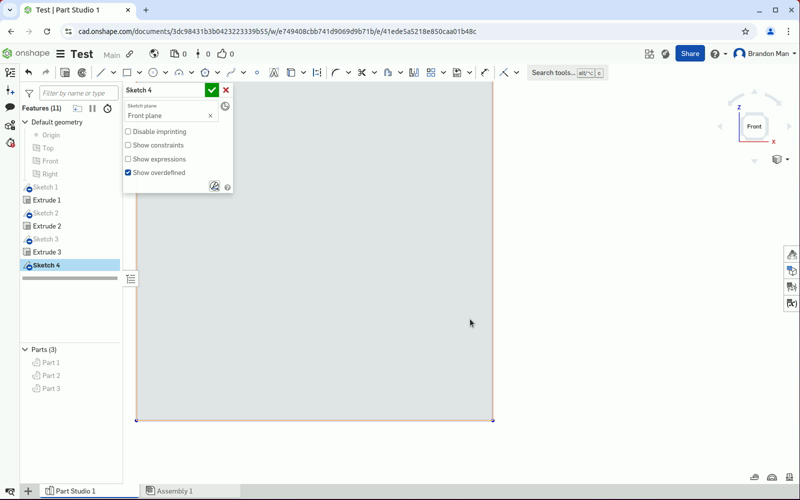
scroll(-6)
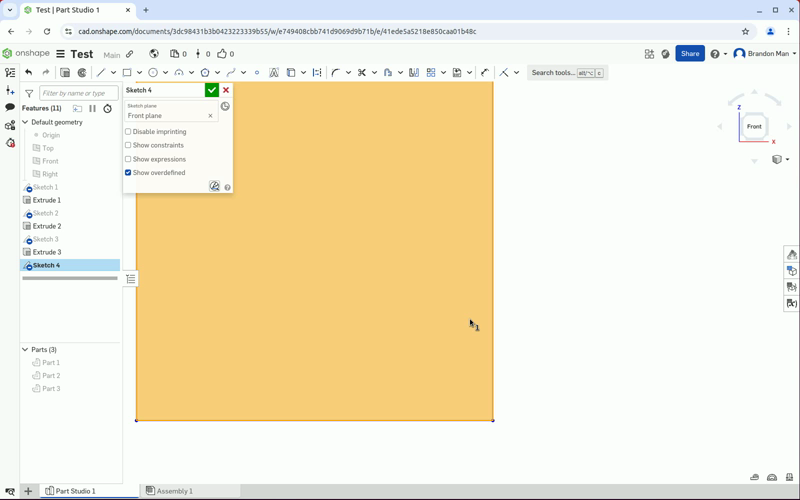
scroll(-6)
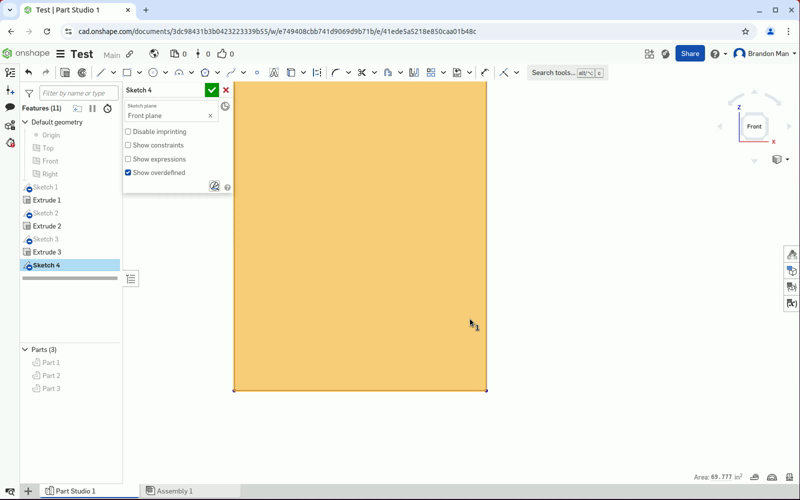
scroll(-6)
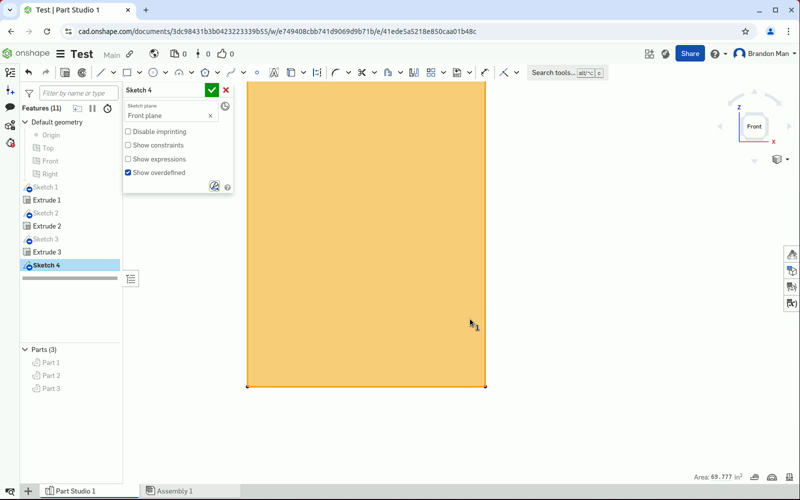
scroll(-6)
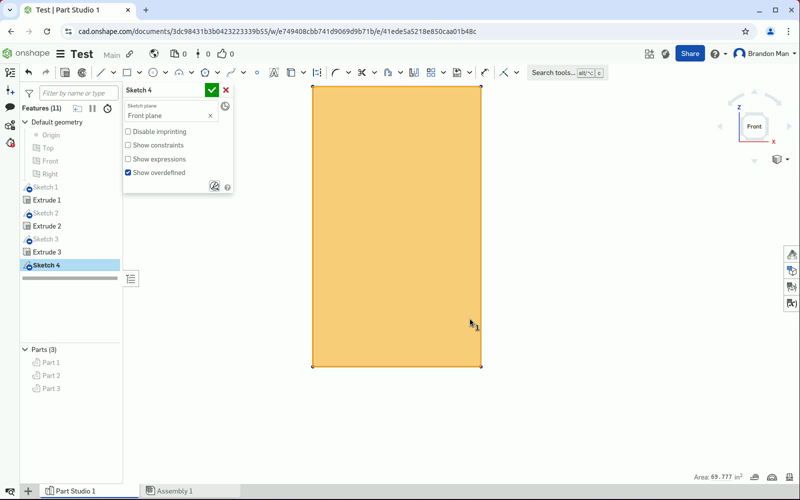
scroll(-6)
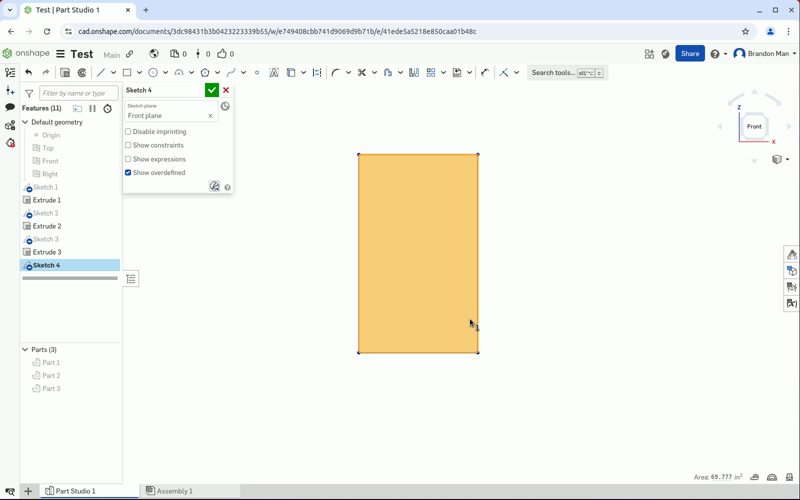
scroll(-6)
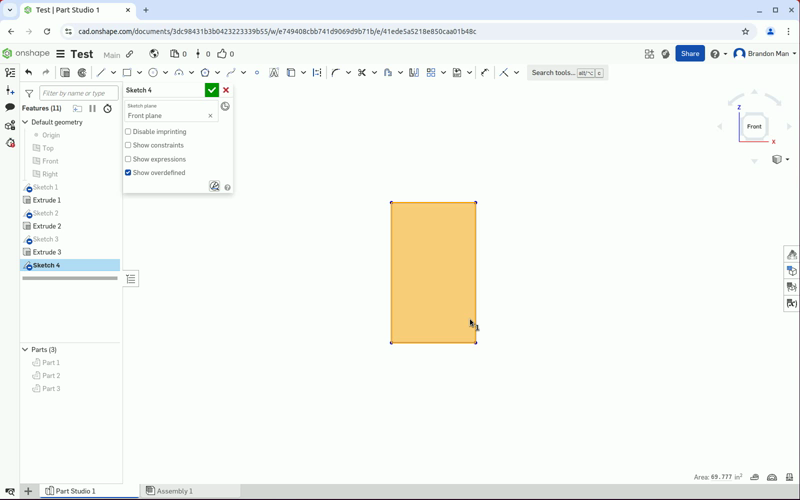
scroll(-6)
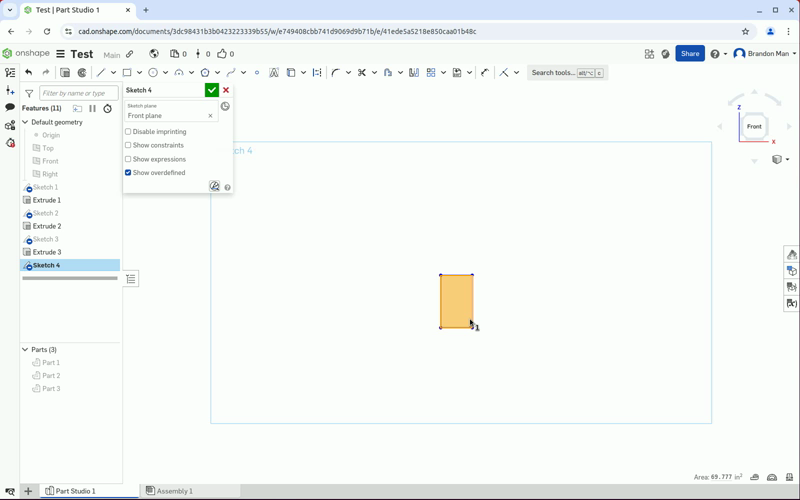
mouse_move(73, 352)
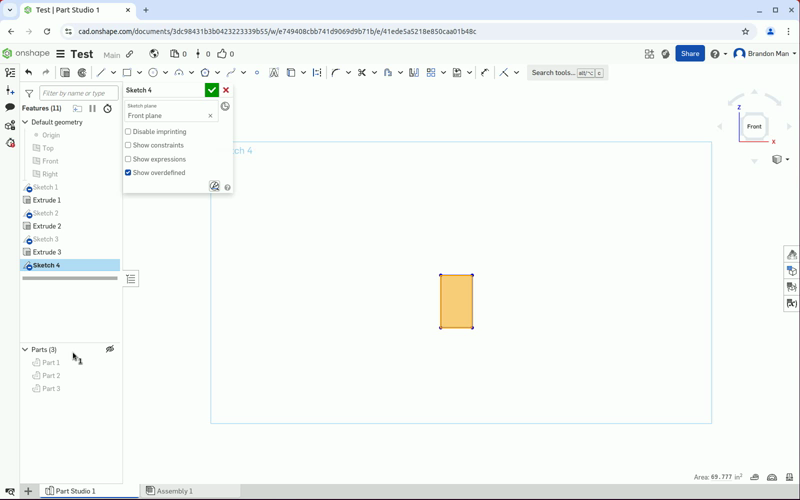
key(shift+y)
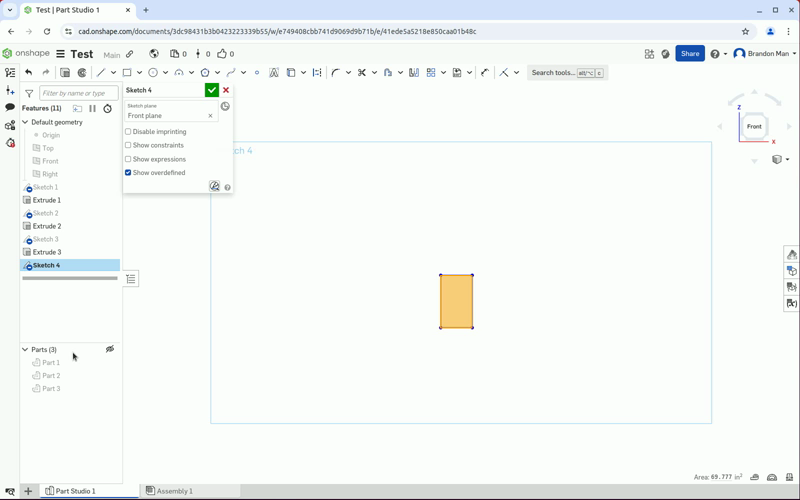
key(shift+e)
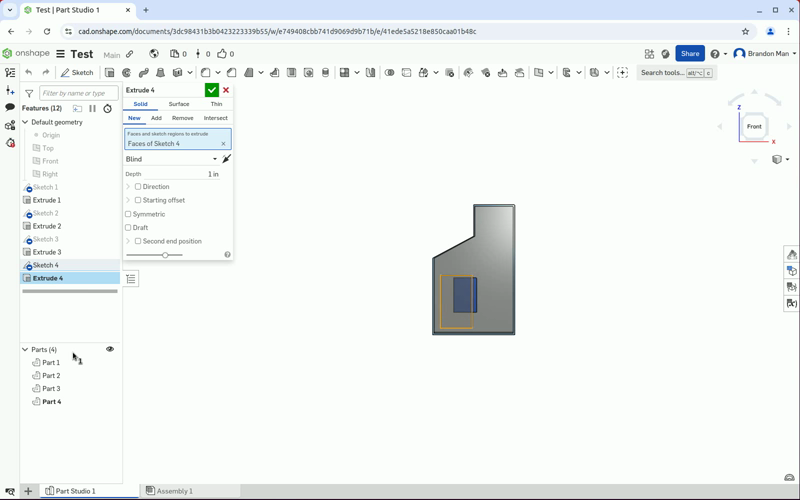
mouse_move(143, 106)
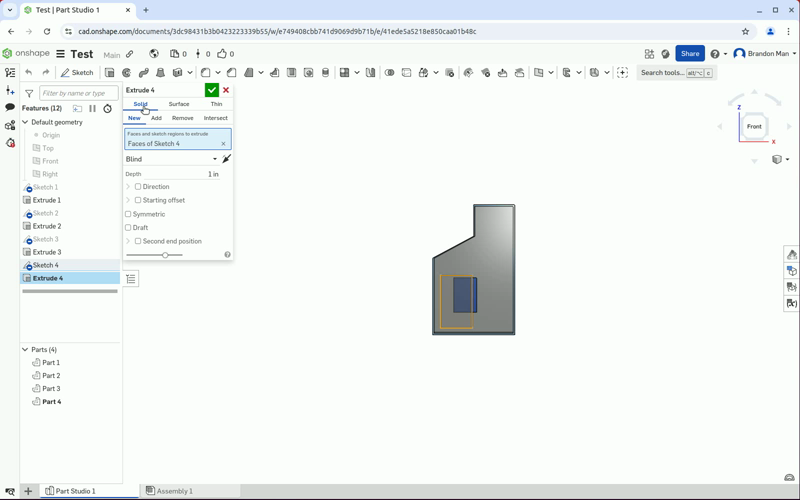
click(143, 106)
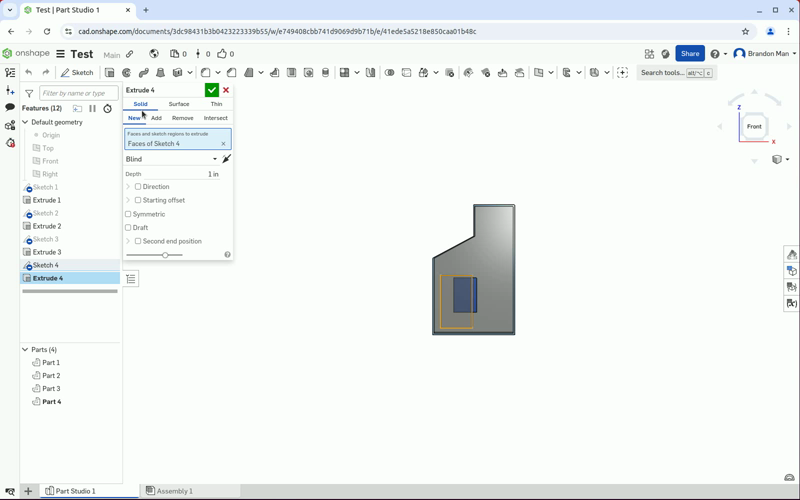
mouse_move(137, 120)
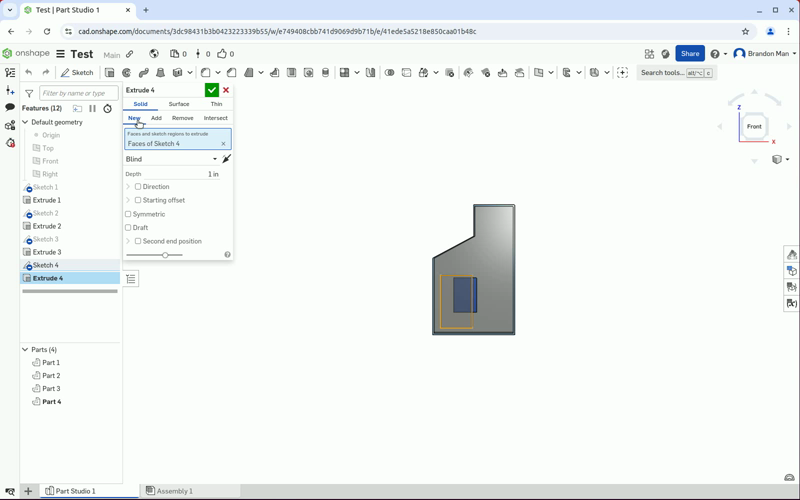
click(137, 120)
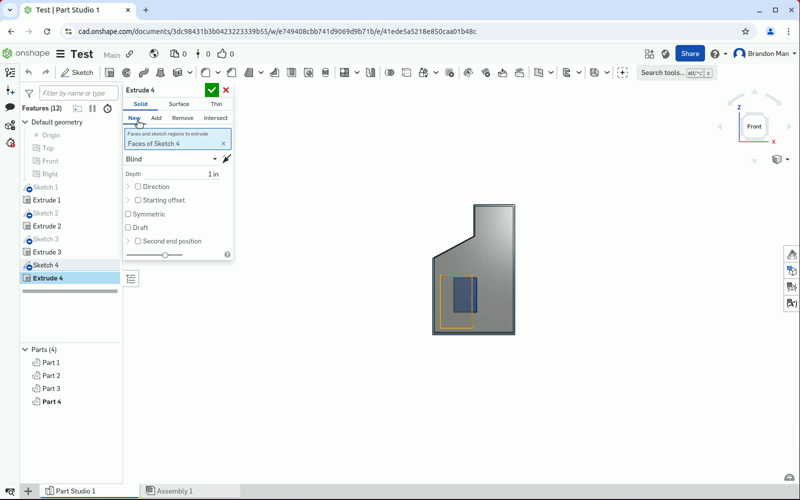
key(tab, 4)
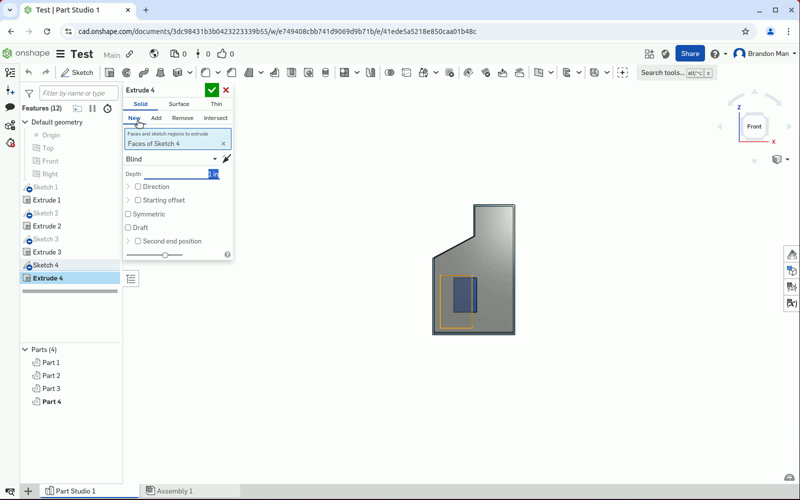
text(3.611)
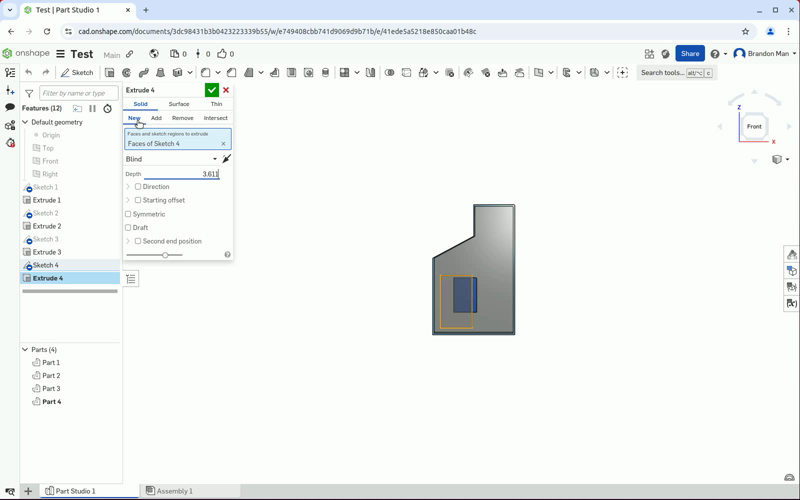
key(enter)
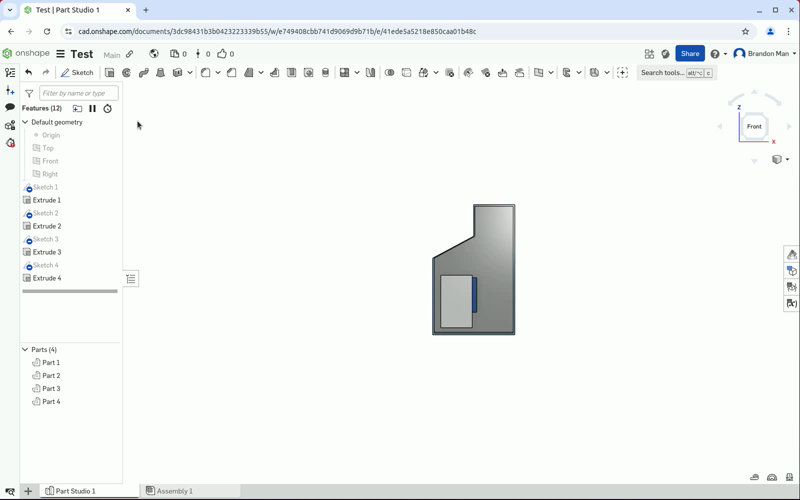
key(shift+h)
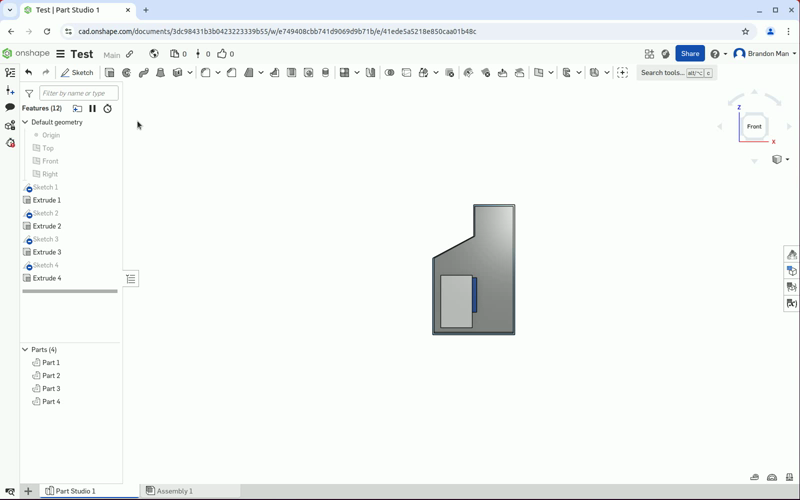
key(shift+h)
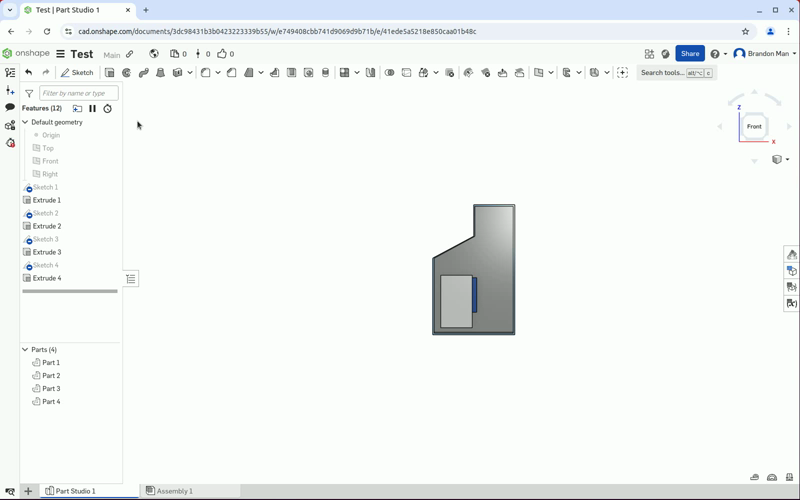
mouse_move(73, 189)
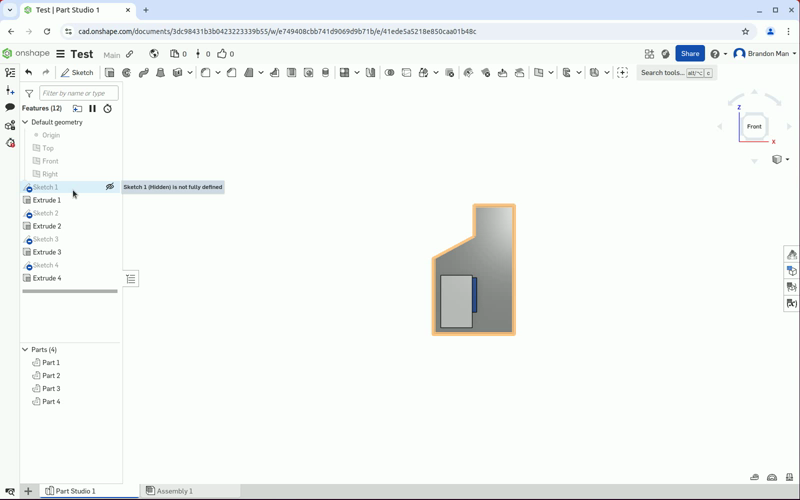
click(73, 189)
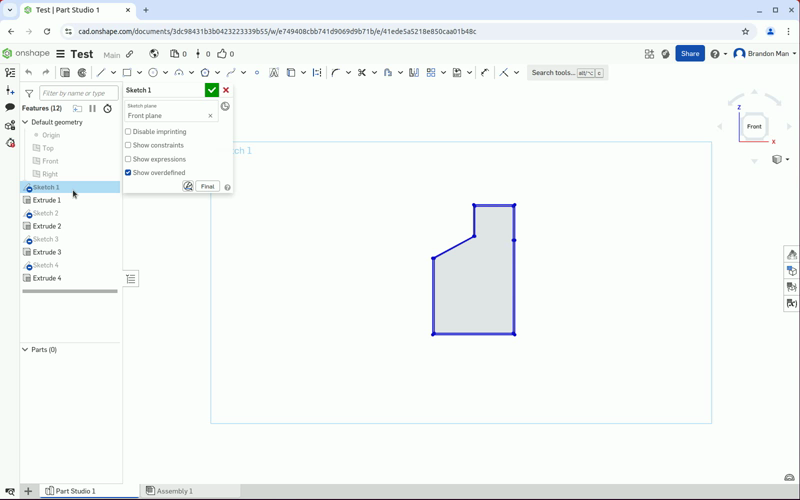
mouse_move(229, 92)
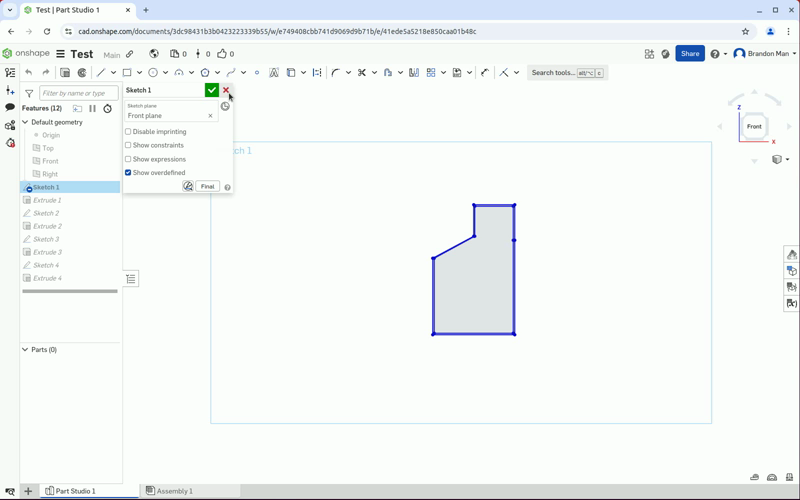
click(229, 92)
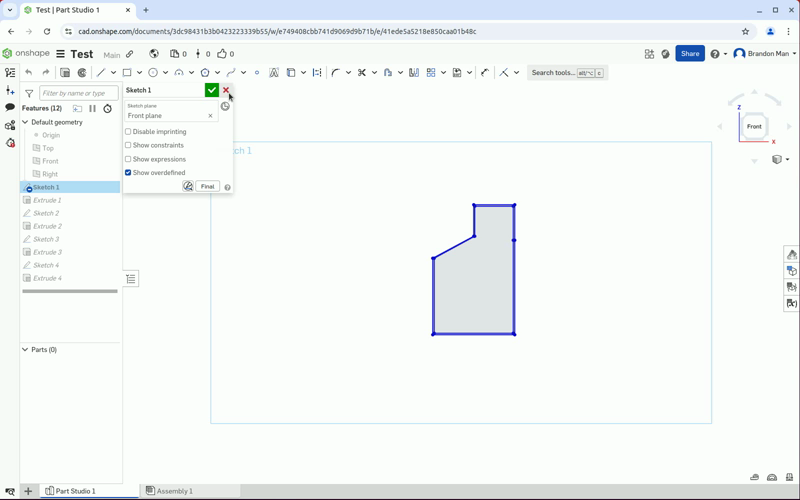
key(shift+s)
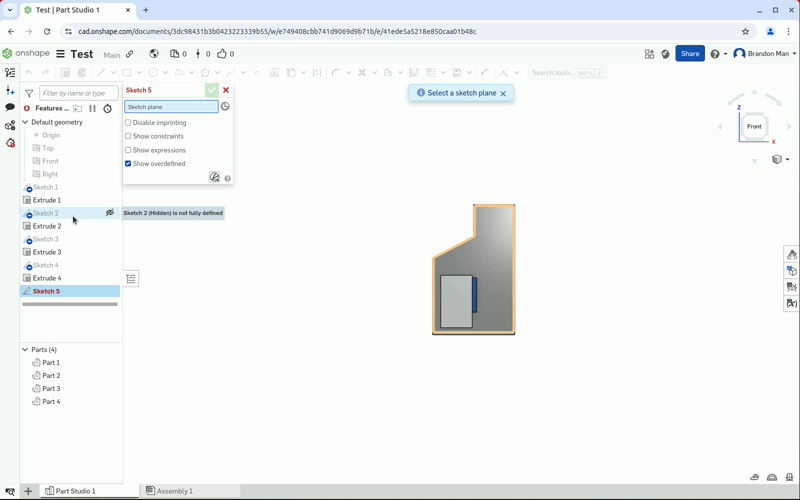
scroll(3)
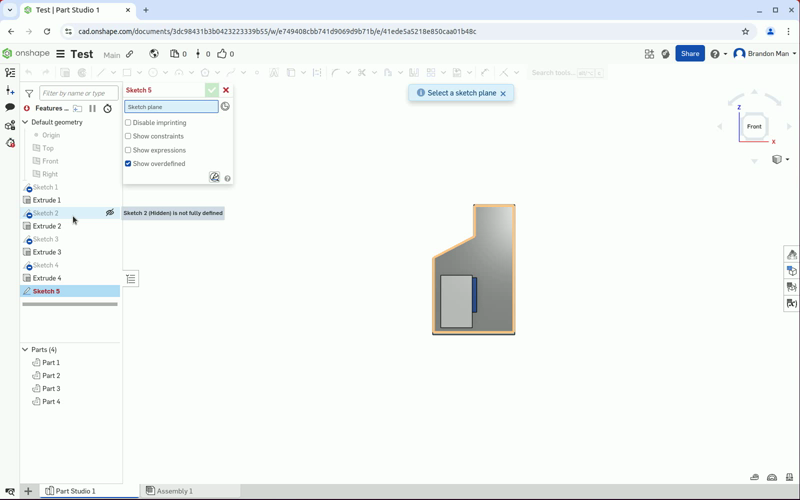
mouse_move(73, 163)
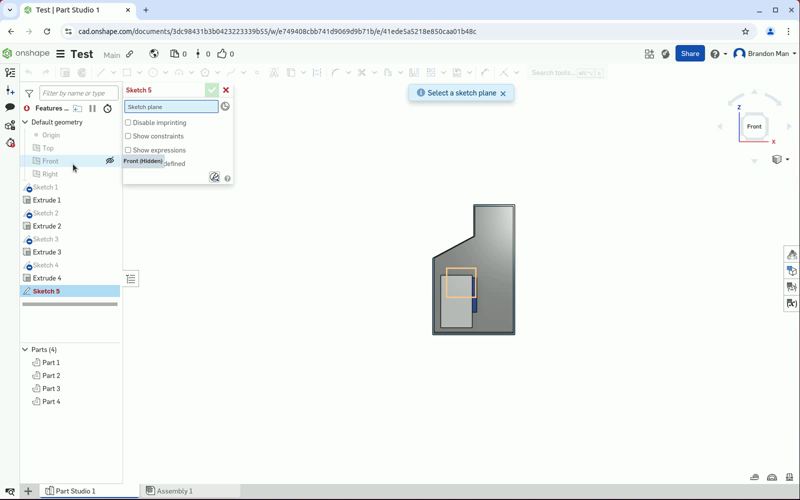
click(73, 163)
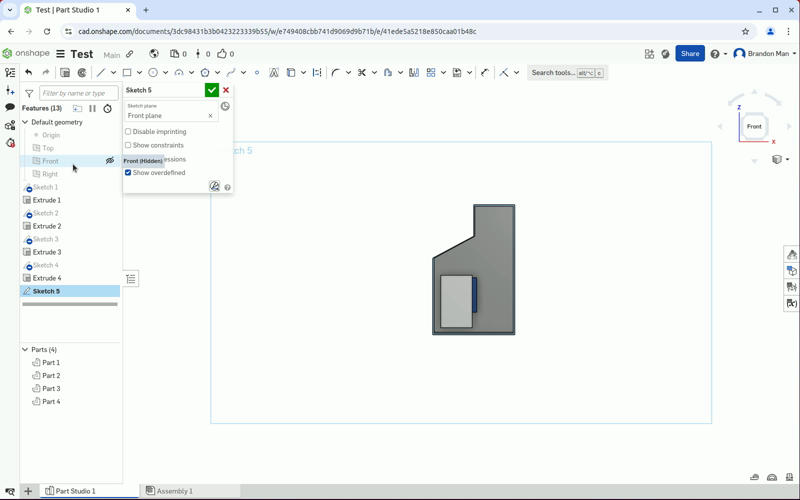
mouse_move(73, 352)
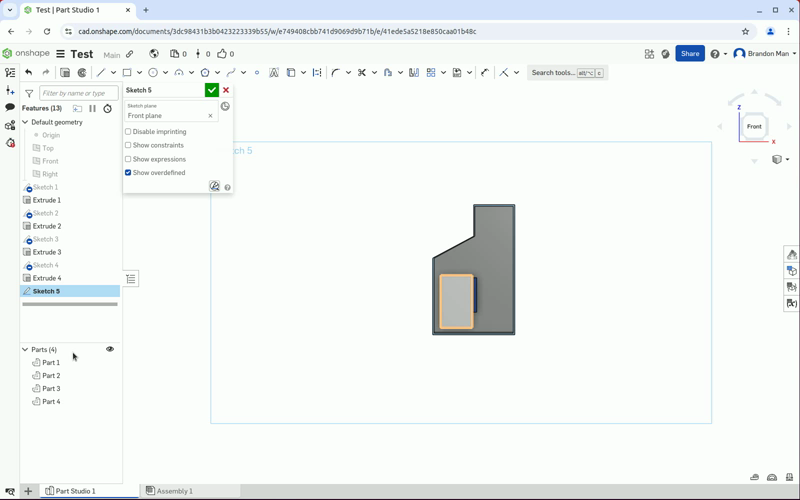
key(y)
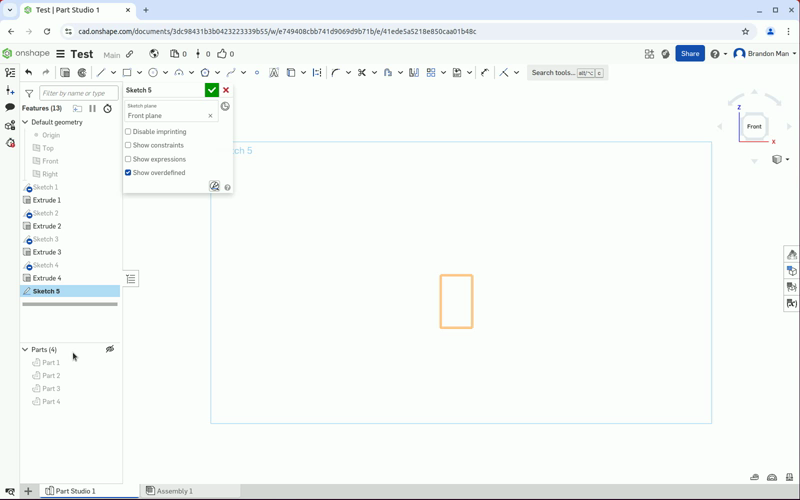
key(l)
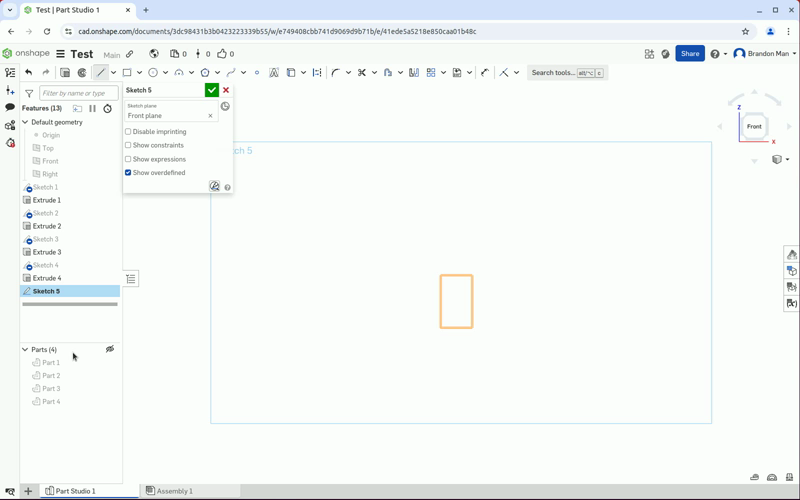
key_down(shift)
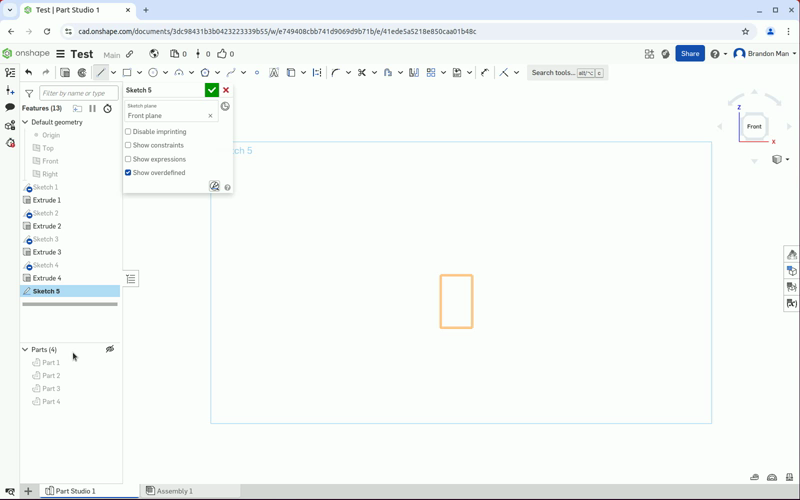
mouse_move(521, 316)
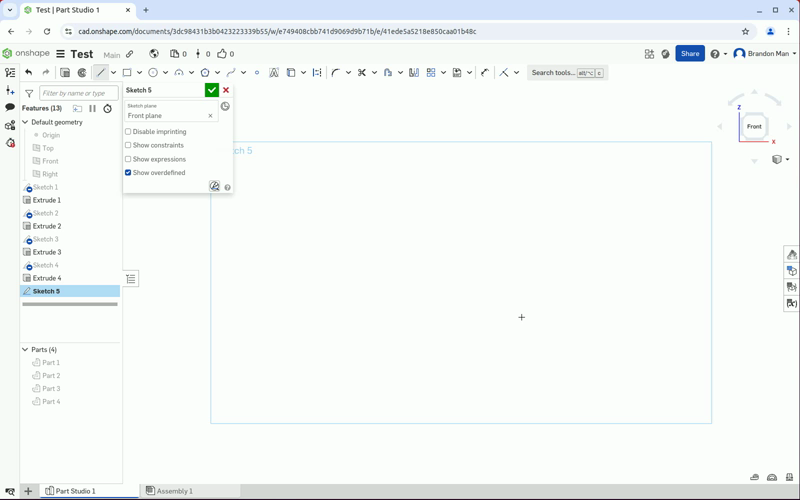
click(521, 316)
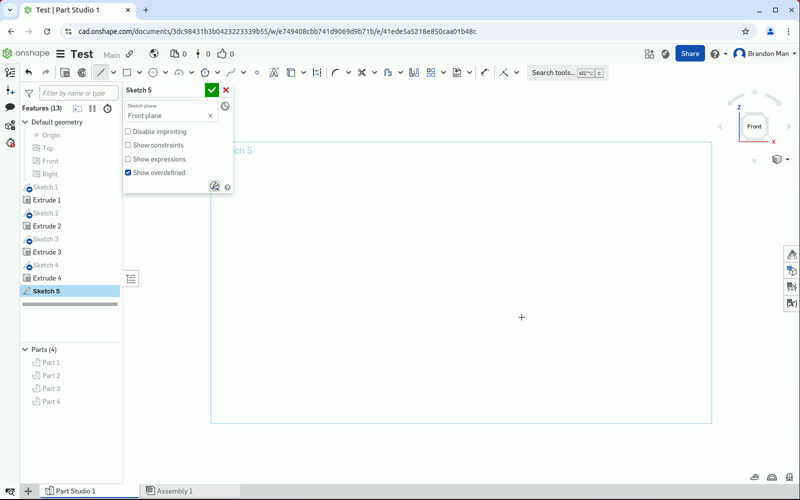
key_up(shift)
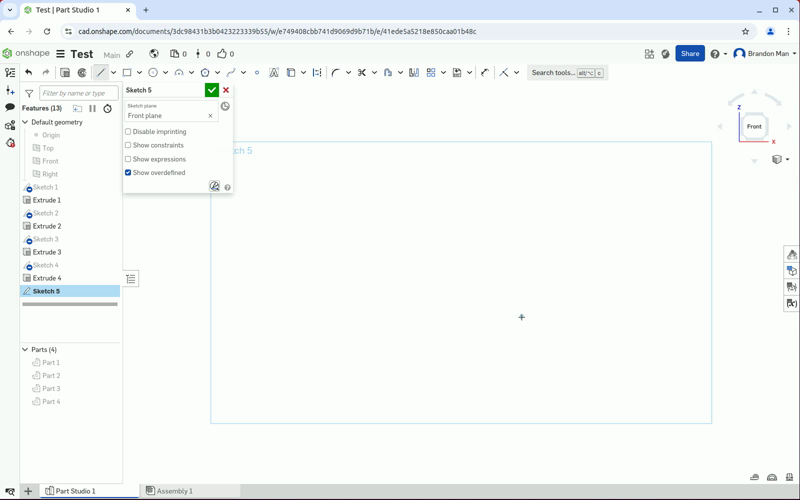
key_down(shift)
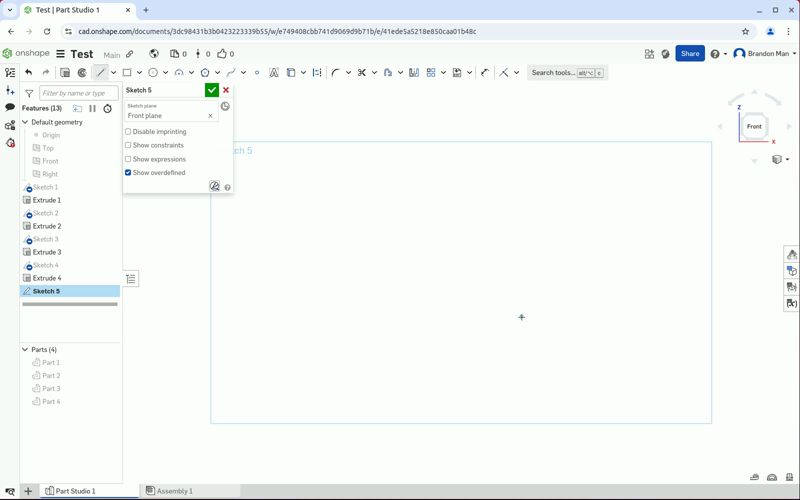
mouse_move(551, 316)
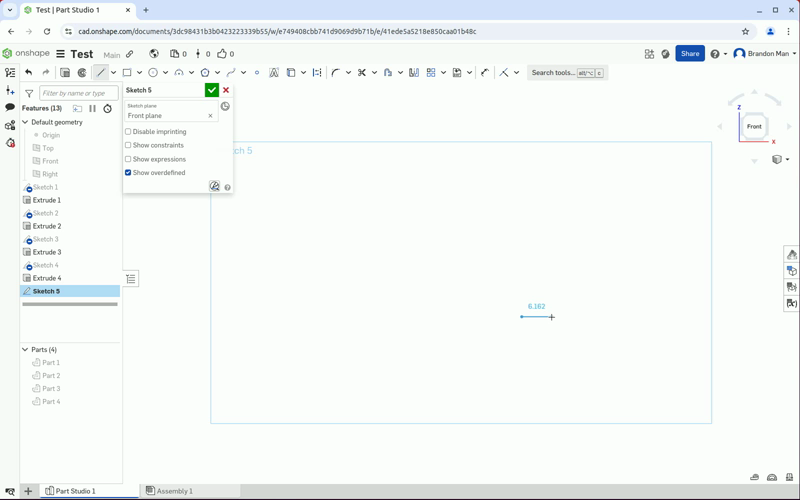
mouse_move(573, 316)
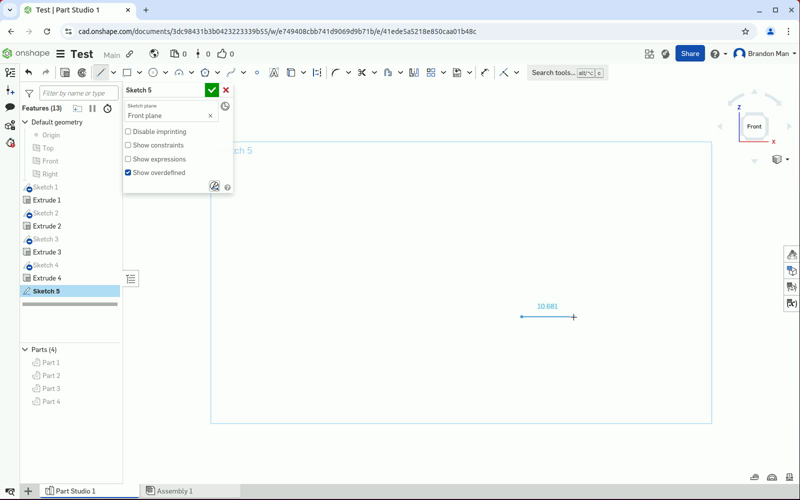
click(573, 316)
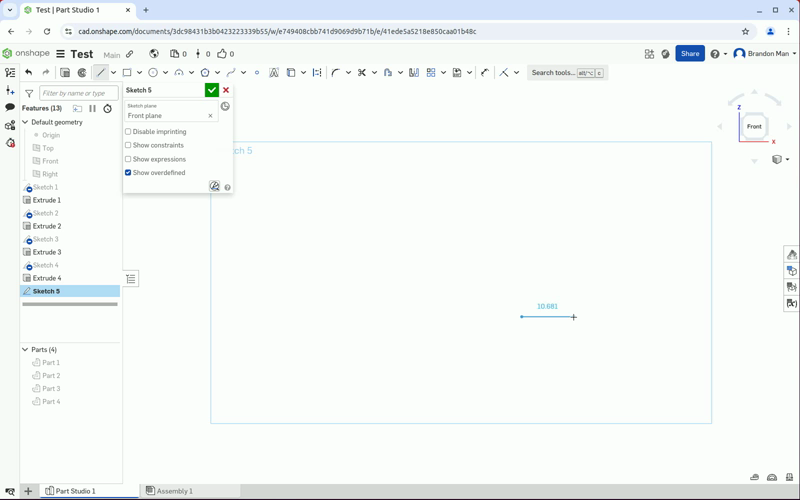
key_up(shift)
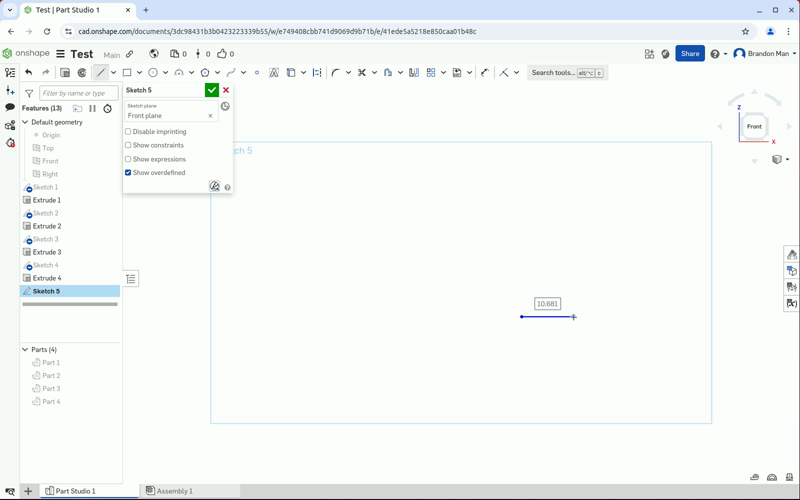
key_down(shift)
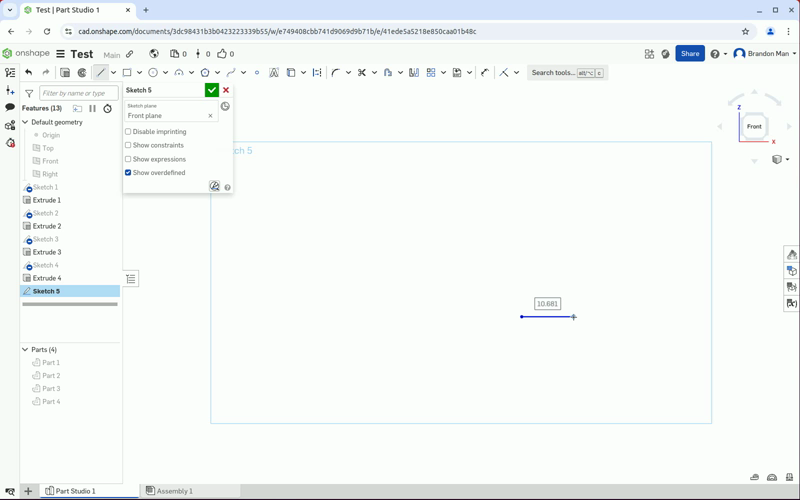
mouse_move(589, 316)
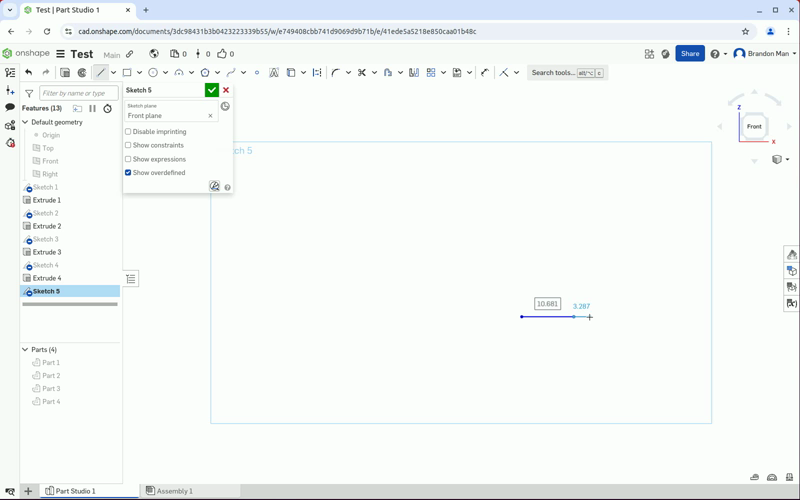
mouse_move(573, 275)
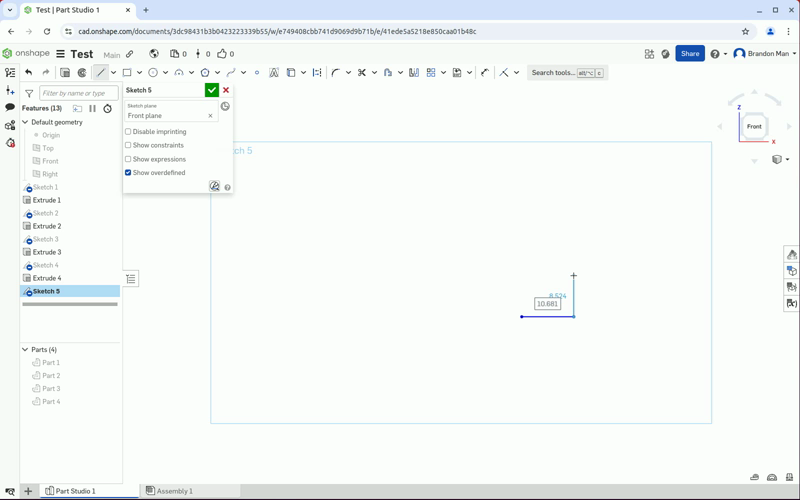
click(573, 275)
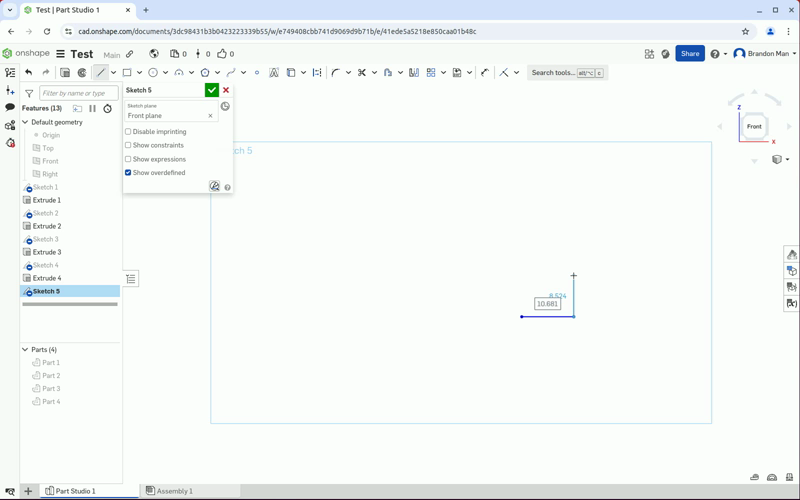
key_up(shift)
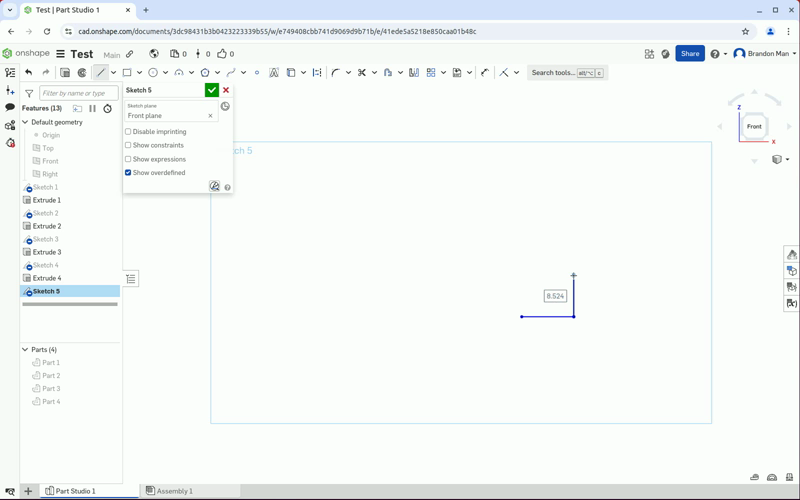
key_down(shift)
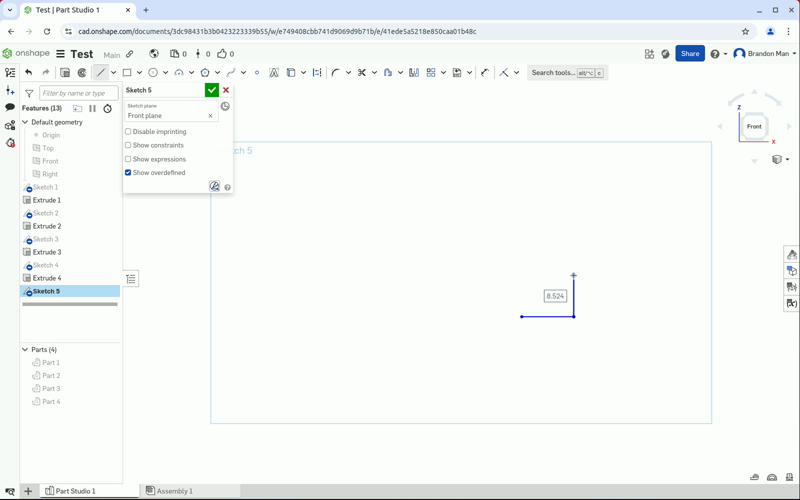
mouse_move(589, 275)
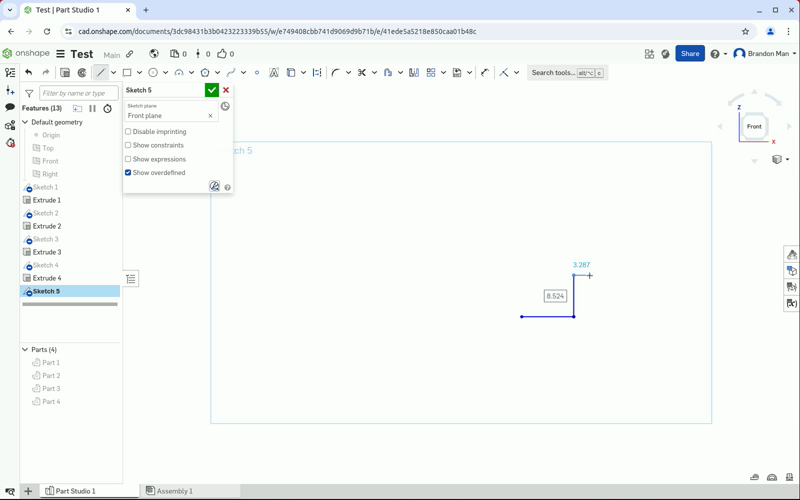
mouse_move(521, 275)
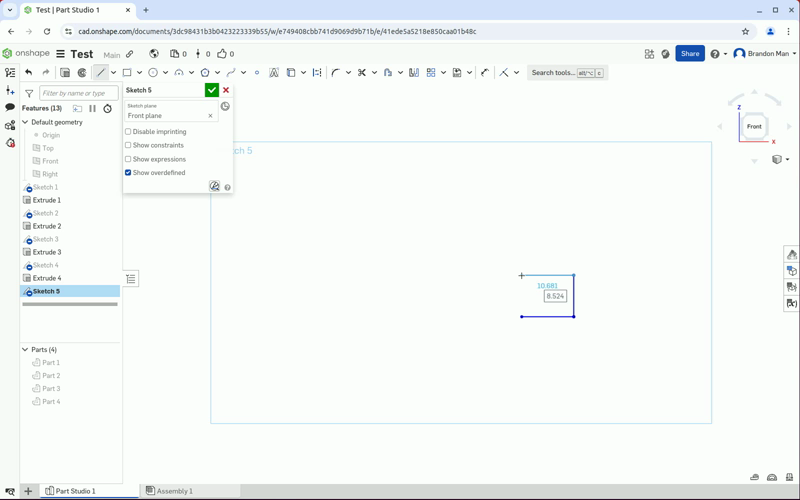
click(521, 275)
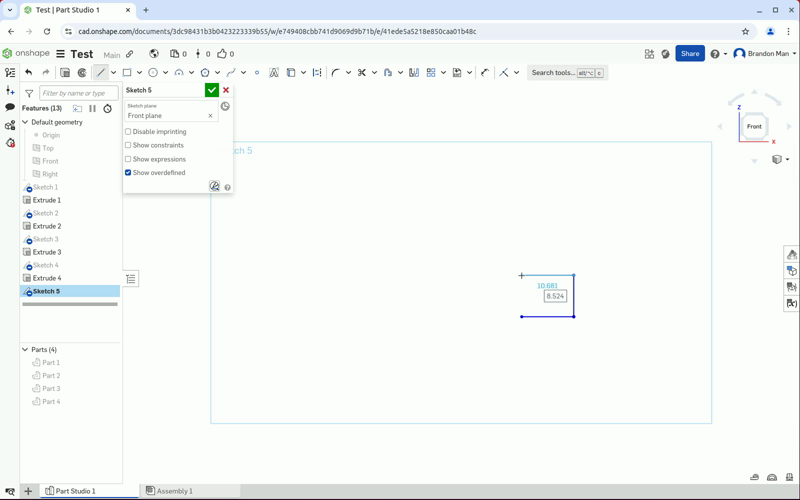
key_up(shift)
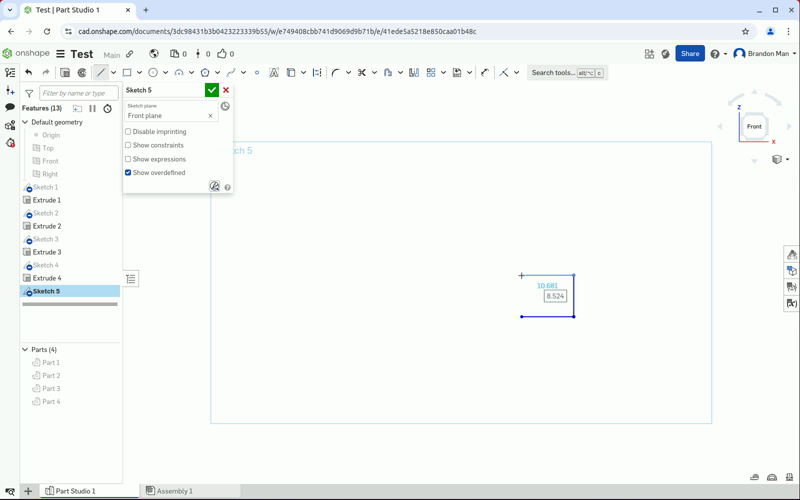
mouse_move(551, 275)
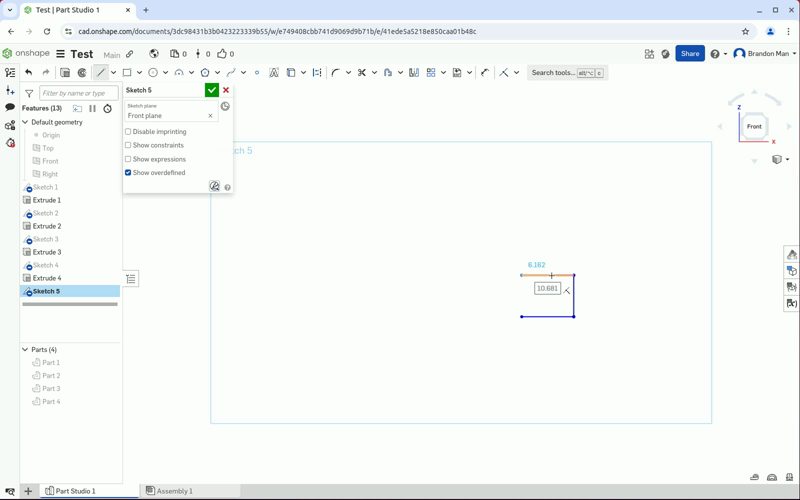
key_down(shift)
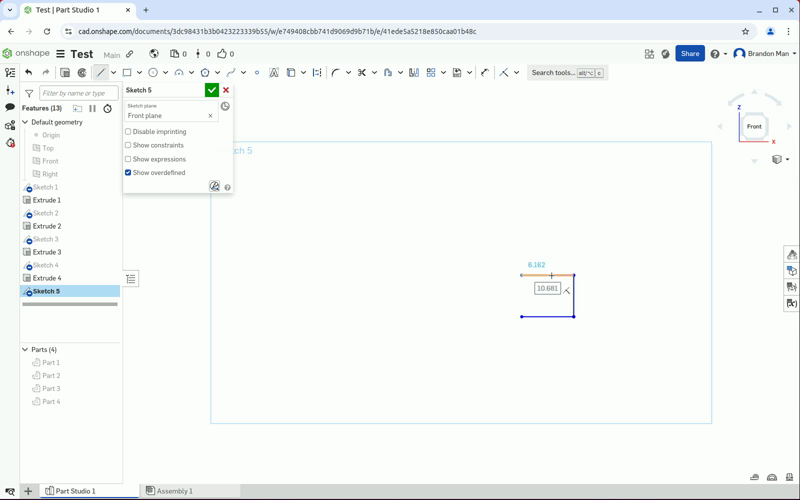
mouse_move(521, 316)
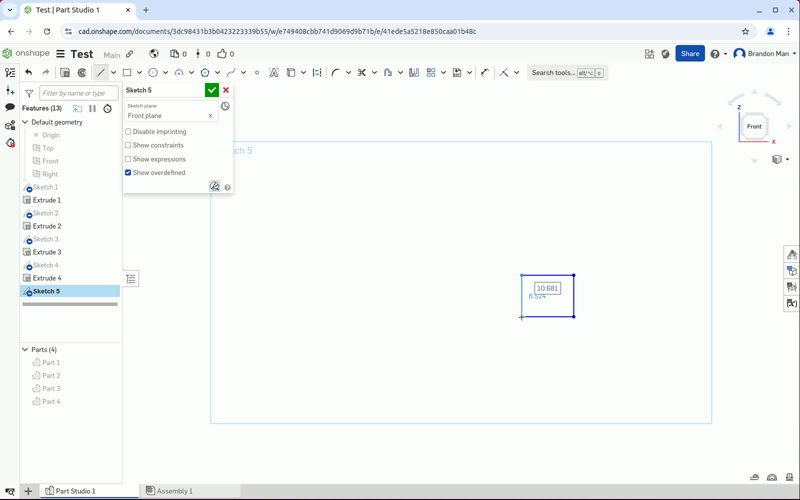
key_up(shift)
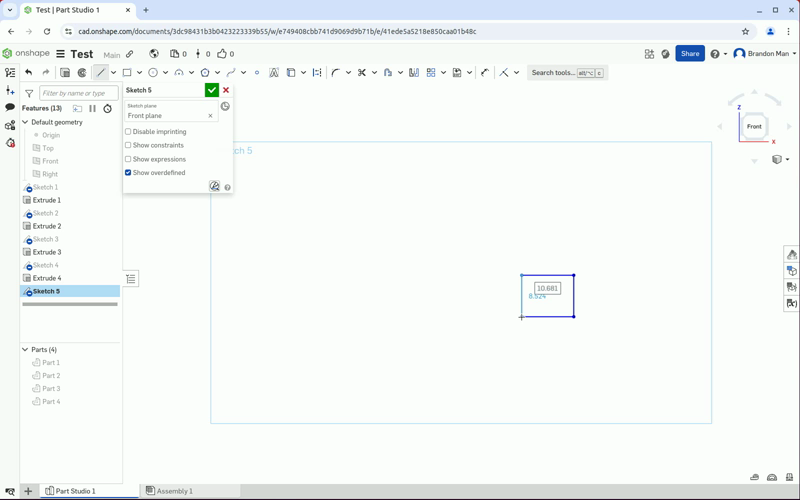
click(521, 316)
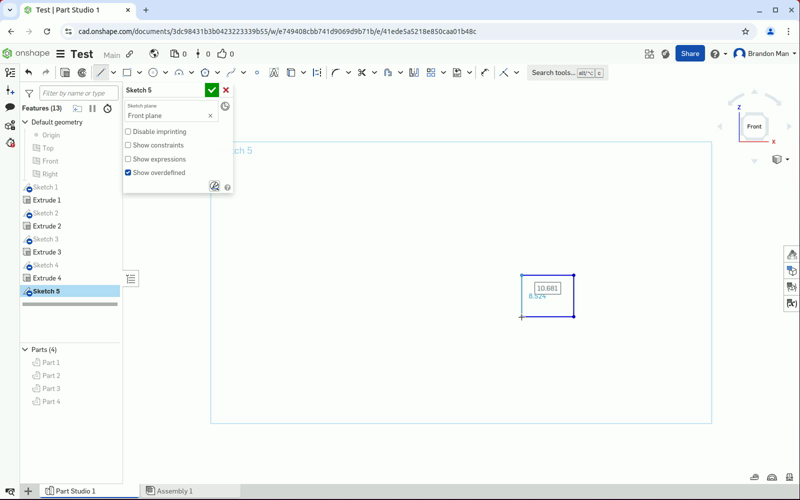
key(esc)
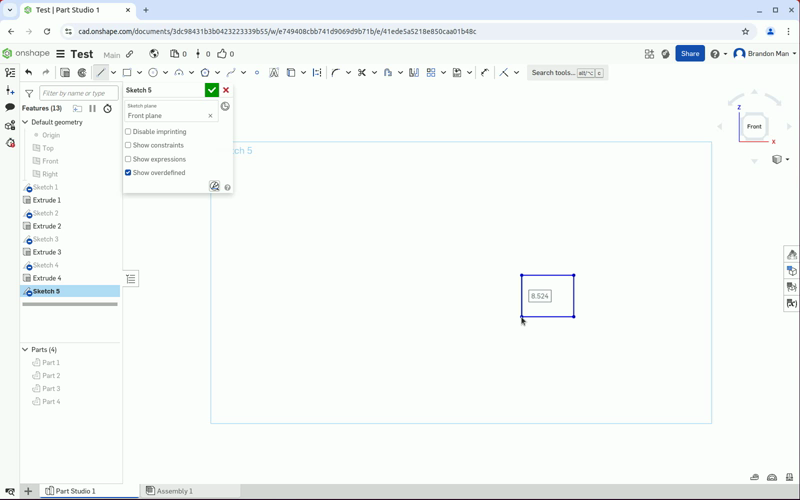
mouse_move(554, 287)
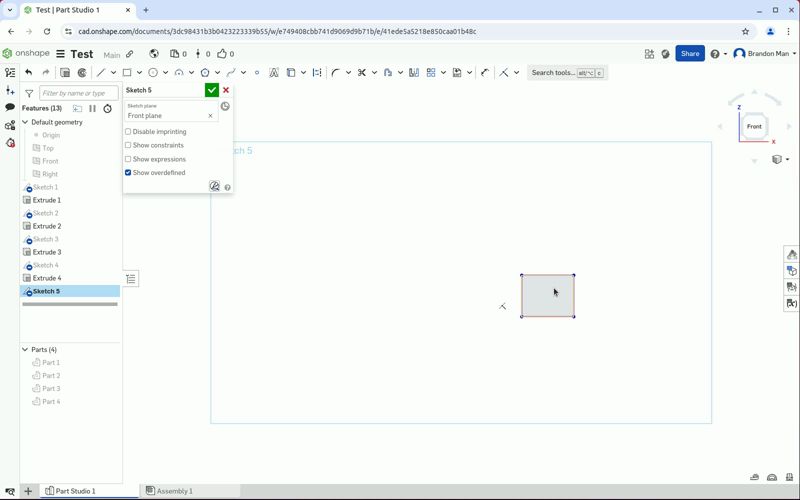
click(554, 287)
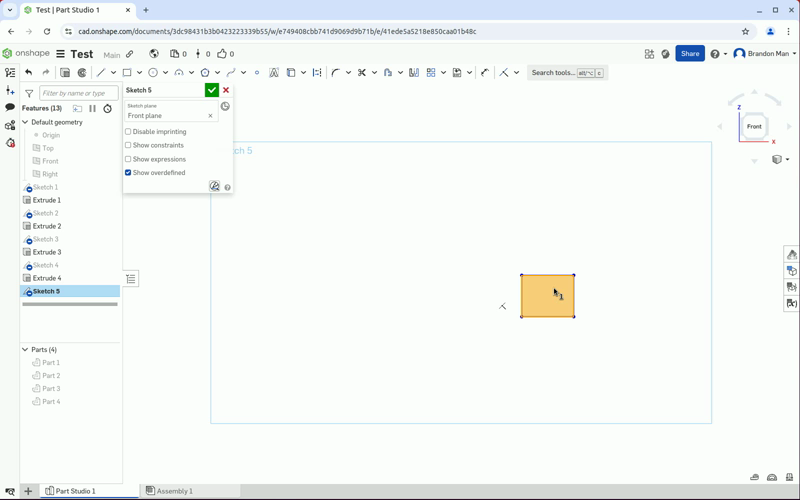
mouse_move(73, 352)
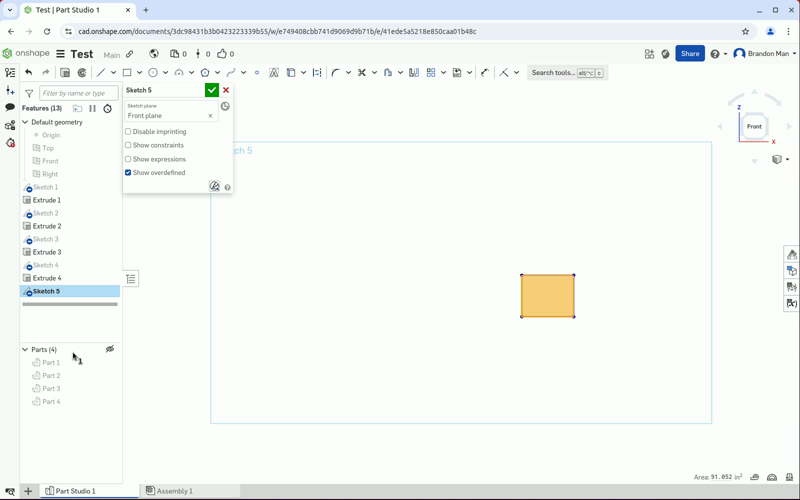
key(shift+y)
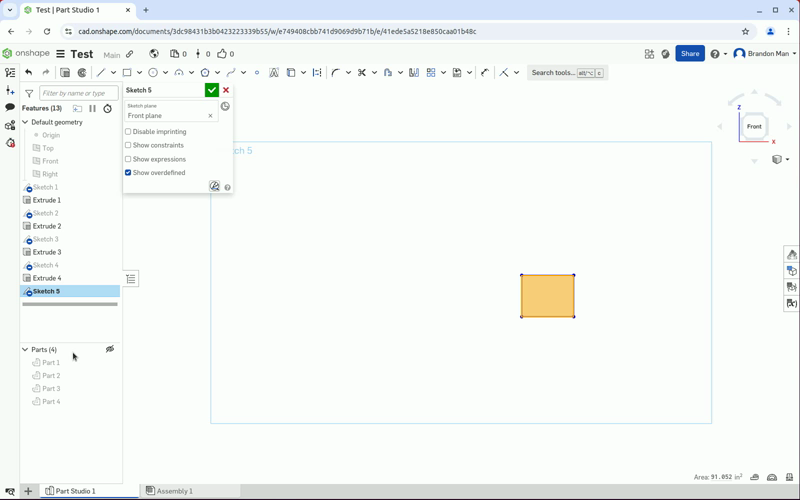
key(shift+e)
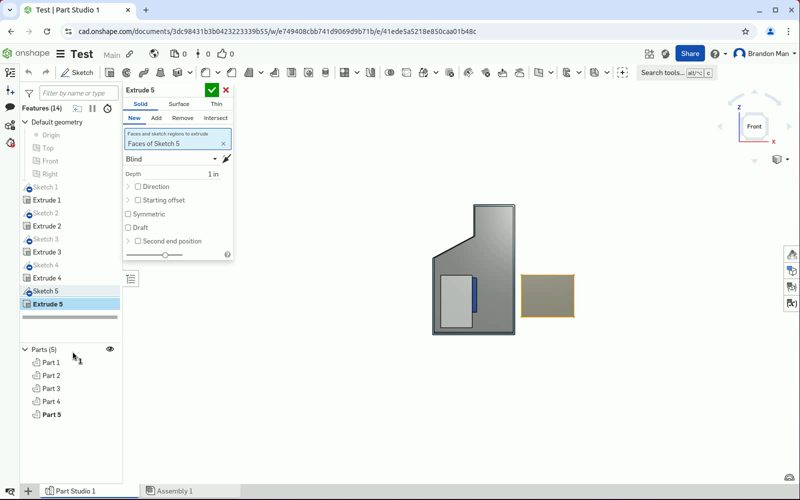
mouse_move(143, 106)
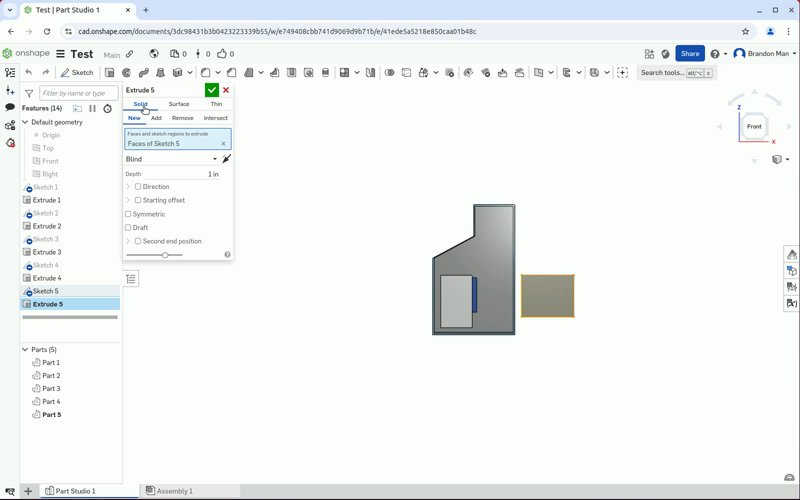
click(143, 106)
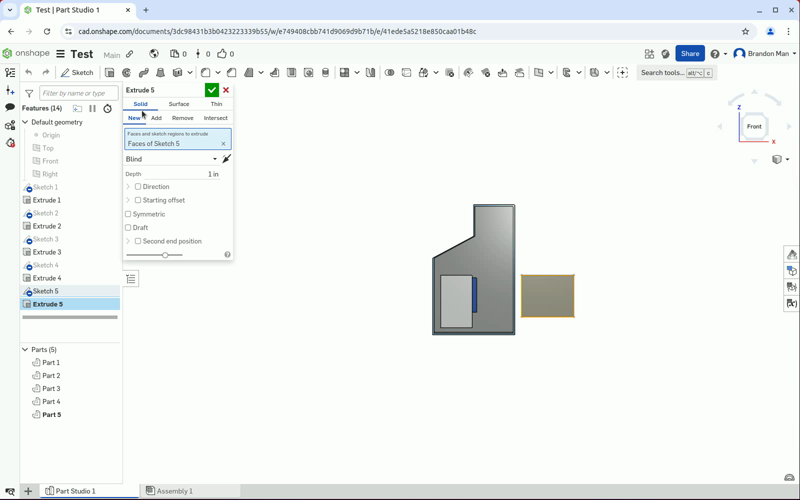
mouse_move(137, 120)
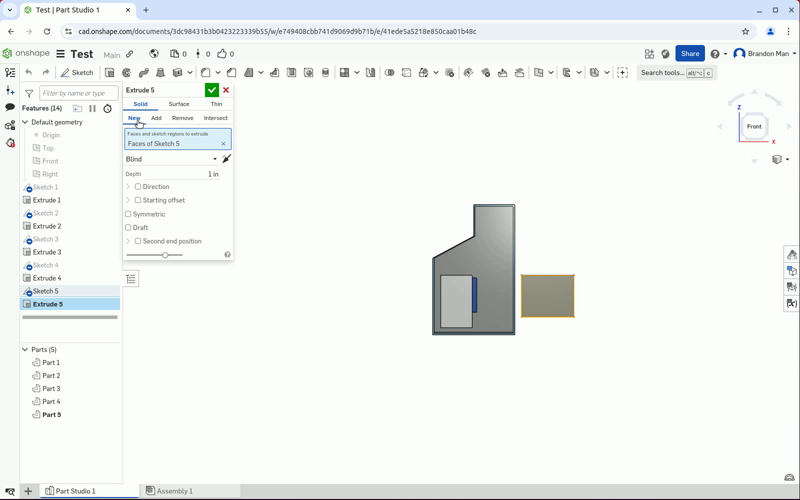
click(137, 120)
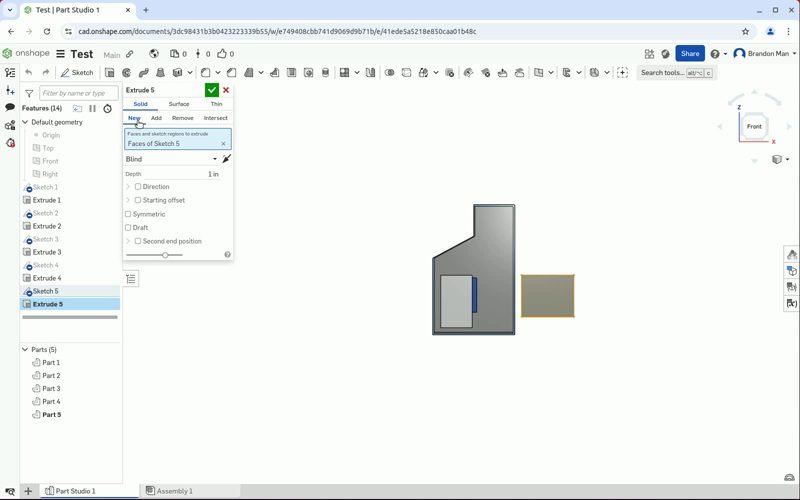
key(tab, 4)
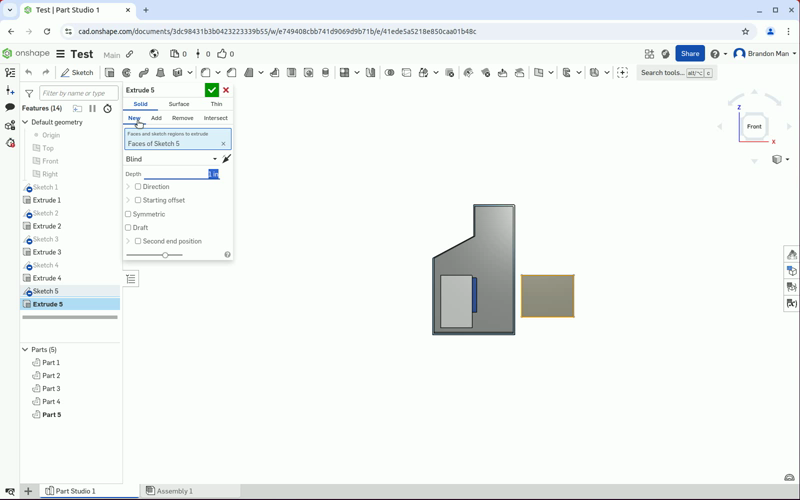
text(3.37)
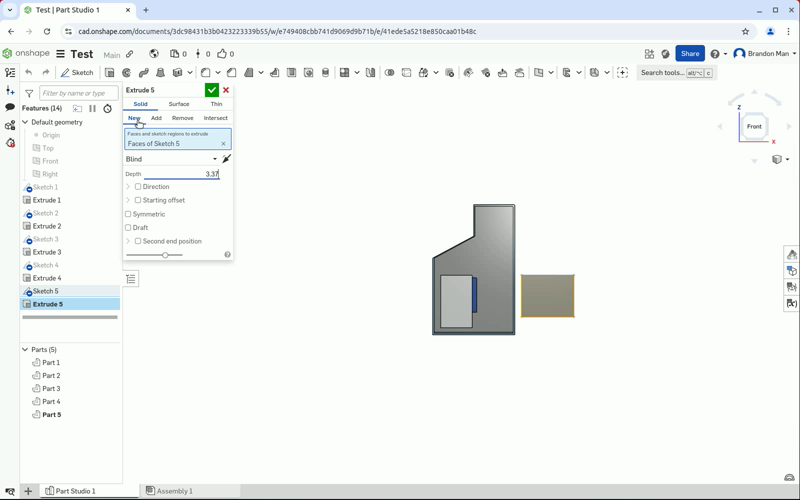
key(enter)
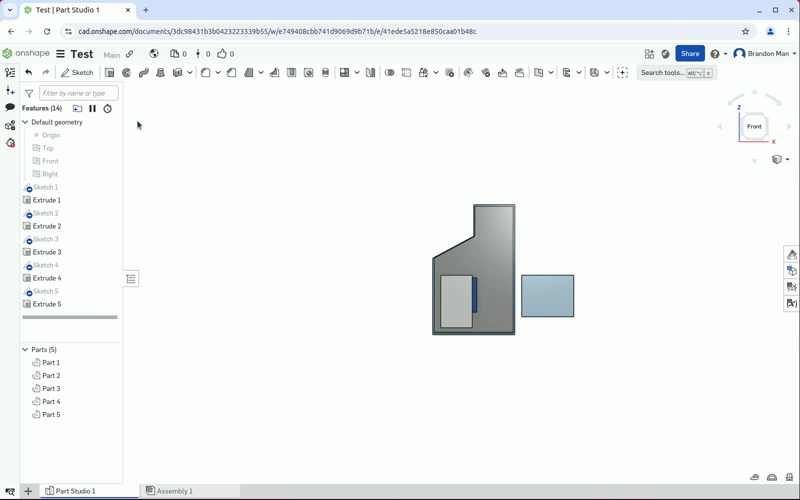
key(shift+h)
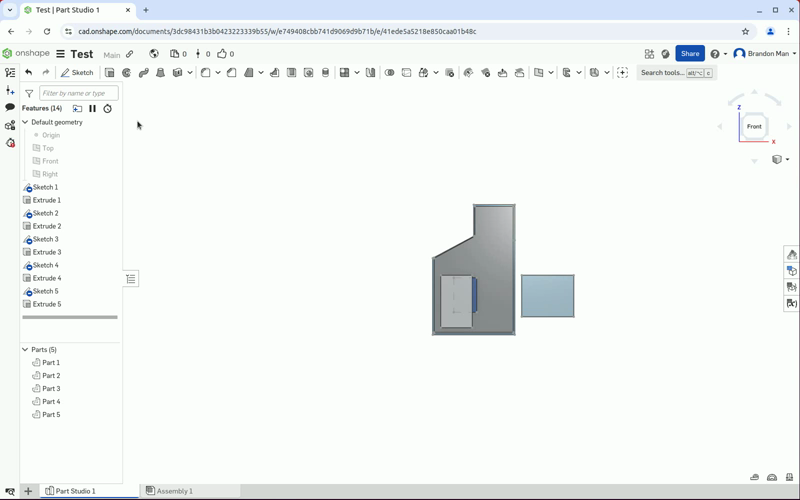
key(shift+h)
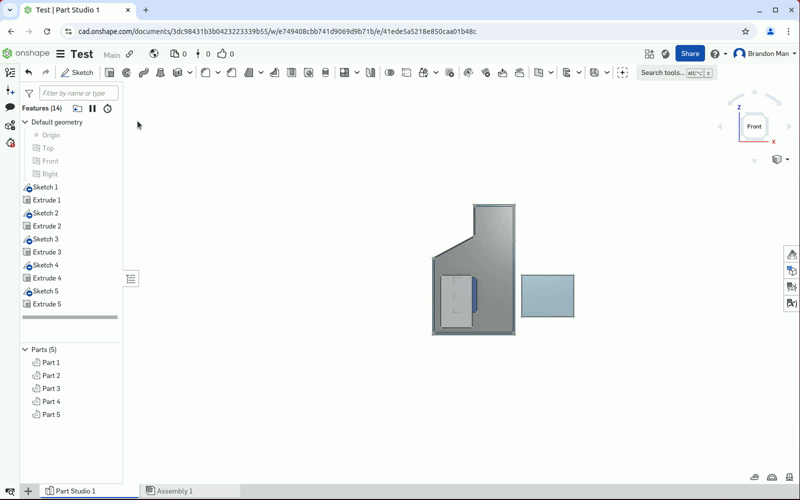
key(shift+7)
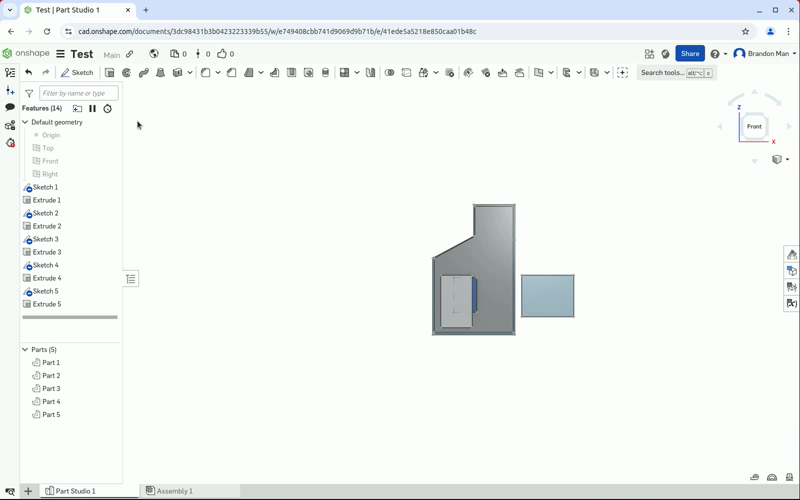
key(left, 2)
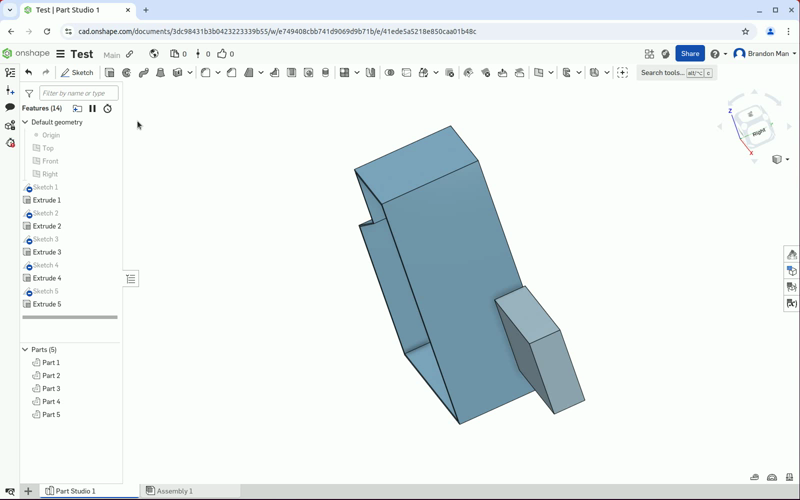
key(down, 2)
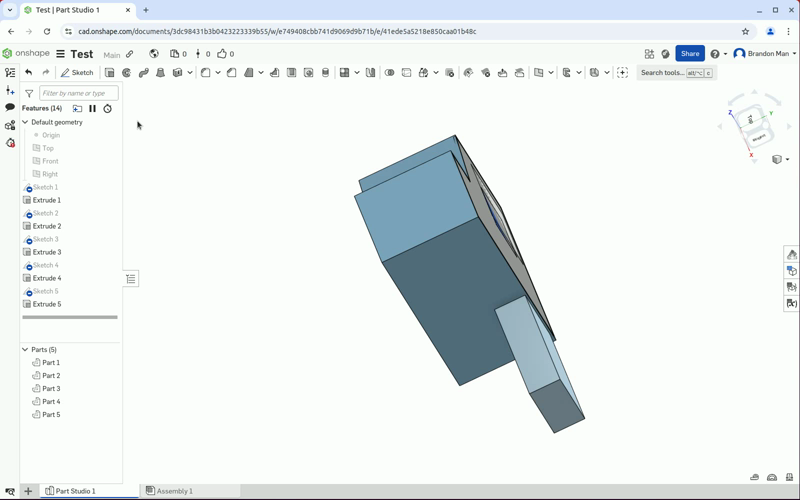
key(up, 2)
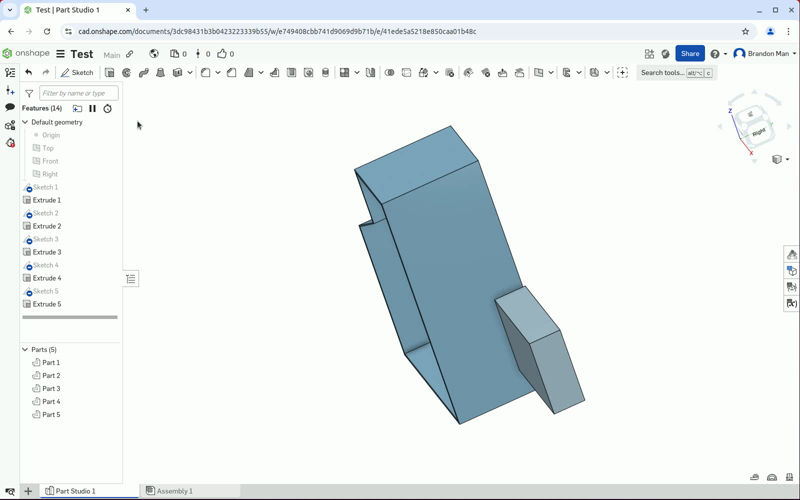
key(right, 2)
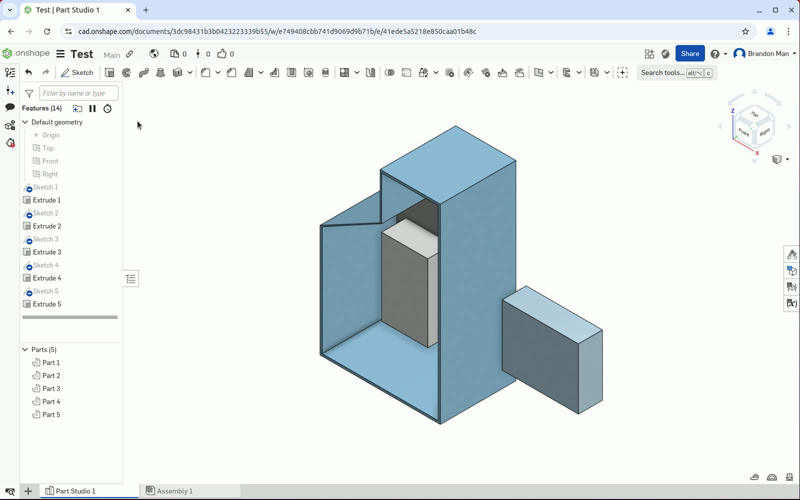
mouse_move(73, 189)
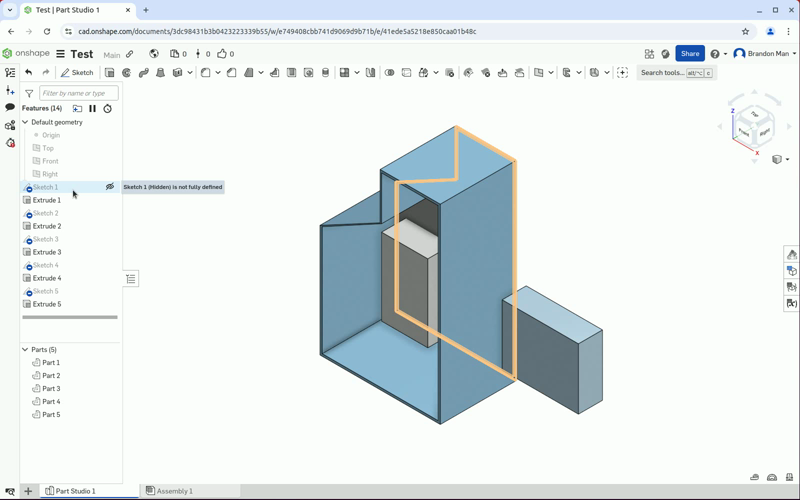
click(73, 189)